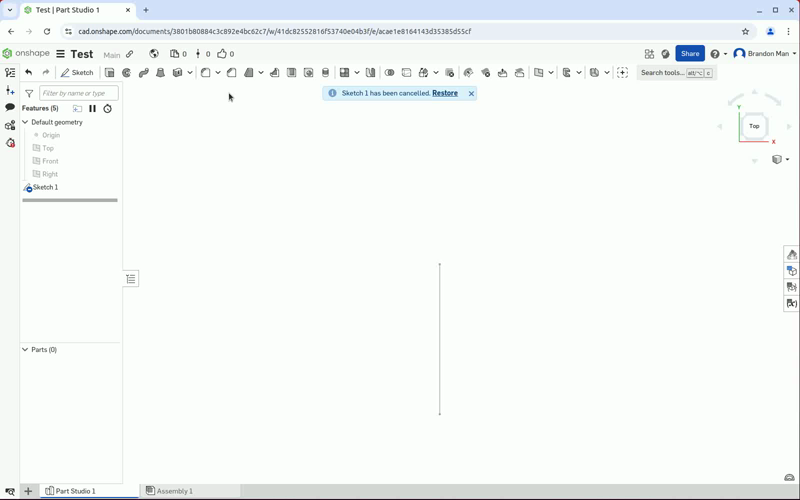
key(shift+h)
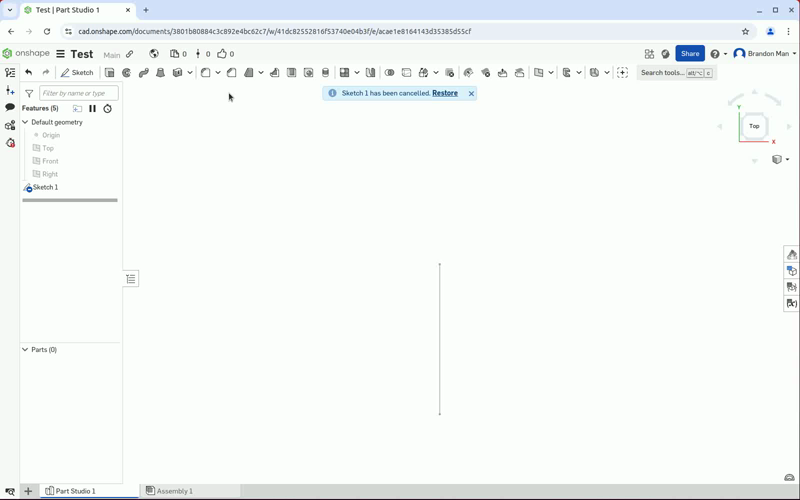
key(shift+s)
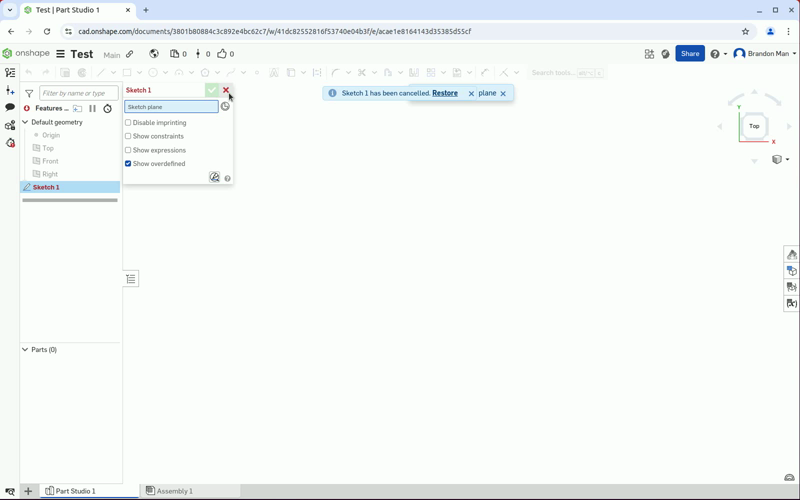
mouse_move(73, 150)
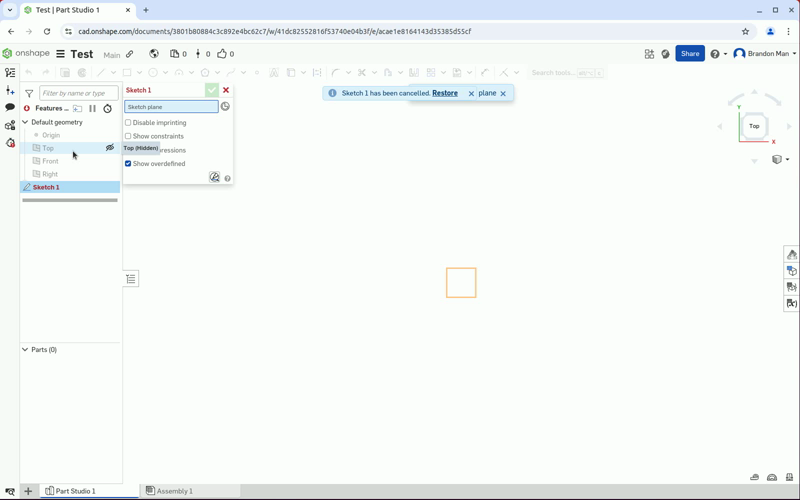
click(73, 150)
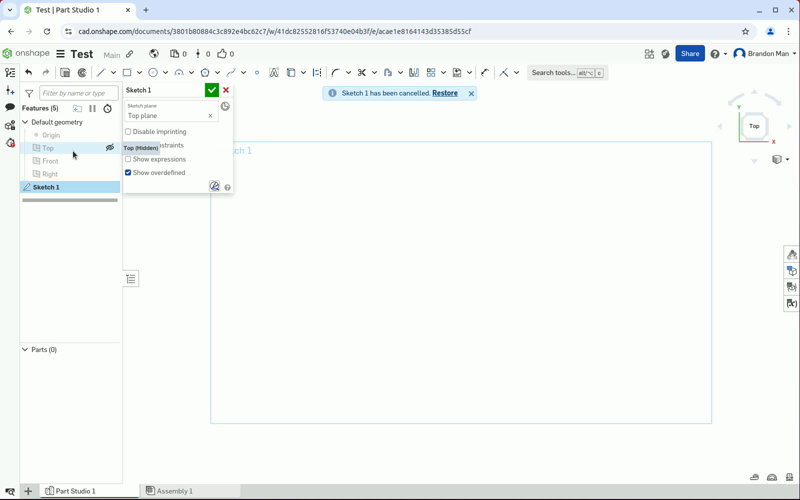
mouse_move(73, 352)
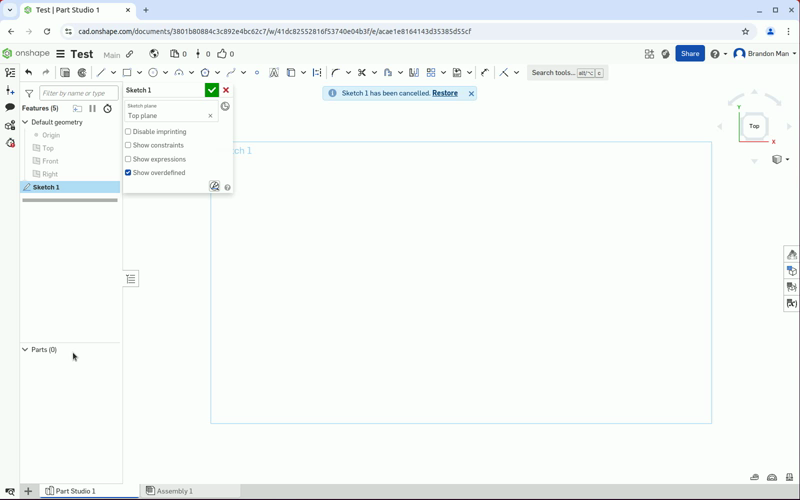
key(y)
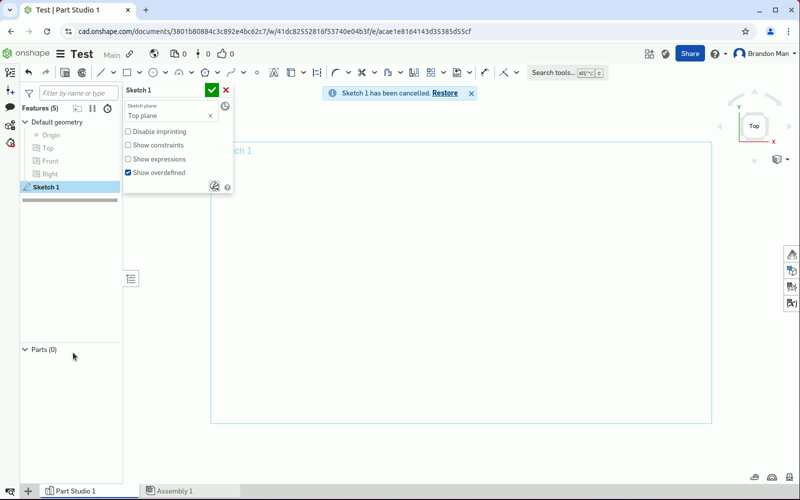
key(l)
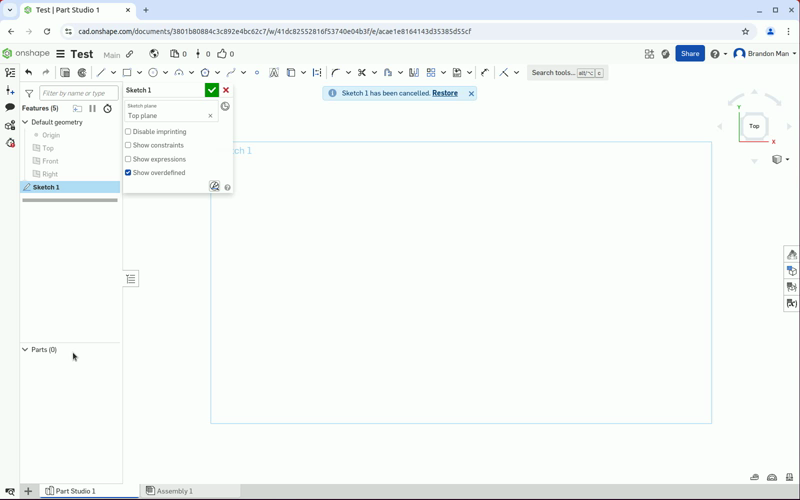
key_down(shift)
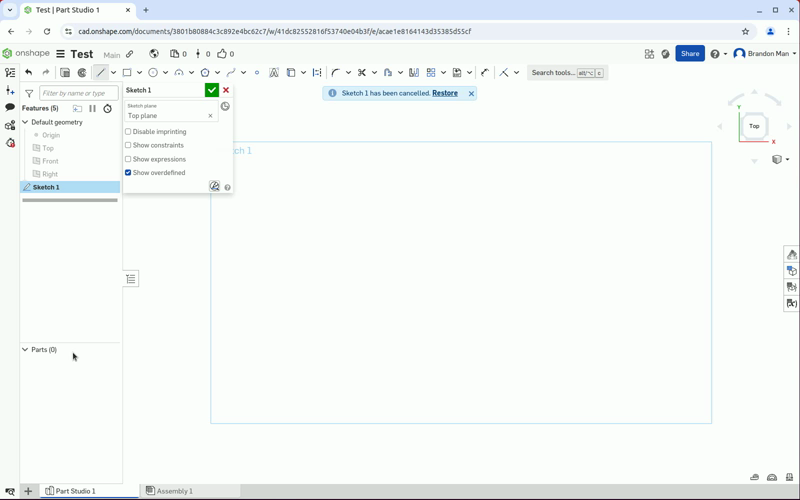
mouse_move(369, 314)
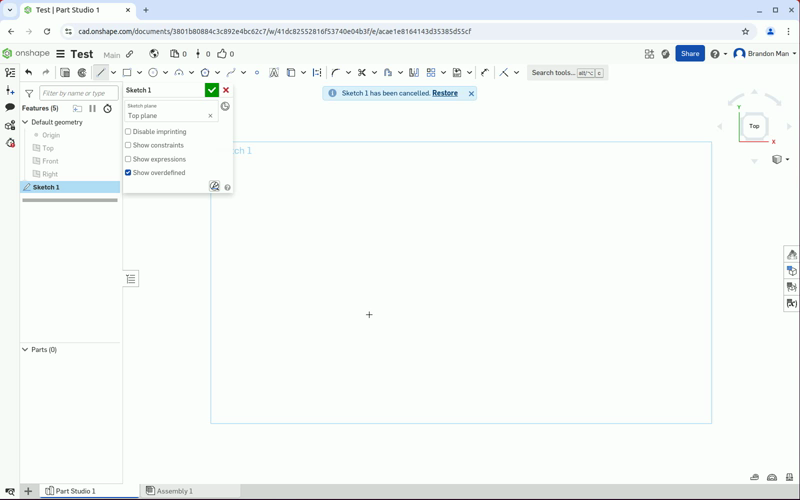
click(369, 314)
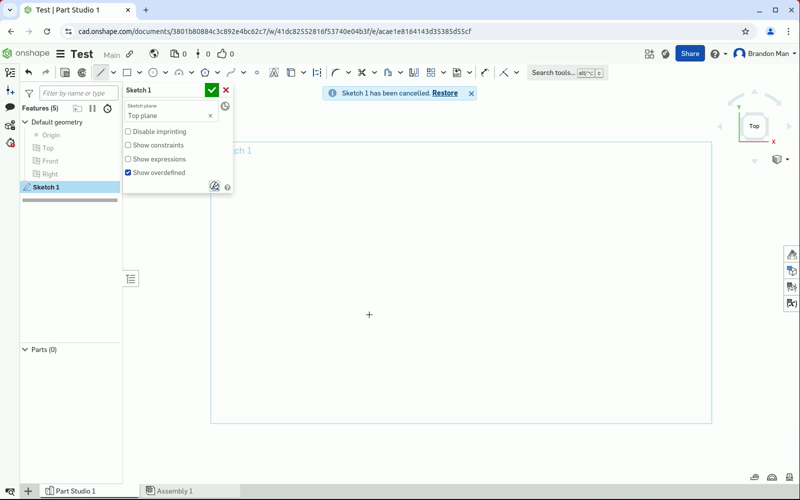
key_up(shift)
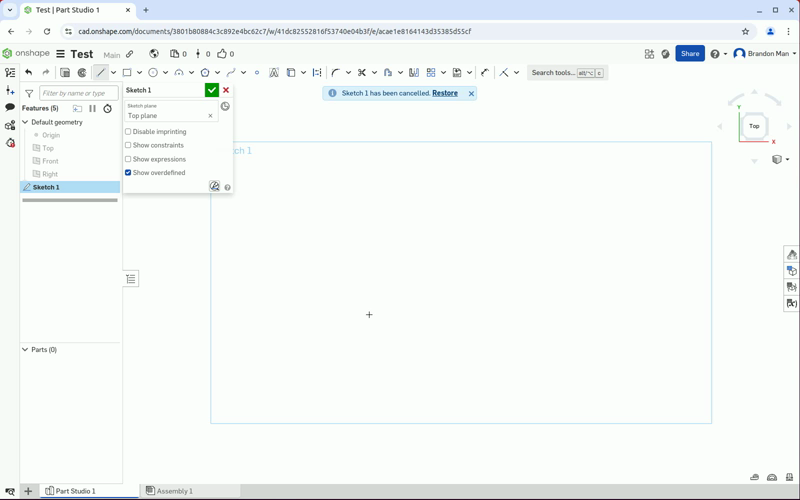
key_down(shift)
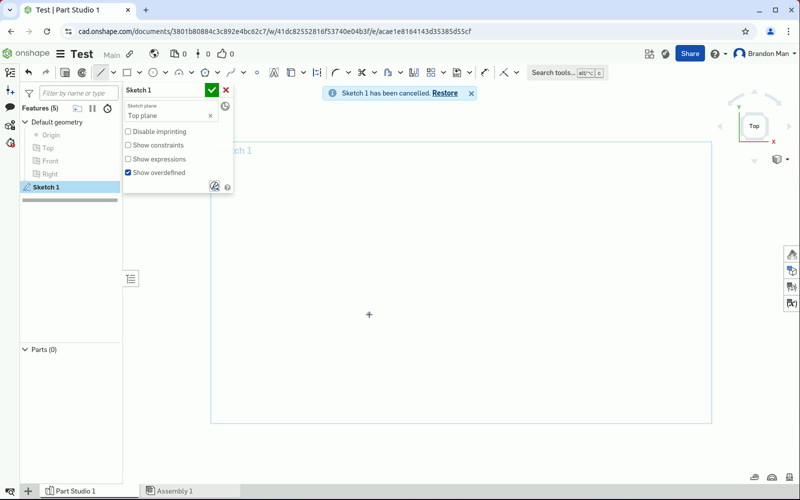
mouse_move(419, 370)
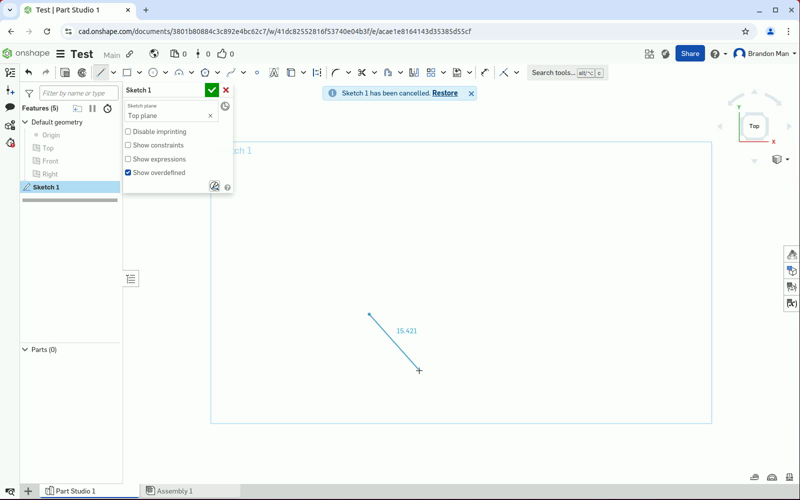
click(419, 370)
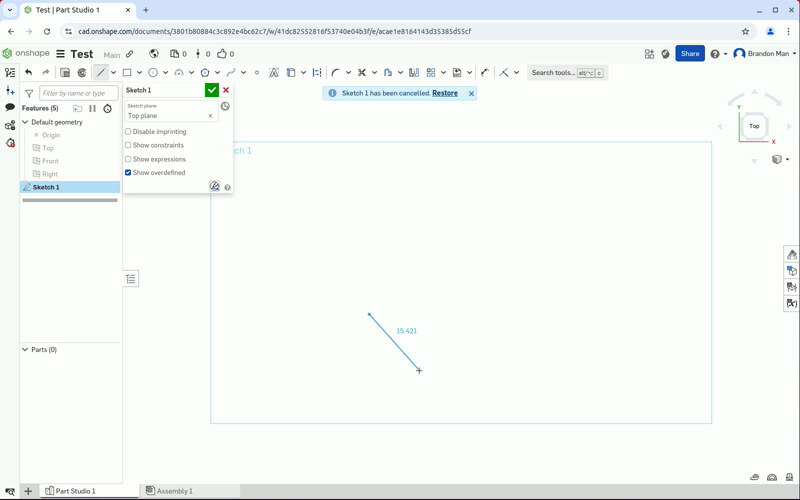
key_up(shift)
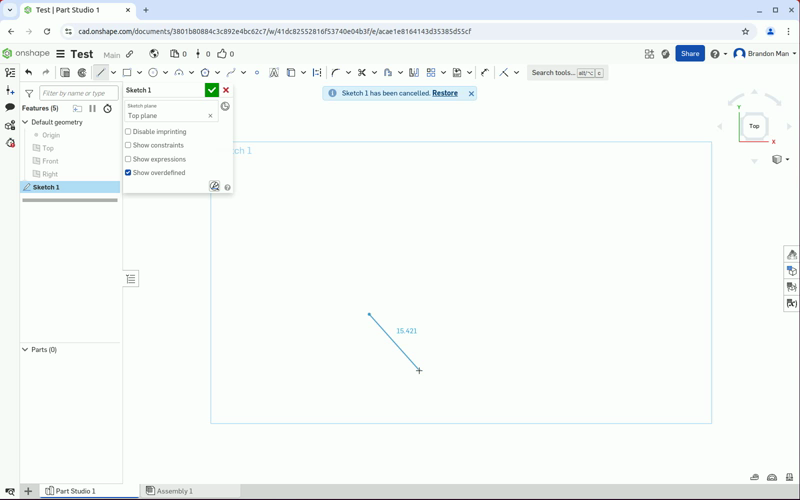
key_down(shift)
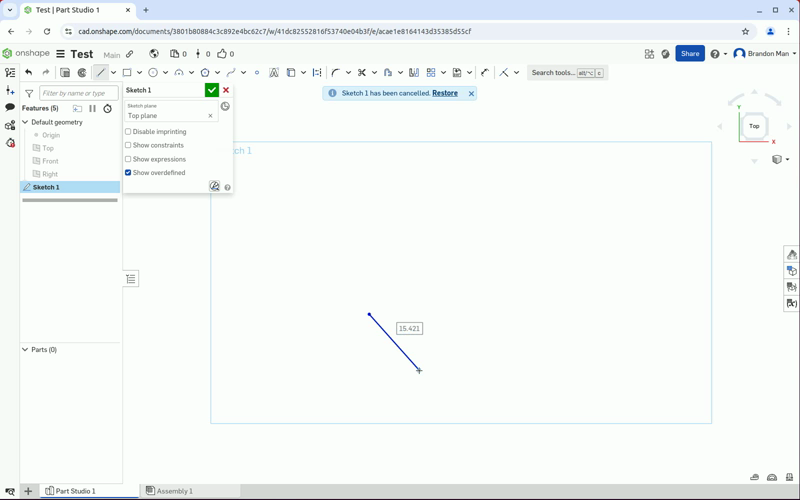
mouse_move(492, 374)
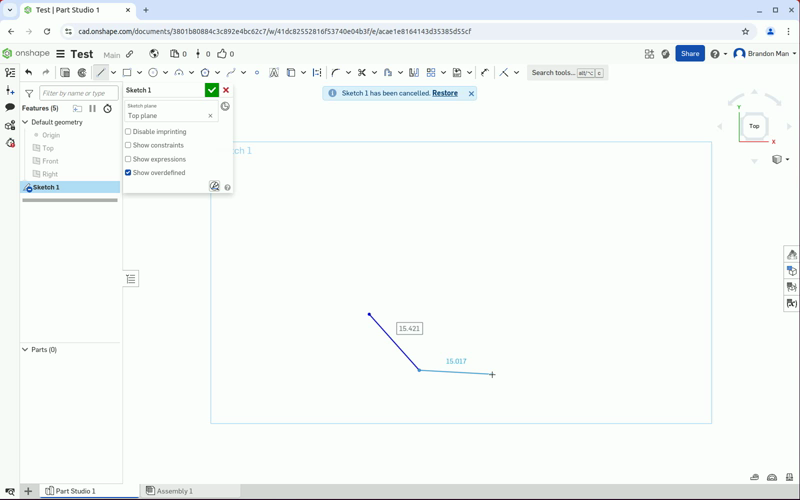
click(492, 374)
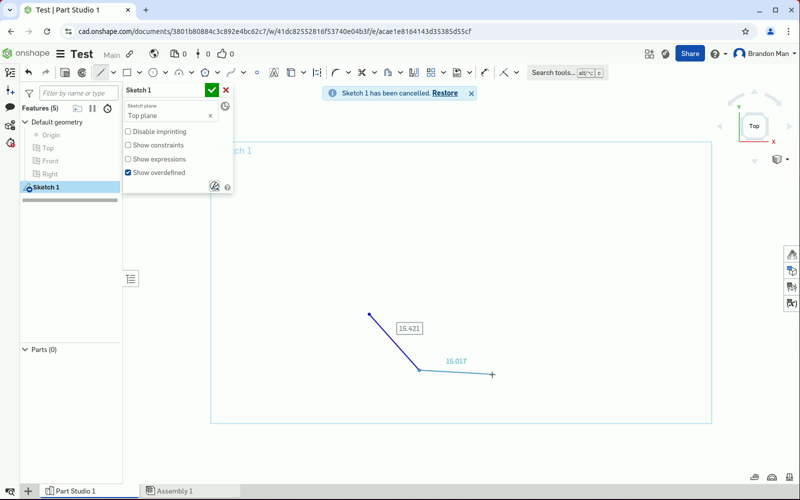
key_up(shift)
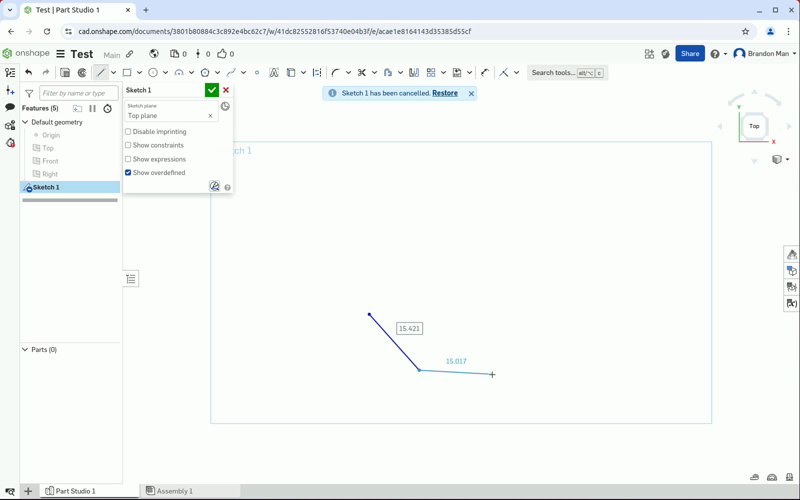
key_down(shift)
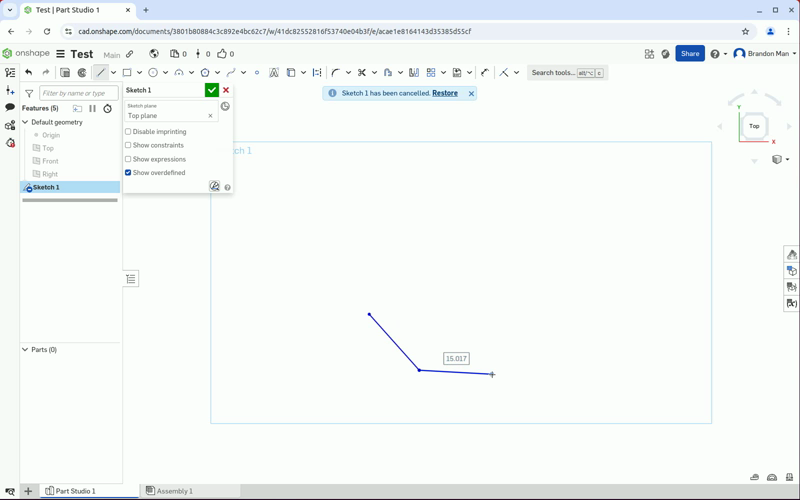
mouse_move(547, 324)
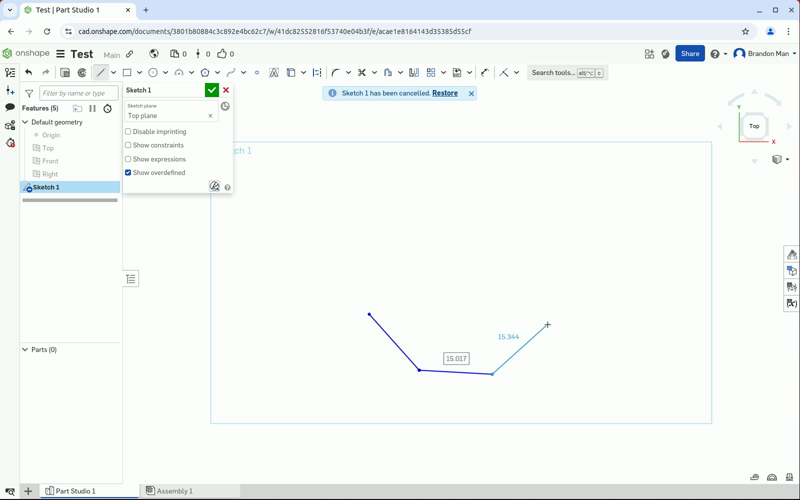
click(547, 324)
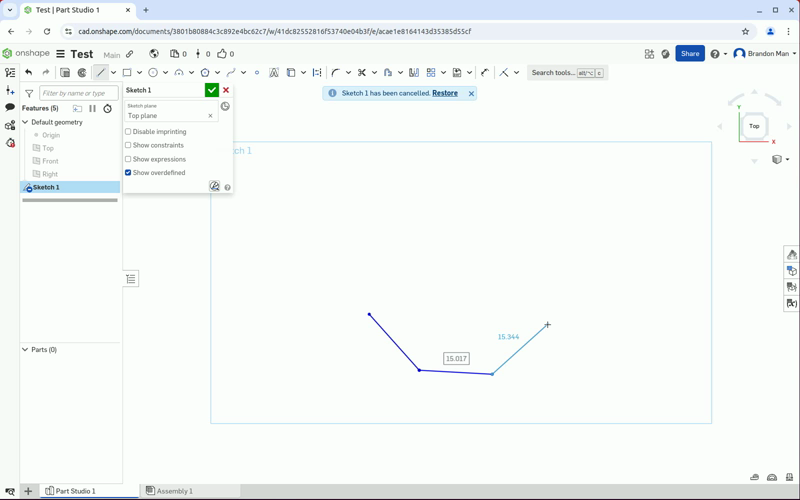
key_up(shift)
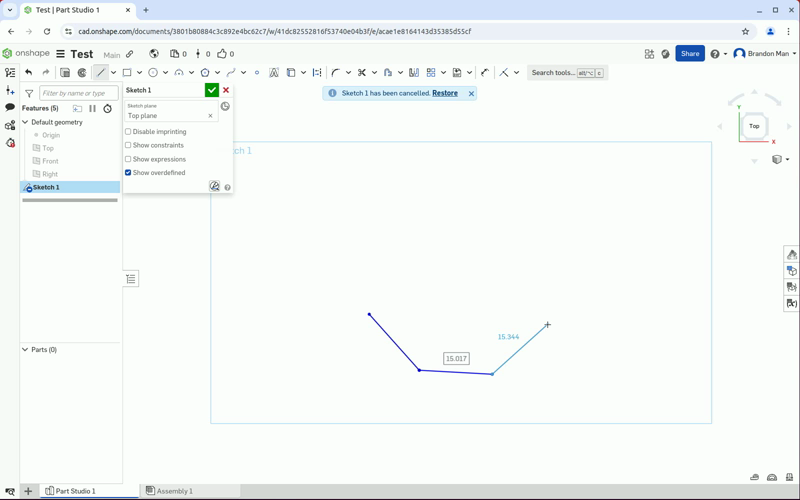
key_down(shift)
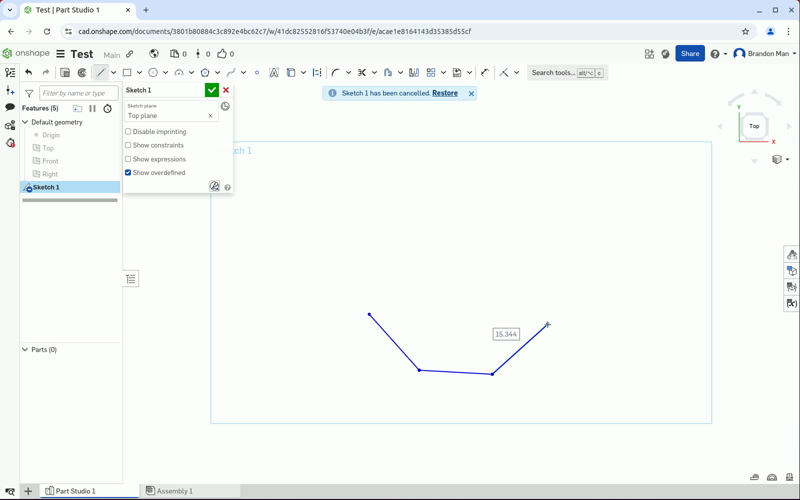
mouse_move(551, 251)
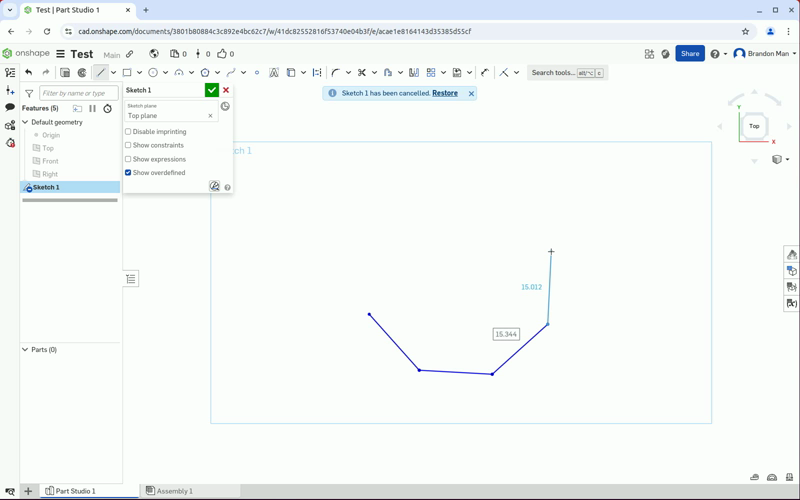
click(551, 251)
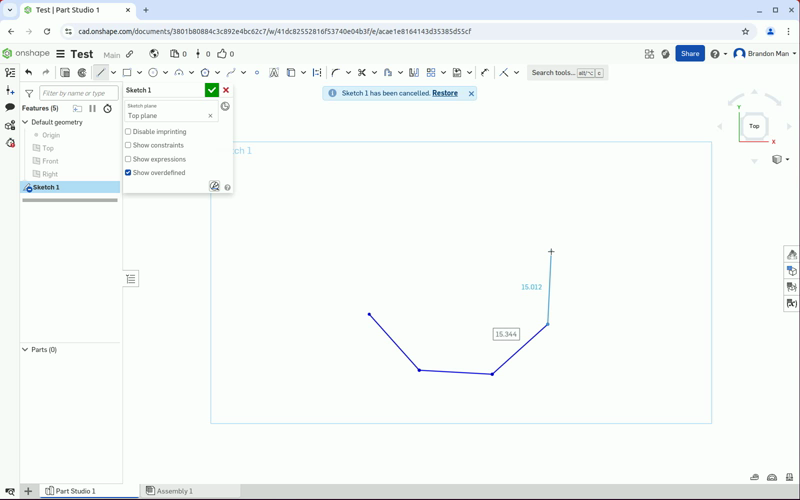
key_up(shift)
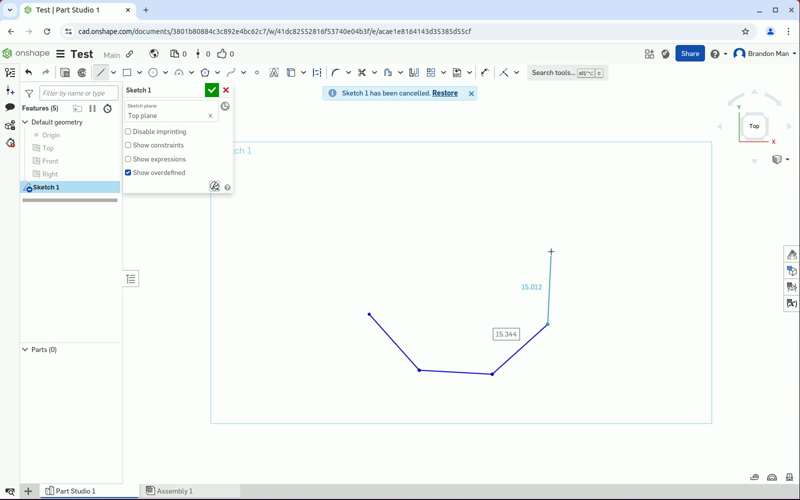
key_down(shift)
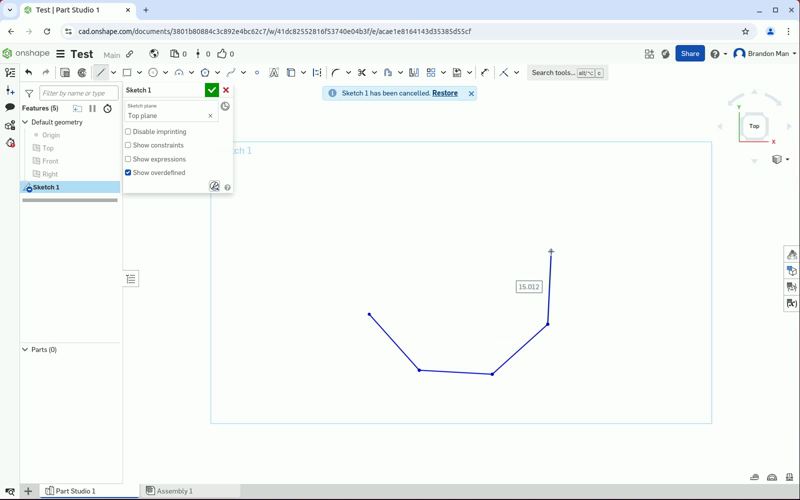
mouse_move(501, 195)
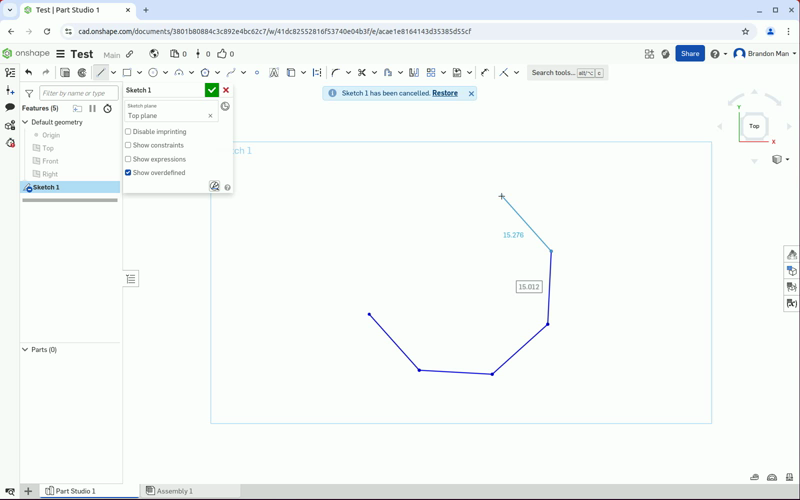
click(501, 195)
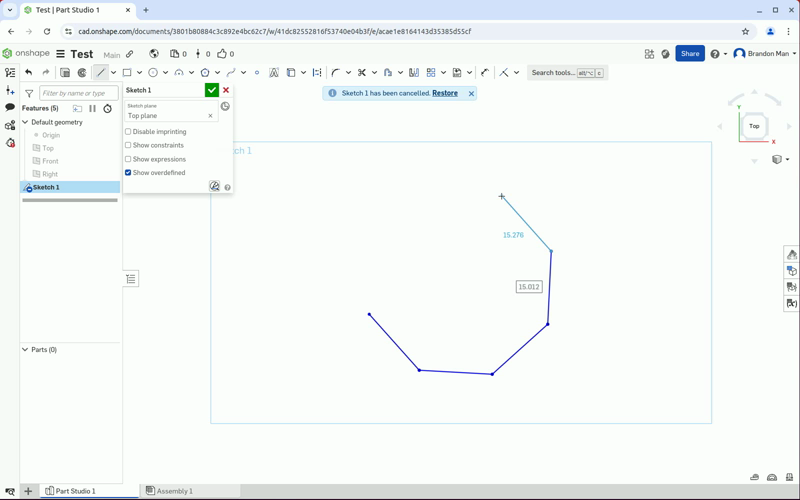
key_up(shift)
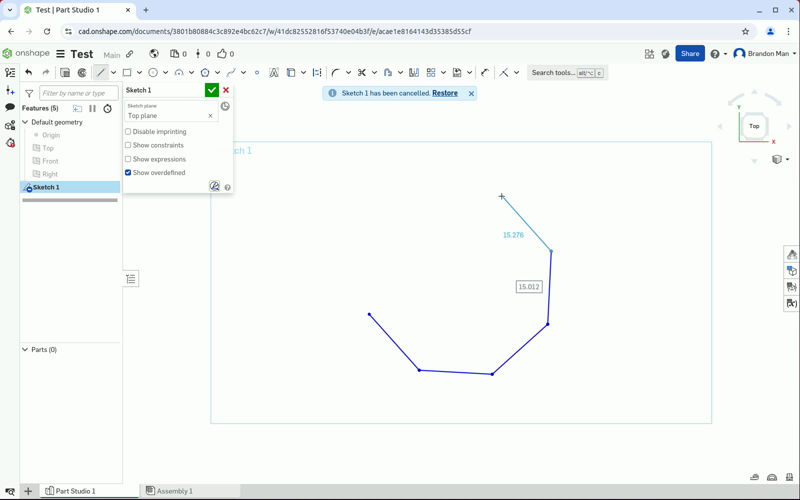
key_down(shift)
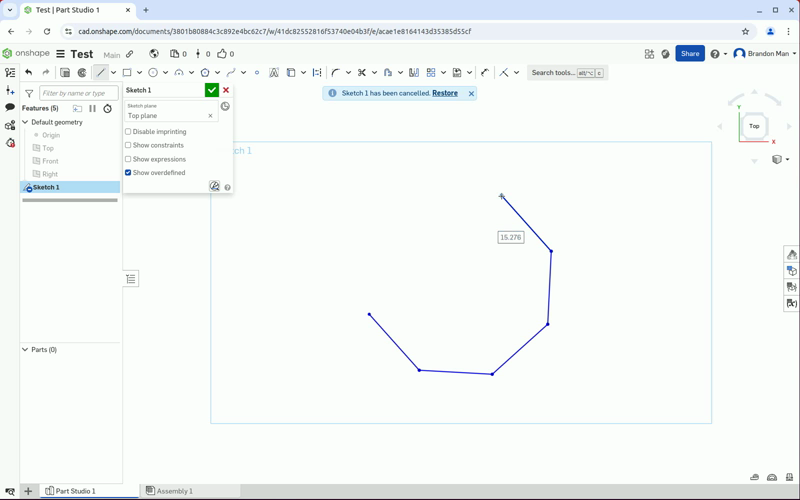
mouse_move(429, 192)
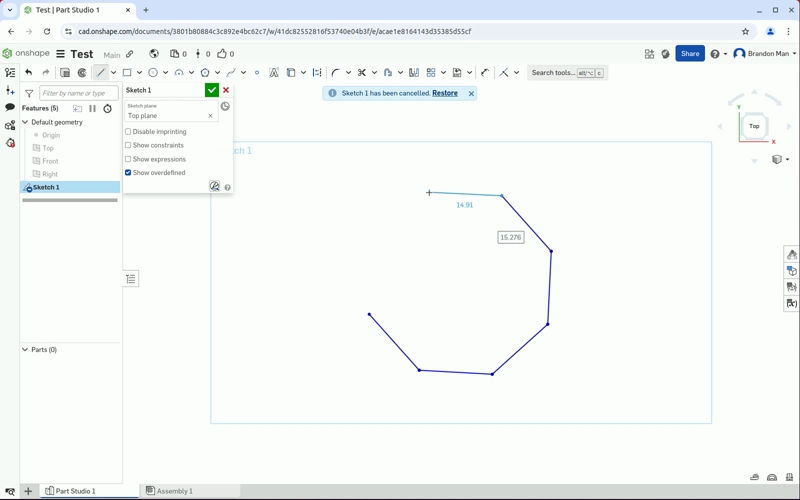
click(429, 192)
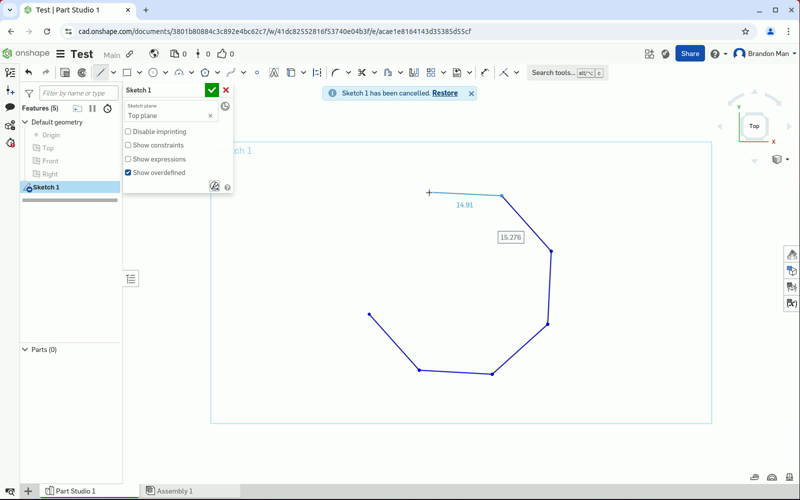
key_up(shift)
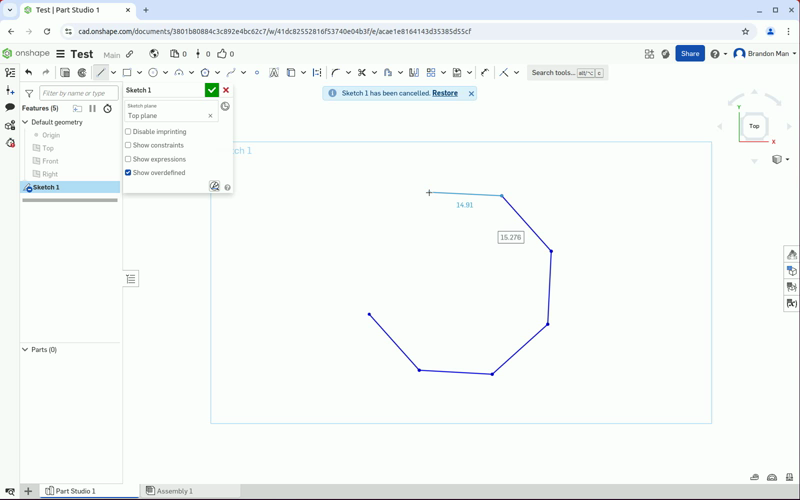
key_down(shift)
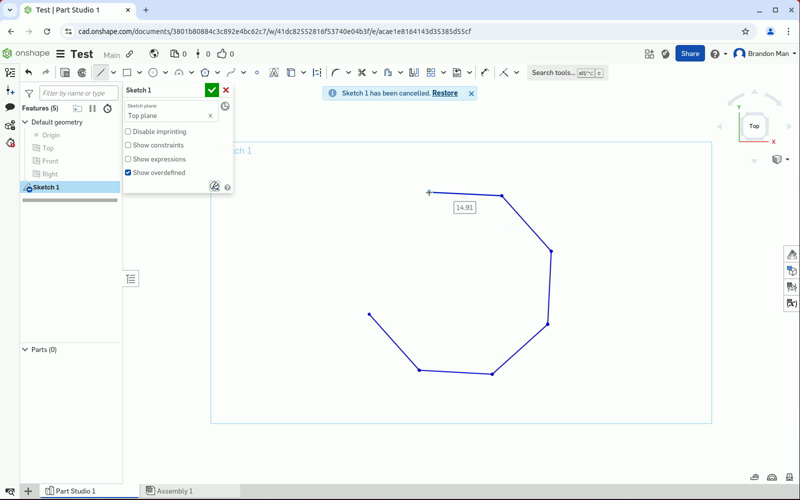
mouse_move(373, 241)
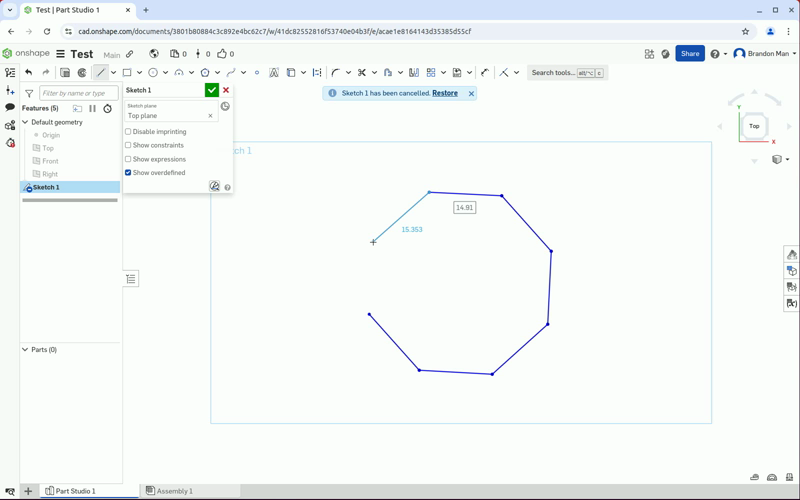
click(373, 241)
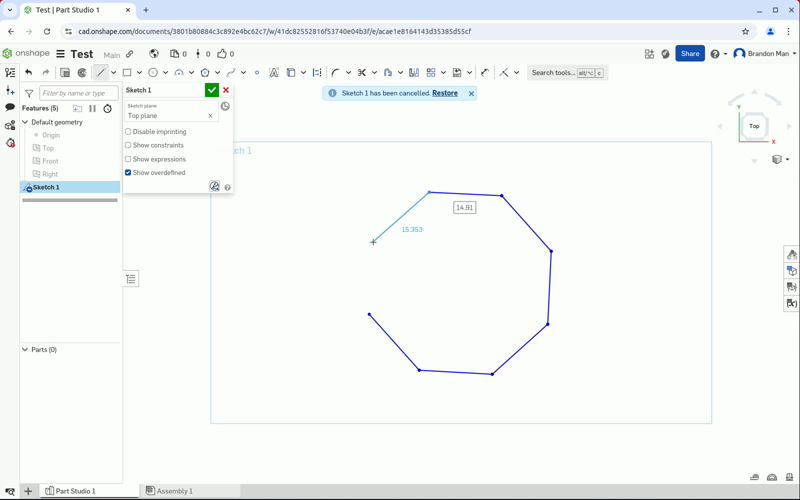
key_up(shift)
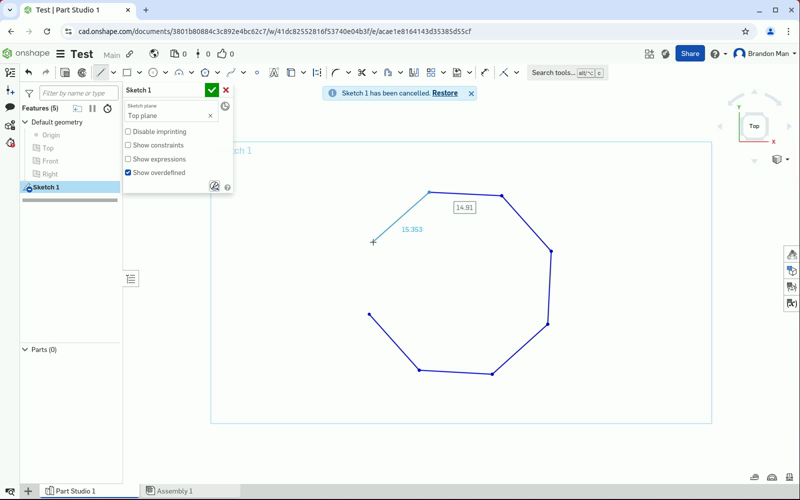
key_down(shift)
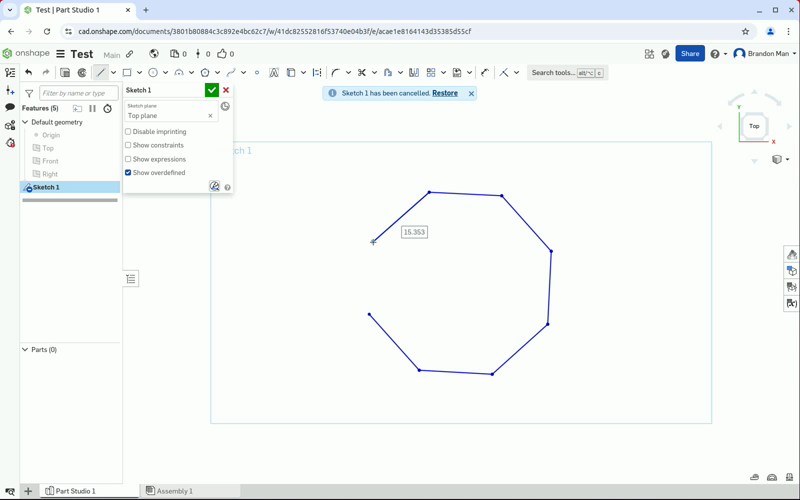
mouse_move(369, 314)
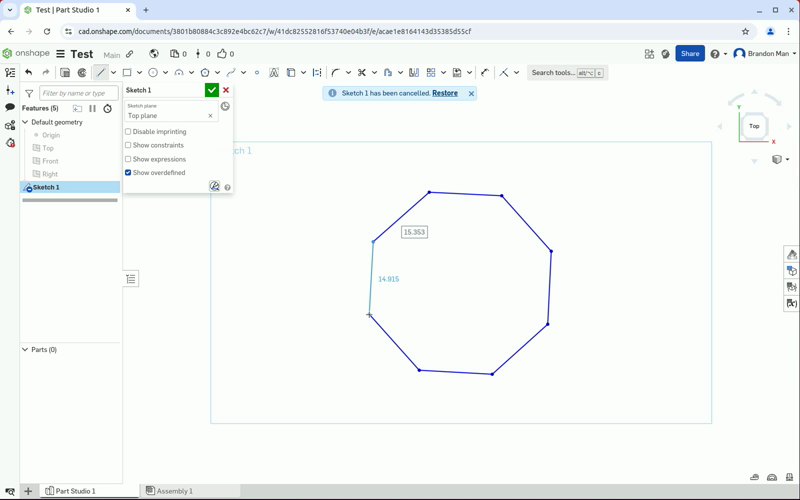
key_up(shift)
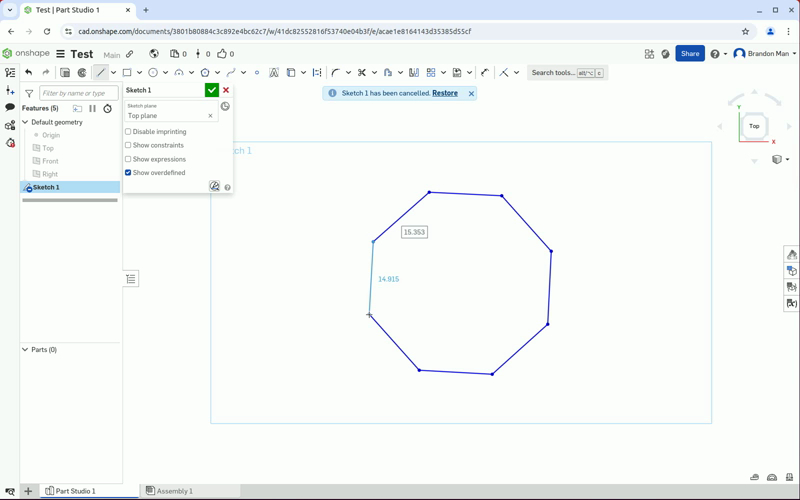
click(369, 314)
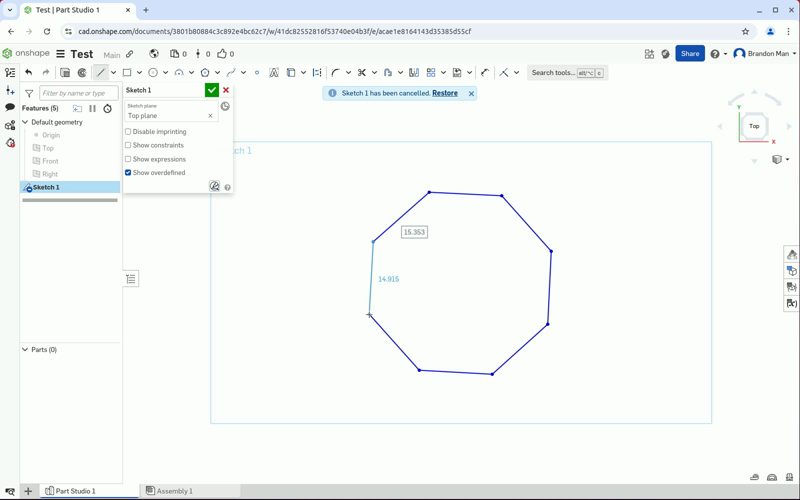
key(esc)
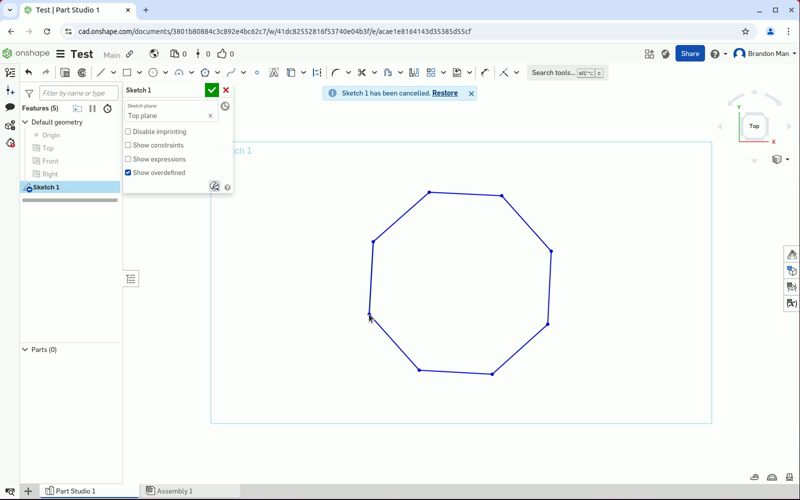
mouse_move(450, 333)
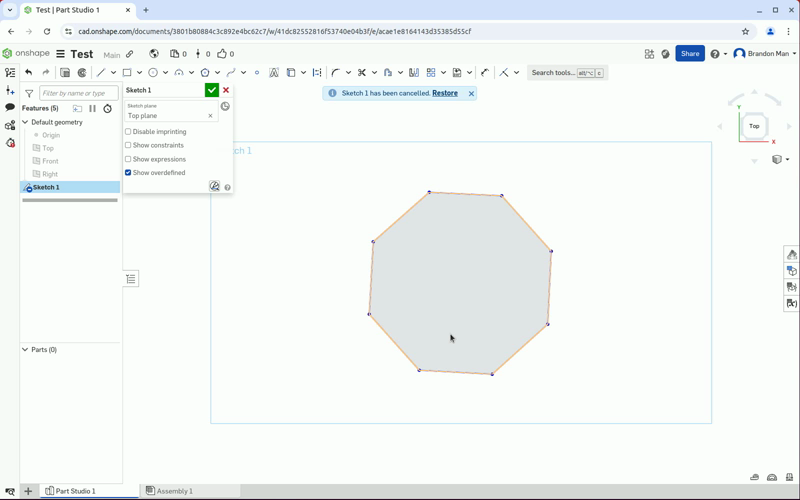
click(450, 333)
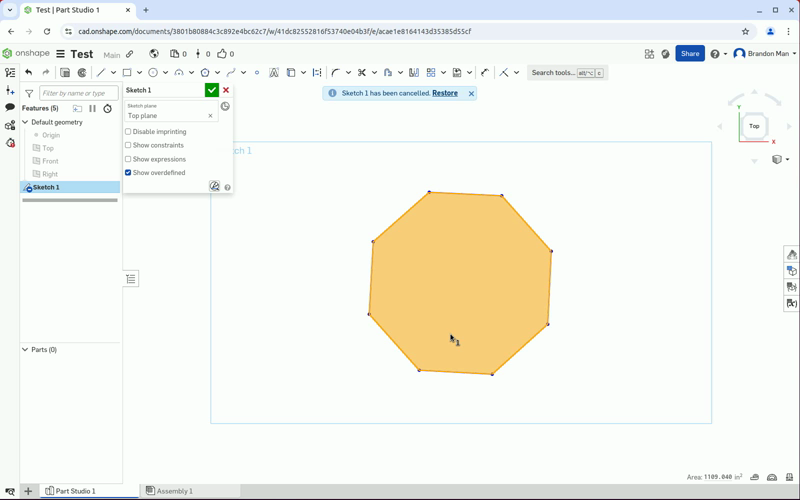
mouse_move(73, 352)
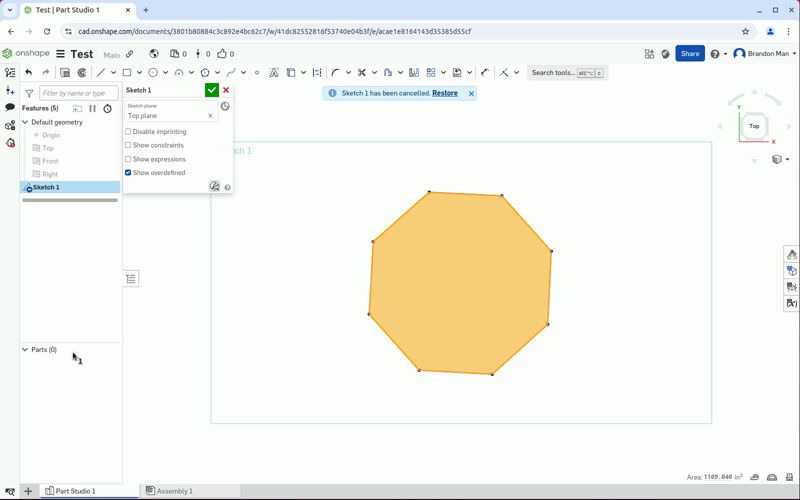
key(shift+y)
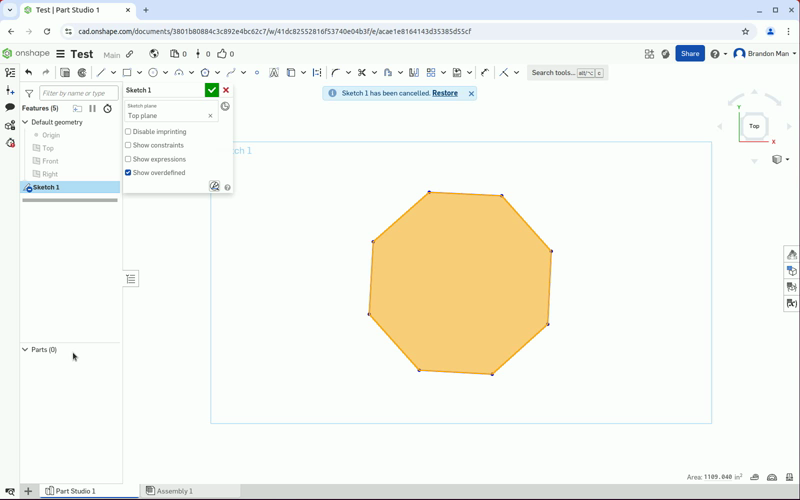
key(shift+e)
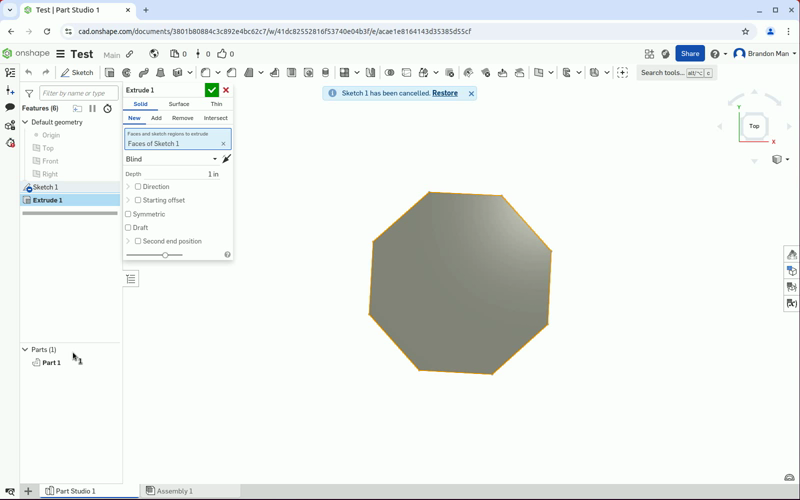
mouse_move(143, 106)
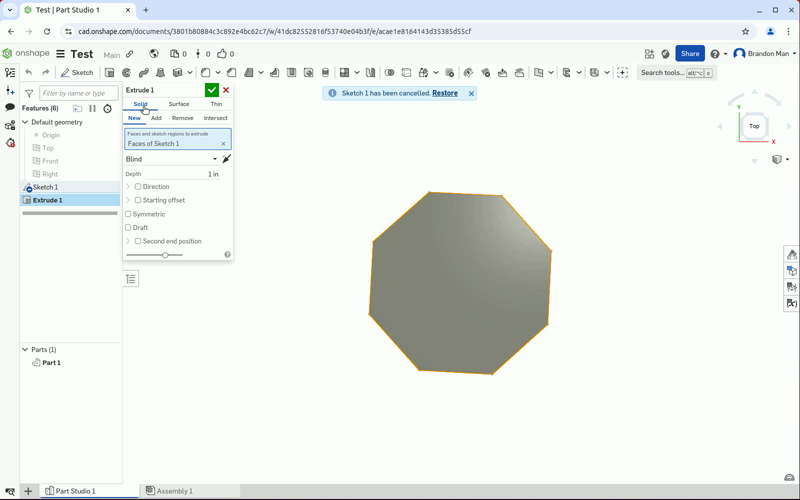
click(143, 106)
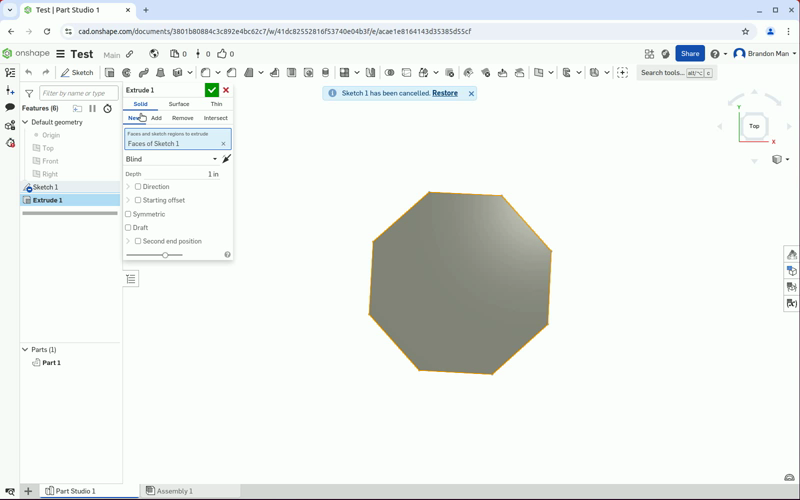
mouse_move(137, 120)
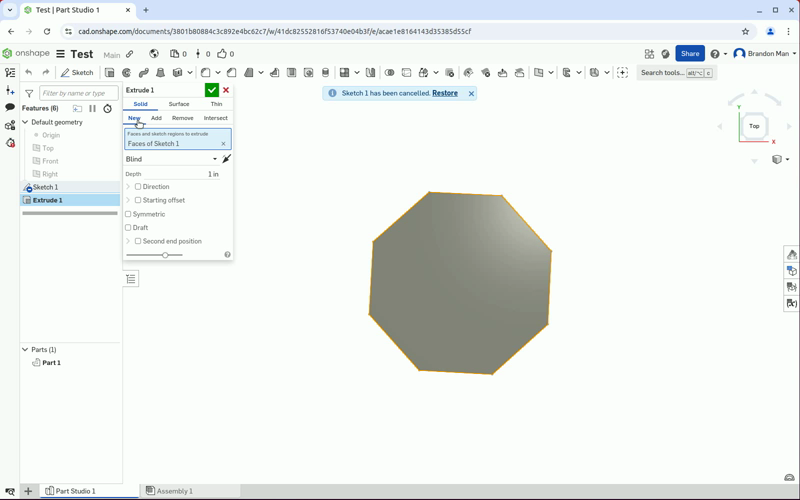
click(137, 120)
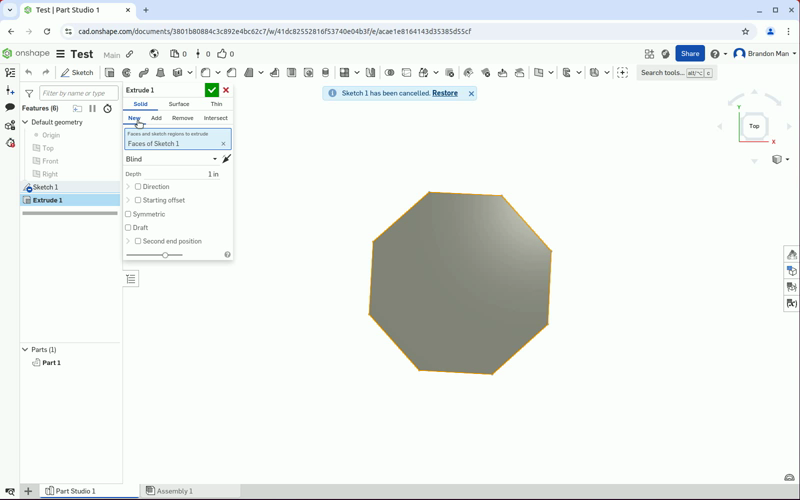
key(tab, 4)
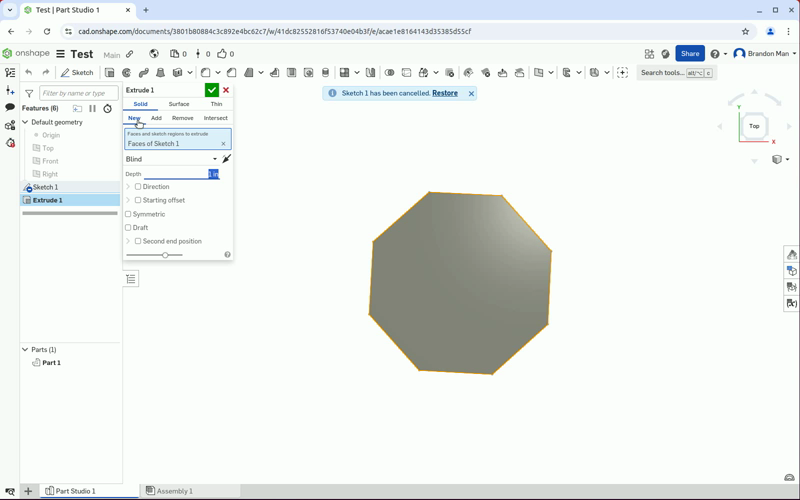
text(0.963)
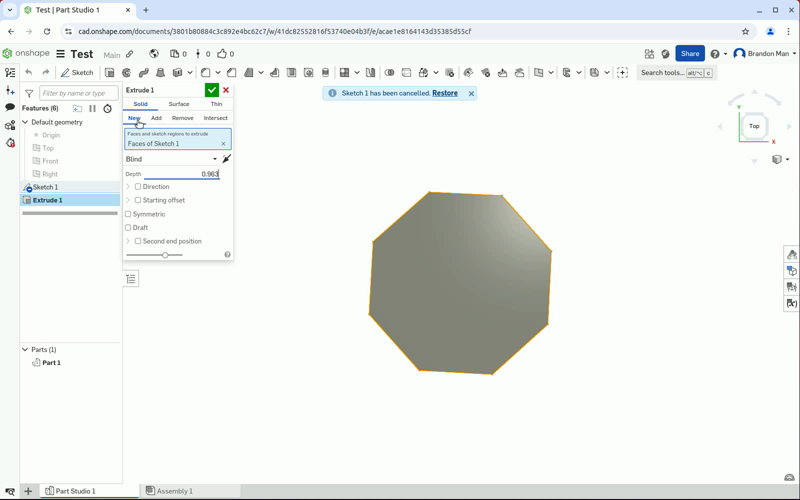
key(enter)
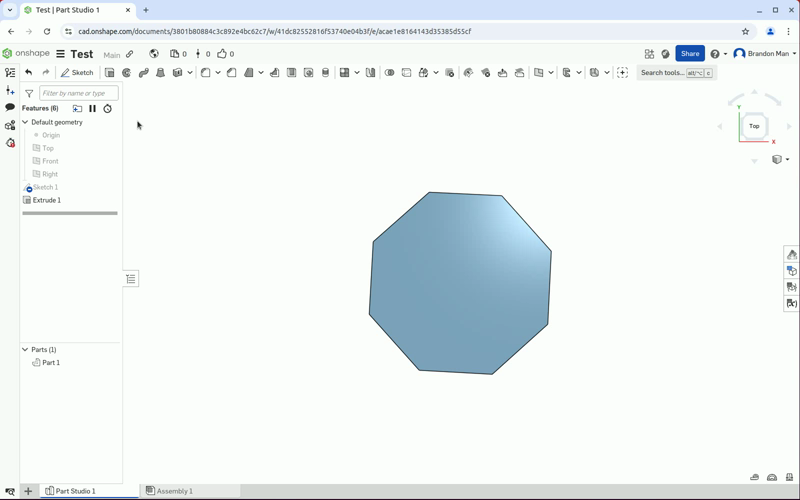
key(shift+h)
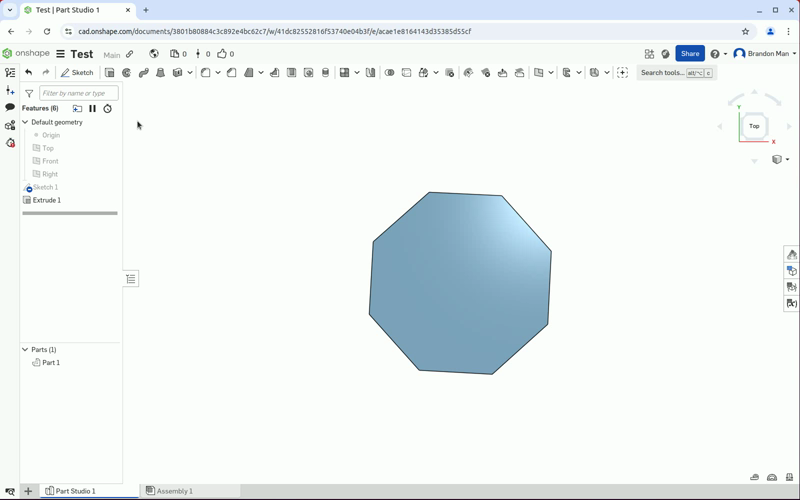
key(shift+h)
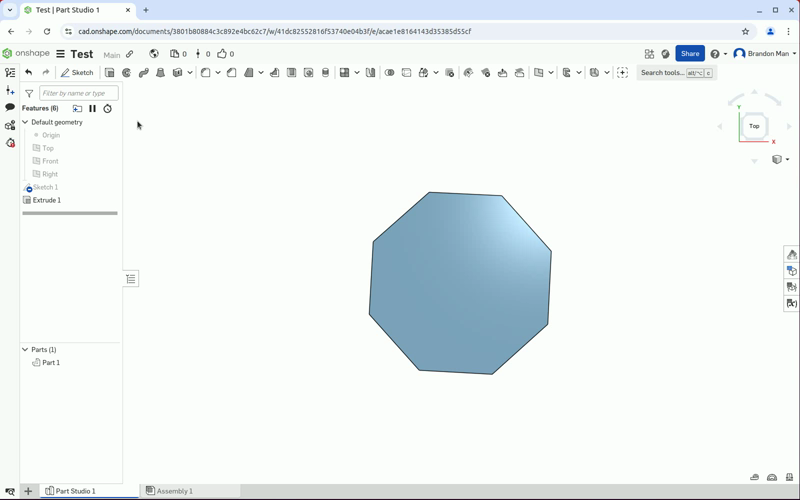
mouse_move(73, 189)
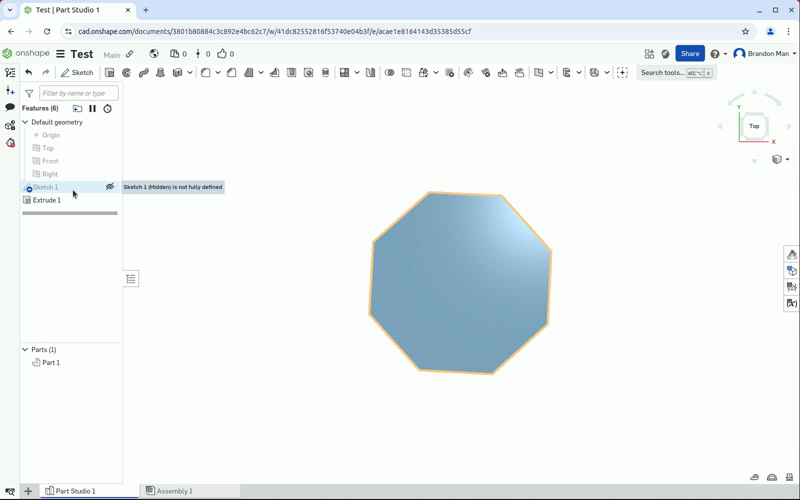
click(73, 189)
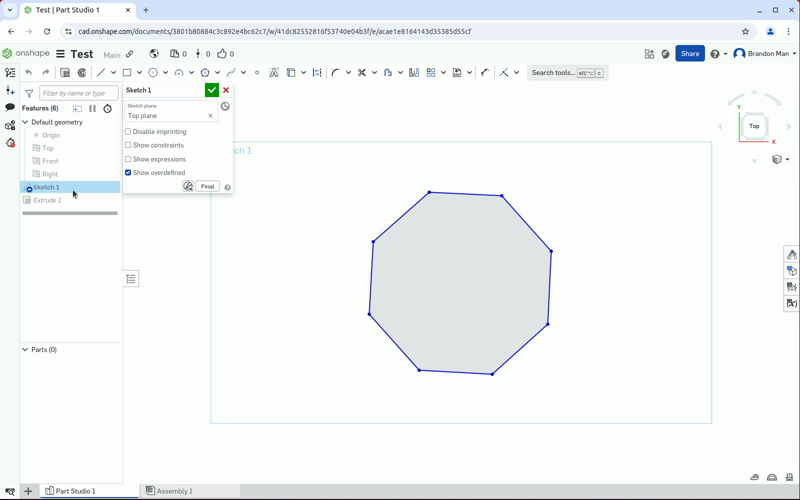
mouse_move(229, 92)
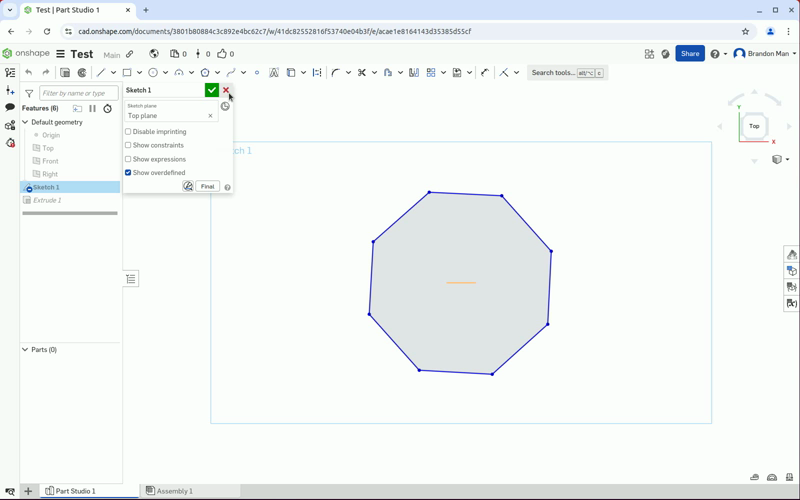
click(229, 92)
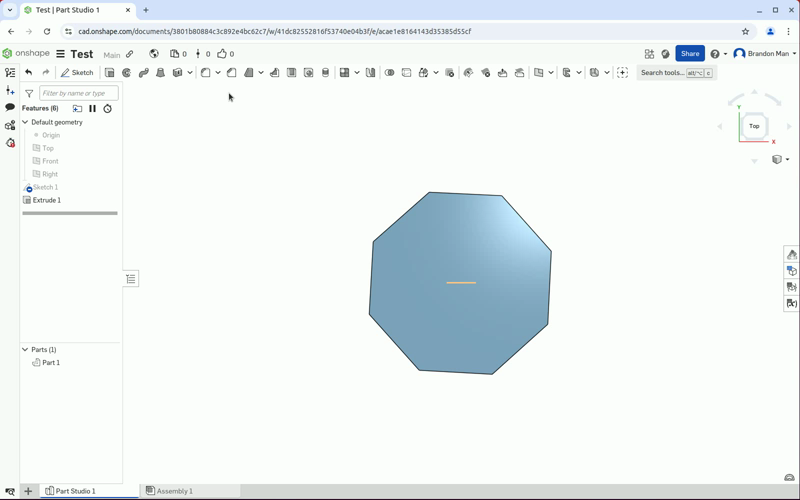
mouse_move(541, 75)
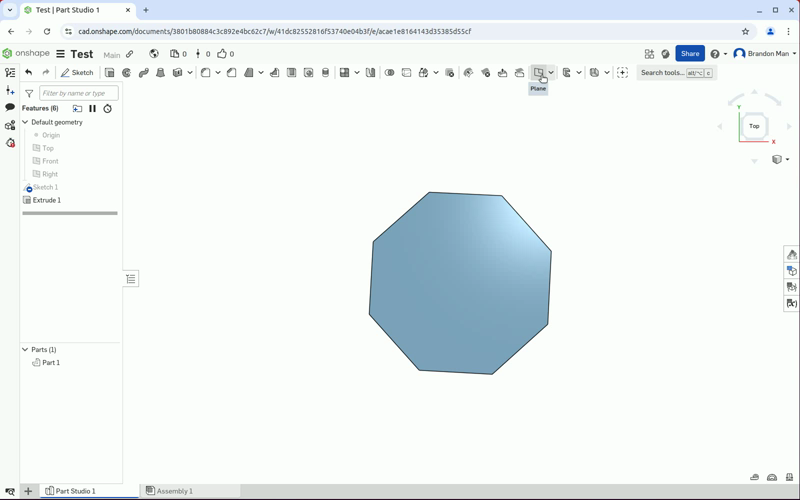
click(541, 75)
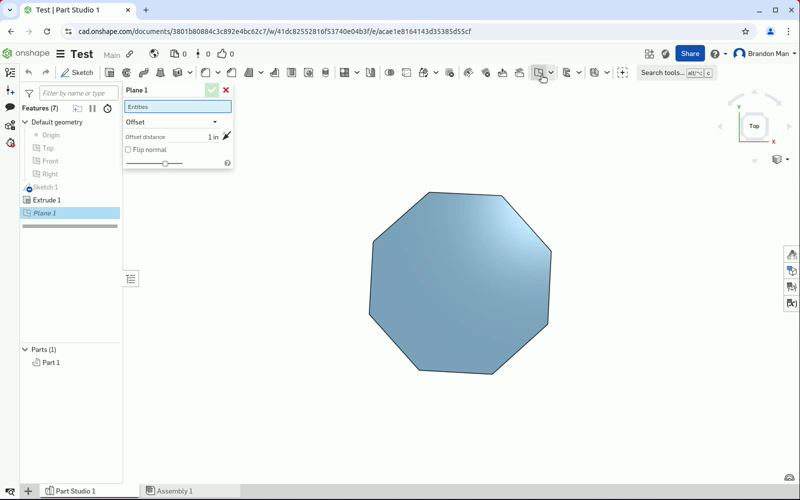
mouse_move(73, 150)
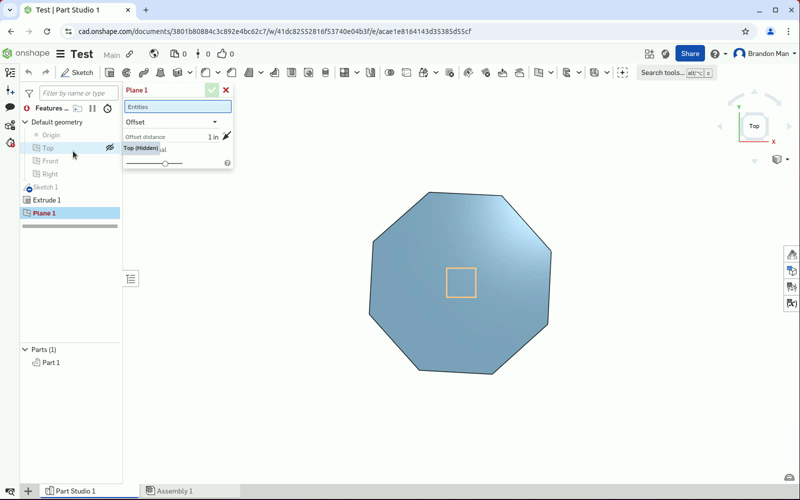
click(73, 150)
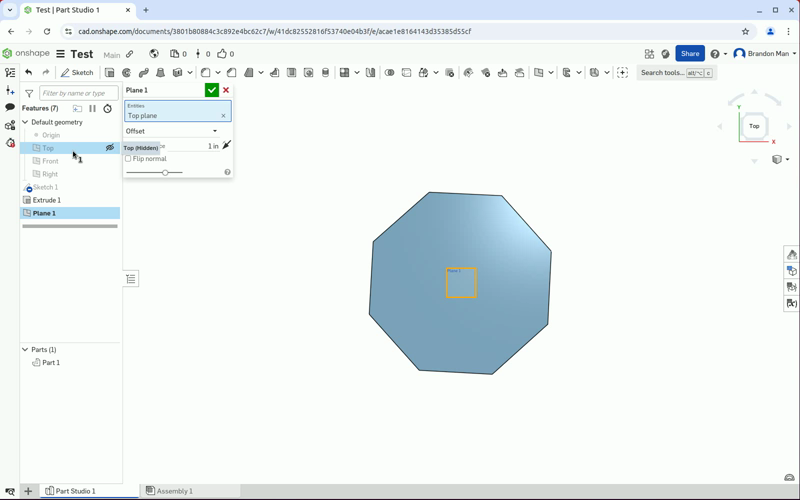
key(tab, 2)
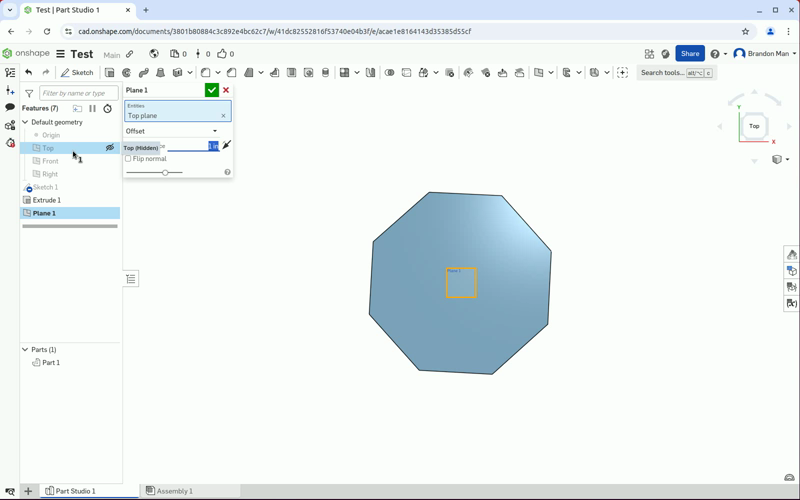
text(0.955)
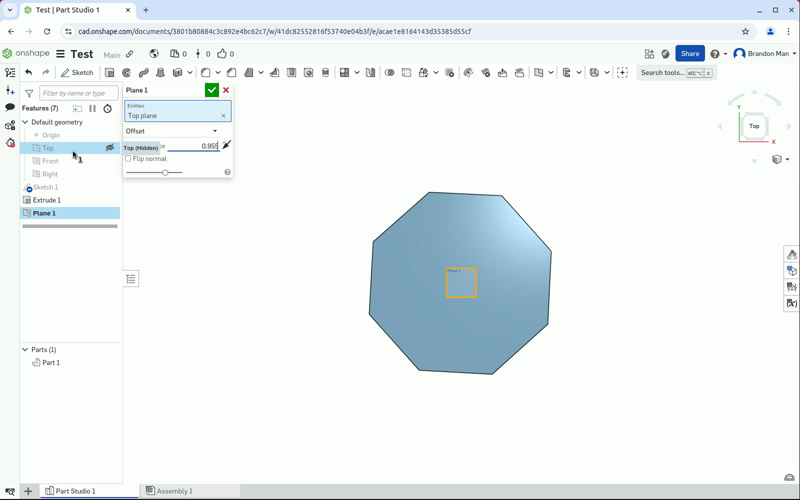
key(enter, 2)
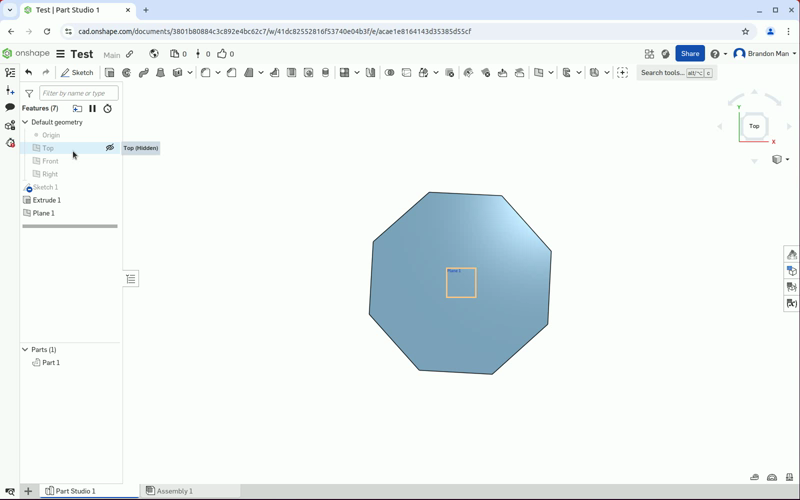
key(shift+s)
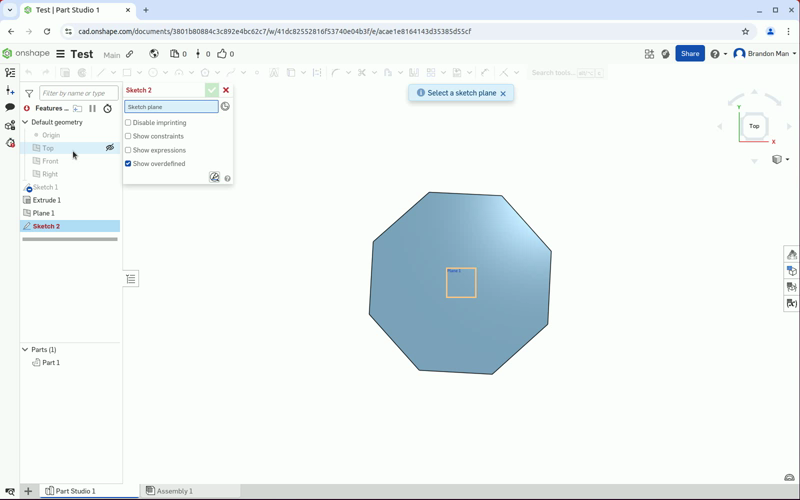
mouse_move(73, 215)
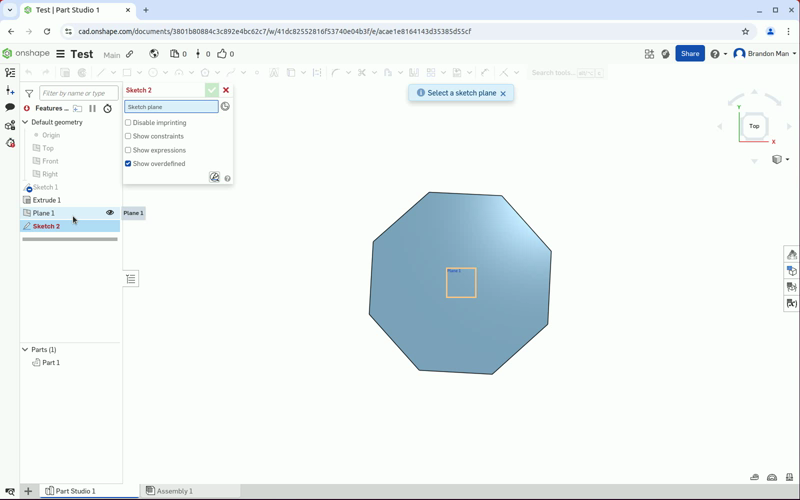
click(73, 215)
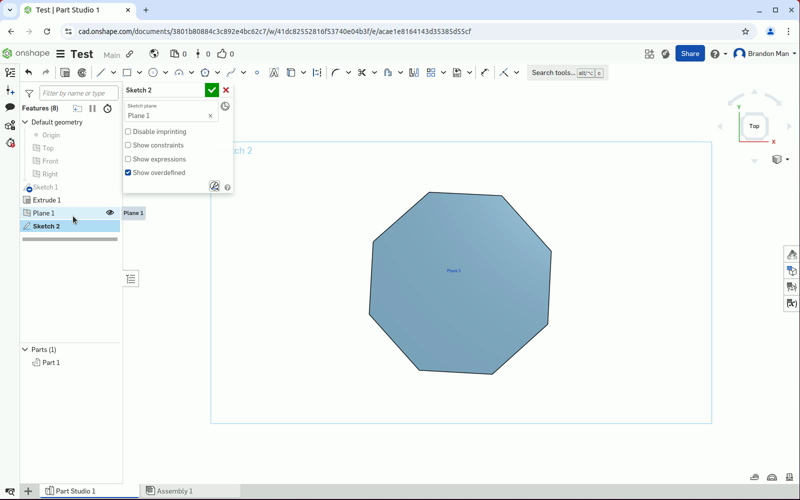
mouse_move(73, 352)
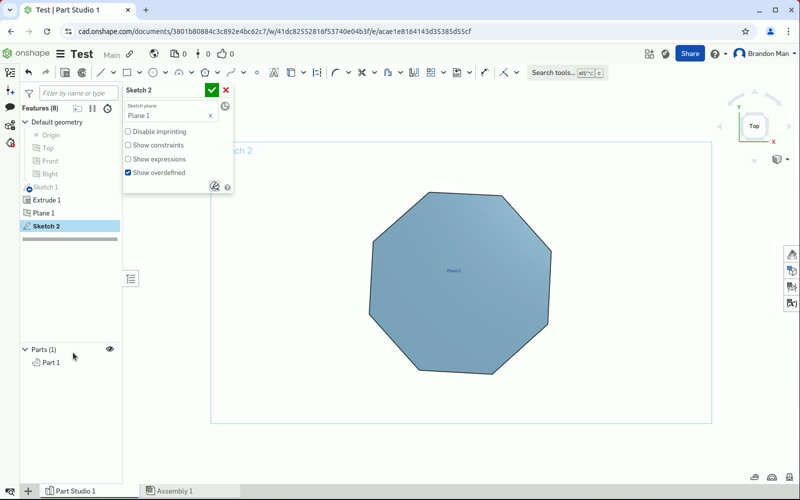
key(y)
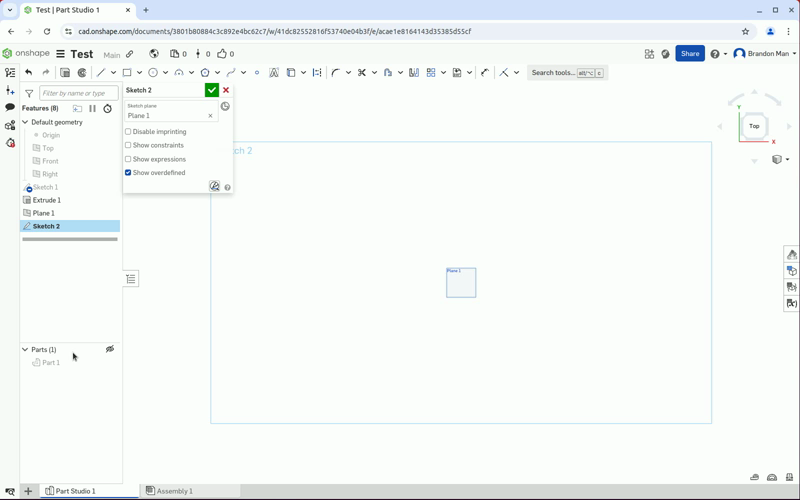
key(l)
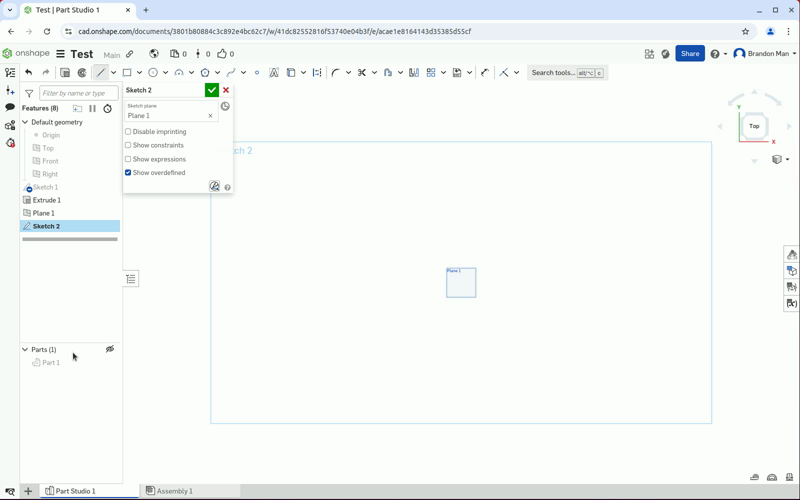
key_down(shift)
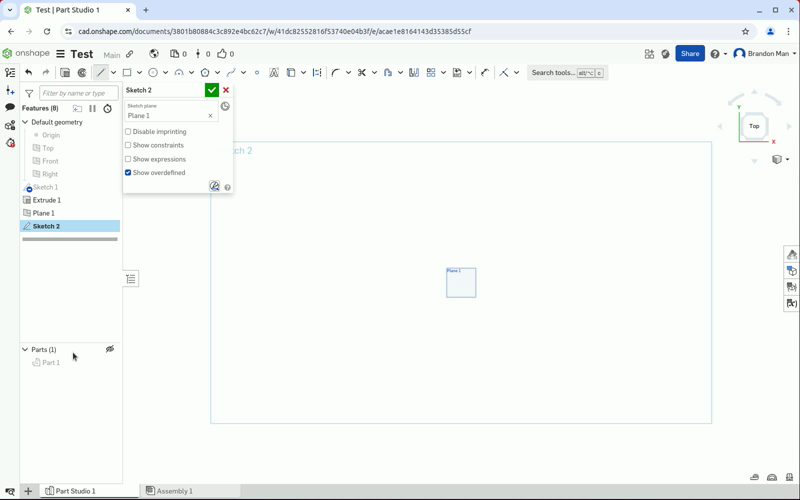
mouse_move(401, 284)
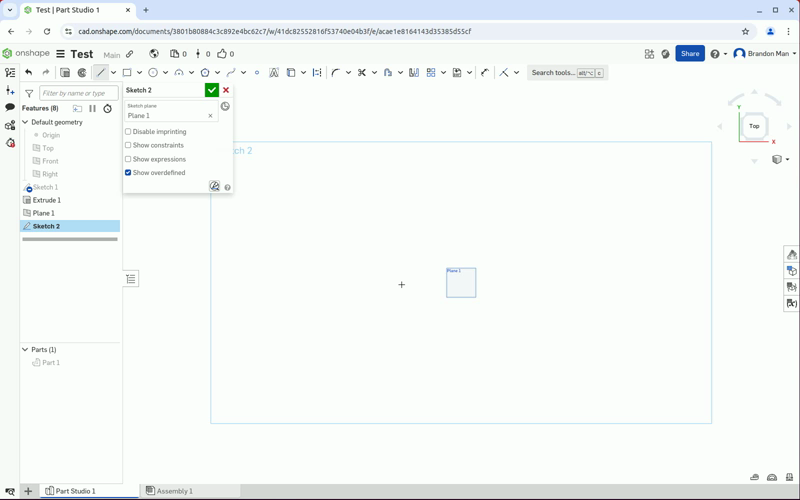
click(401, 284)
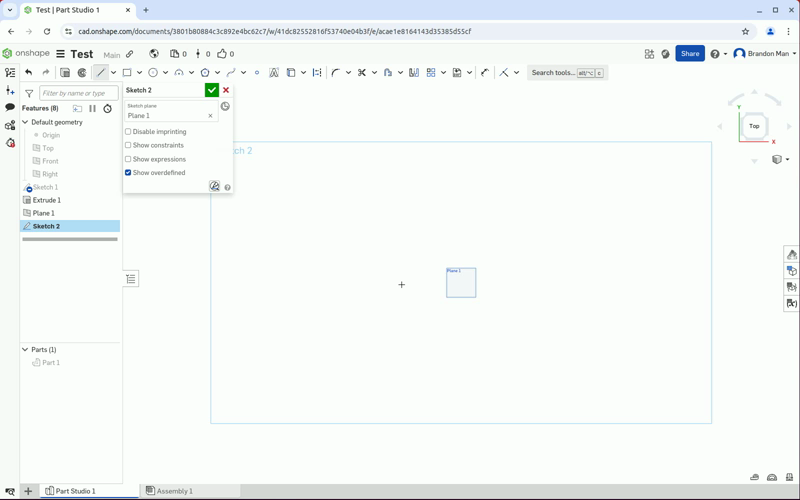
key_up(shift)
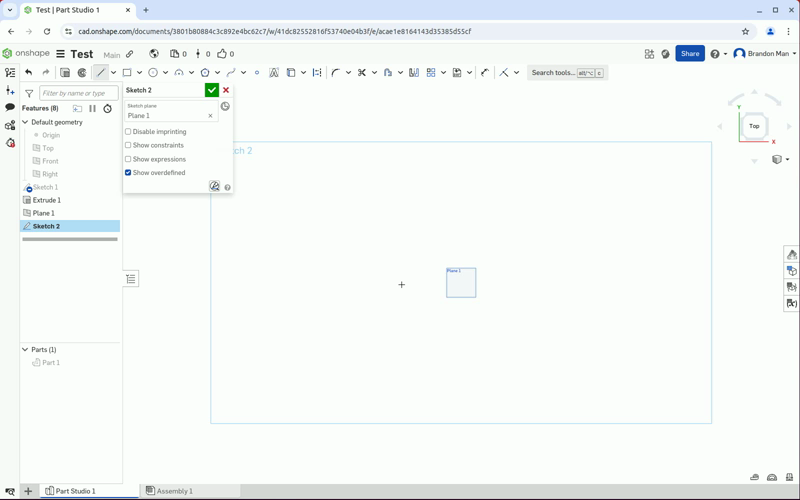
key_down(shift)
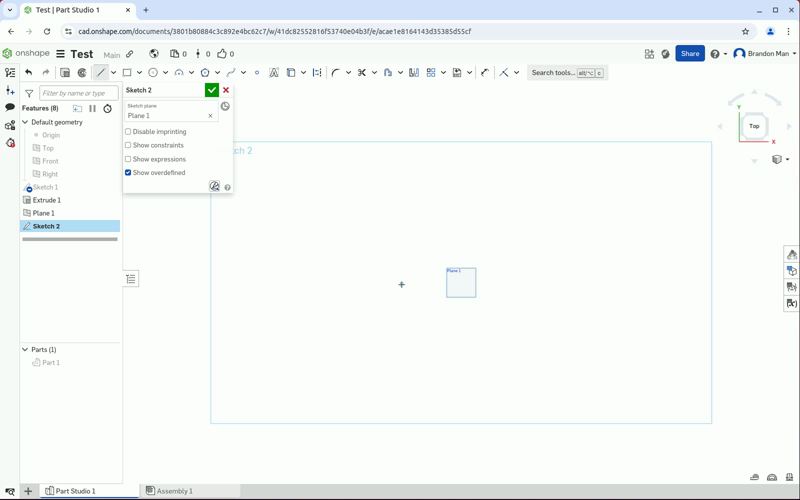
mouse_move(431, 284)
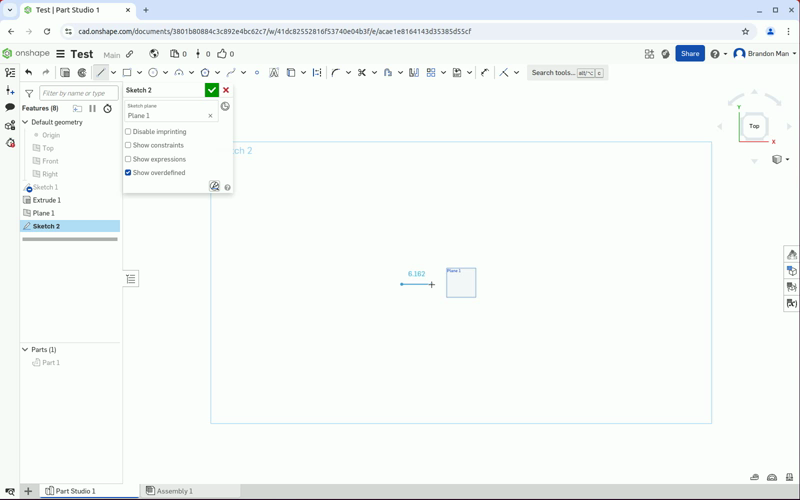
mouse_move(420, 324)
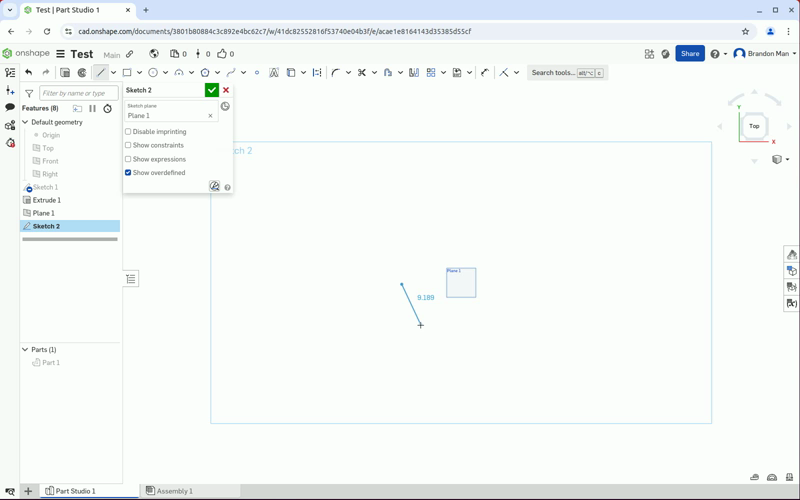
click(420, 324)
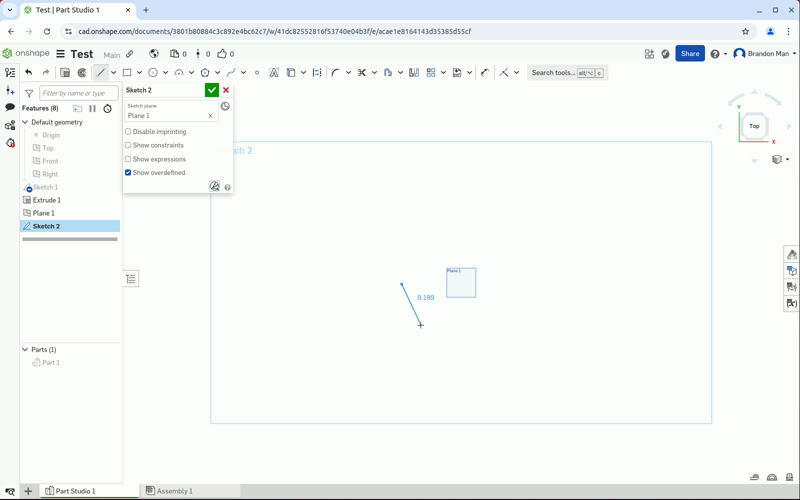
key_up(shift)
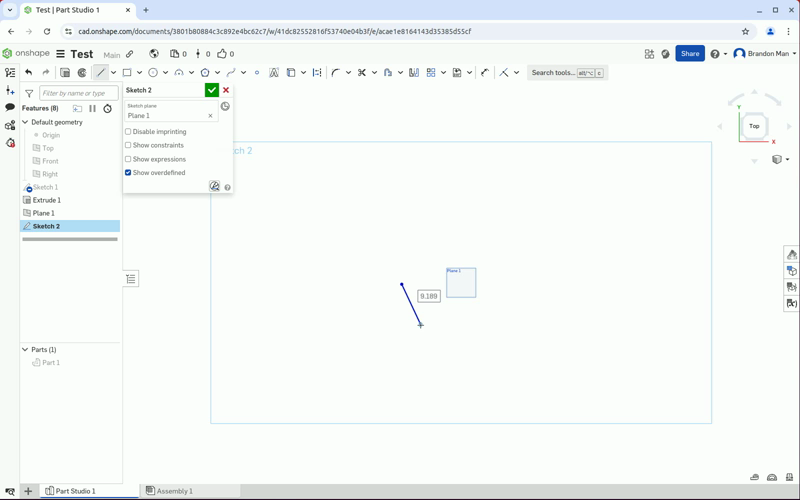
key_down(shift)
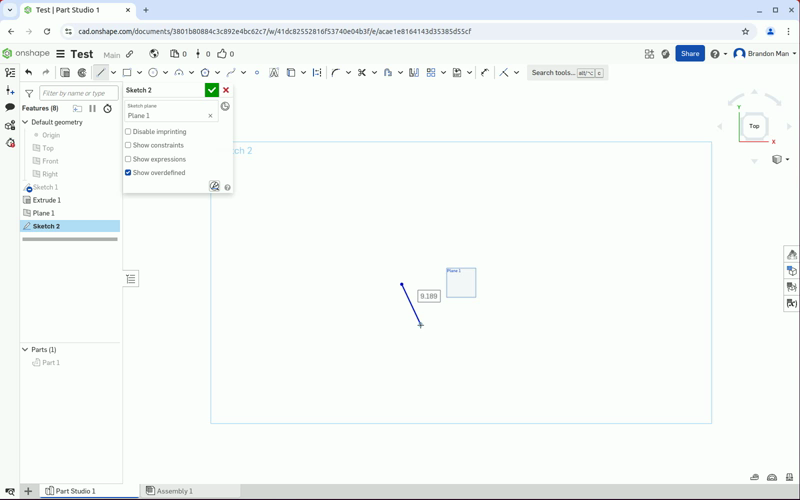
mouse_move(450, 324)
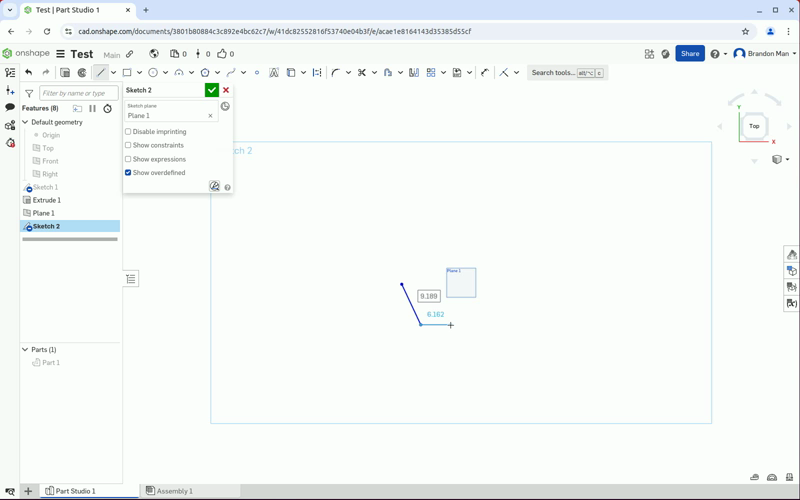
mouse_move(462, 340)
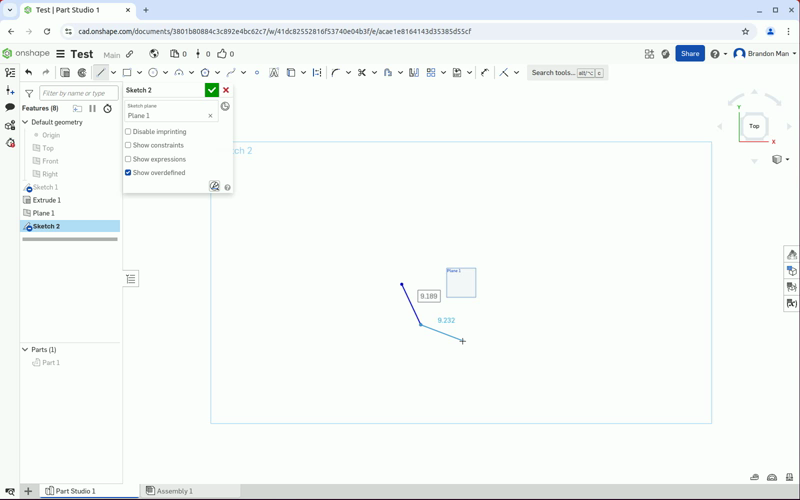
click(462, 340)
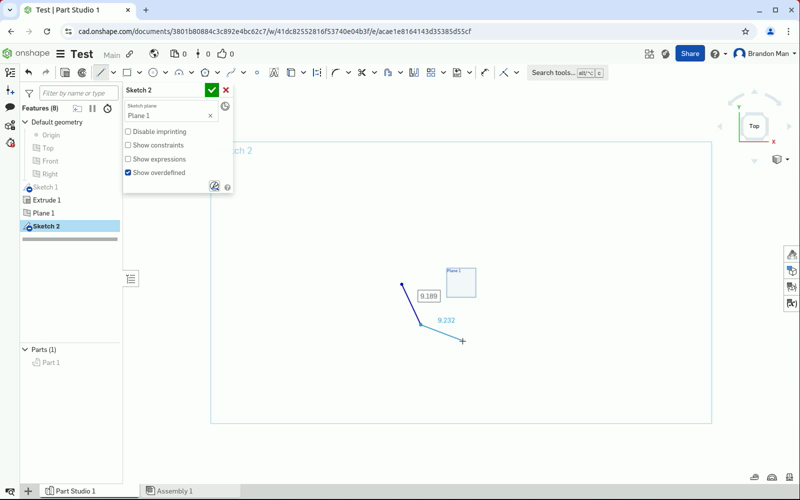
key_up(shift)
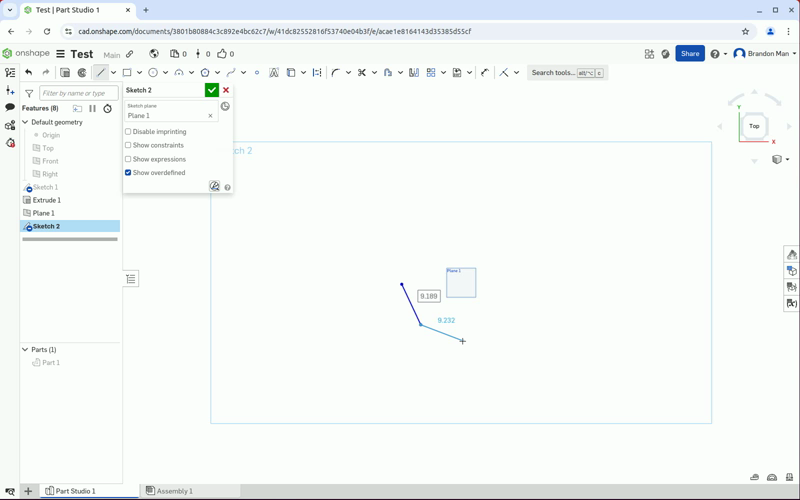
key_down(shift)
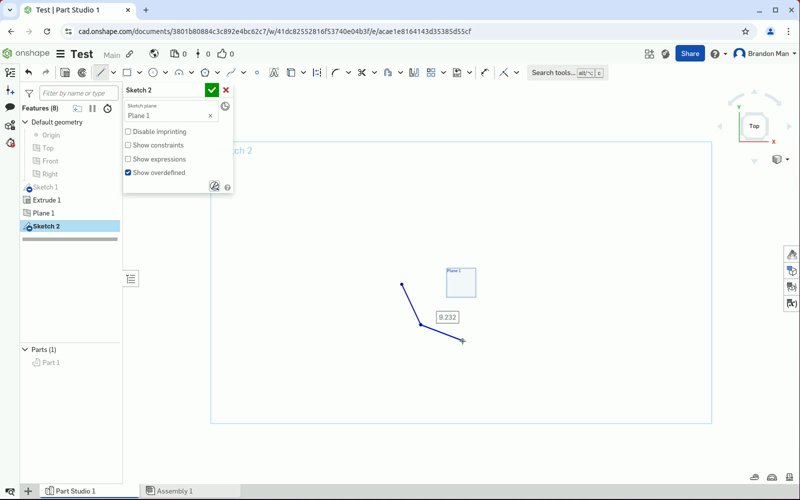
mouse_move(492, 340)
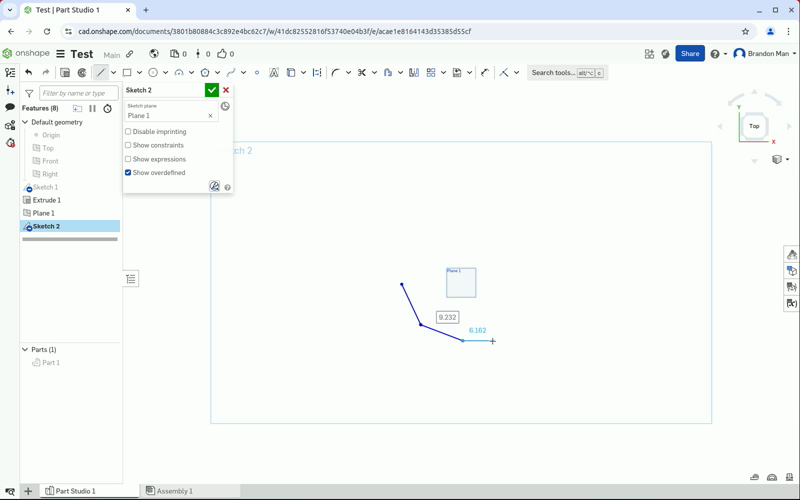
mouse_move(503, 323)
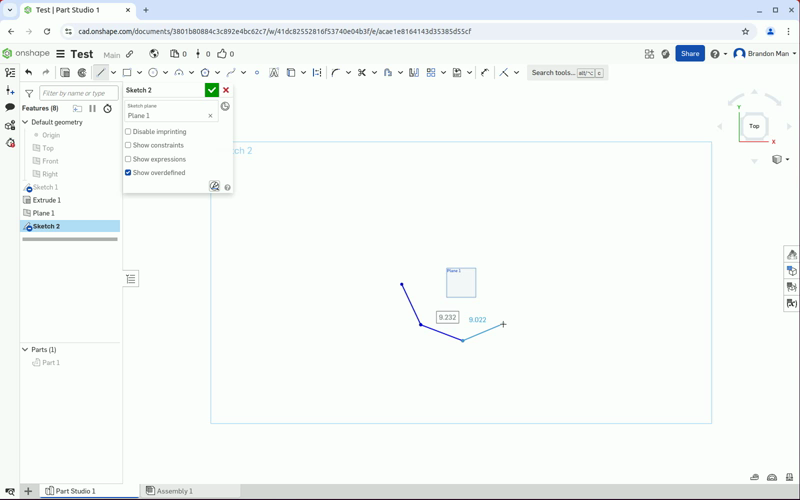
click(503, 323)
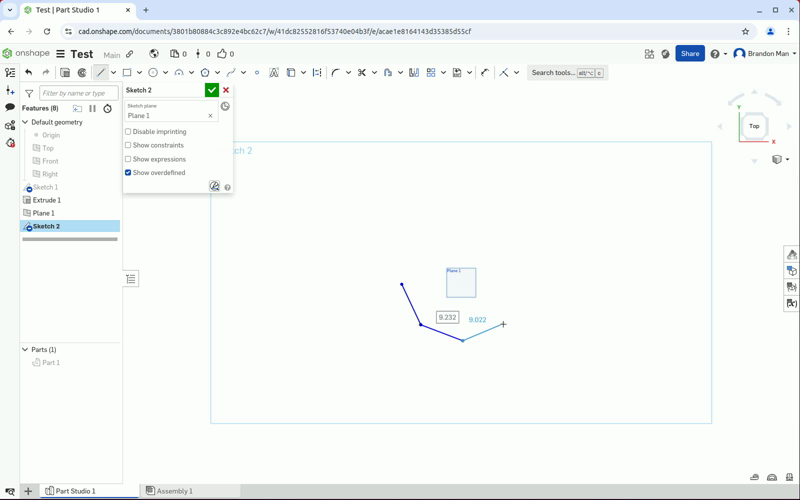
key_up(shift)
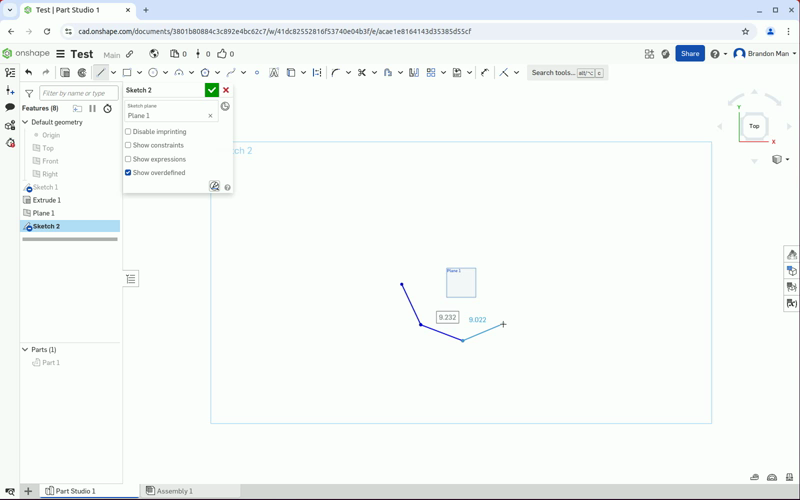
key_down(shift)
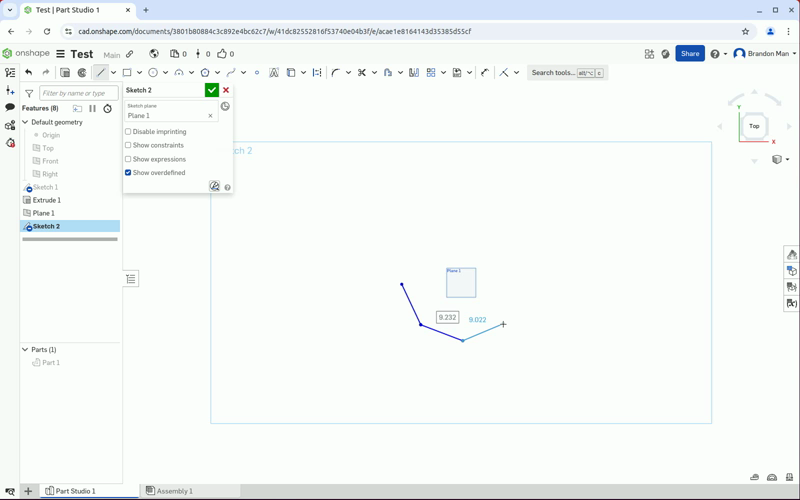
mouse_move(533, 323)
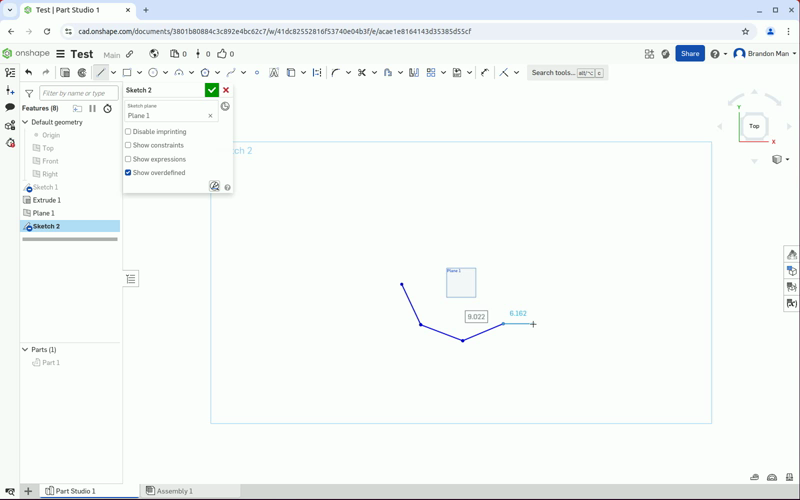
mouse_move(519, 281)
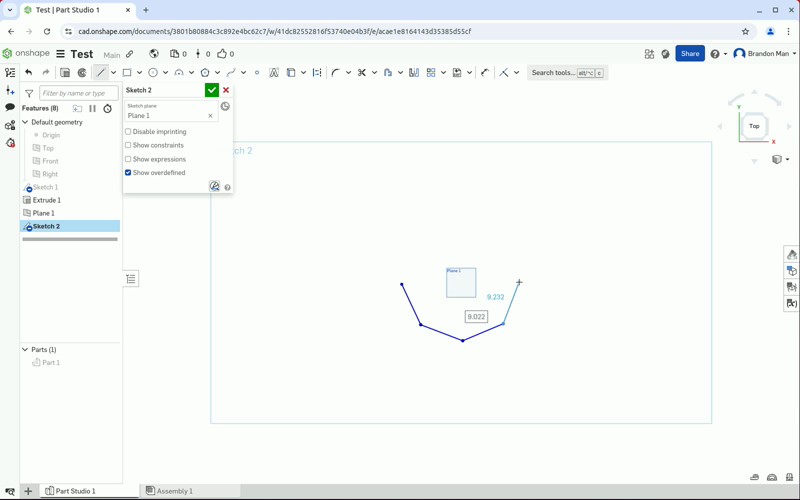
click(519, 281)
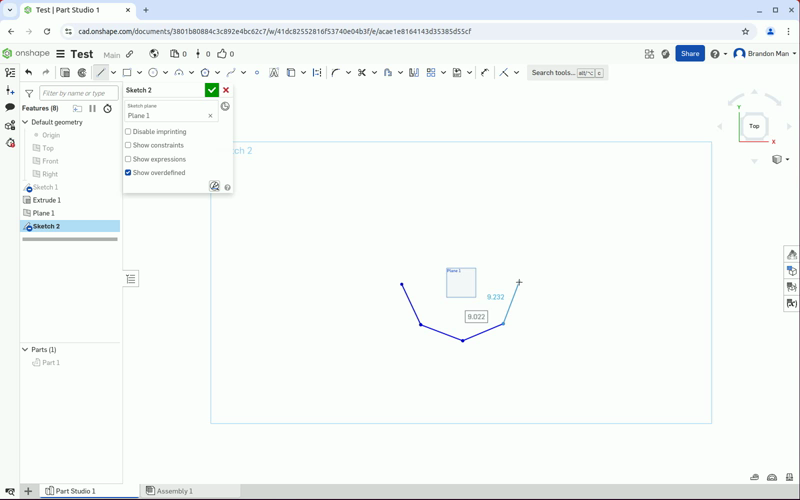
key_up(shift)
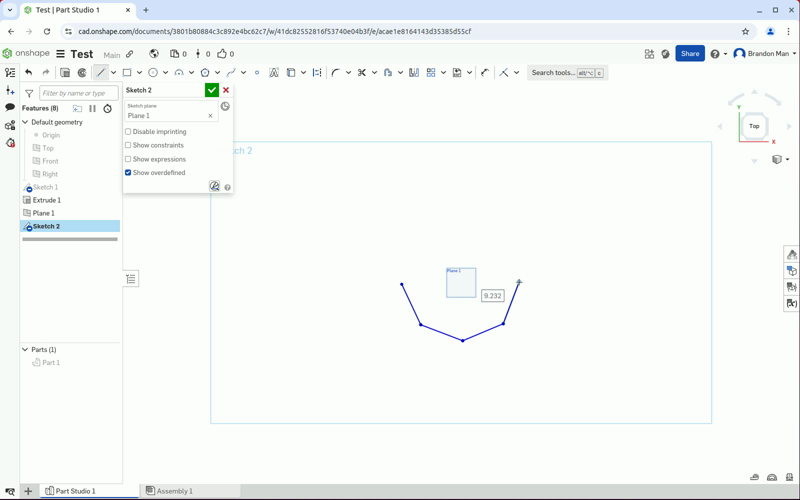
key_down(shift)
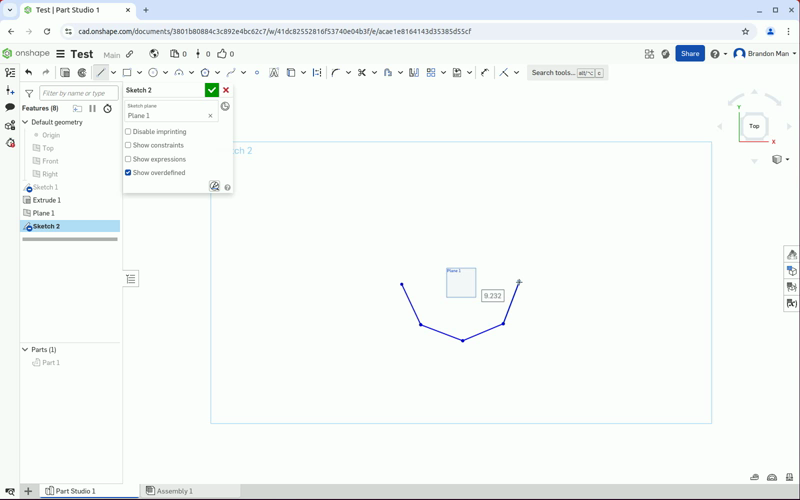
mouse_move(549, 281)
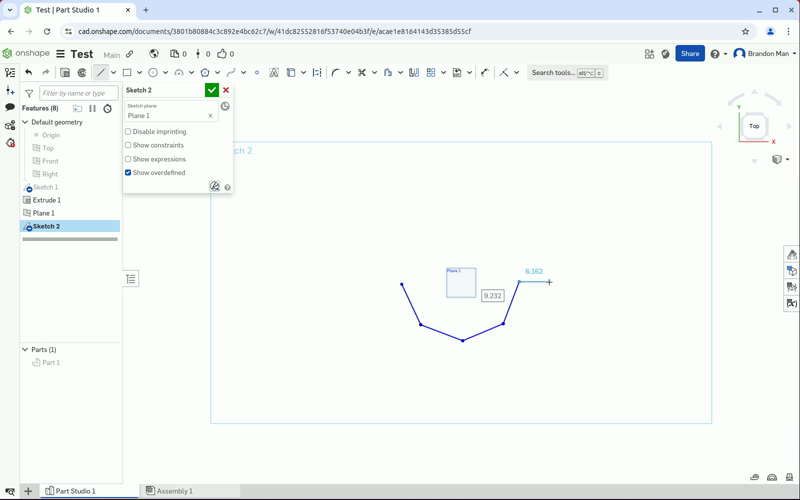
mouse_move(500, 239)
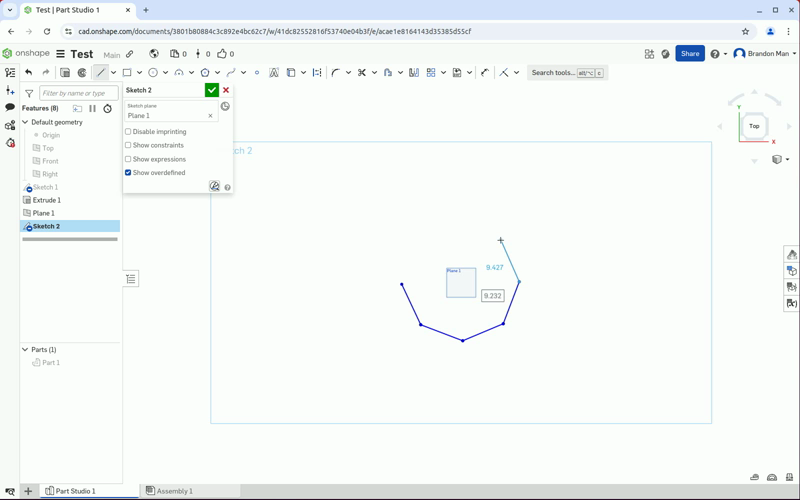
click(500, 239)
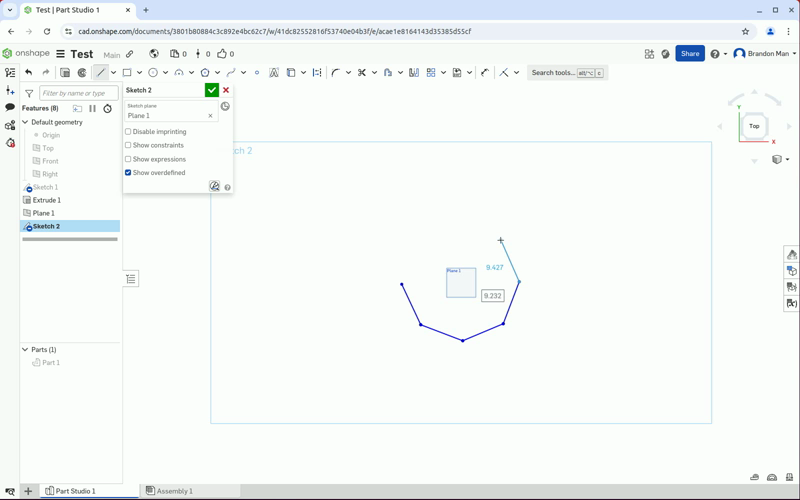
key_up(shift)
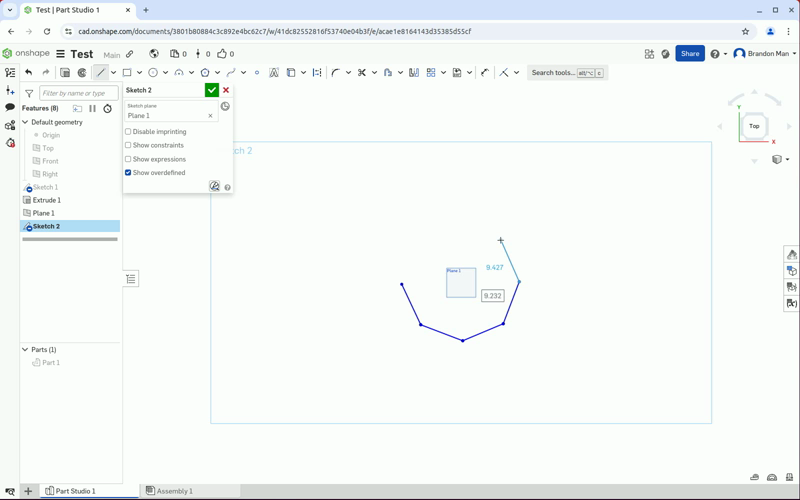
key_down(shift)
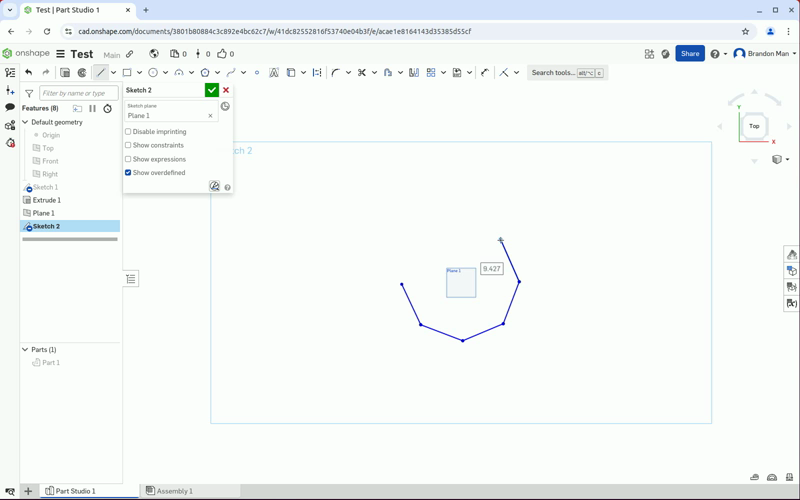
mouse_move(530, 239)
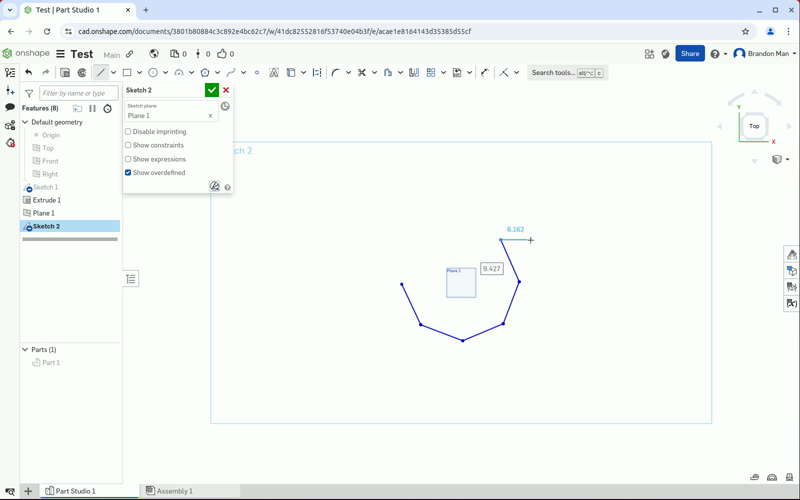
mouse_move(458, 223)
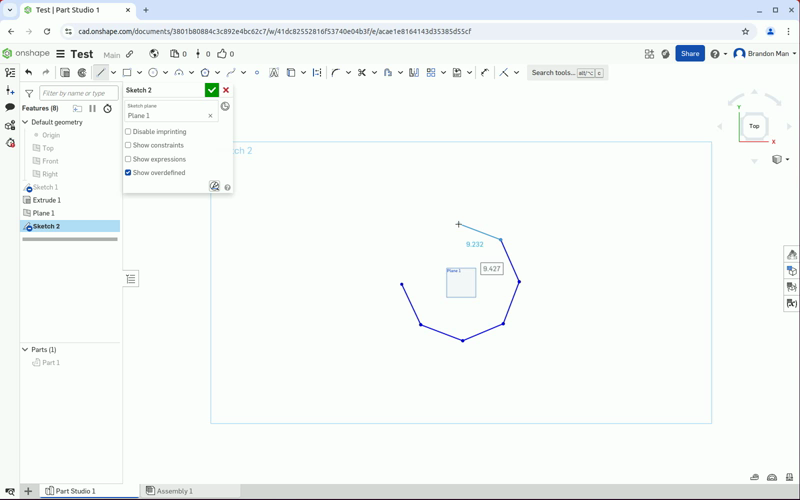
click(458, 223)
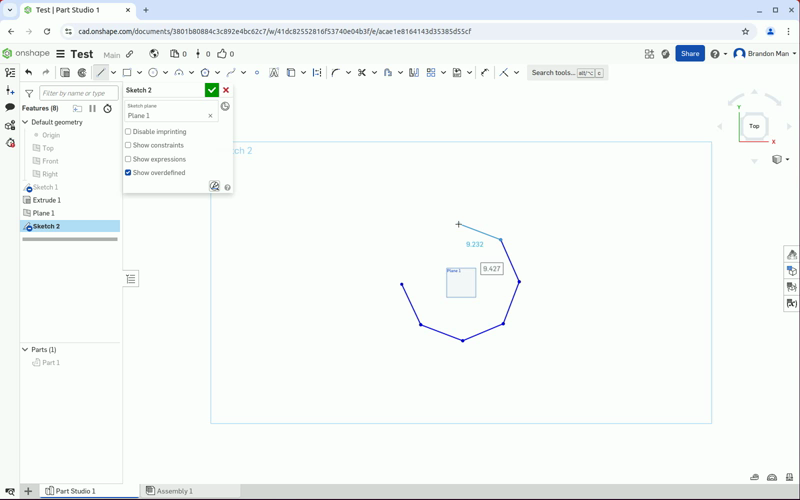
key_up(shift)
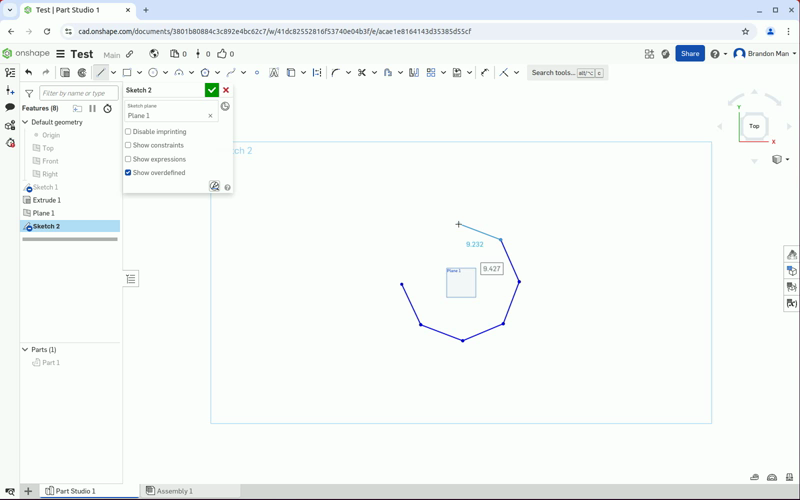
key_down(shift)
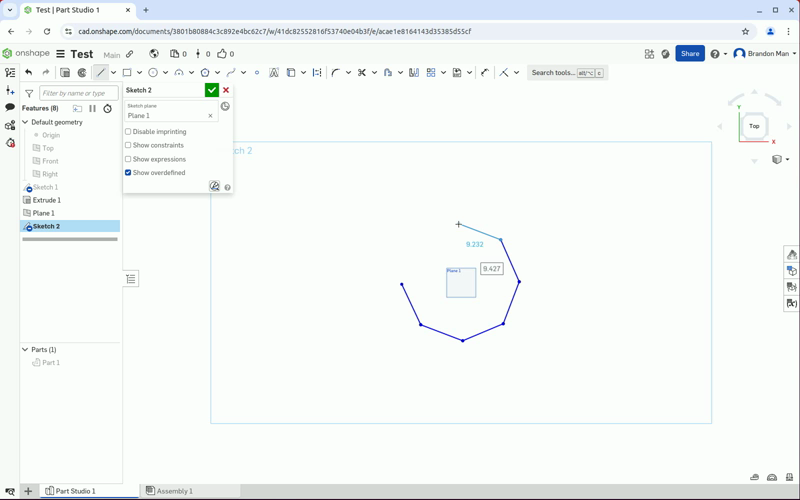
mouse_move(489, 223)
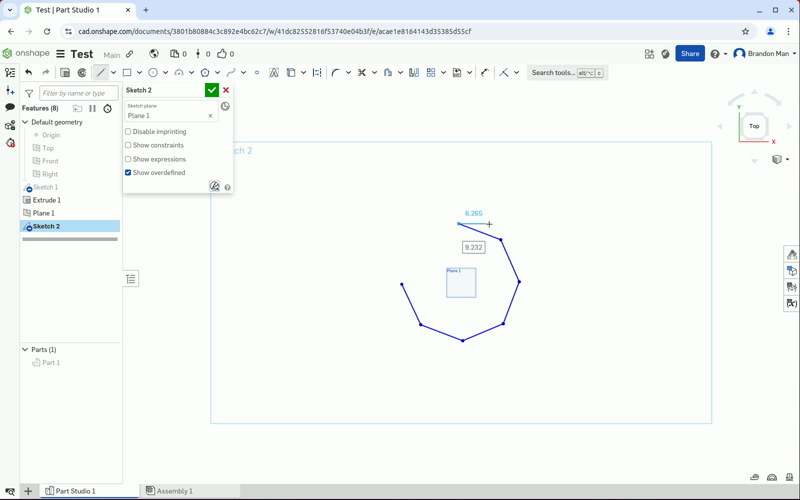
mouse_move(418, 242)
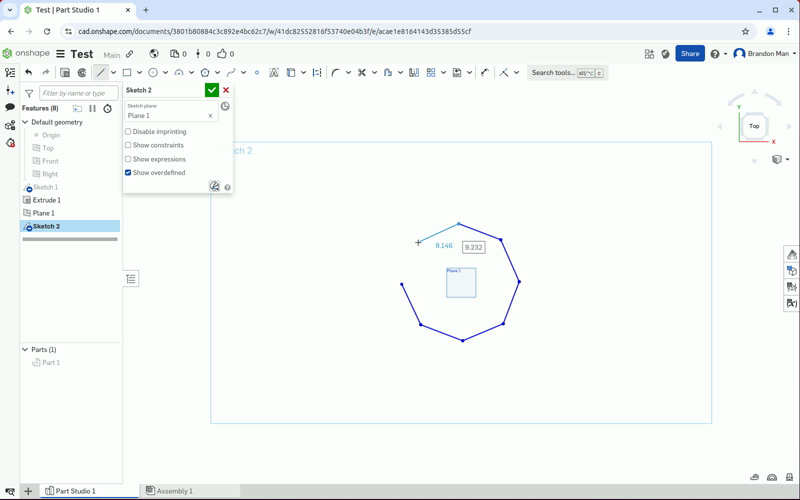
click(418, 242)
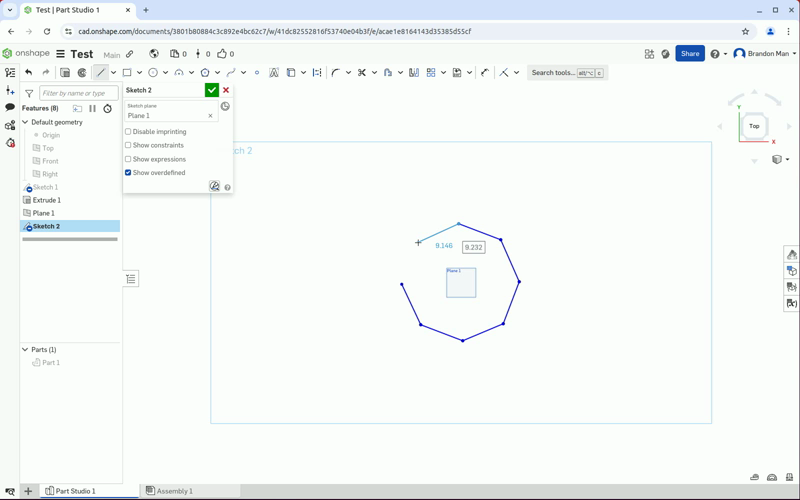
key_up(shift)
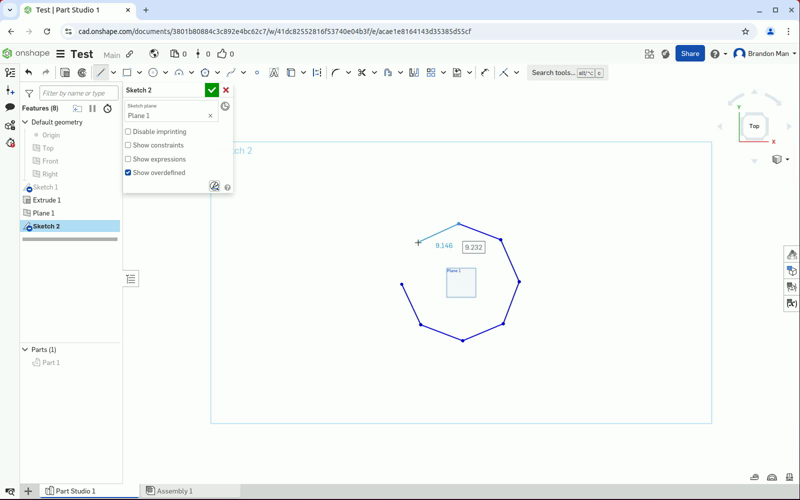
mouse_move(448, 242)
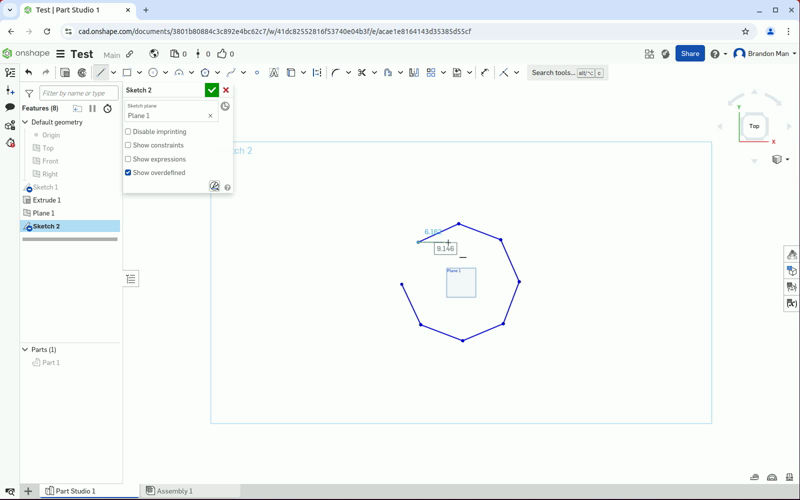
key_down(shift)
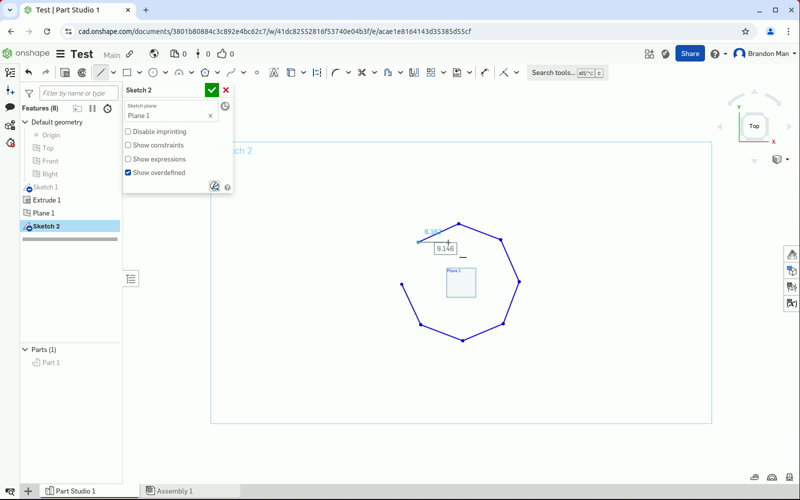
mouse_move(401, 284)
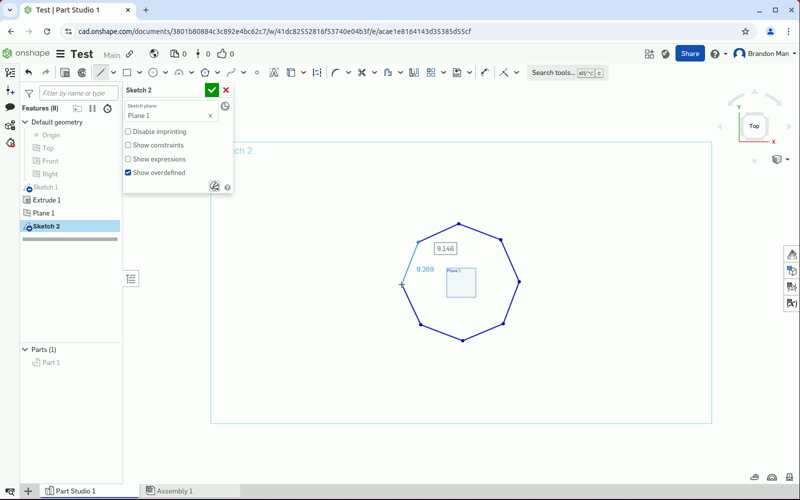
key_up(shift)
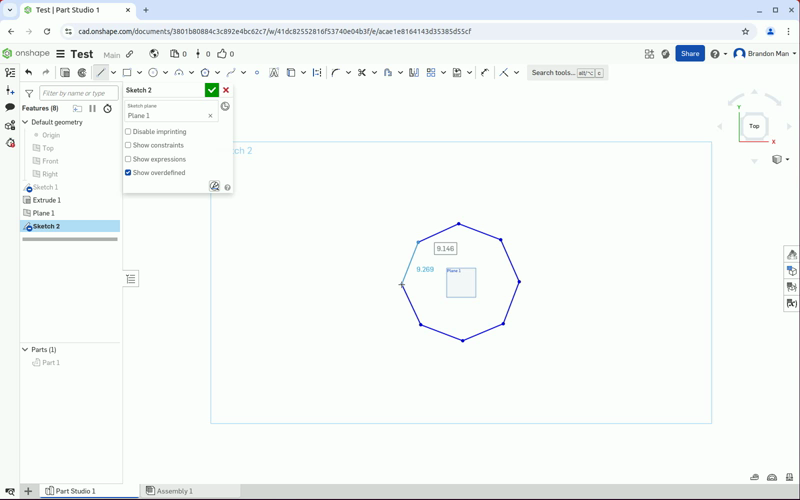
click(401, 284)
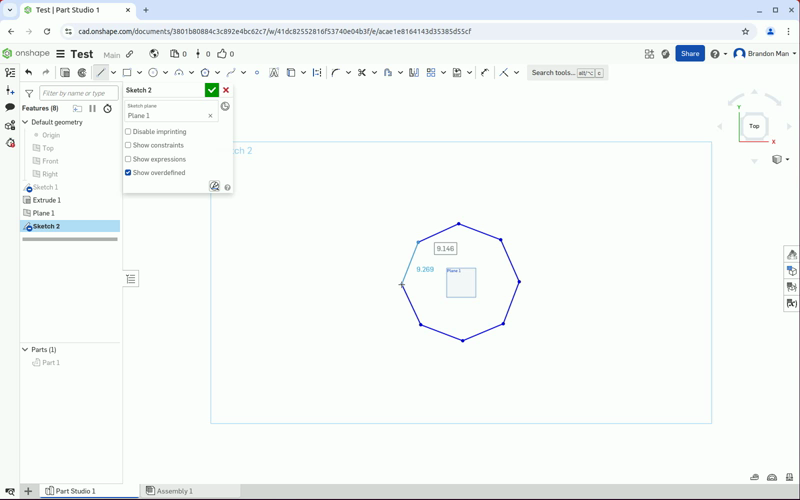
key(esc)
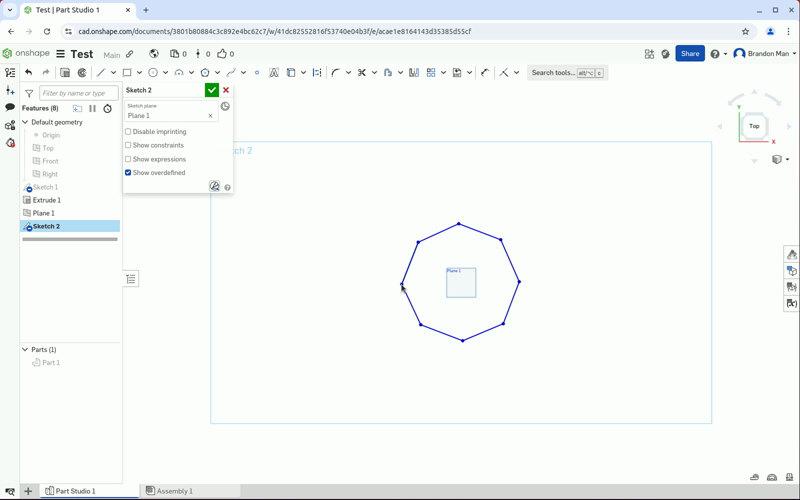
mouse_move(438, 274)
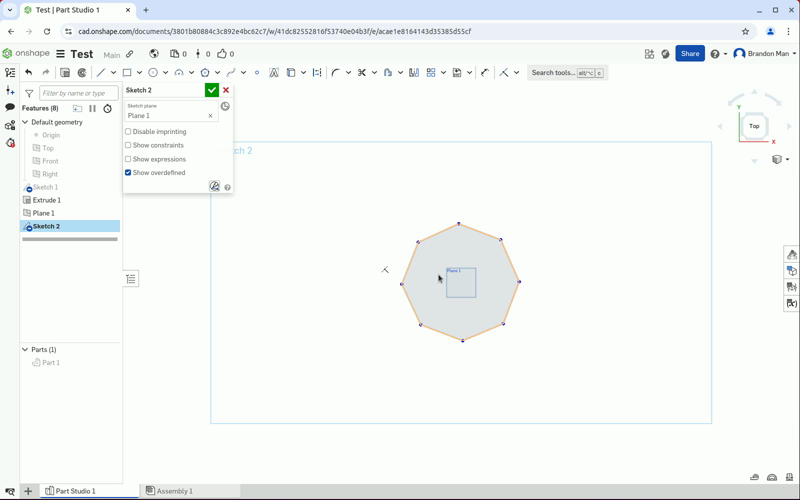
click(438, 274)
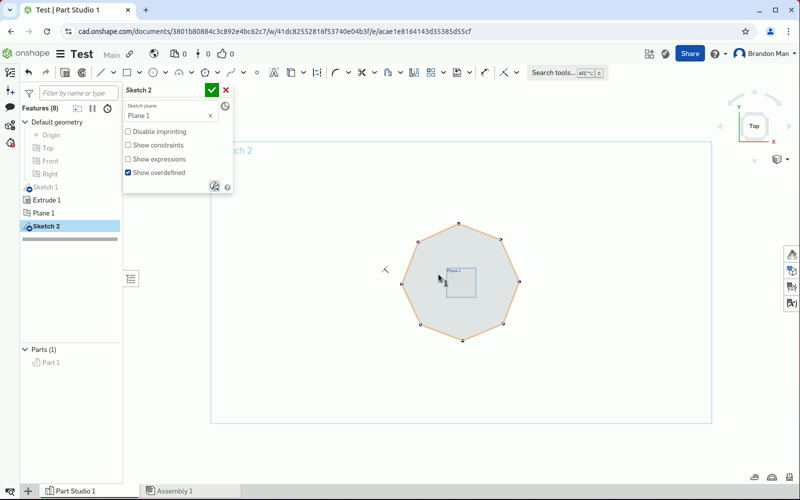
mouse_move(73, 352)
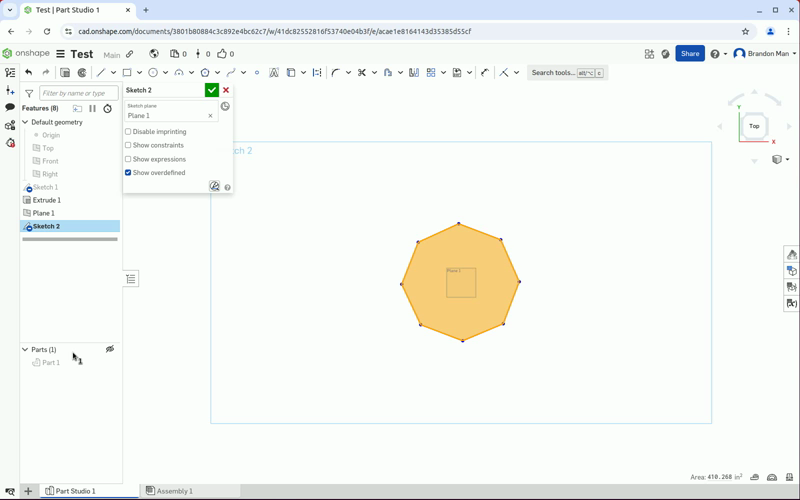
key(shift+y)
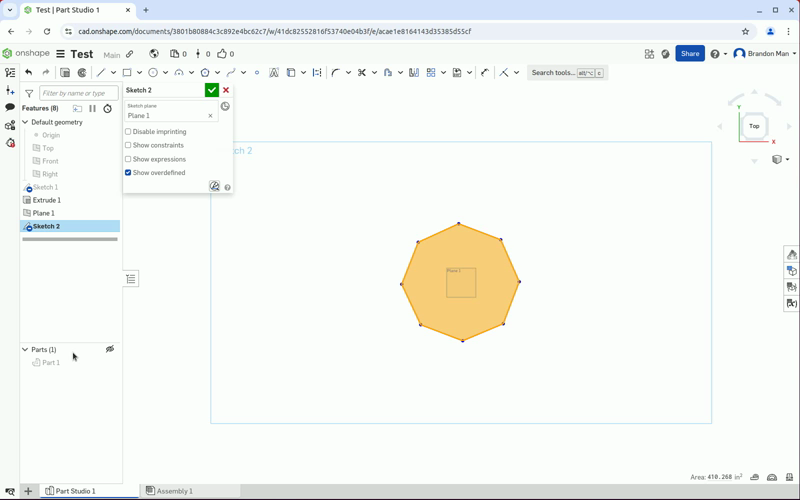
key(shift+e)
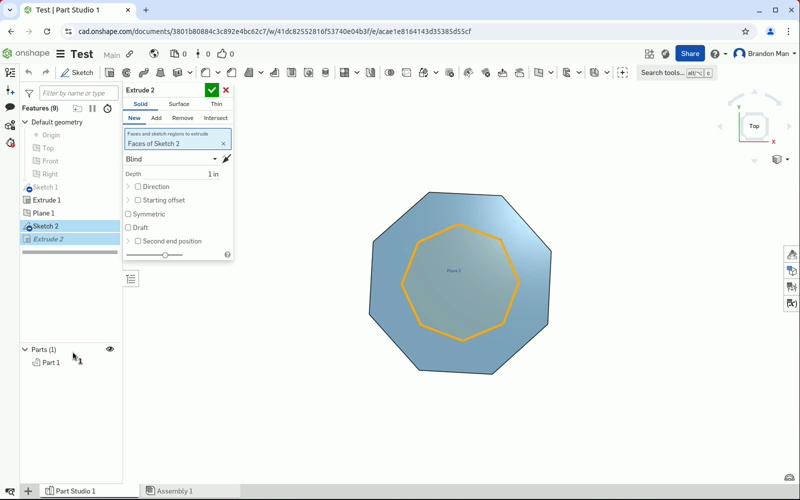
mouse_move(143, 106)
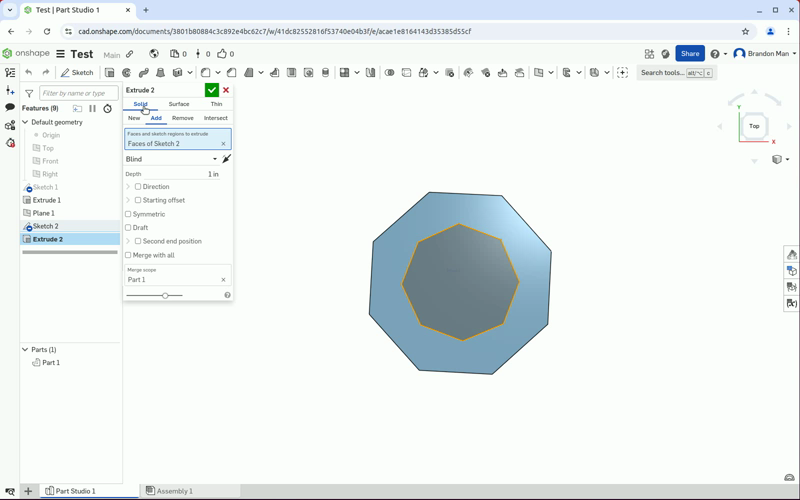
click(143, 106)
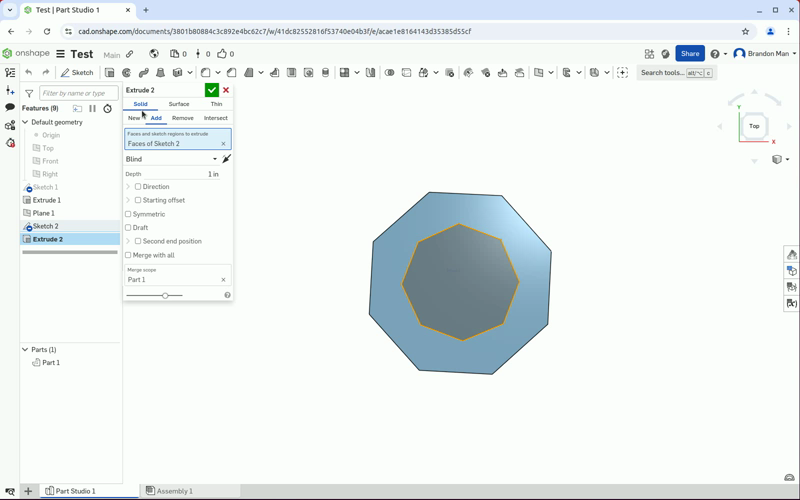
mouse_move(137, 120)
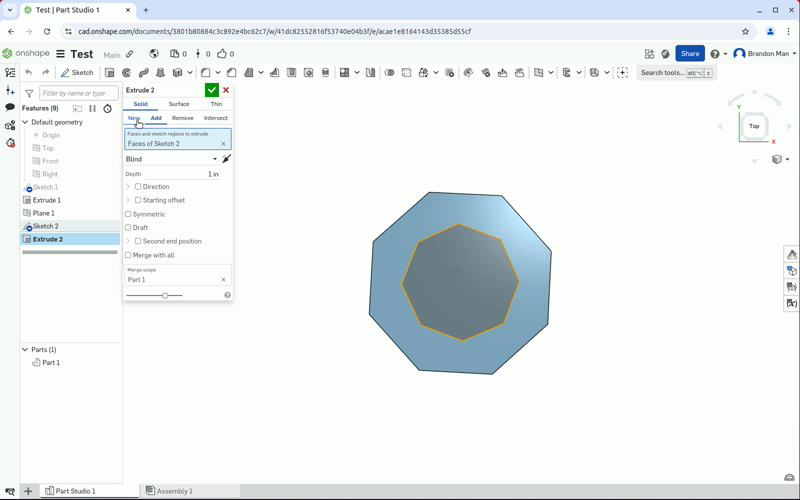
click(137, 120)
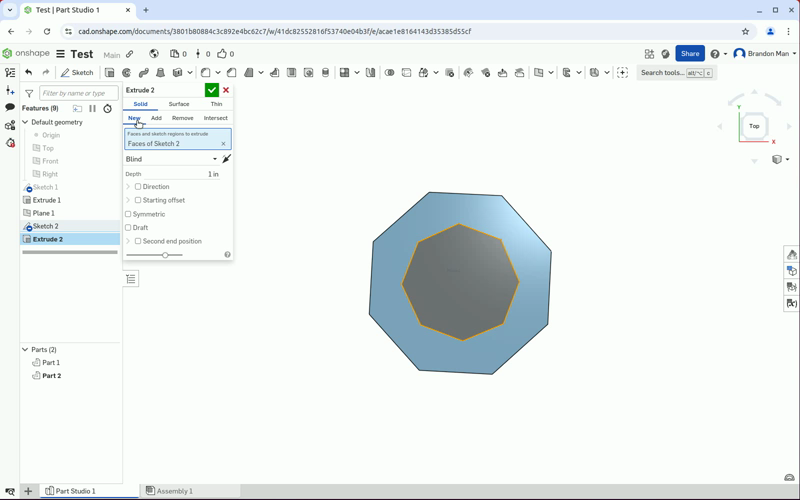
key(tab, 4)
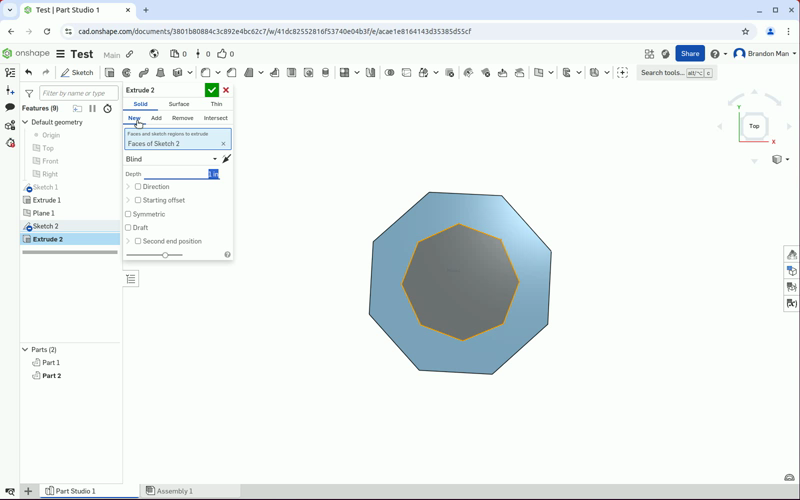
text(0.963)
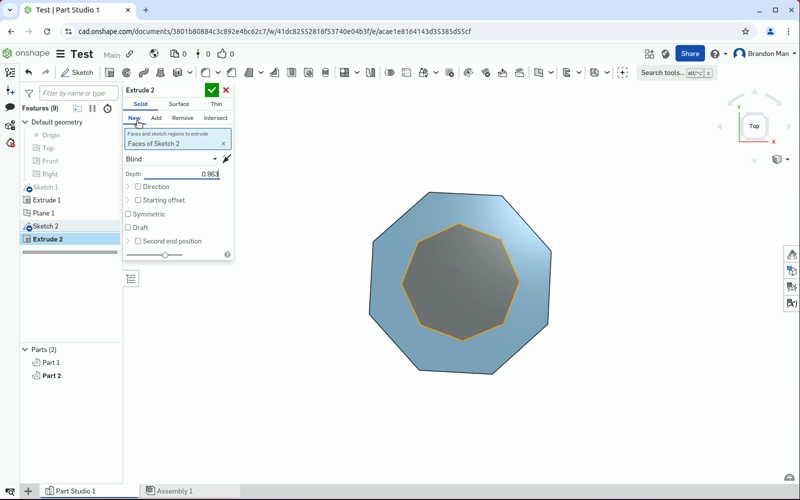
key(enter)
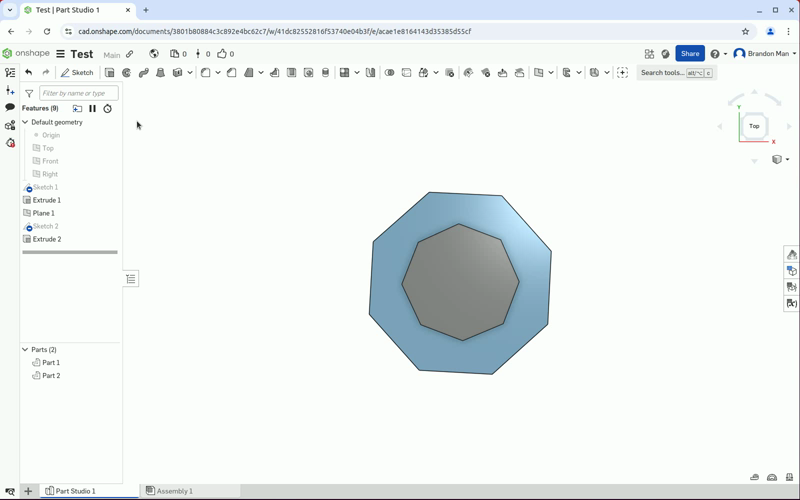
key(shift+h)
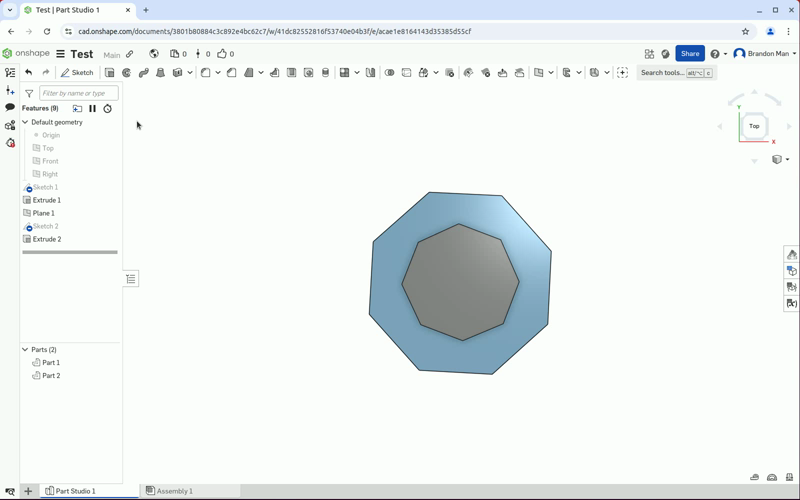
key(shift+h)
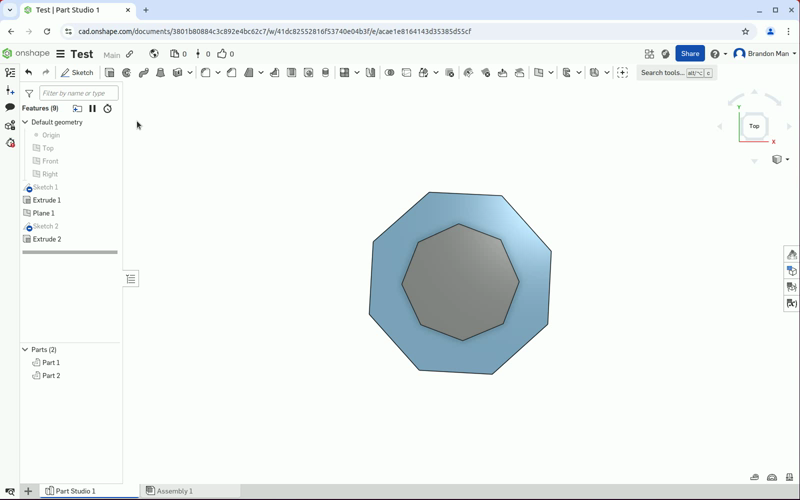
mouse_move(73, 189)
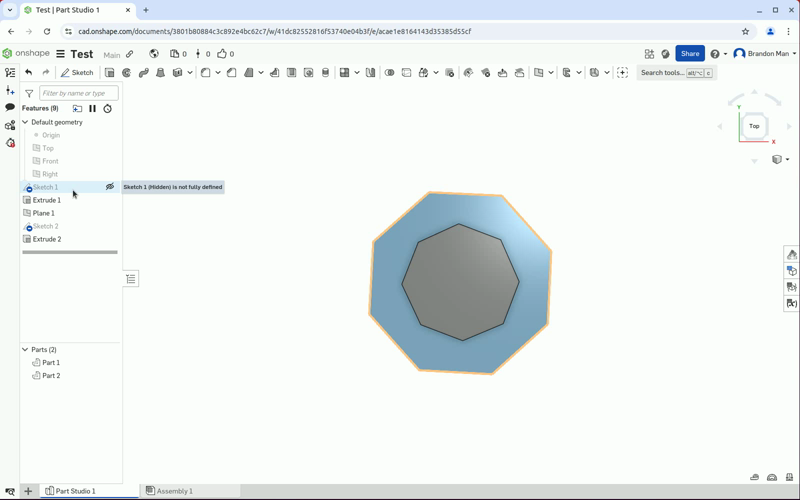
click(73, 189)
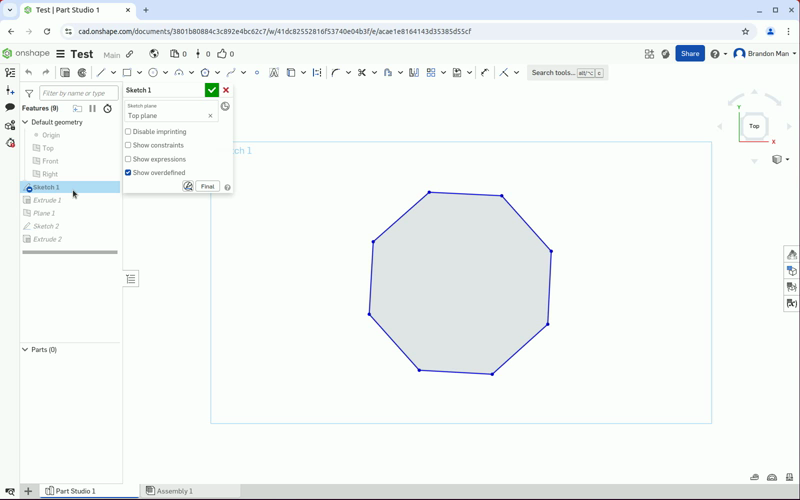
mouse_move(229, 92)
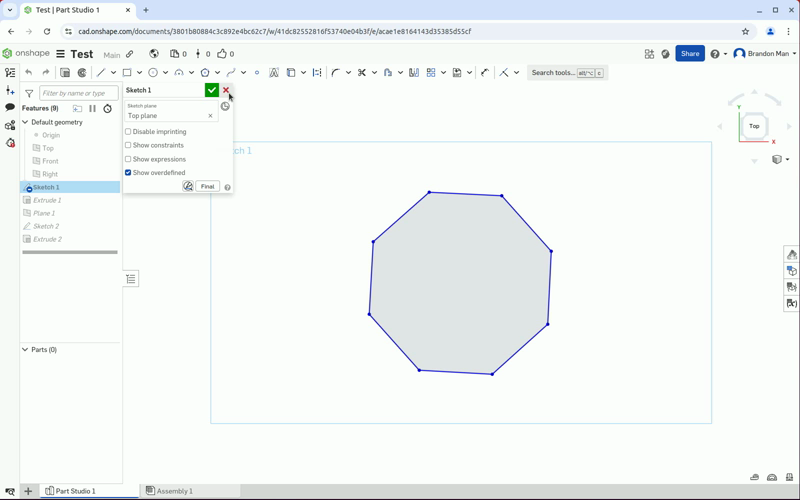
click(229, 92)
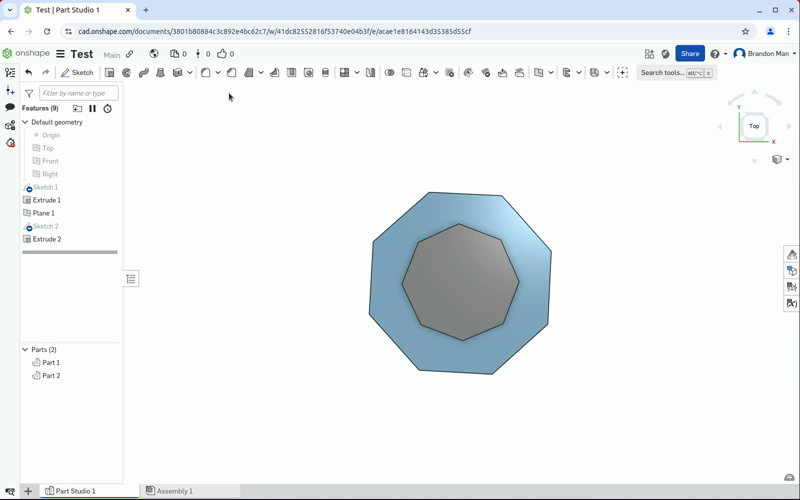
mouse_move(541, 75)
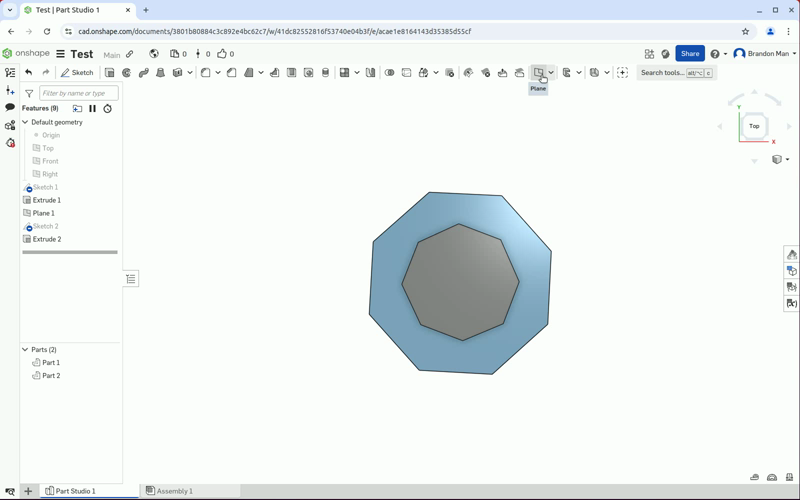
click(541, 75)
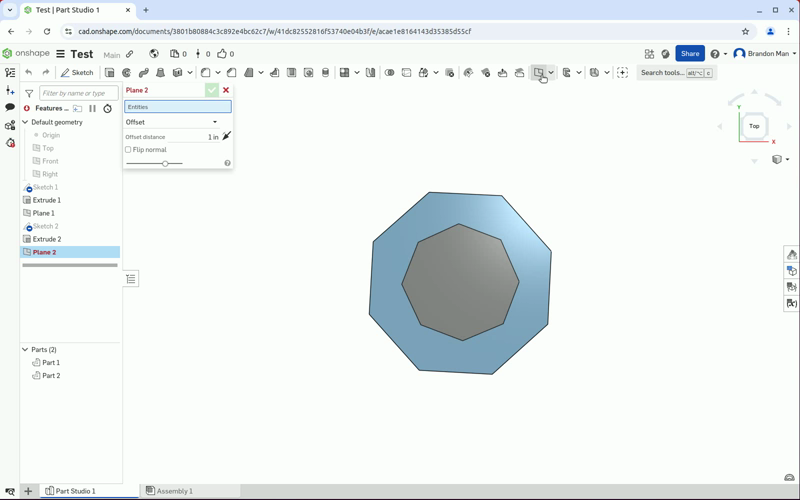
mouse_move(73, 150)
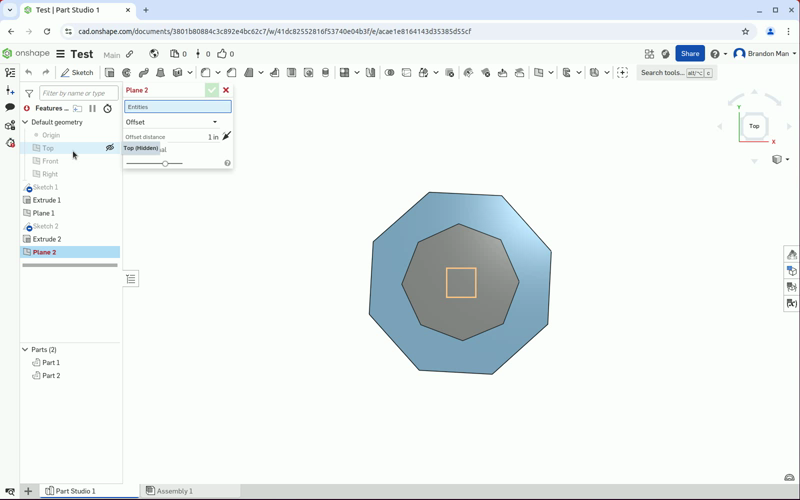
click(73, 150)
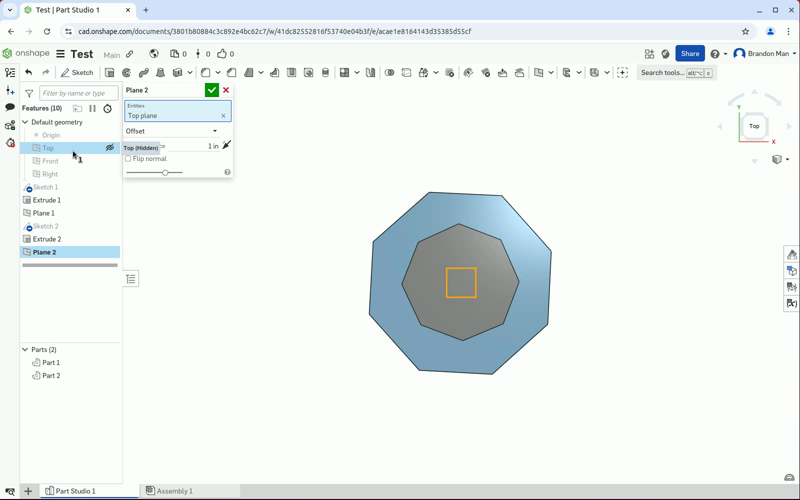
key(tab, 2)
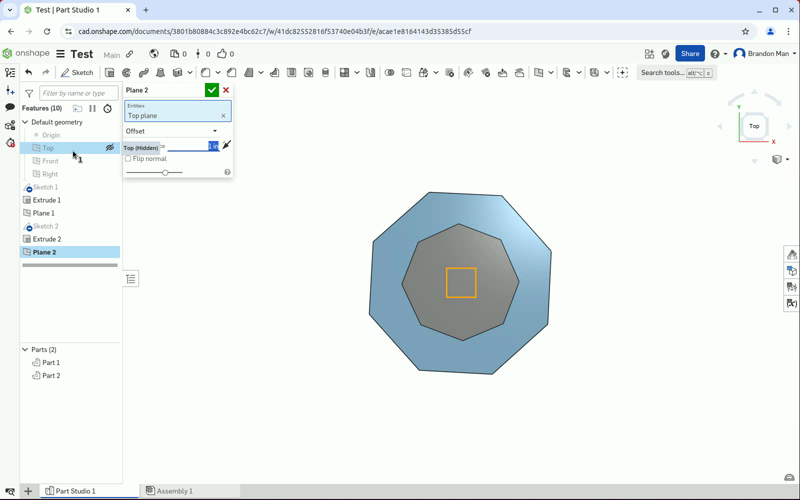
text(1.695)
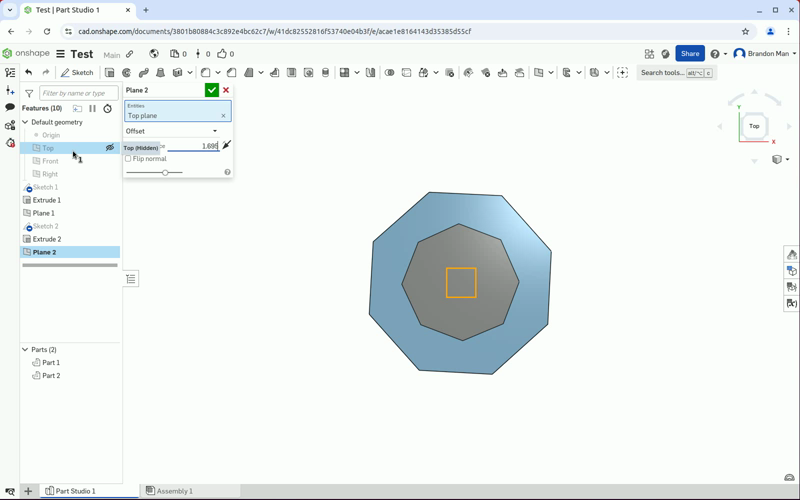
key(enter, 2)
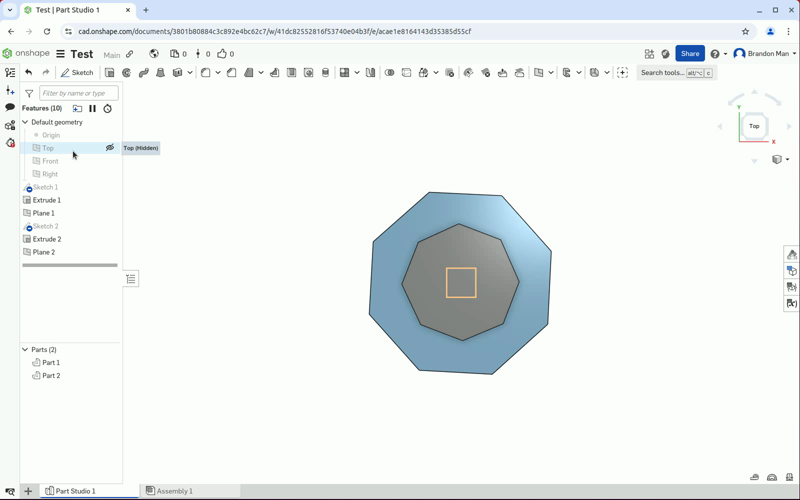
key(shift+s)
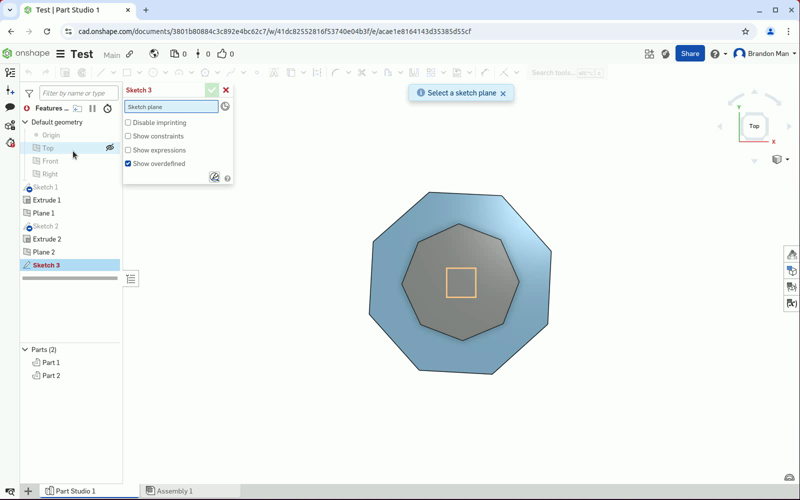
mouse_move(73, 254)
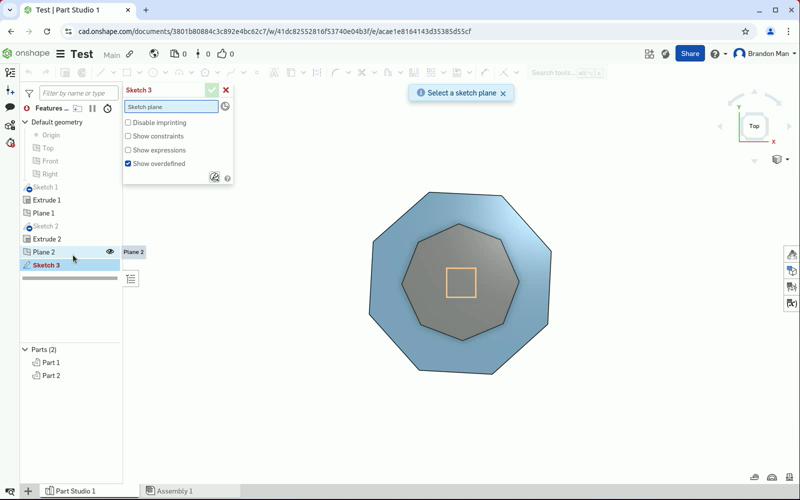
click(73, 254)
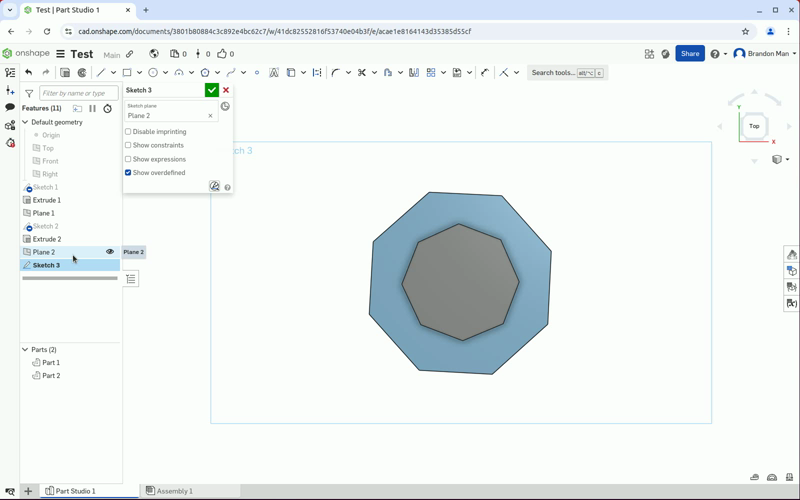
mouse_move(73, 352)
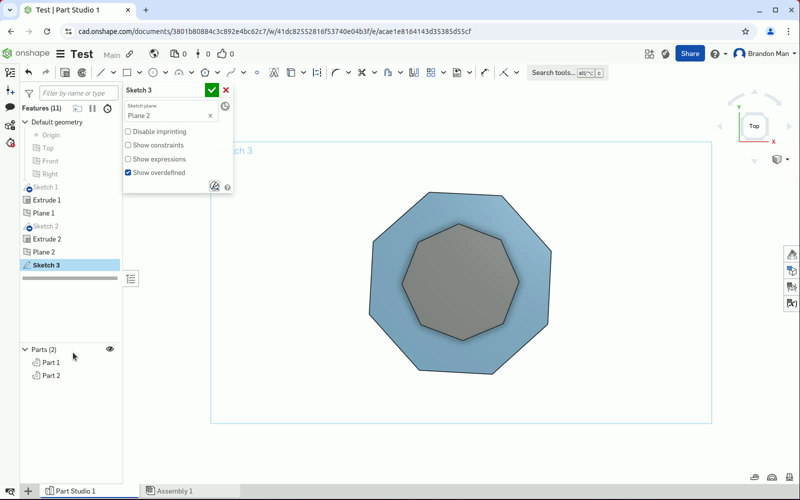
key(y)
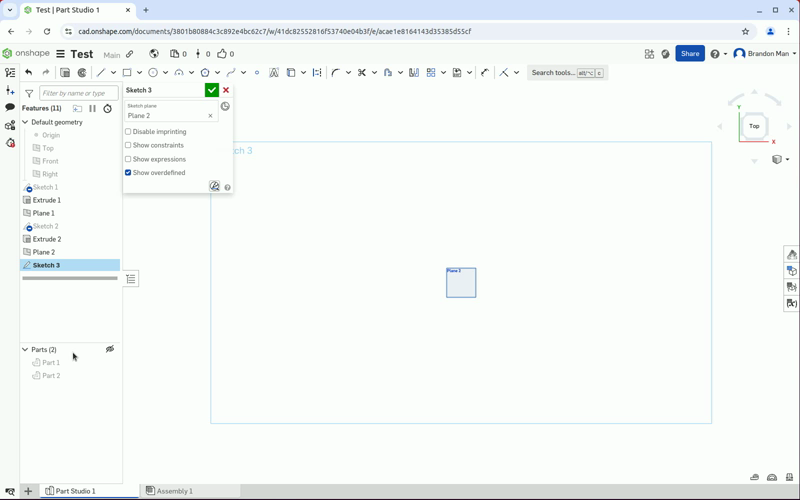
key(l)
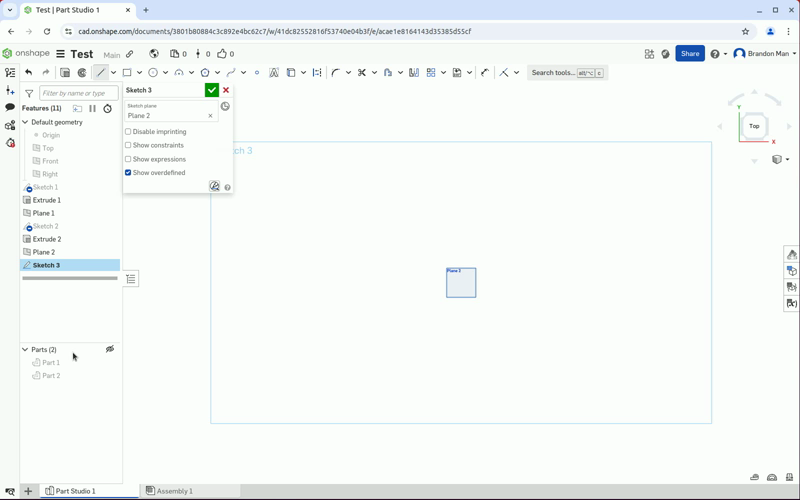
key_down(shift)
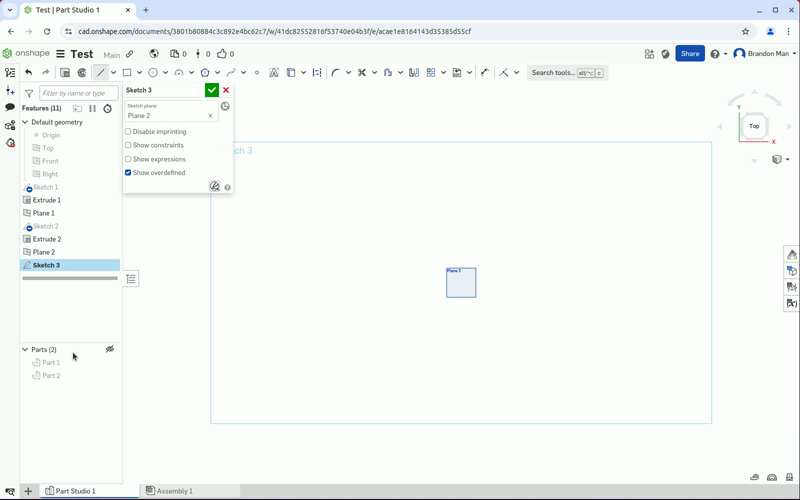
mouse_move(418, 281)
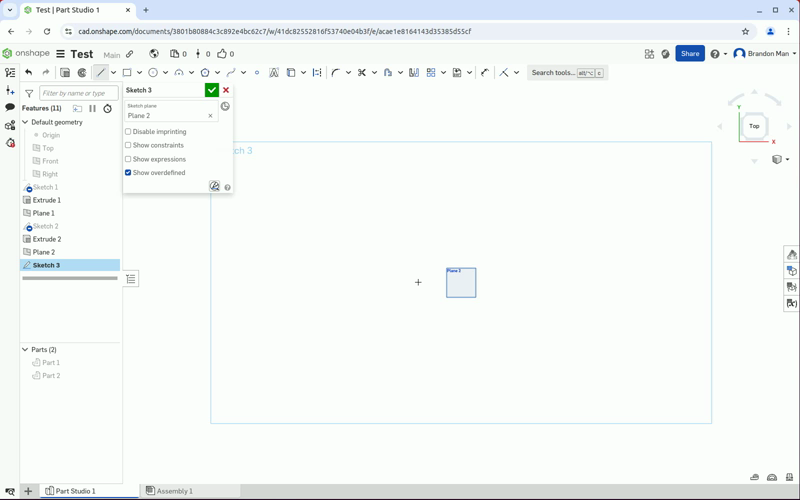
click(418, 281)
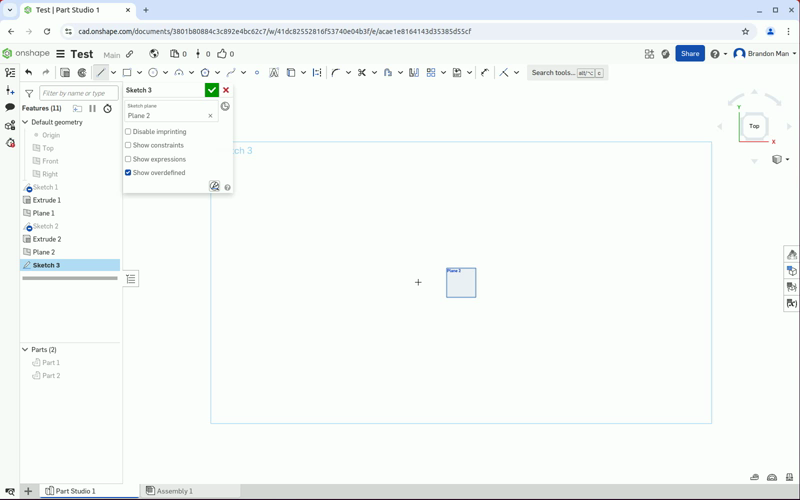
key_up(shift)
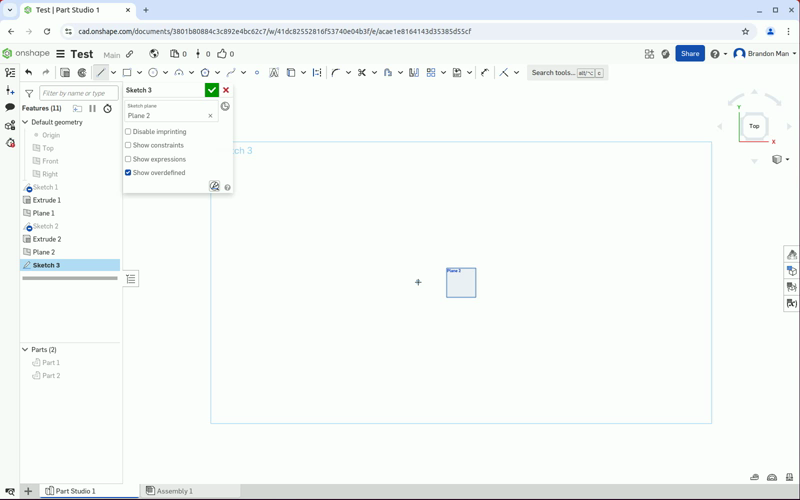
key_down(shift)
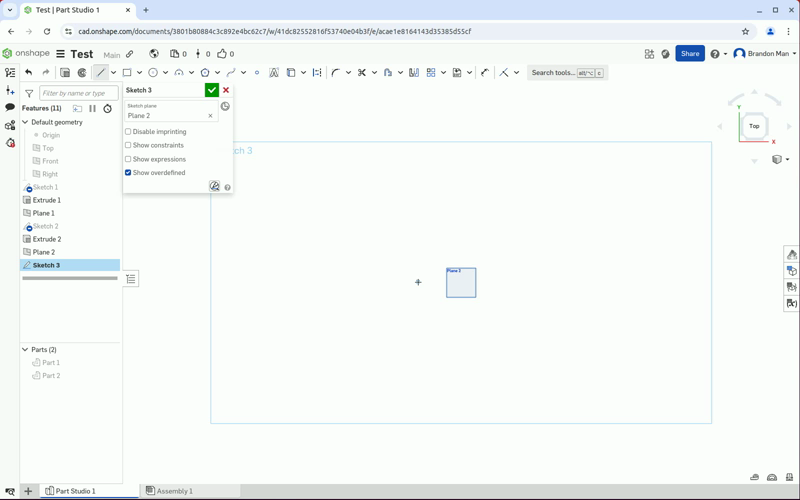
mouse_move(448, 281)
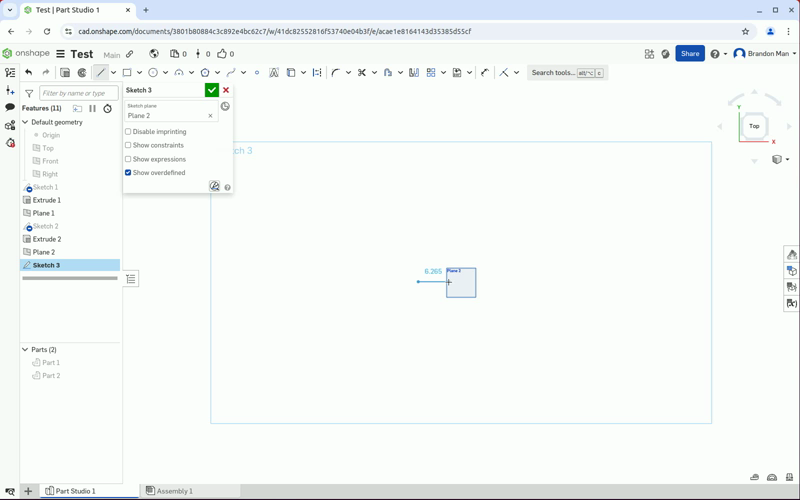
mouse_move(434, 315)
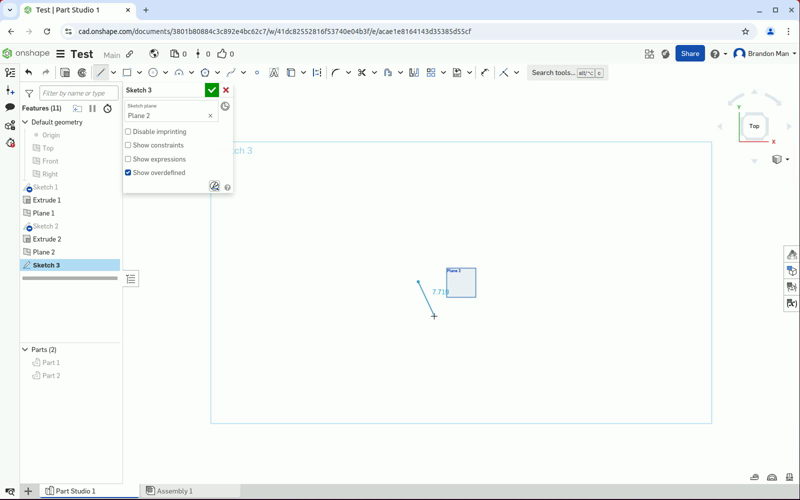
click(434, 315)
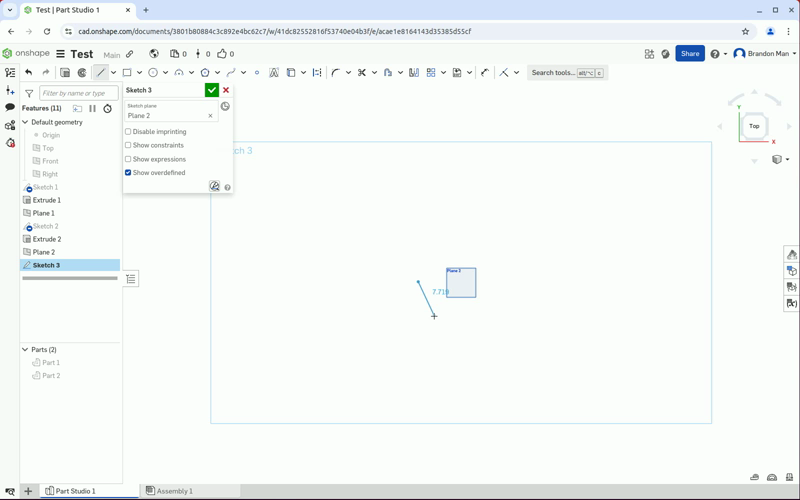
key_up(shift)
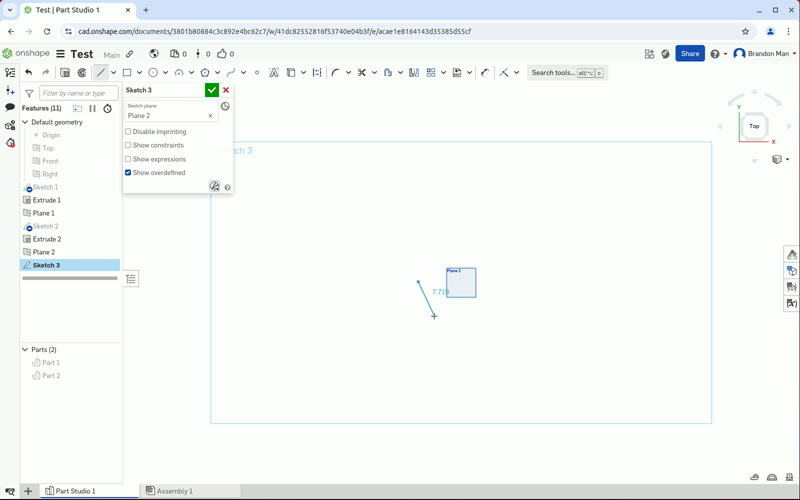
key_down(shift)
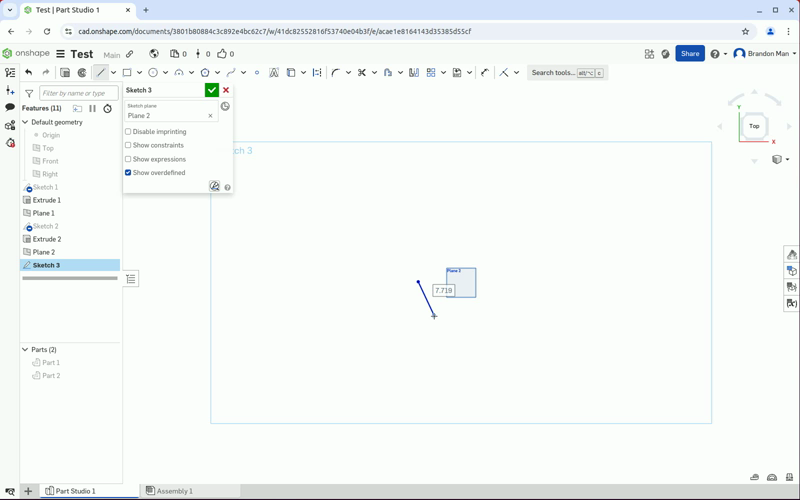
mouse_move(464, 315)
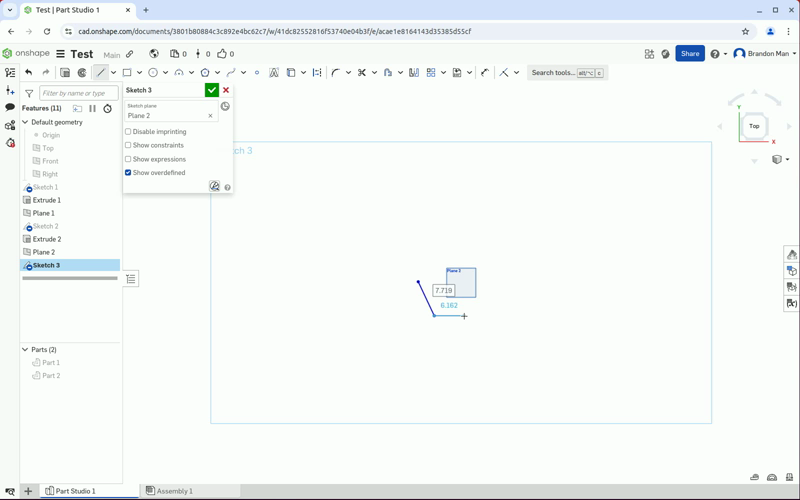
mouse_move(470, 324)
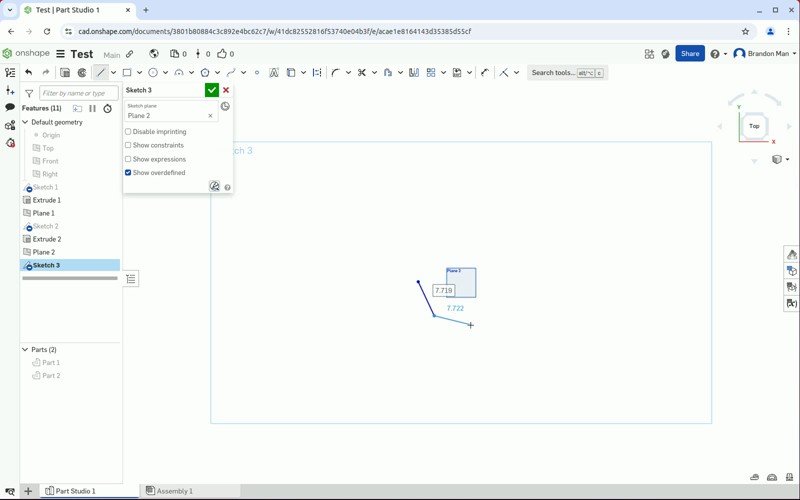
click(470, 324)
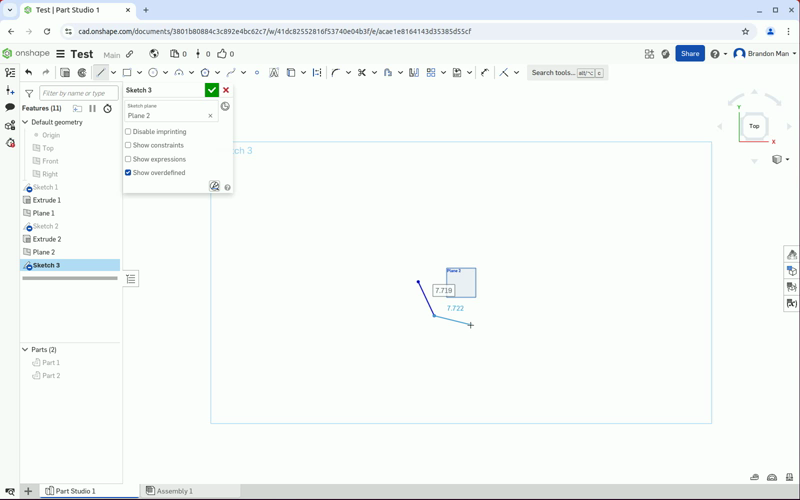
key_up(shift)
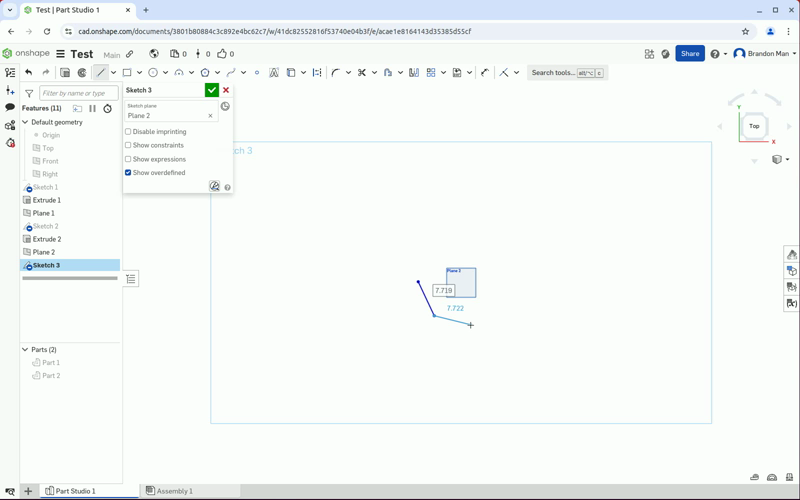
key_down(shift)
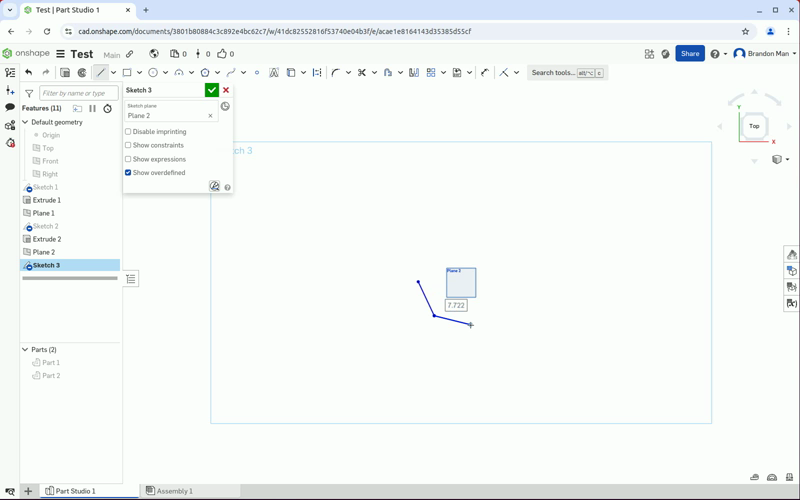
mouse_move(500, 324)
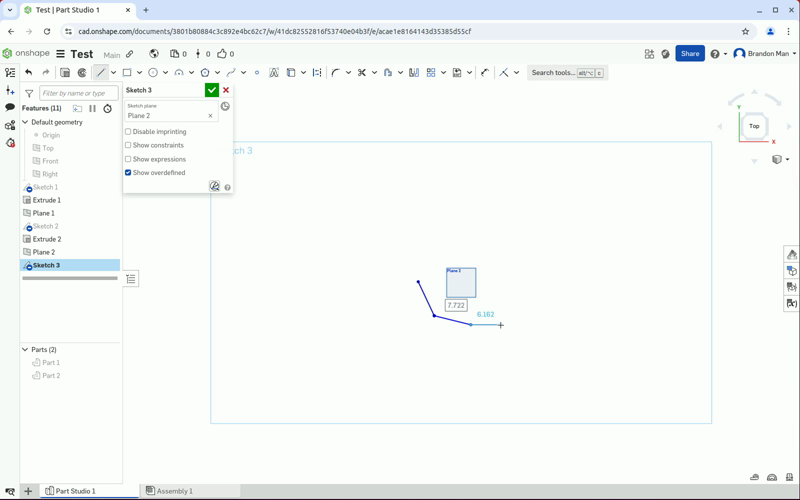
mouse_move(500, 302)
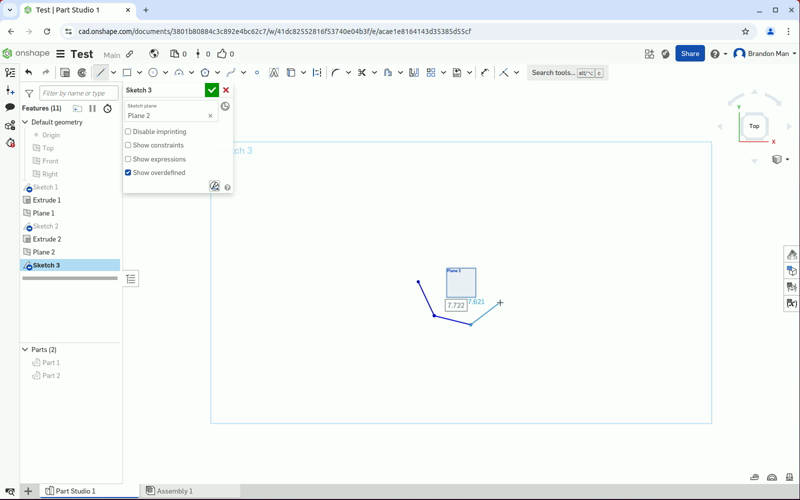
click(500, 302)
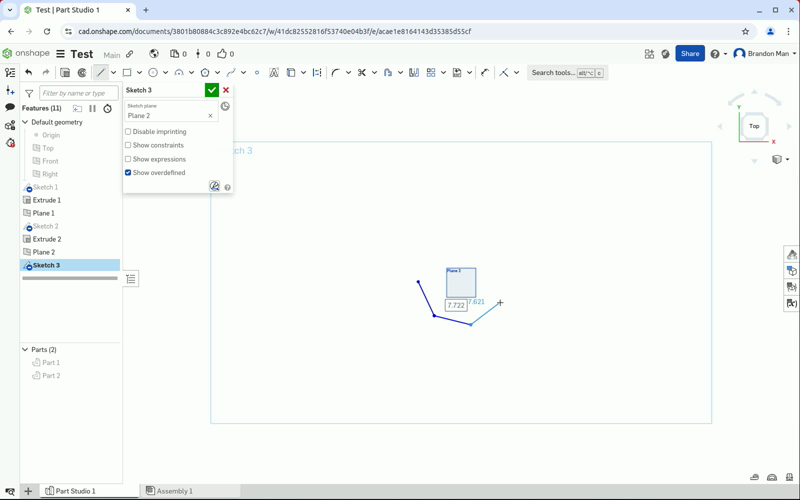
key_up(shift)
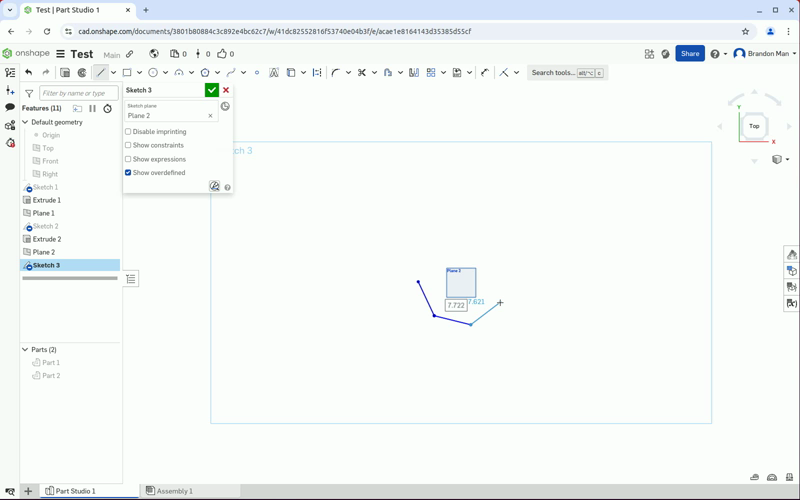
key_down(shift)
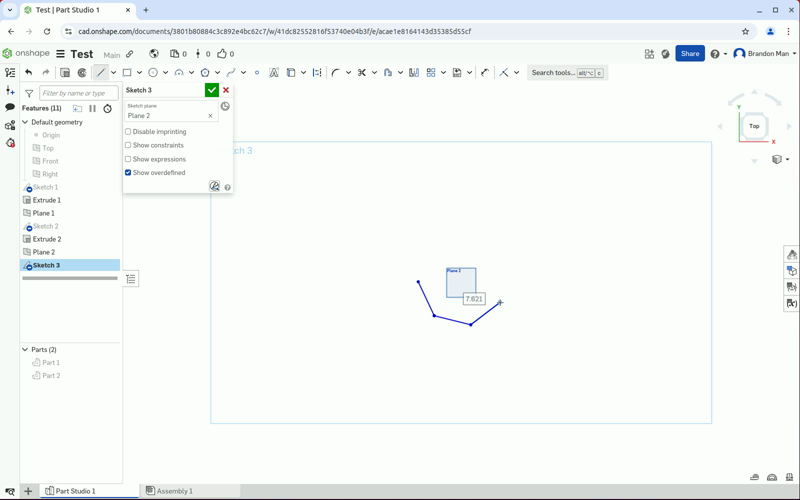
mouse_move(530, 302)
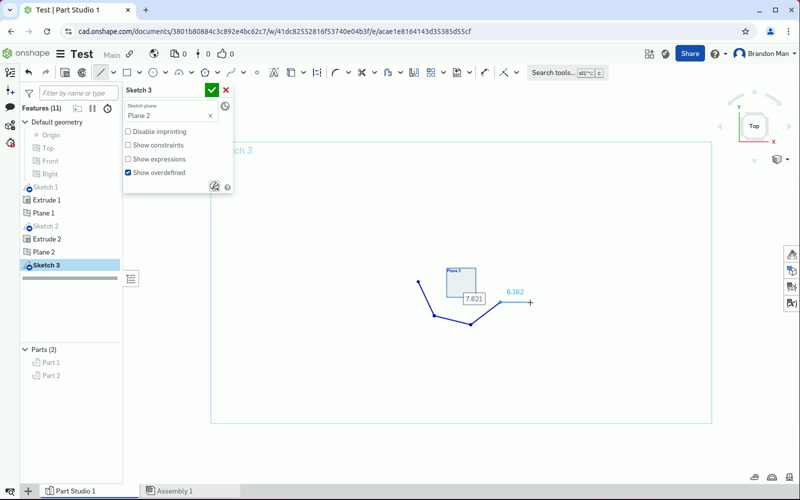
mouse_move(501, 265)
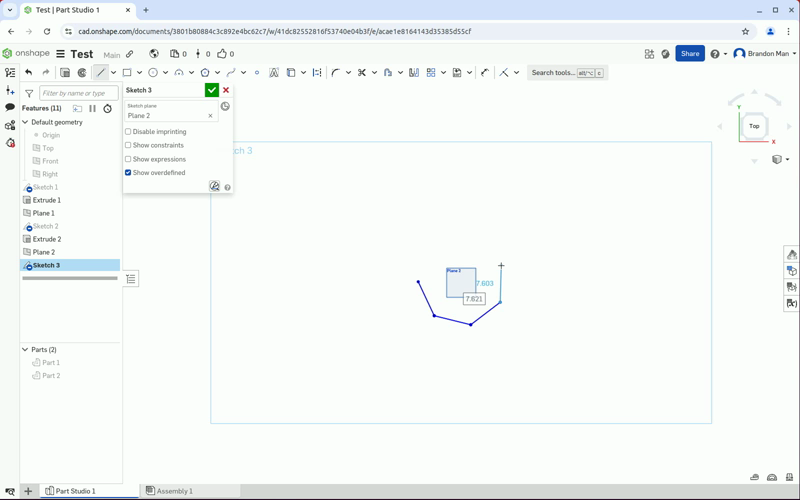
click(501, 265)
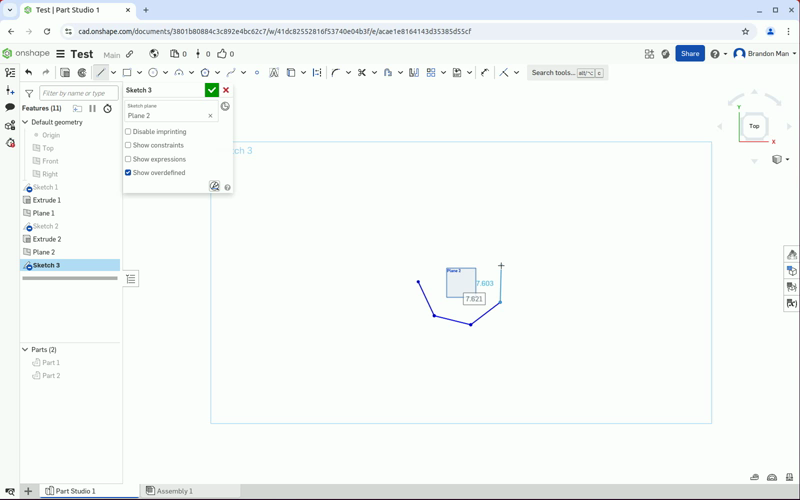
key_up(shift)
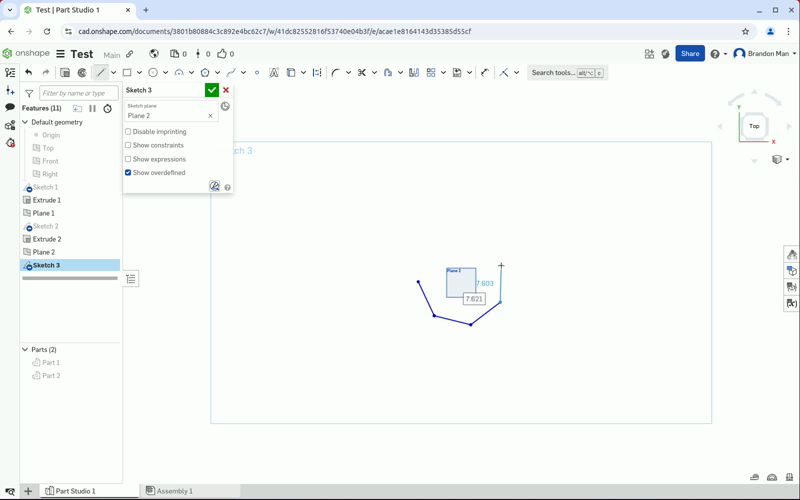
key_down(shift)
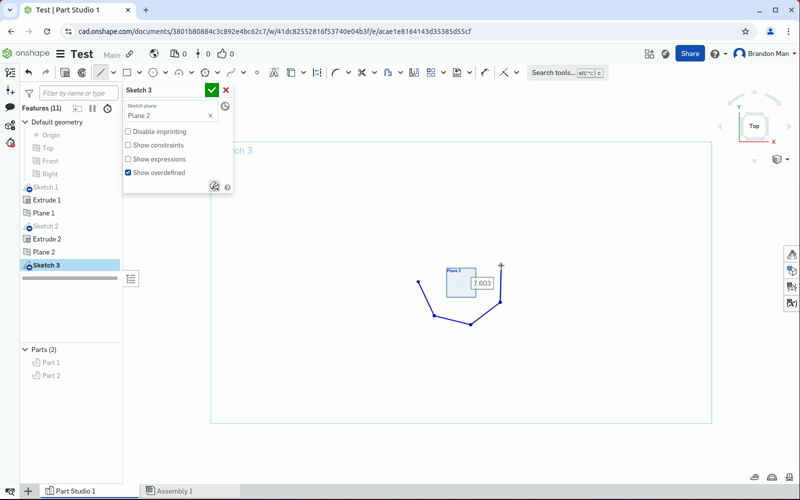
mouse_move(531, 265)
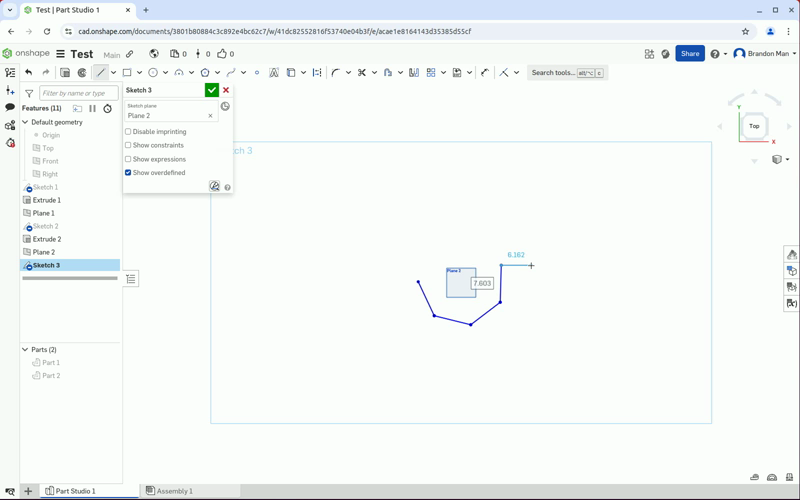
mouse_move(472, 240)
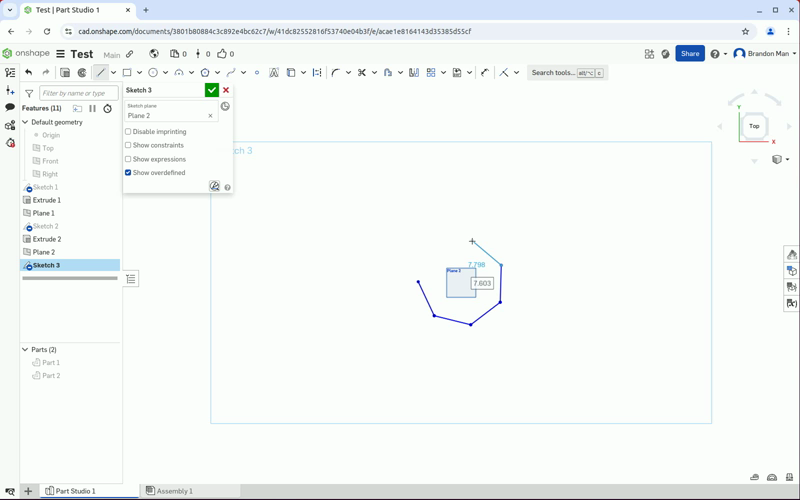
click(472, 240)
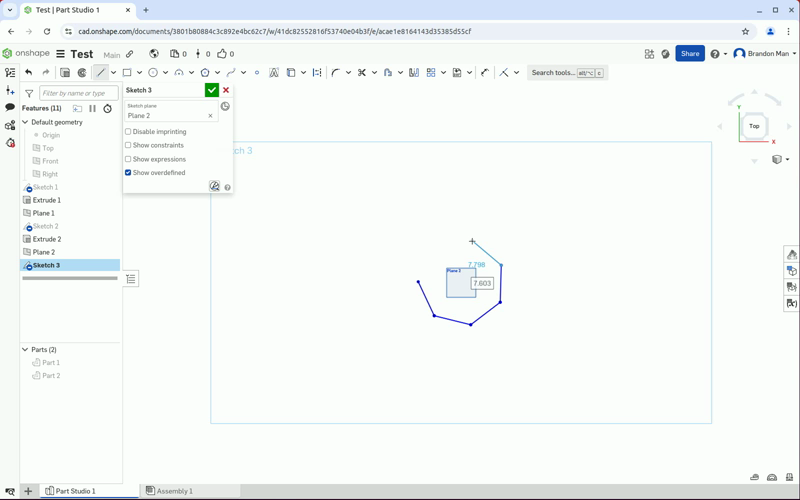
key_up(shift)
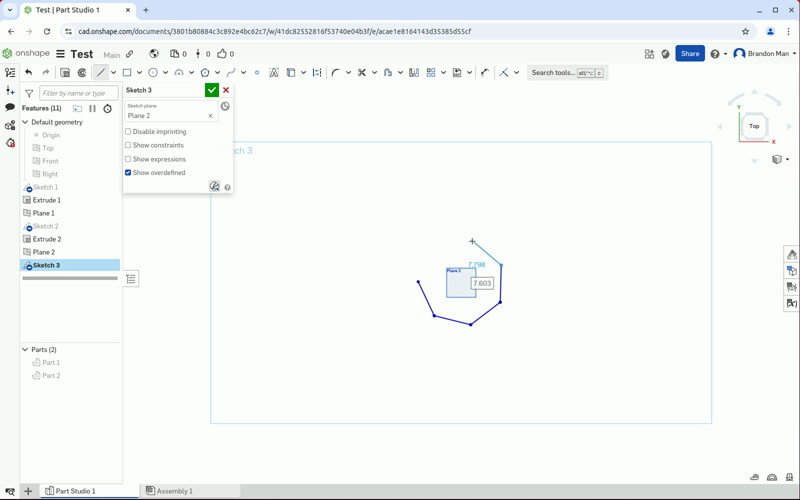
key_down(shift)
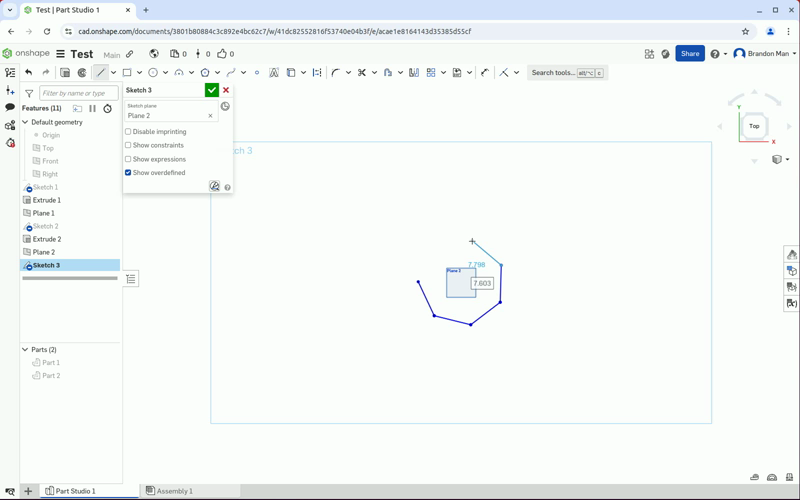
mouse_move(502, 240)
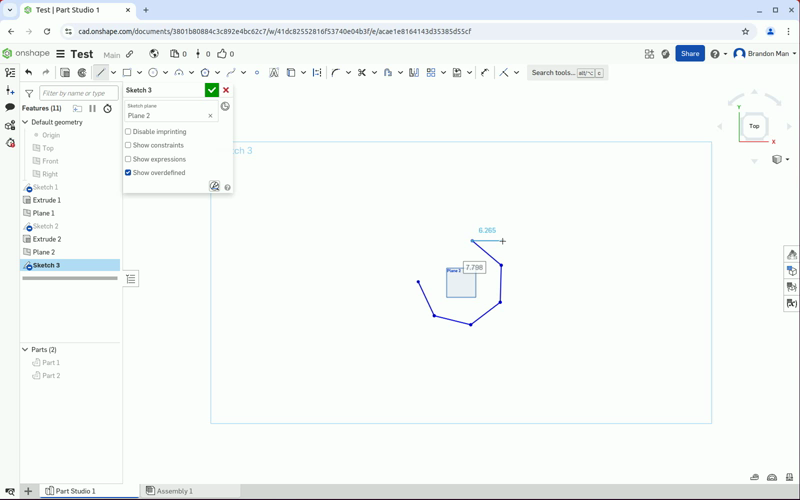
mouse_move(435, 248)
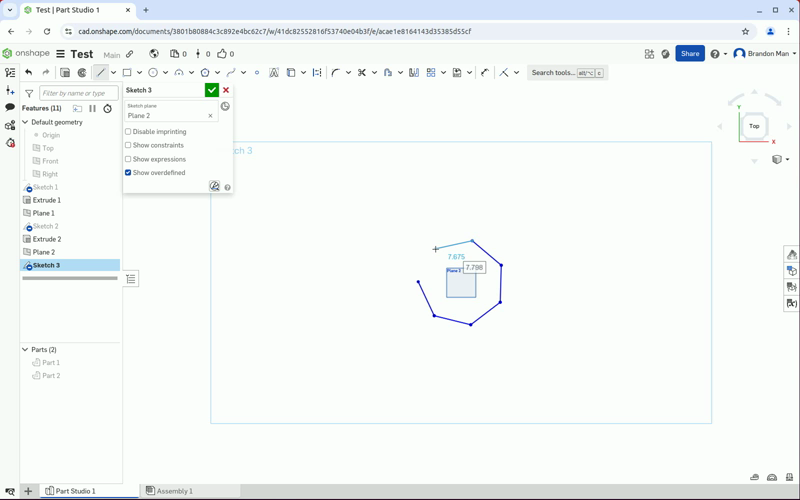
click(435, 248)
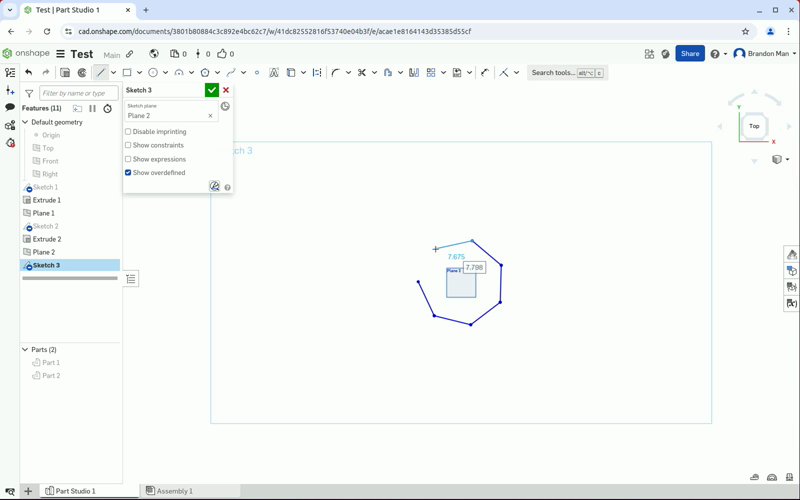
key_up(shift)
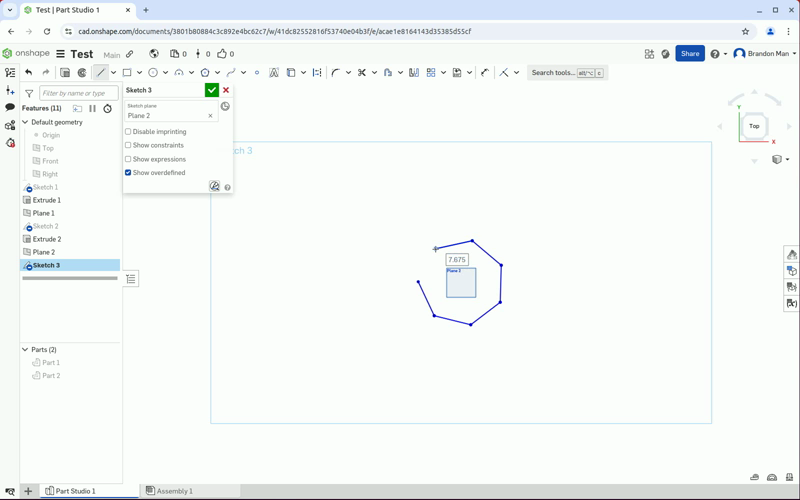
mouse_move(465, 248)
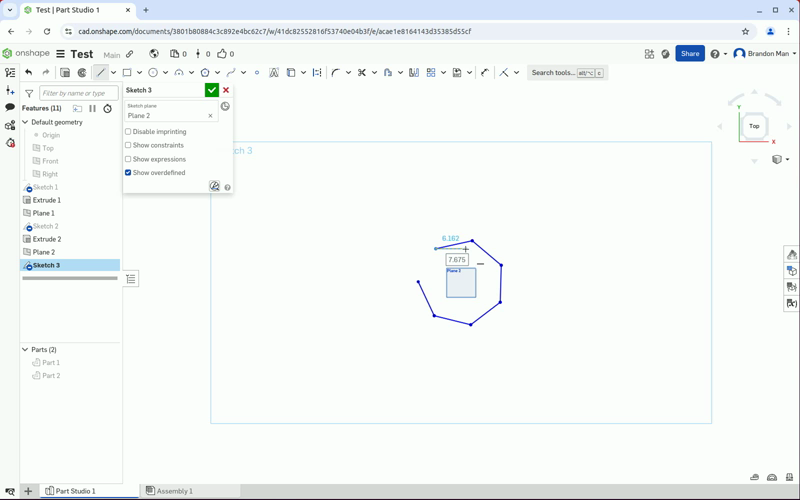
key_down(shift)
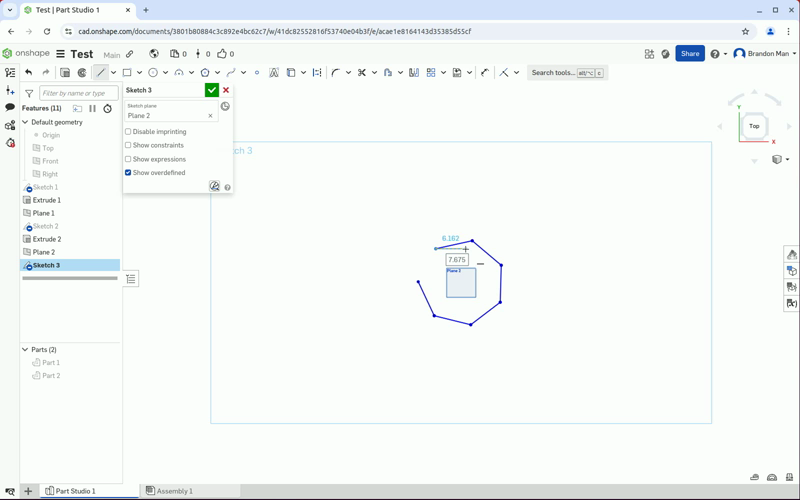
mouse_move(418, 281)
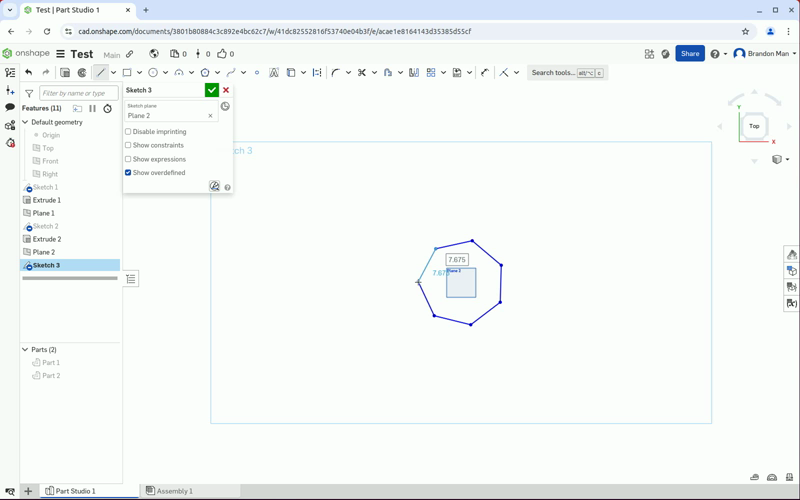
key_up(shift)
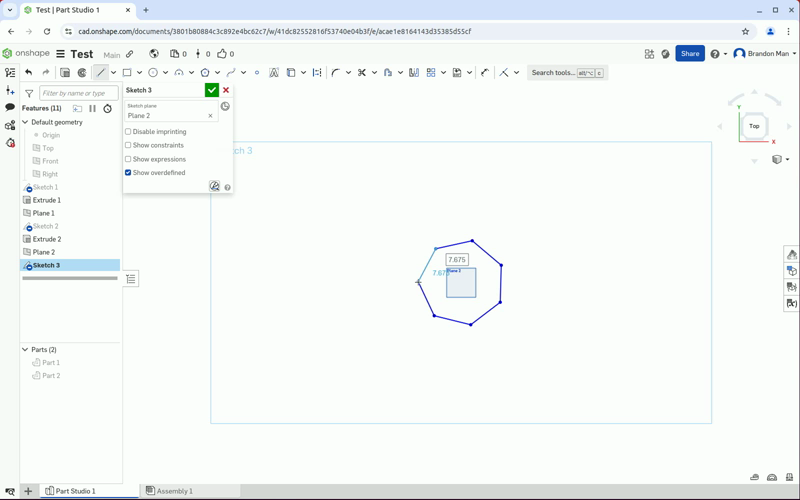
click(418, 281)
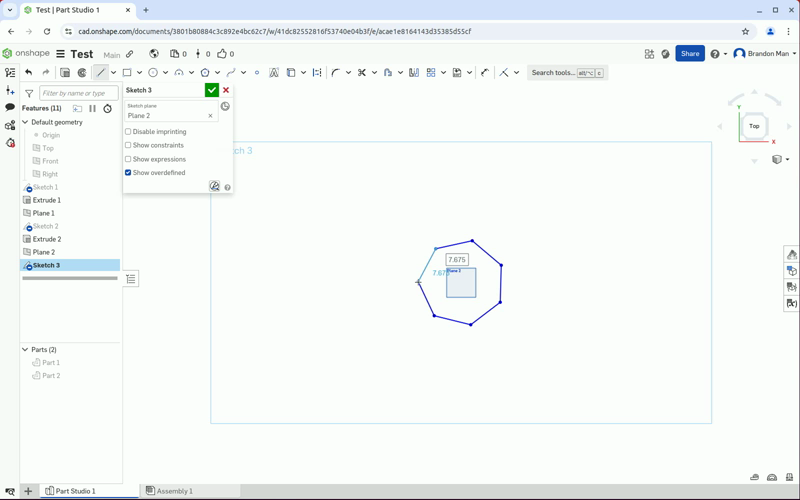
key(esc)
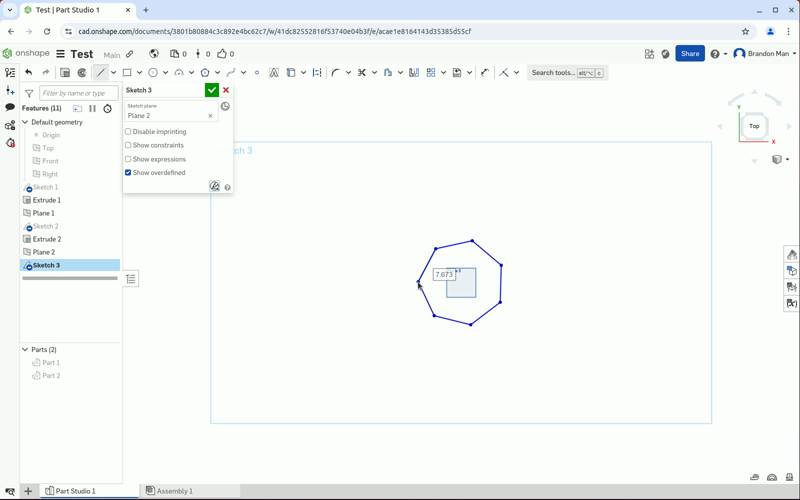
mouse_move(446, 308)
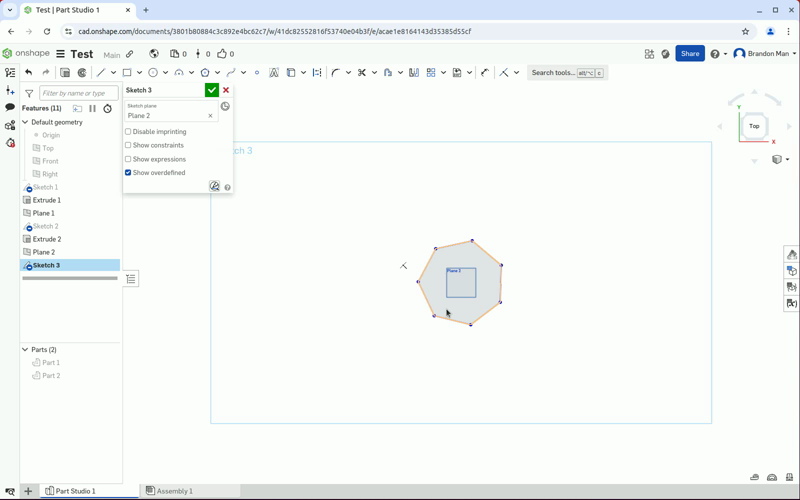
click(446, 308)
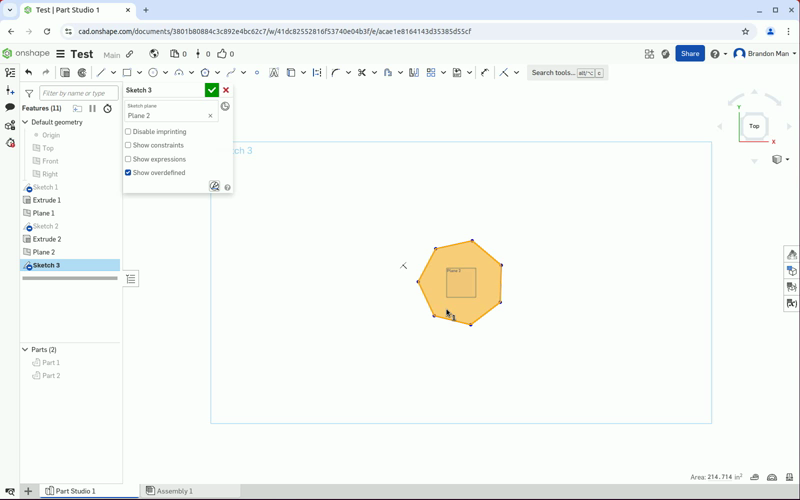
mouse_move(73, 352)
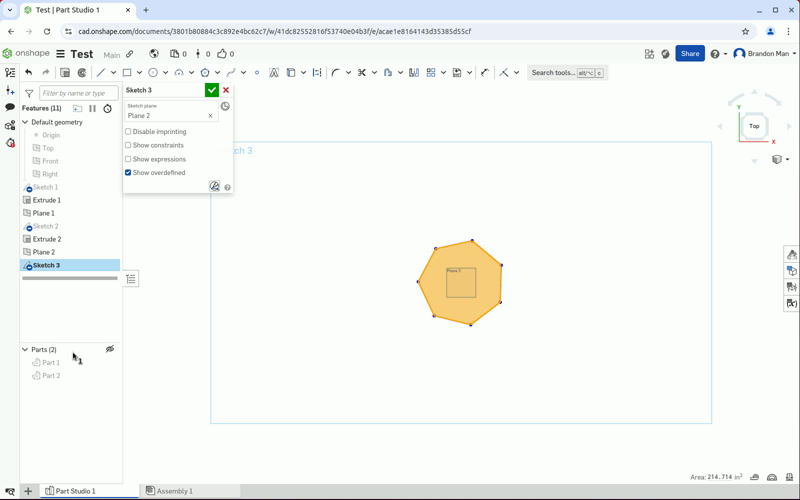
key(shift+y)
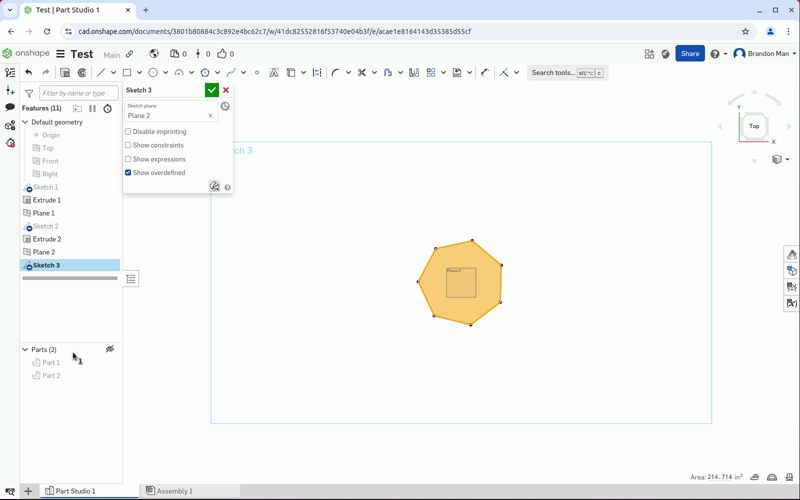
key(shift+e)
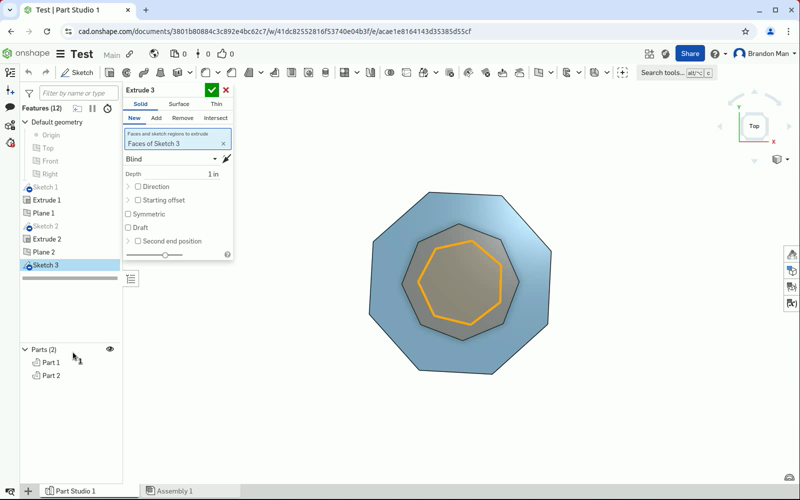
mouse_move(143, 106)
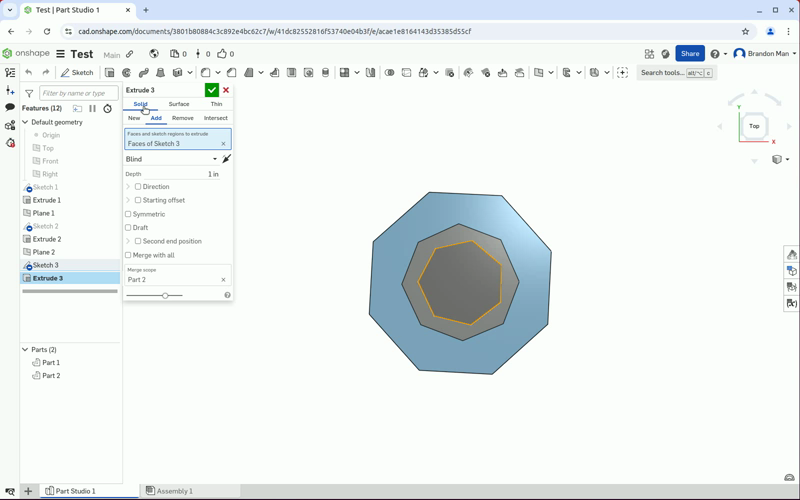
click(143, 106)
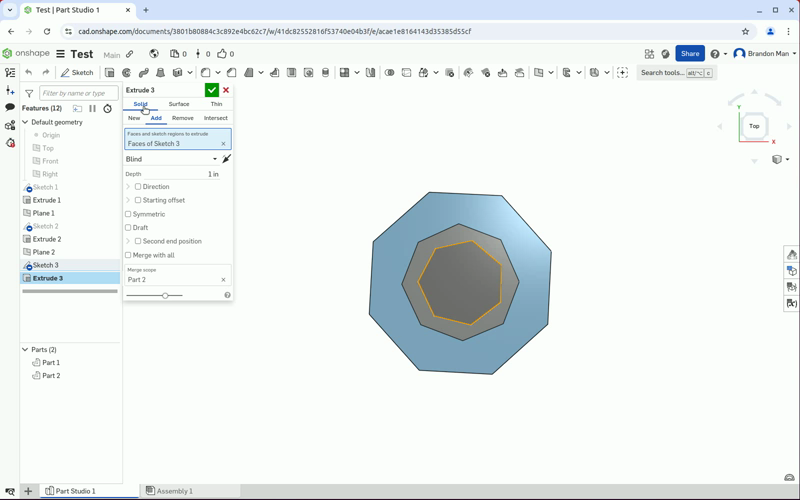
mouse_move(137, 120)
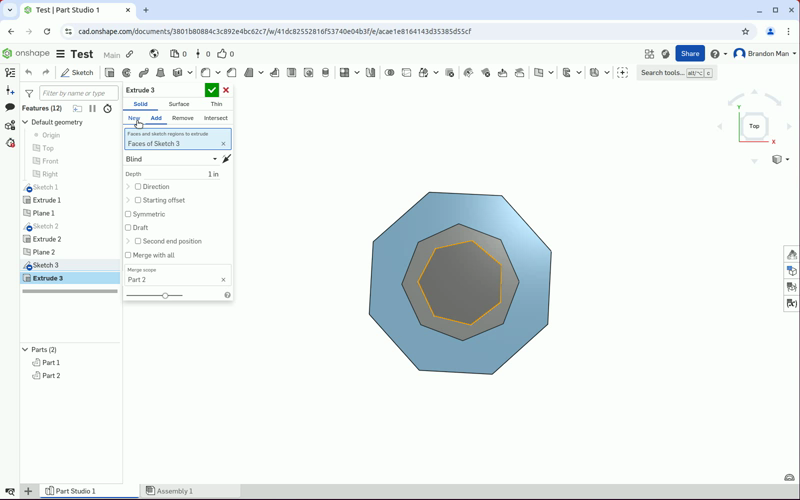
click(137, 120)
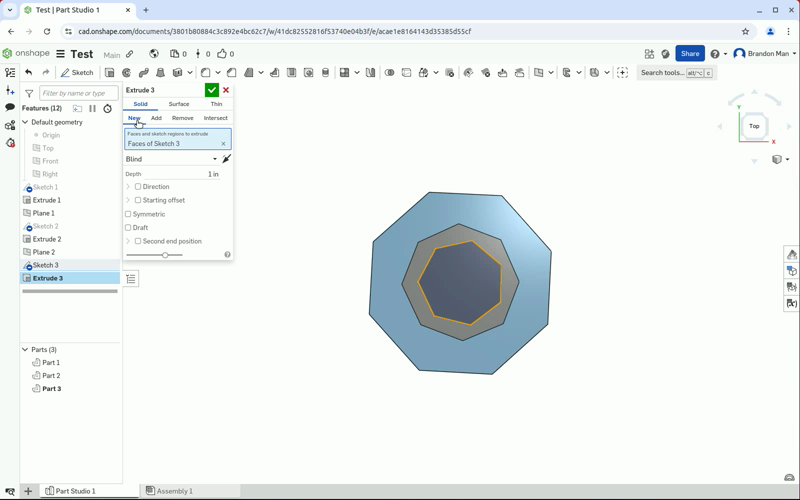
key(tab, 4)
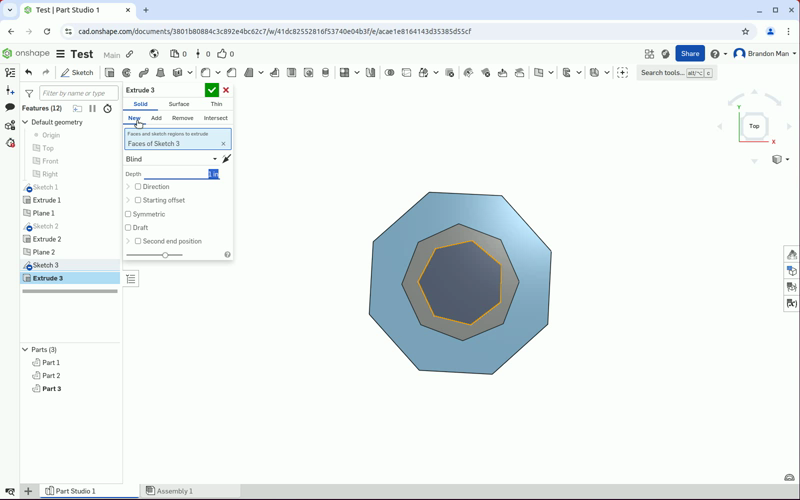
text(0.963)
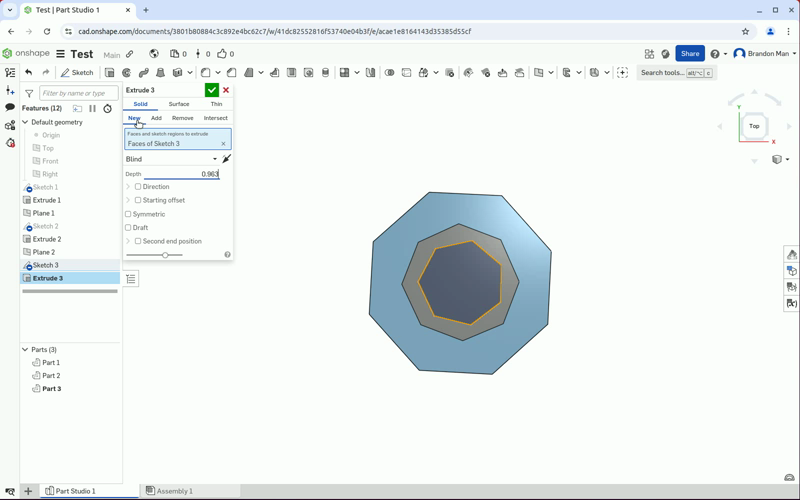
key(enter)
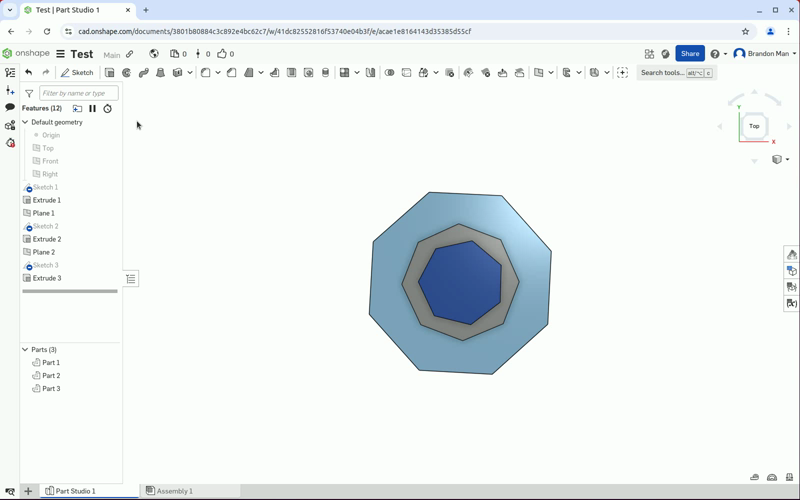
key(shift+h)
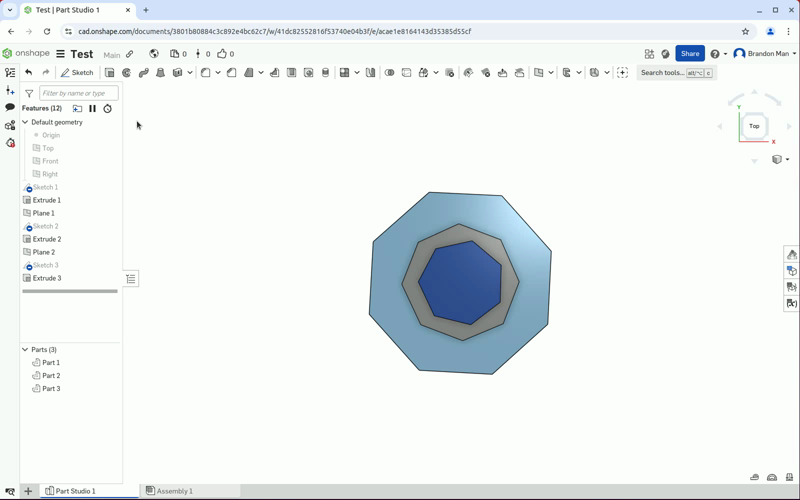
key(shift+h)
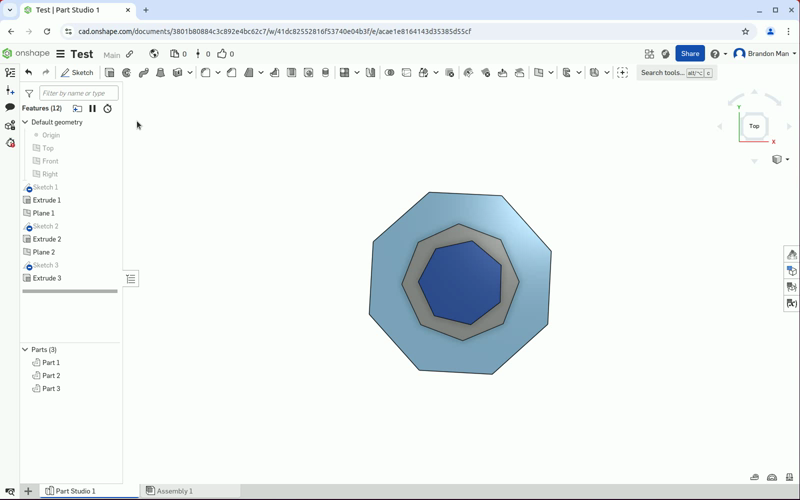
mouse_move(73, 189)
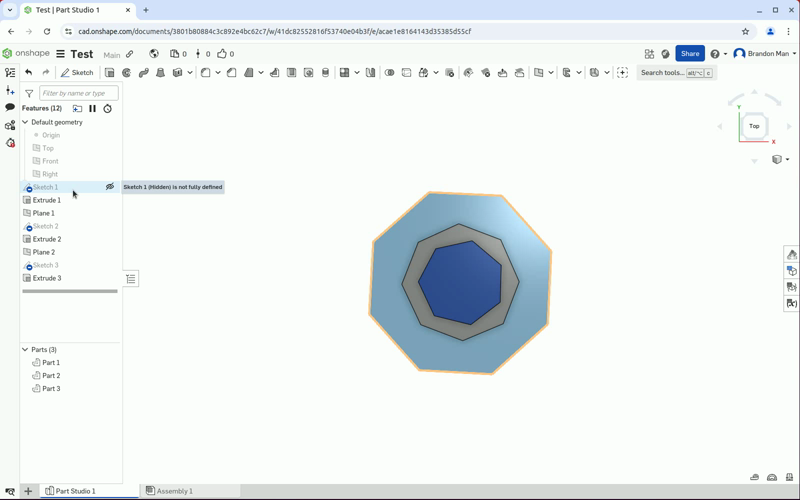
click(73, 189)
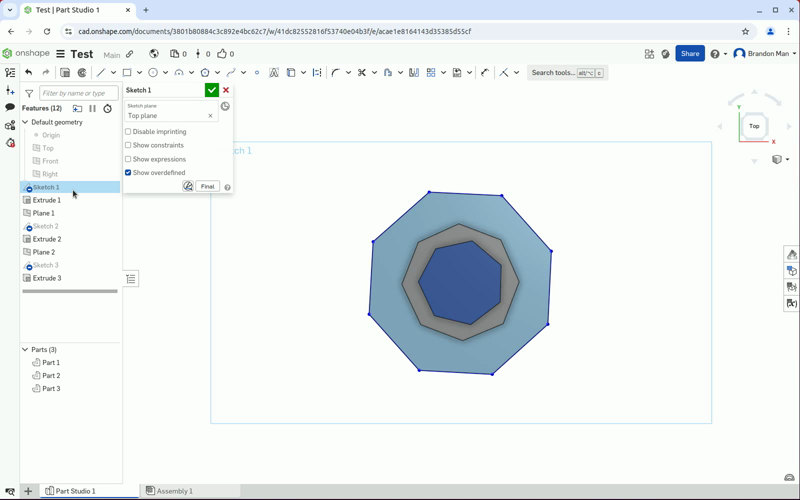
mouse_move(229, 92)
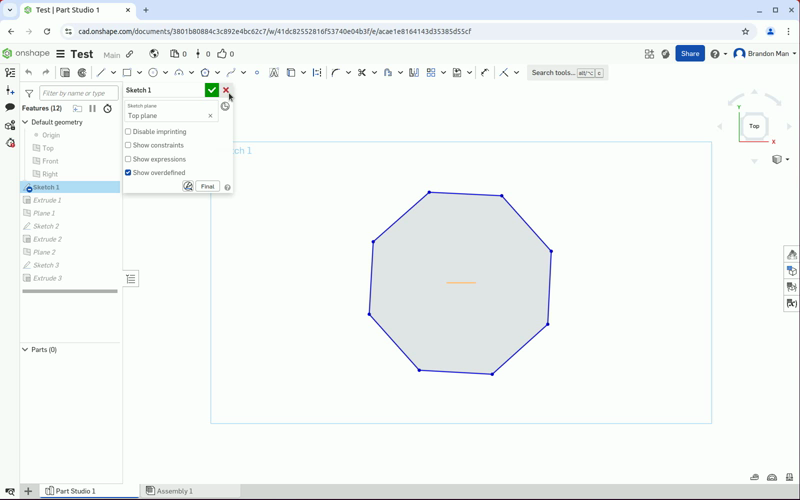
click(229, 92)
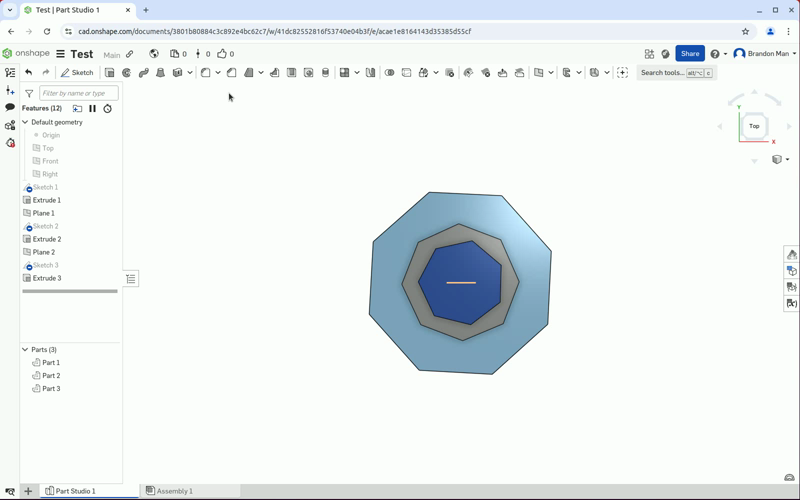
mouse_move(541, 75)
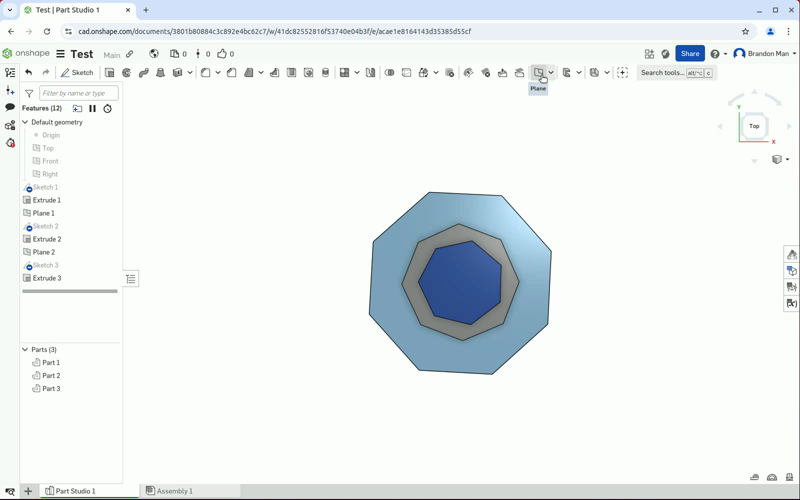
click(541, 75)
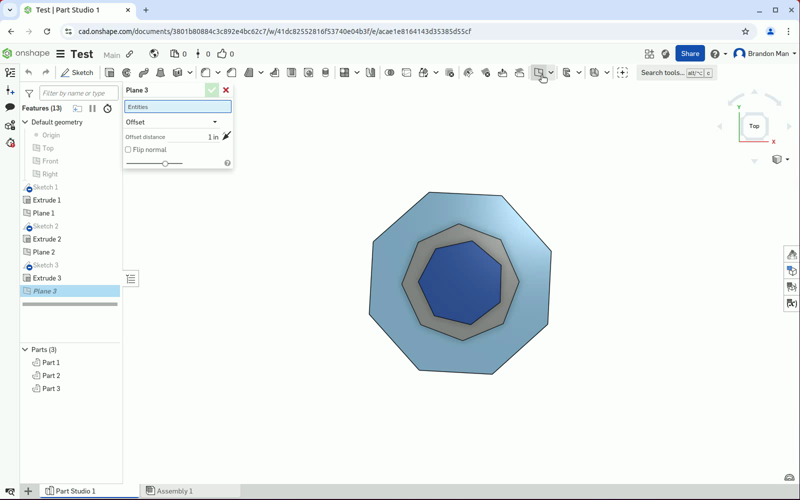
mouse_move(73, 150)
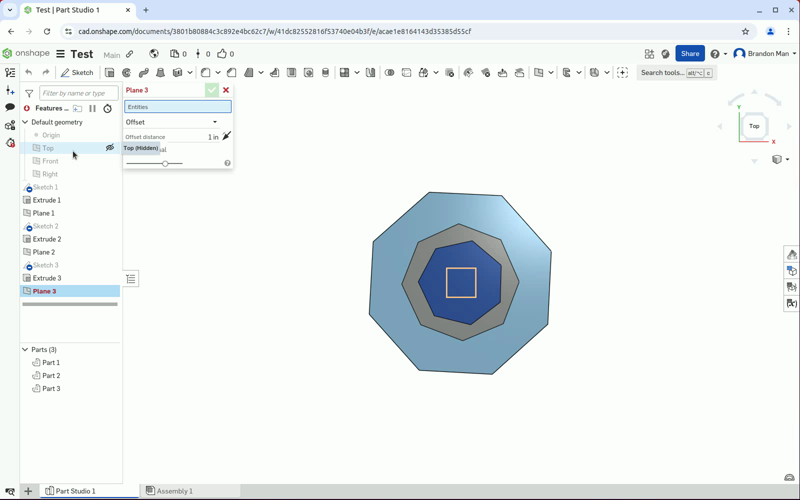
click(73, 150)
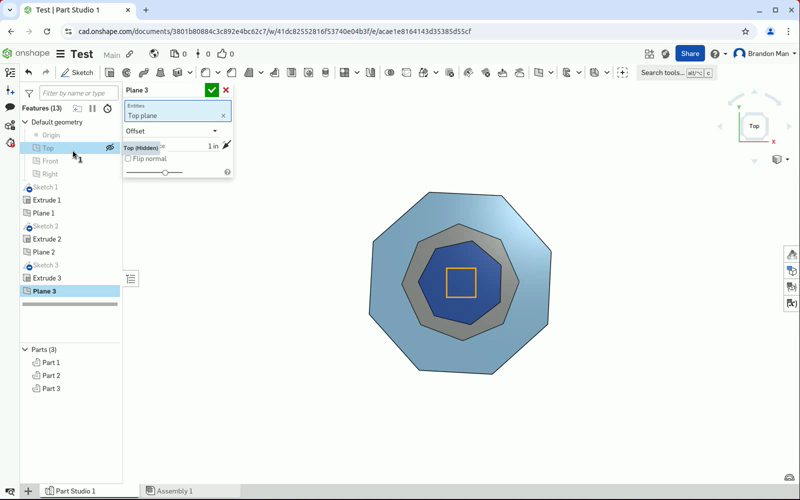
key(tab, 2)
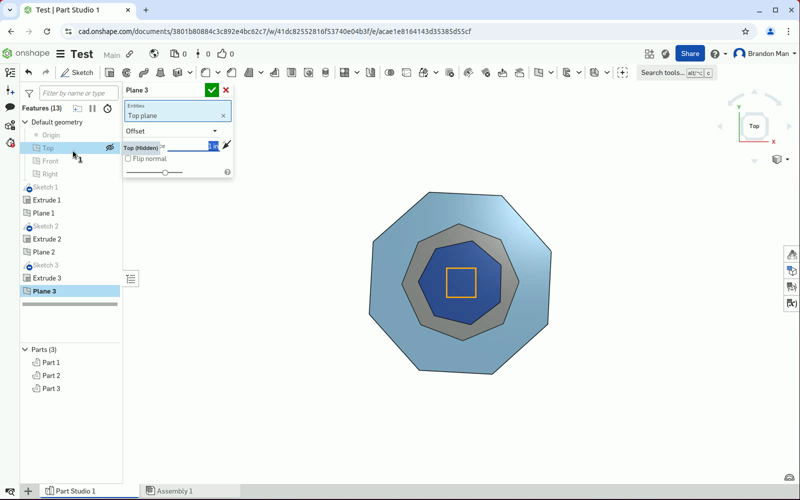
text(2.65)
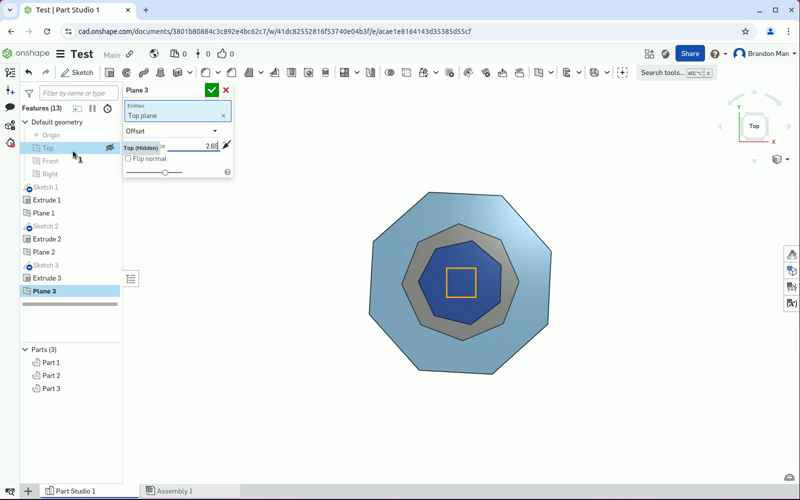
key(enter, 2)
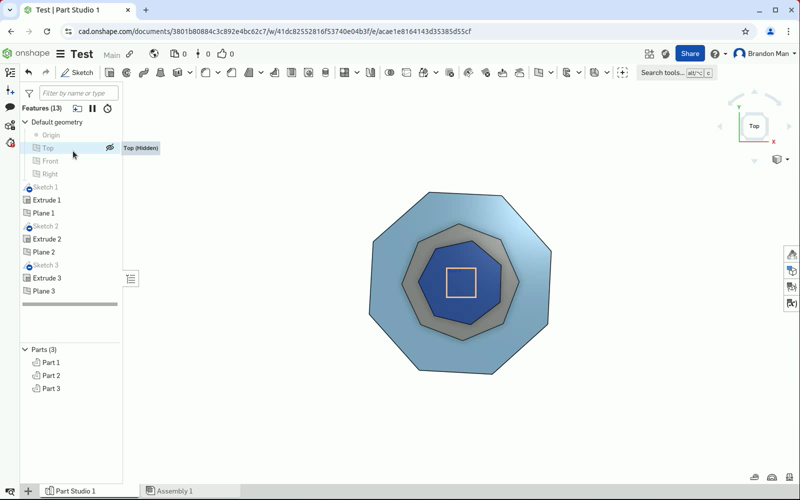
key(shift+s)
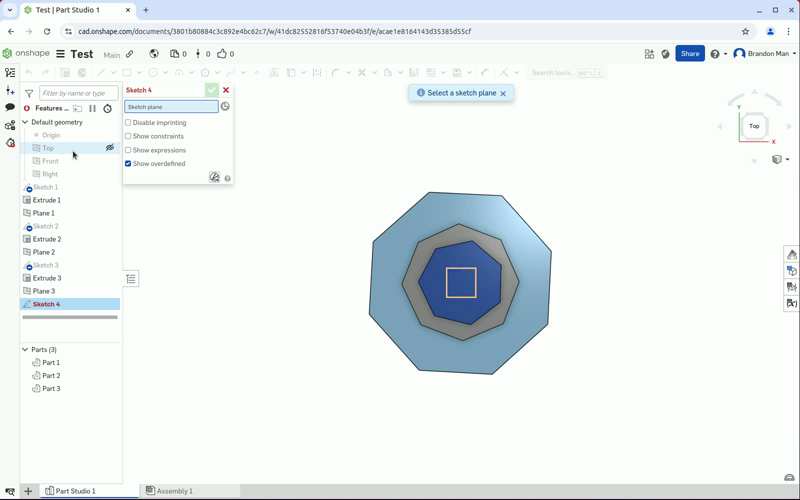
mouse_move(73, 293)
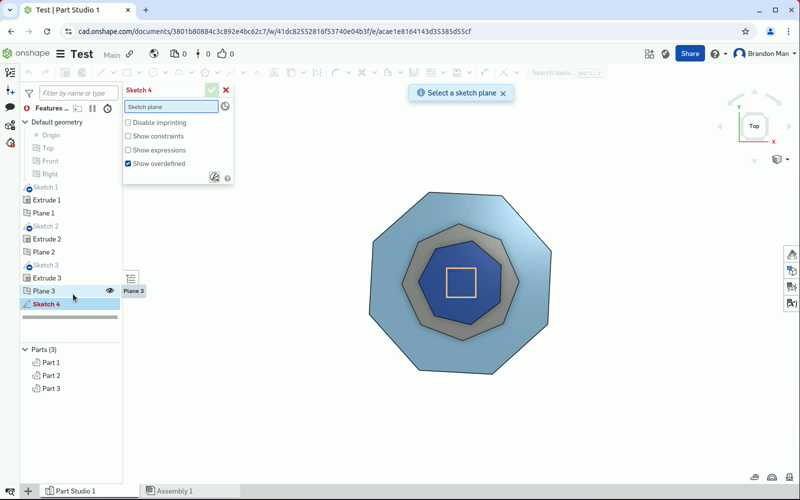
click(73, 293)
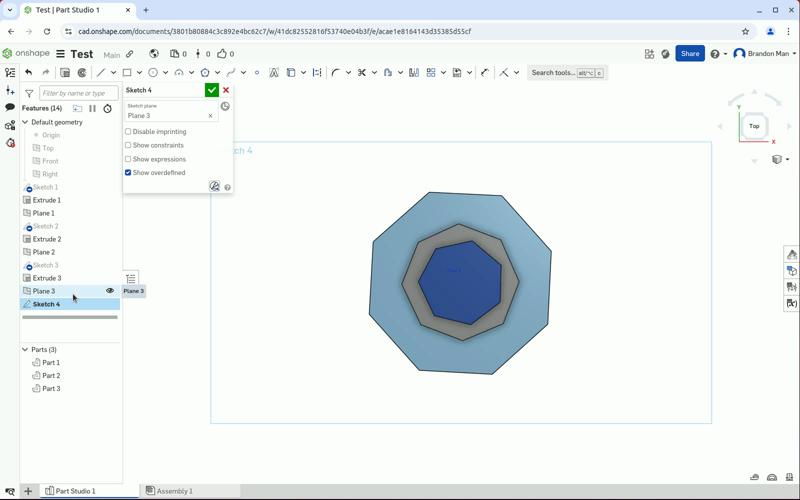
mouse_move(73, 352)
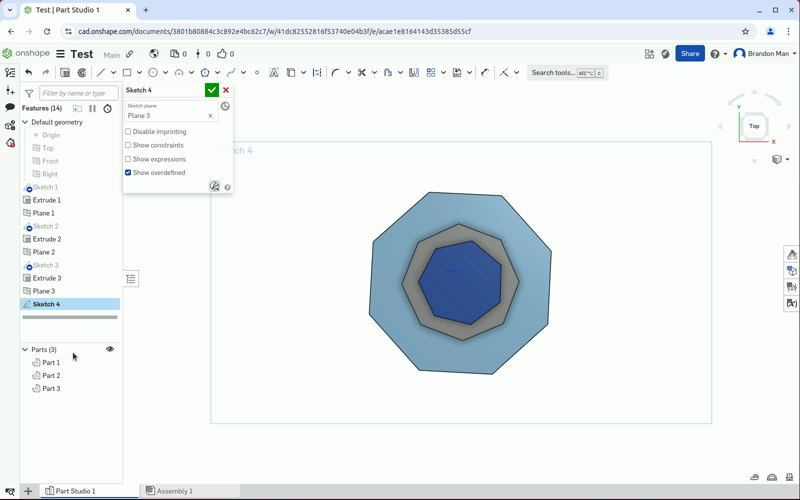
key(y)
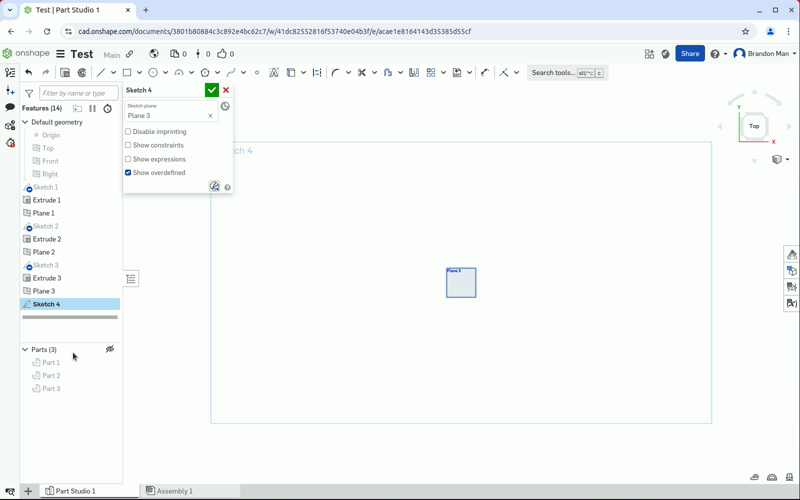
key(l)
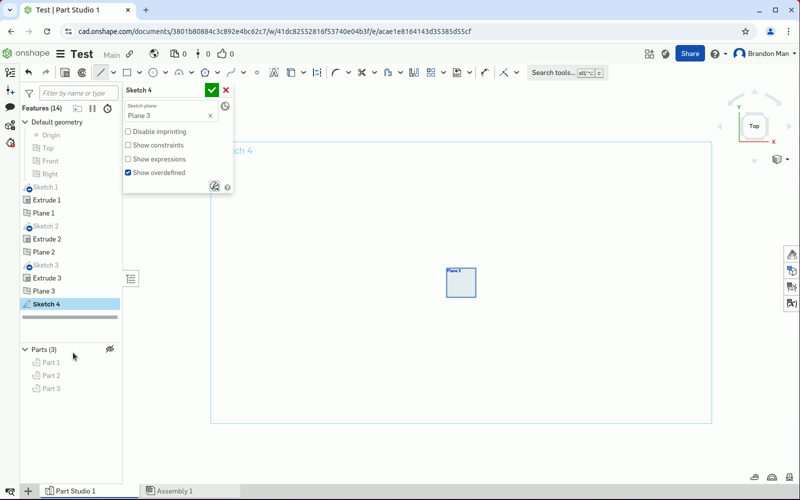
key_down(shift)
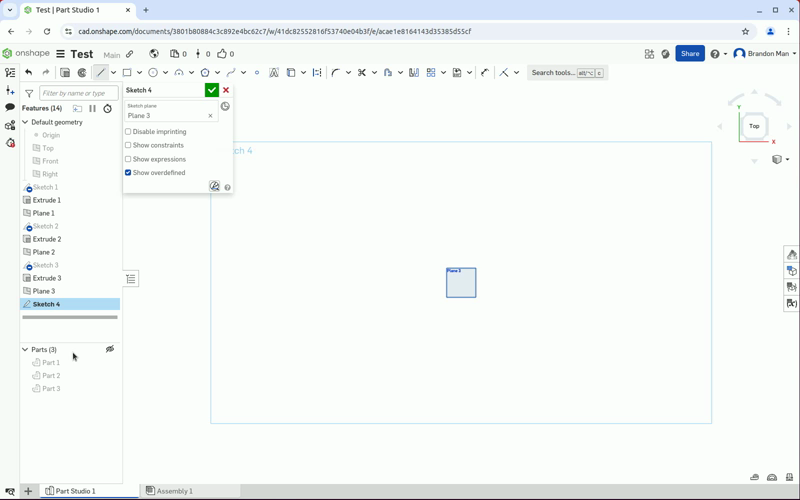
mouse_move(426, 287)
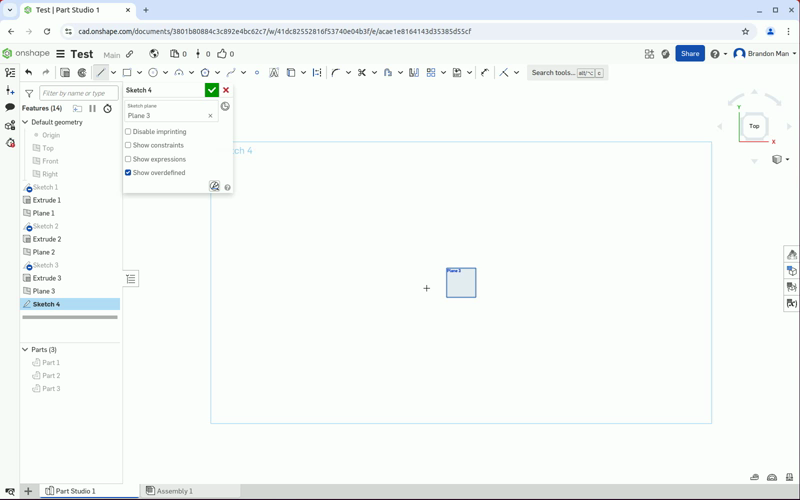
click(426, 287)
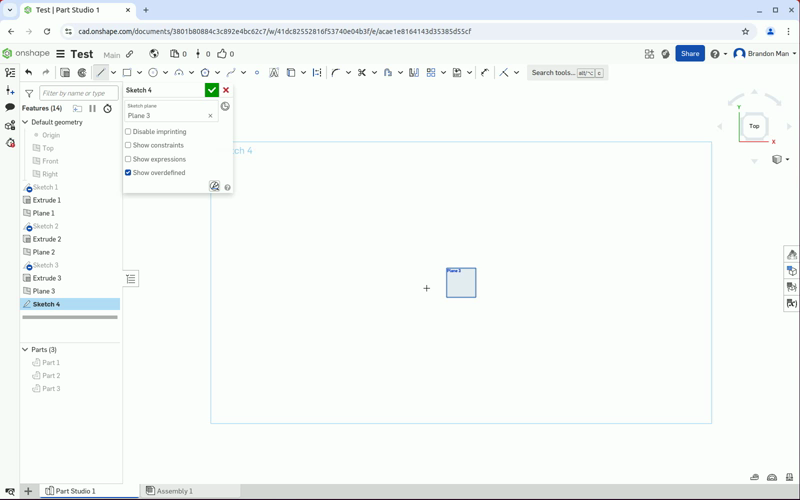
key_up(shift)
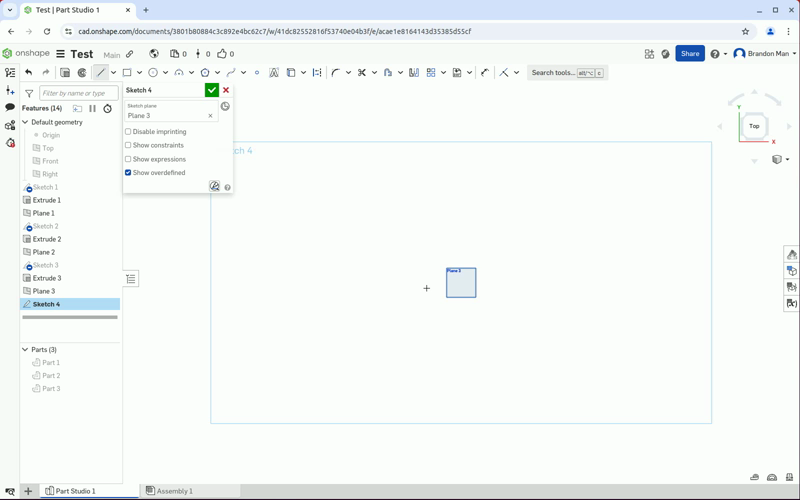
key_down(shift)
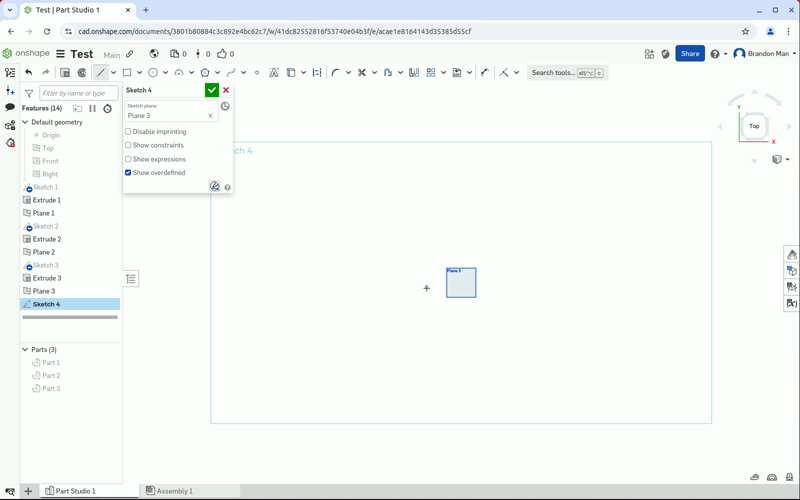
mouse_move(456, 287)
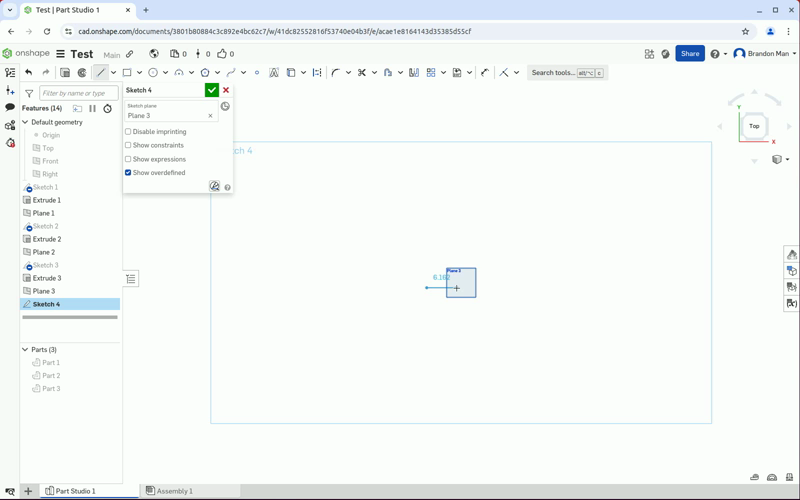
mouse_move(448, 315)
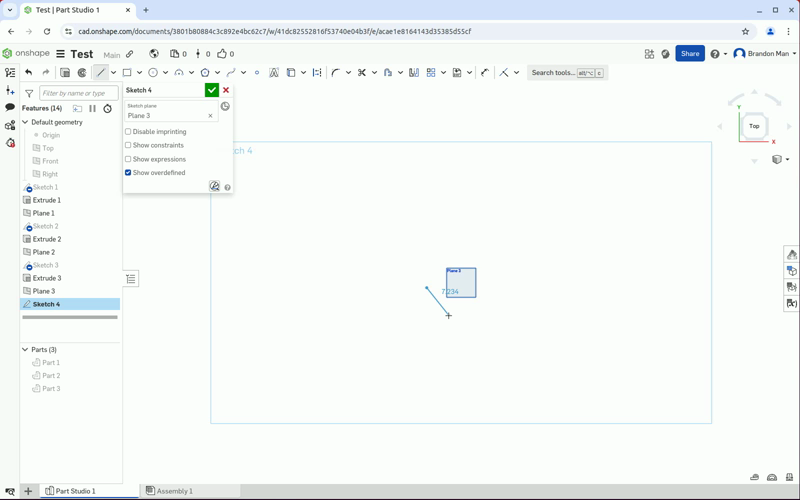
click(448, 315)
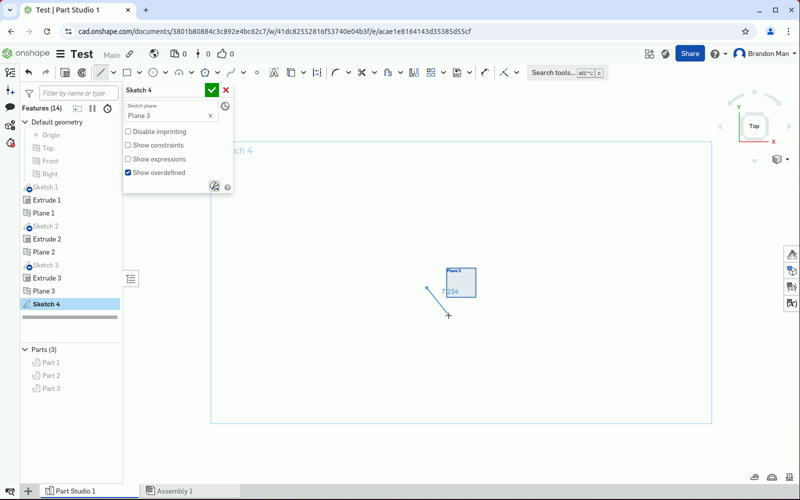
key_up(shift)
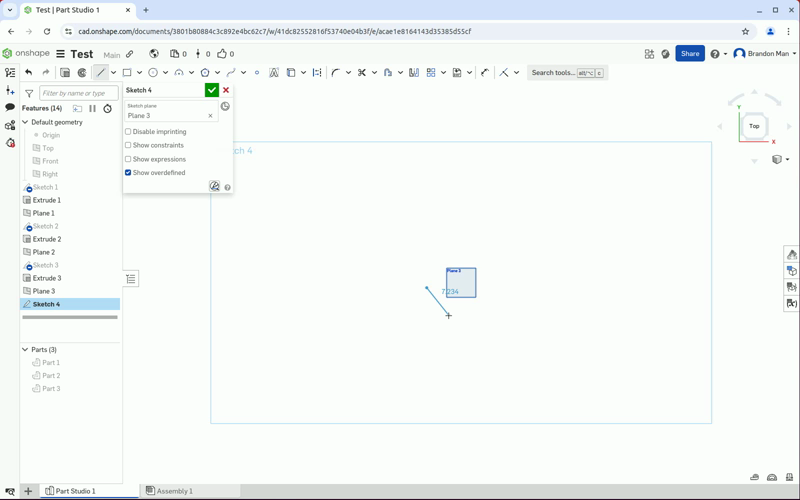
key_down(shift)
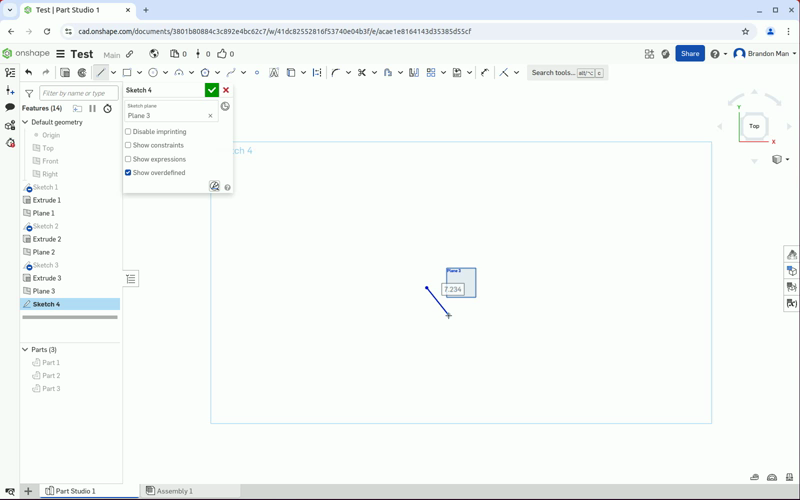
mouse_move(478, 315)
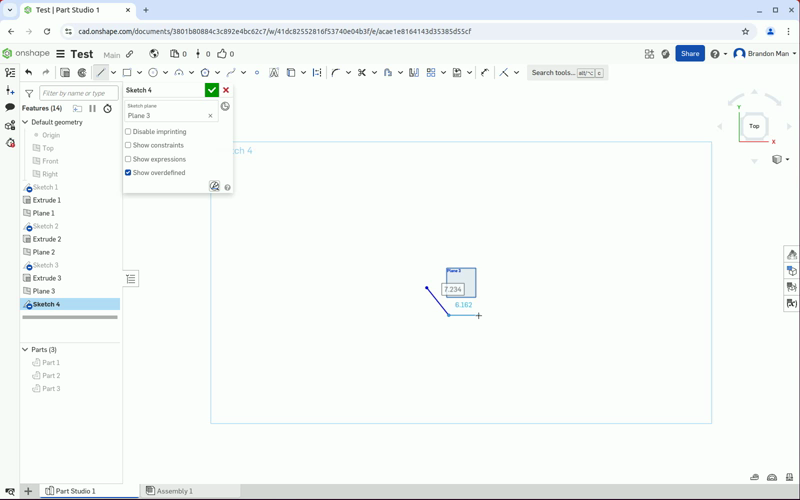
mouse_move(482, 309)
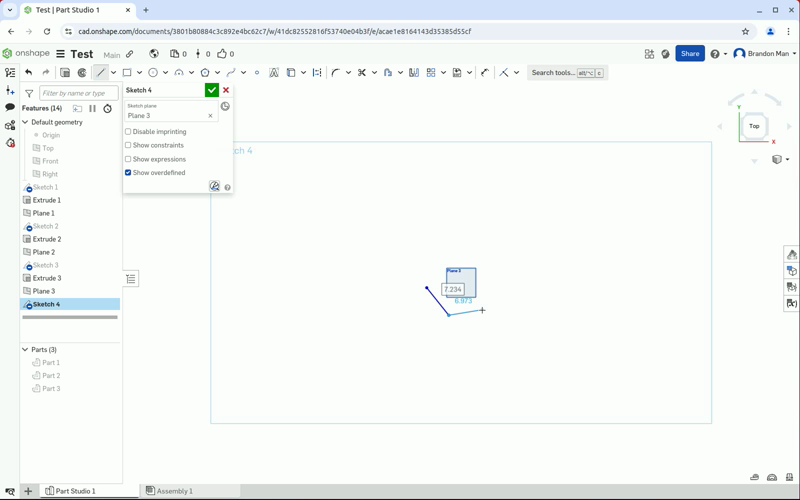
click(482, 309)
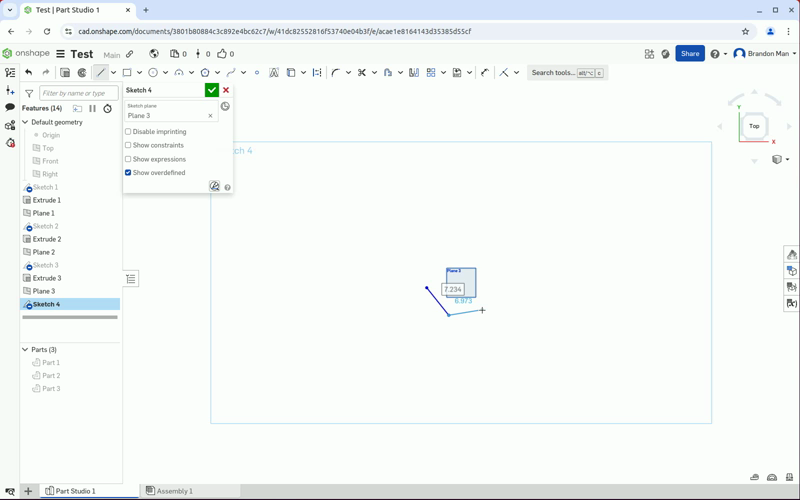
key_up(shift)
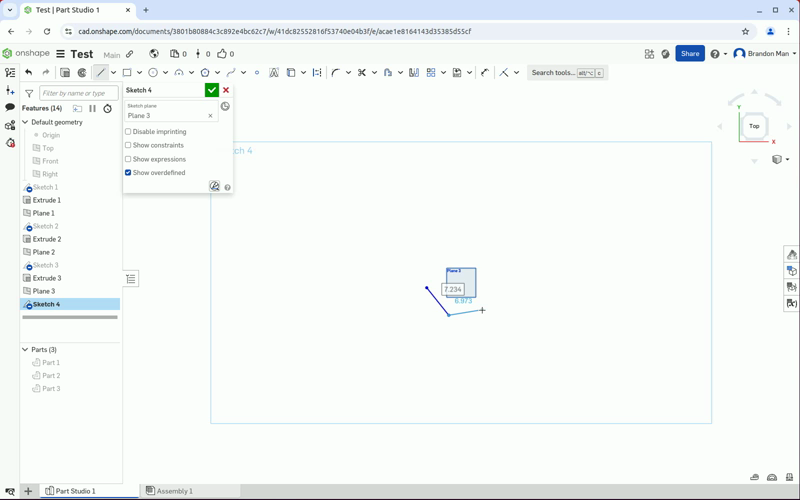
key_down(shift)
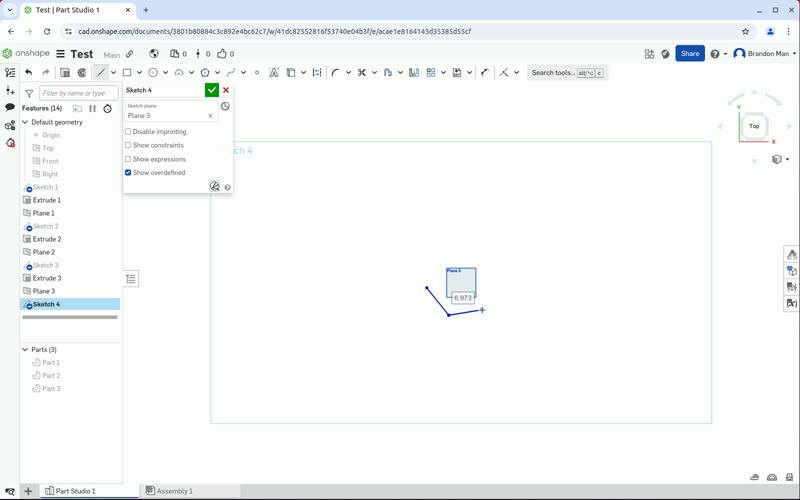
mouse_move(512, 309)
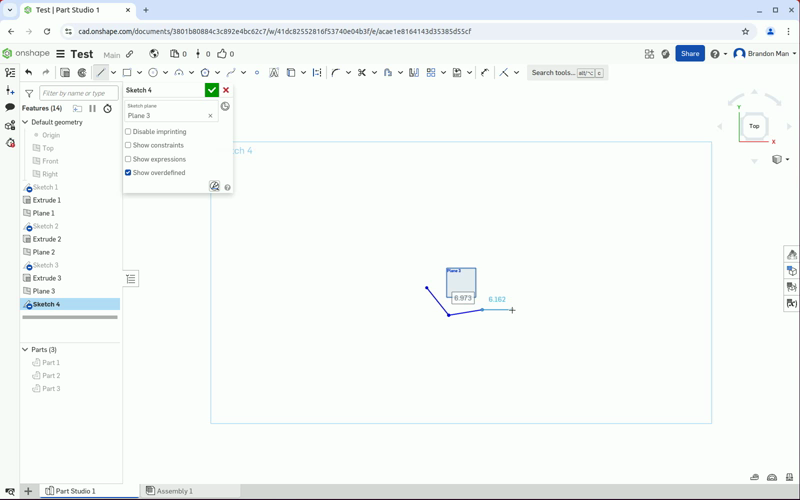
mouse_move(495, 277)
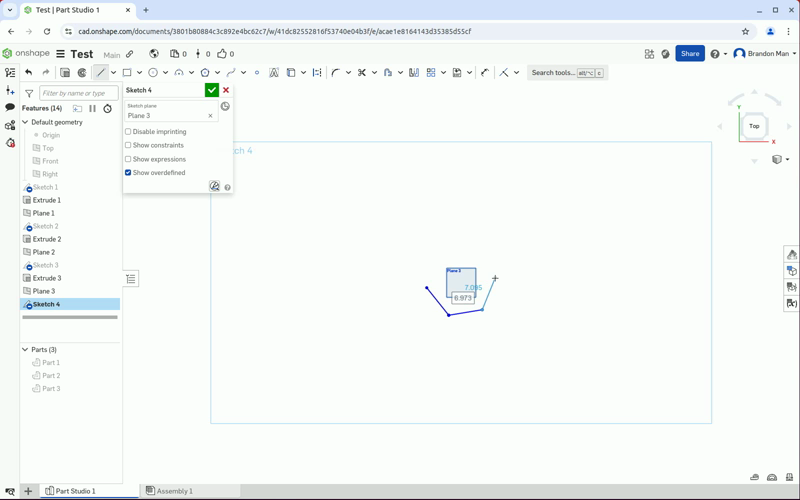
click(495, 277)
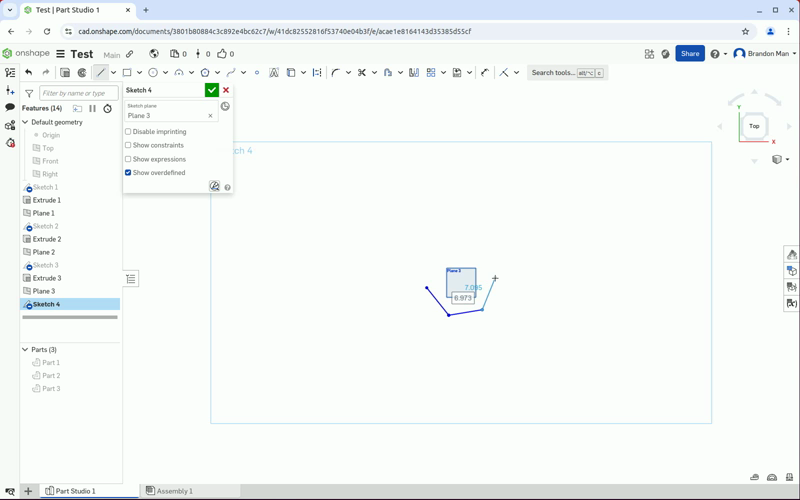
key_up(shift)
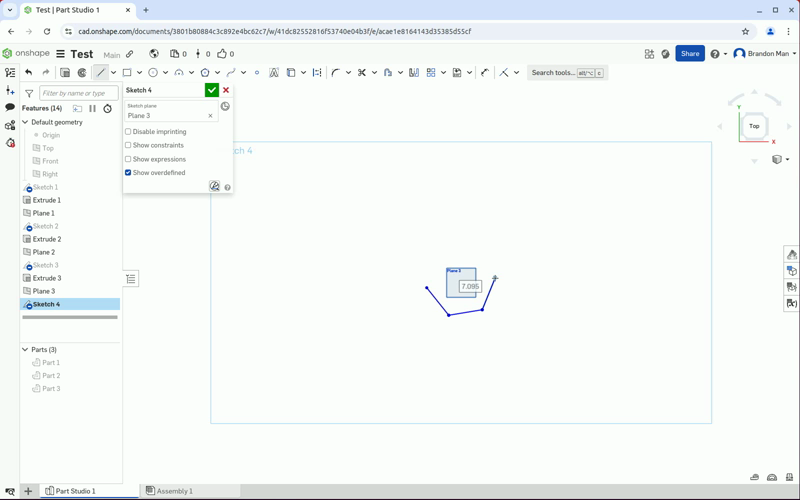
key_down(shift)
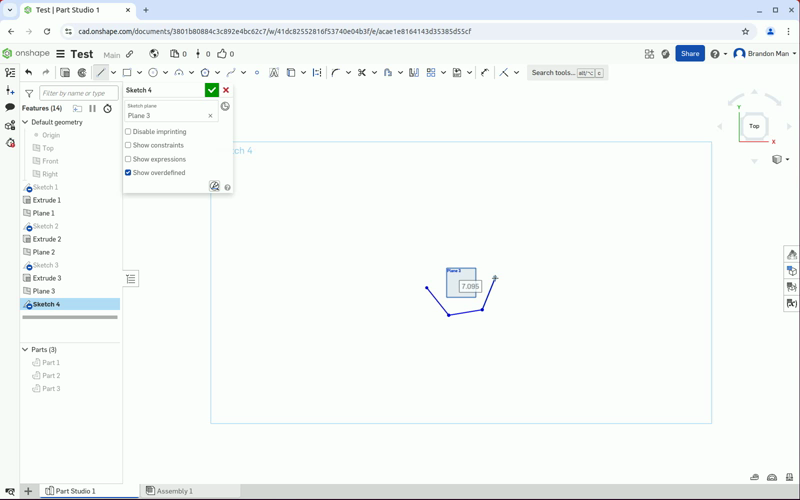
mouse_move(525, 277)
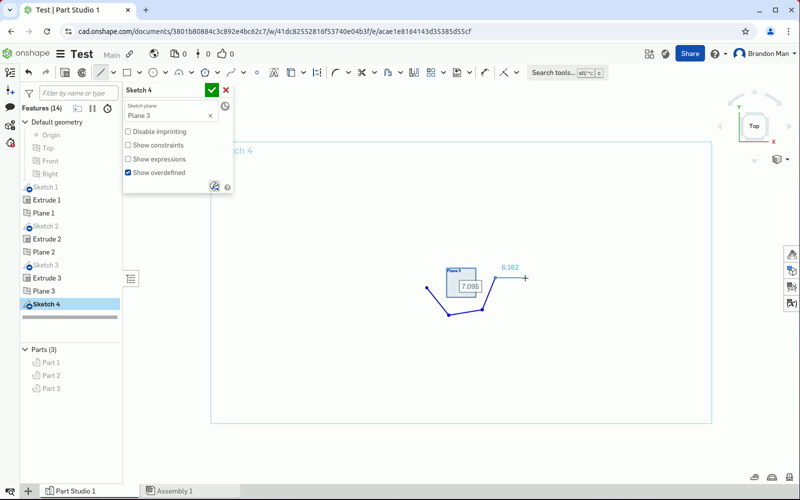
mouse_move(473, 250)
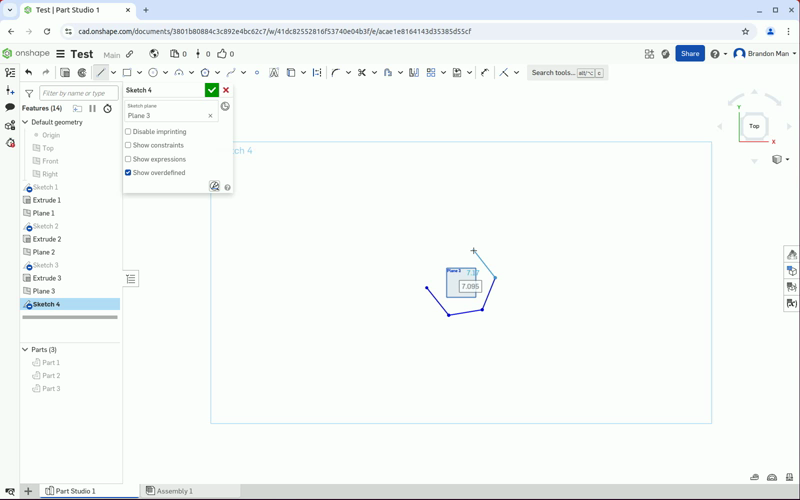
click(473, 250)
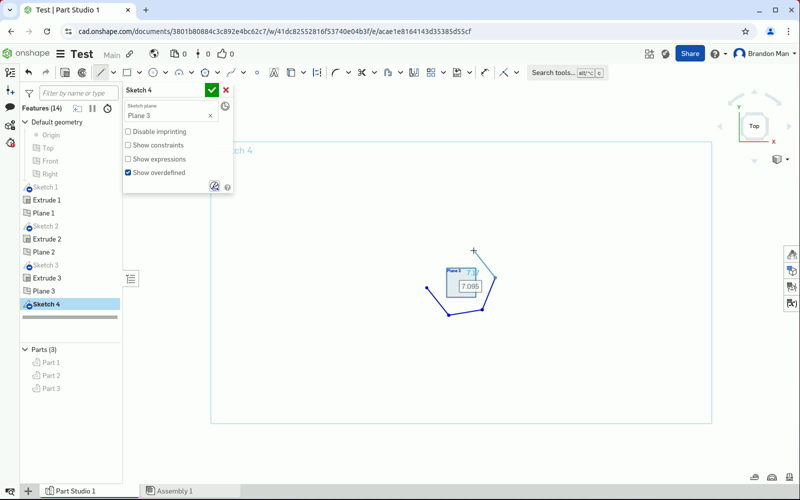
key_up(shift)
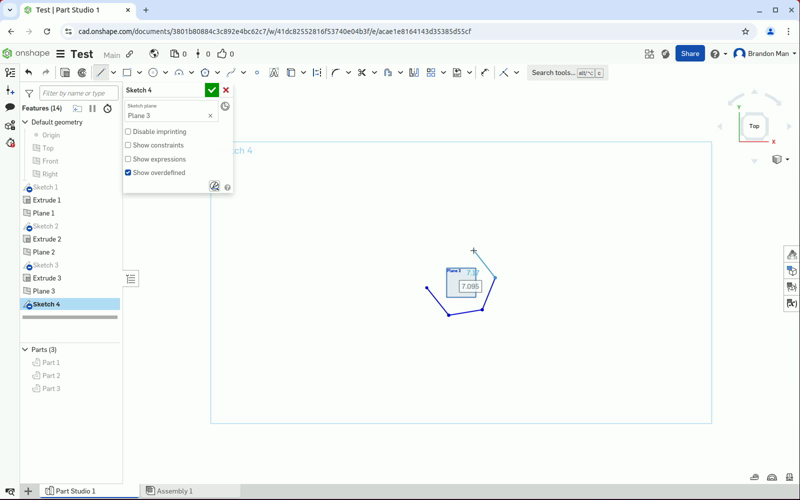
key_down(shift)
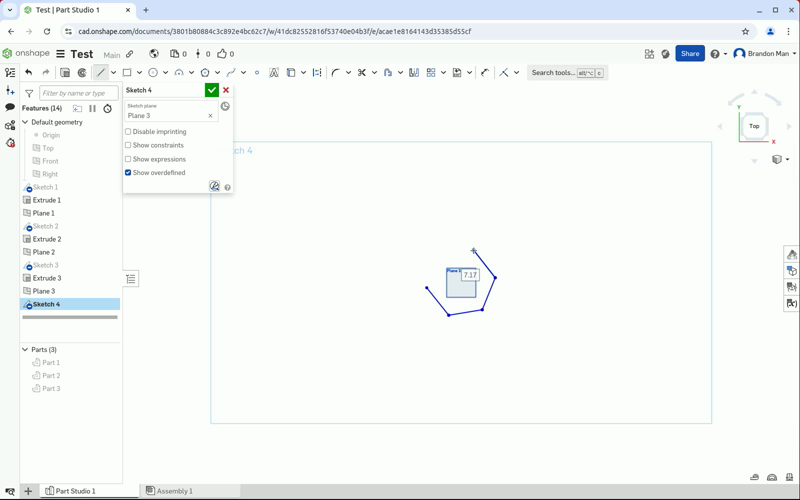
mouse_move(503, 250)
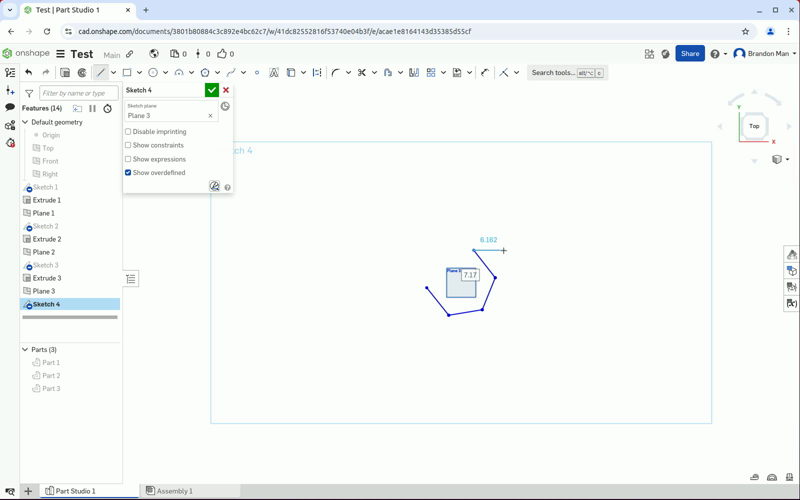
mouse_move(439, 255)
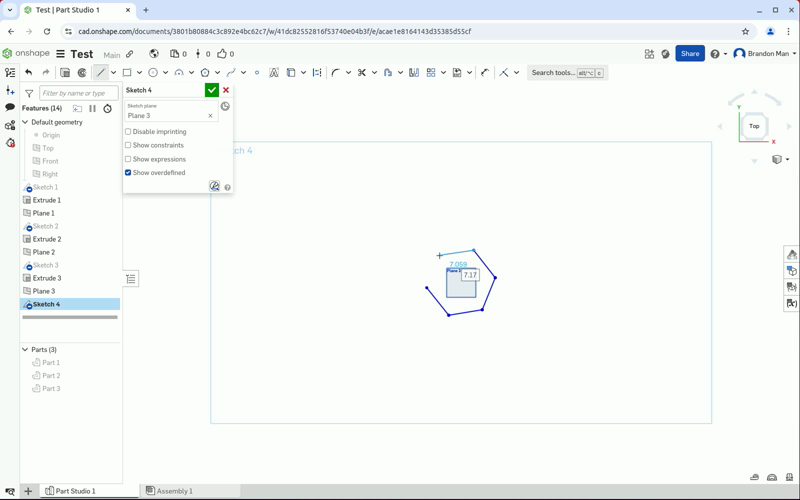
click(439, 255)
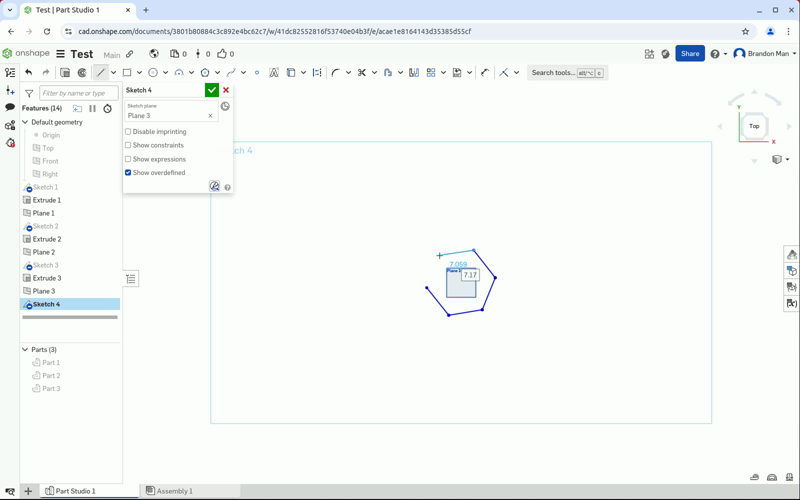
key_up(shift)
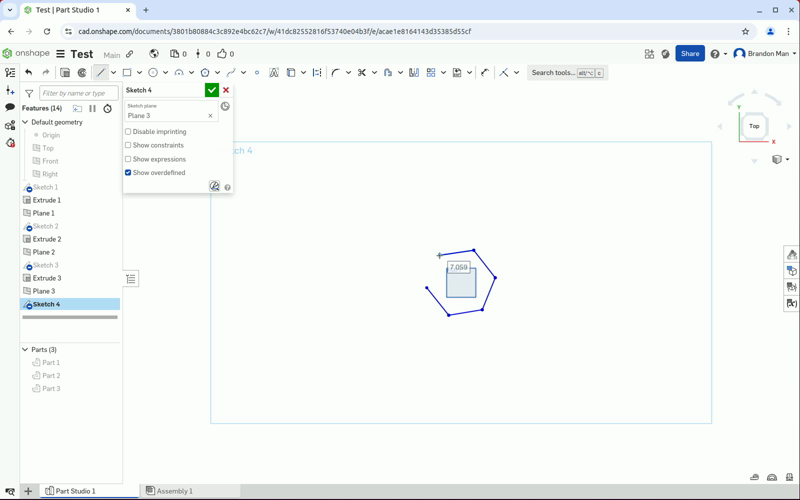
mouse_move(469, 255)
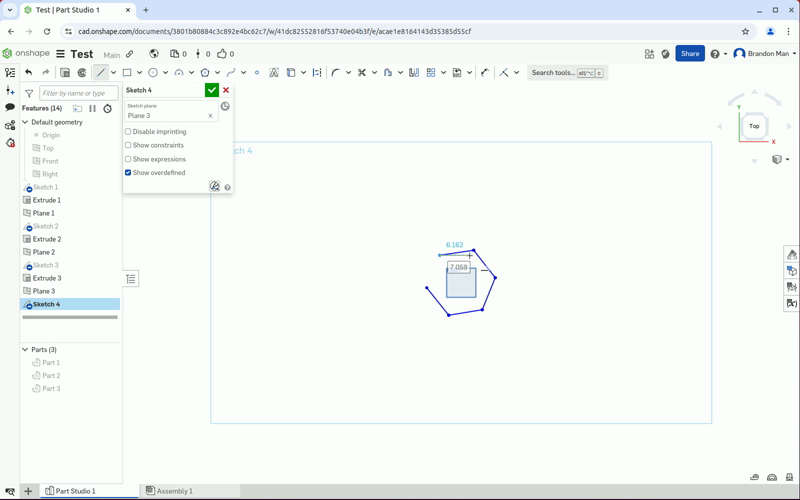
key_down(shift)
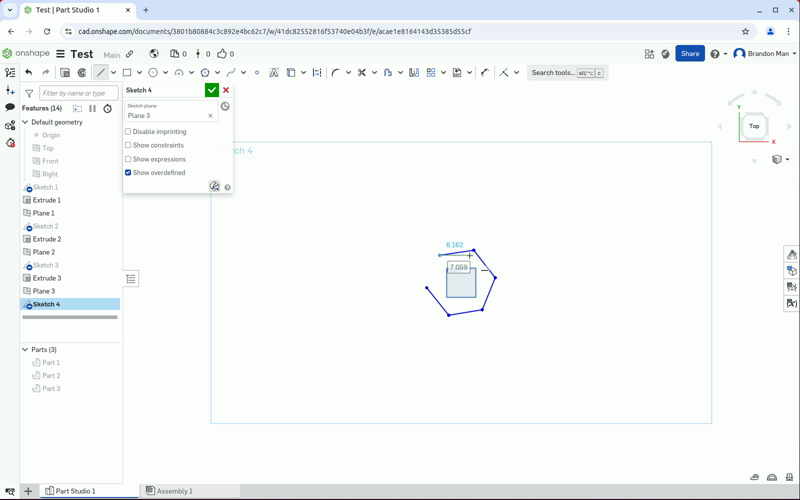
mouse_move(426, 287)
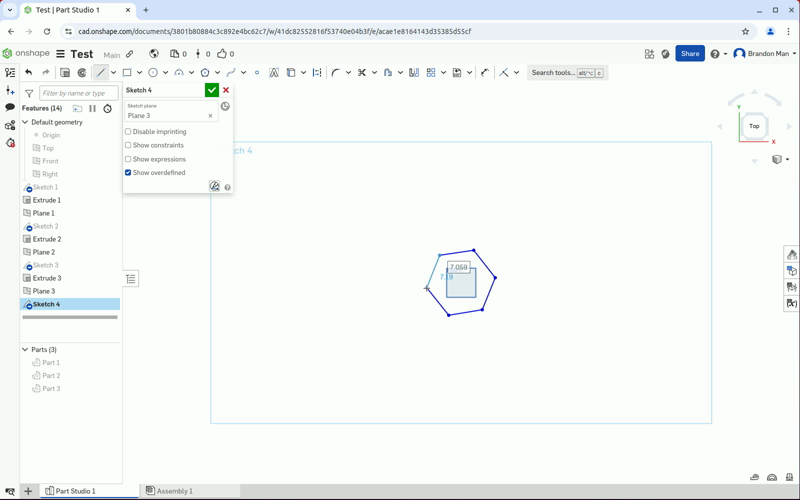
key_up(shift)
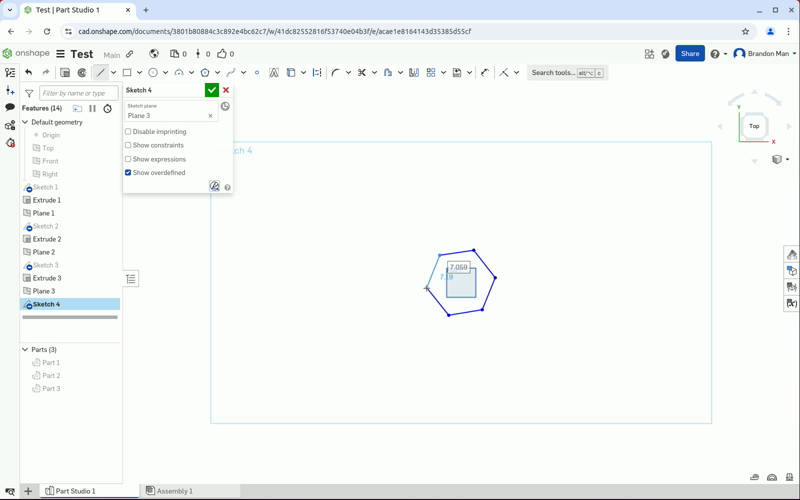
click(426, 287)
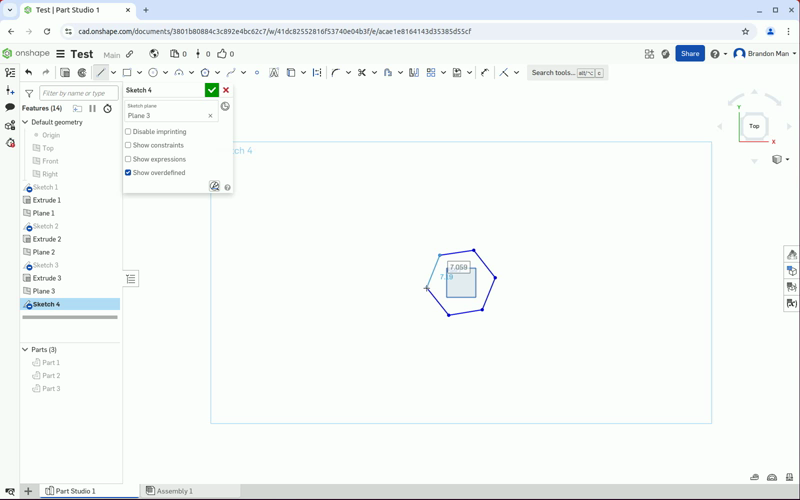
key(esc)
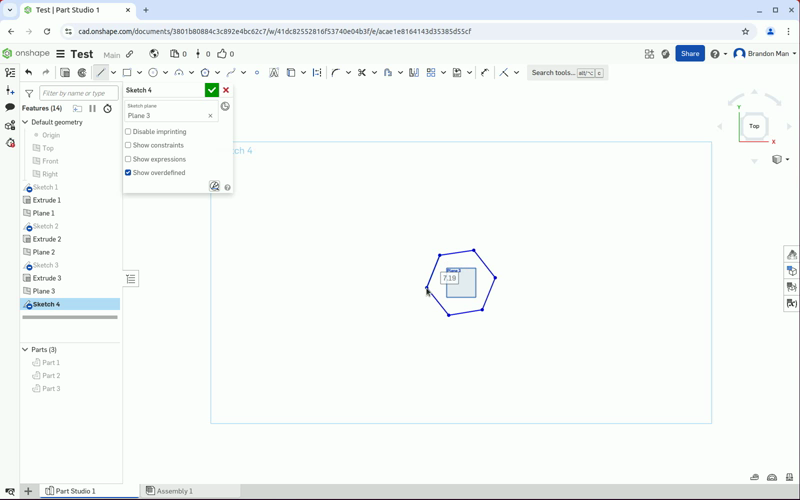
mouse_move(484, 279)
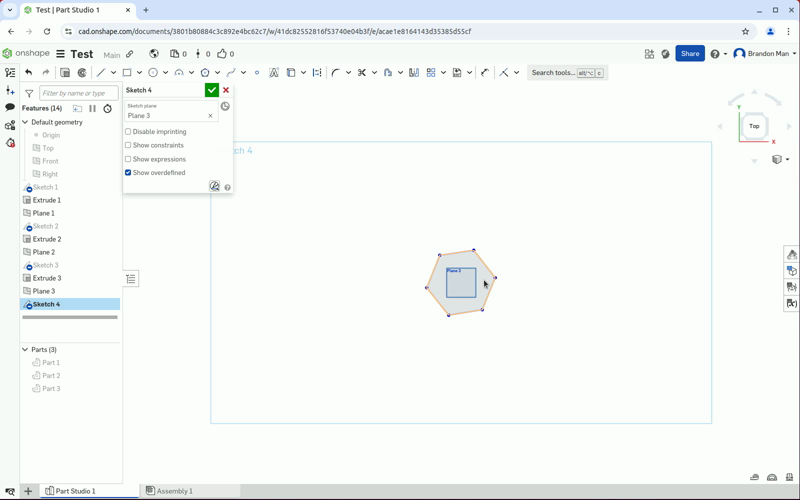
click(484, 279)
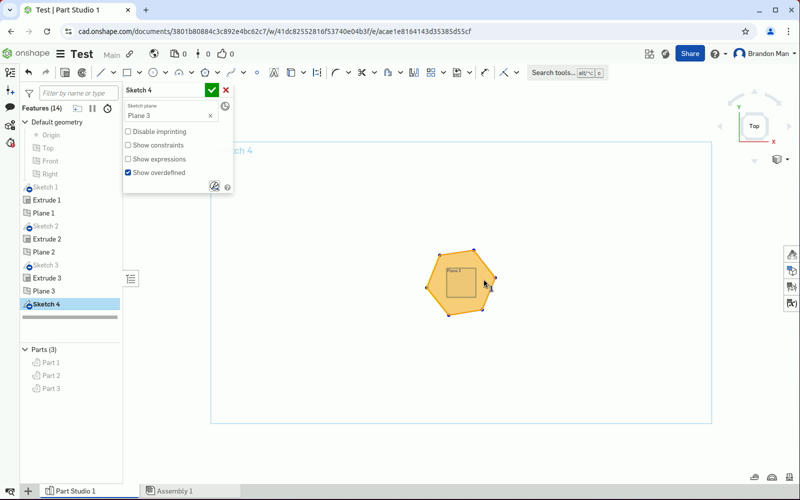
mouse_move(73, 352)
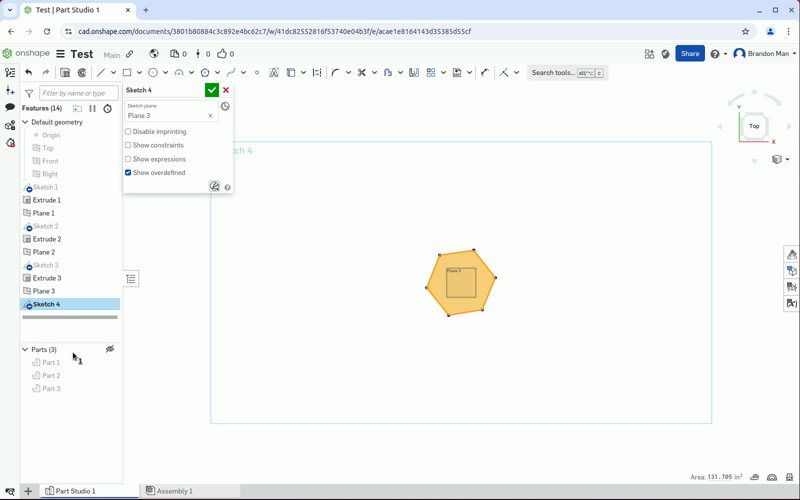
key(shift+y)
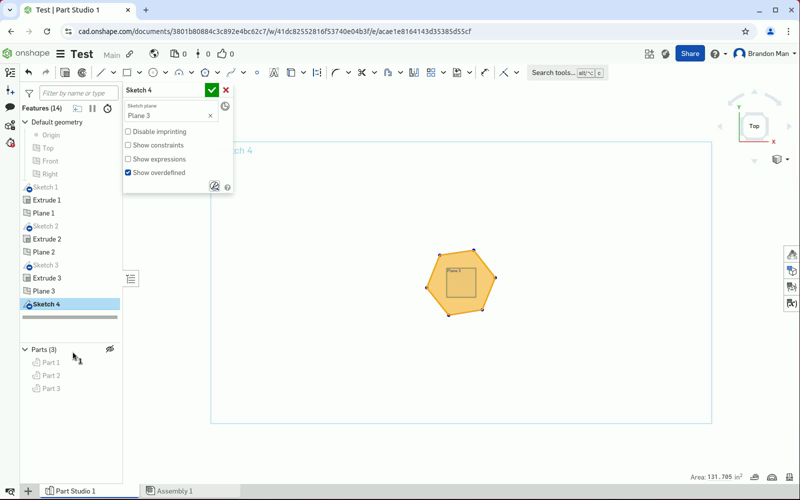
key(shift+e)
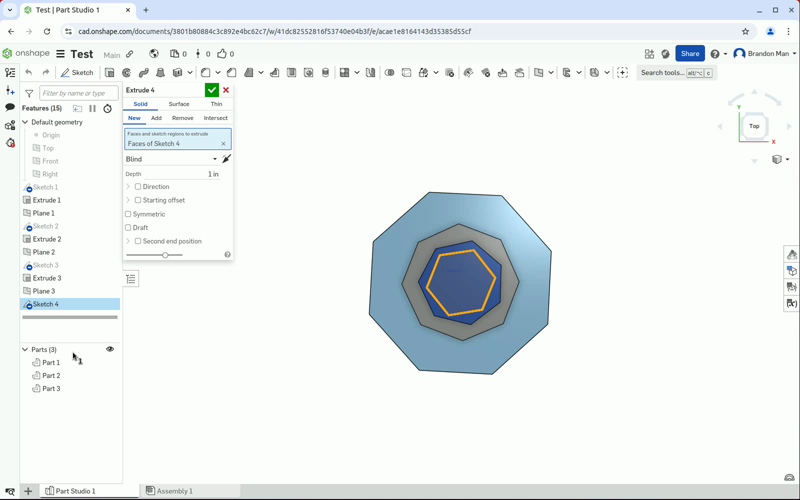
mouse_move(143, 106)
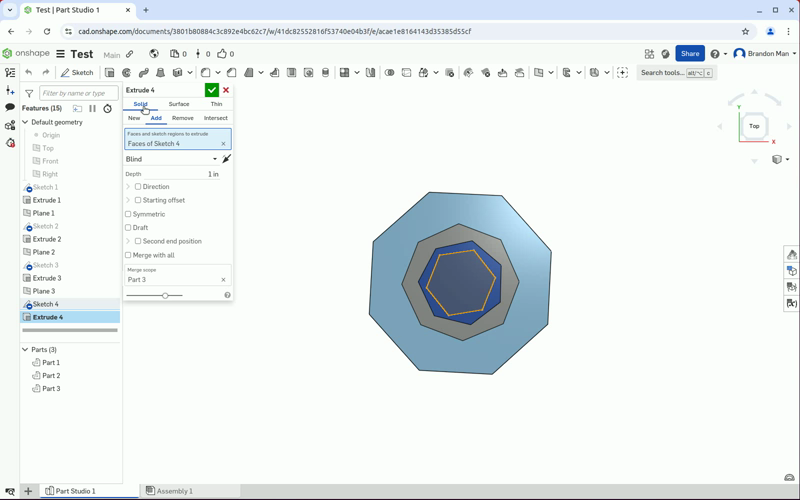
click(143, 106)
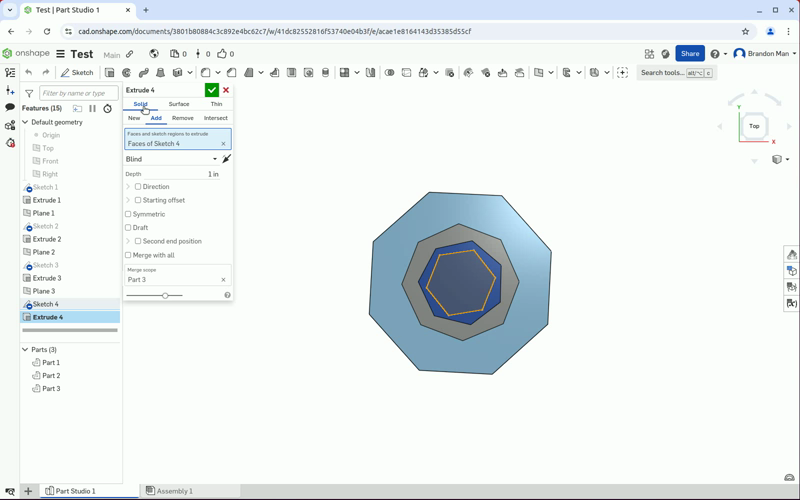
mouse_move(137, 120)
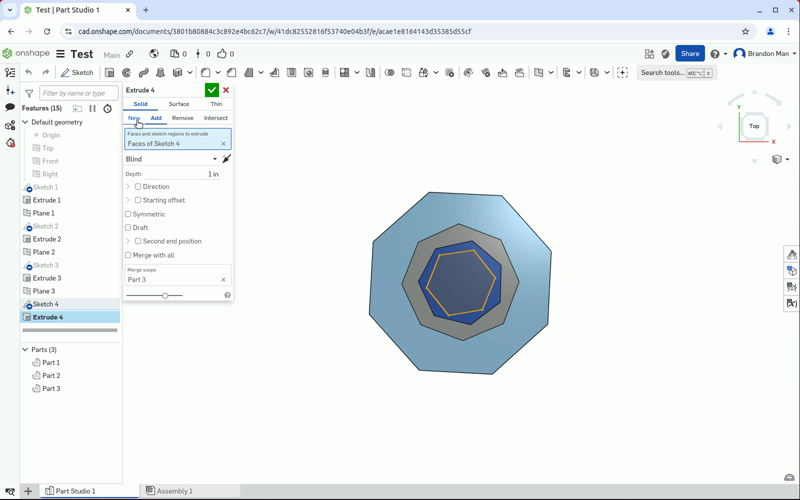
click(137, 120)
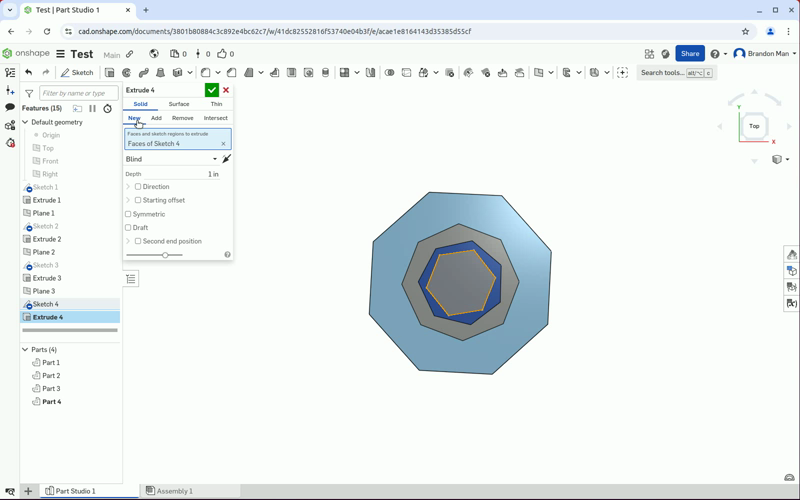
key(tab, 4)
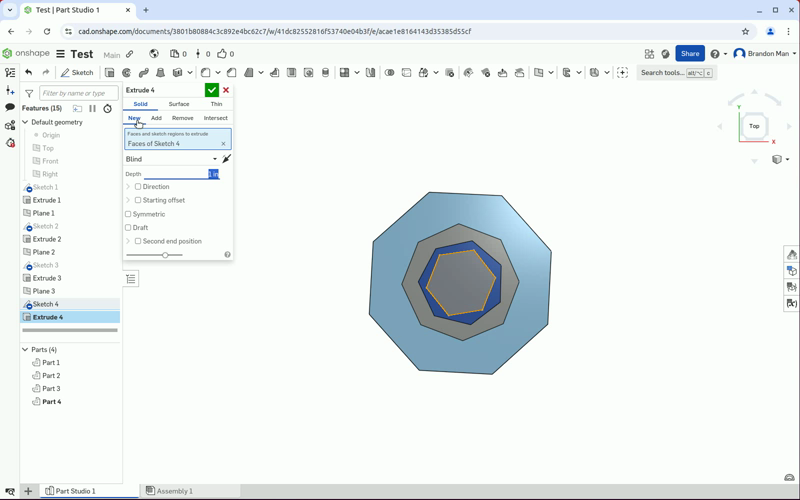
text(0.963)
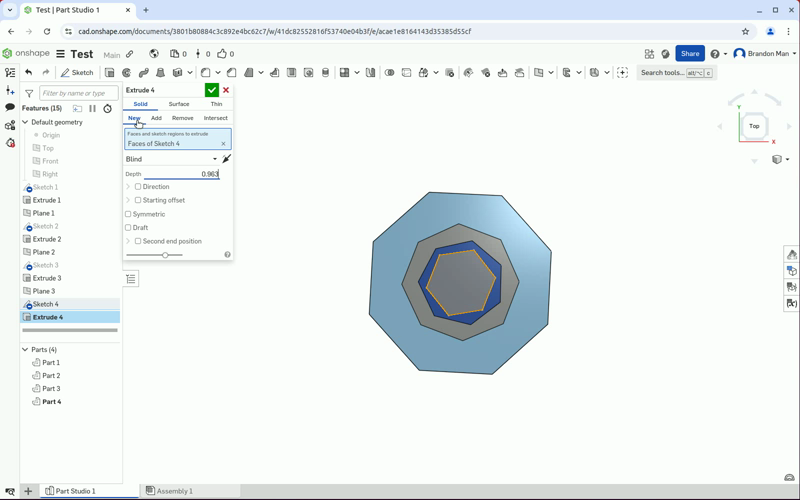
key(enter)
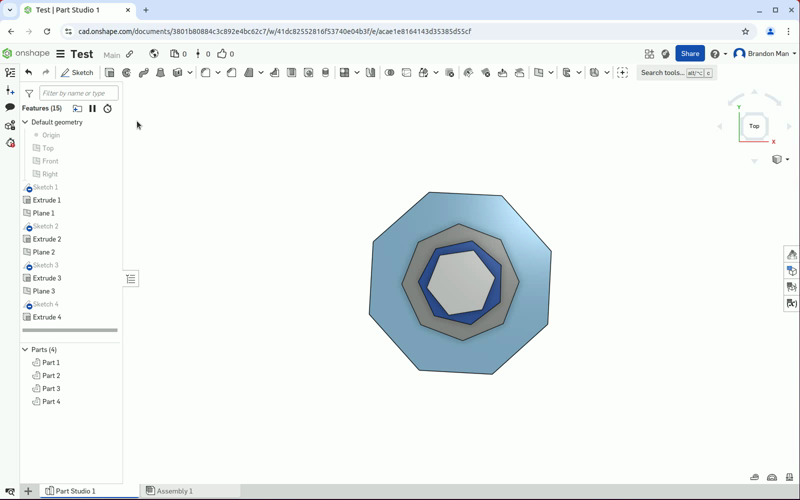
key(shift+h)
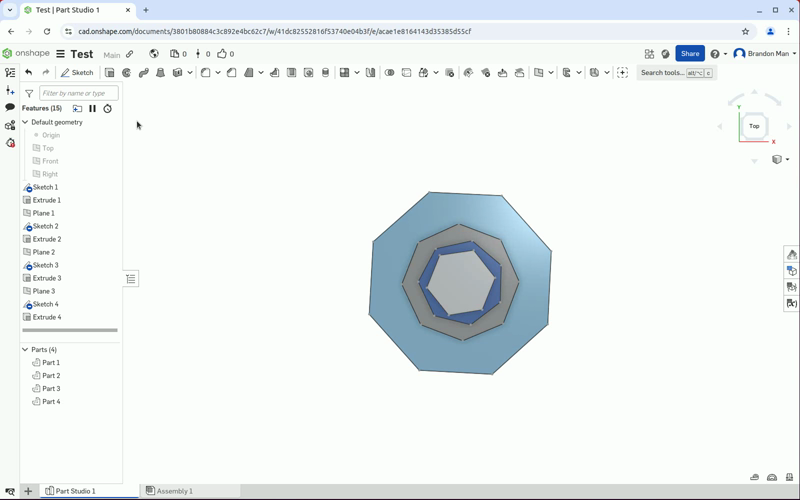
key(shift+h)
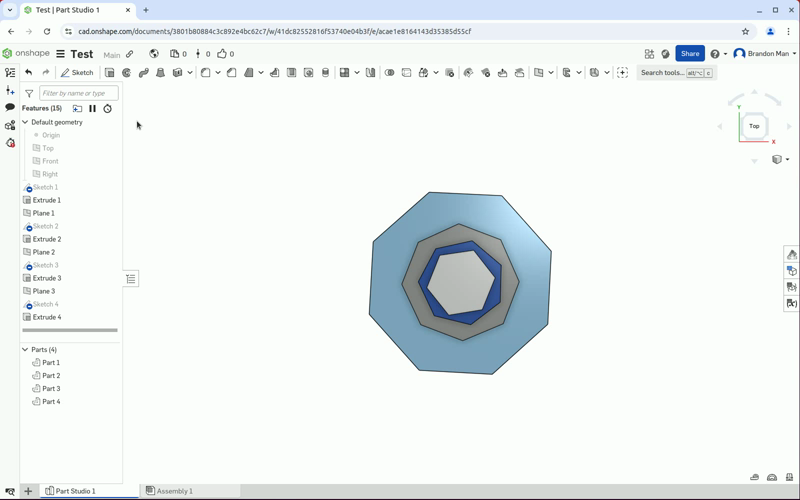
mouse_move(73, 189)
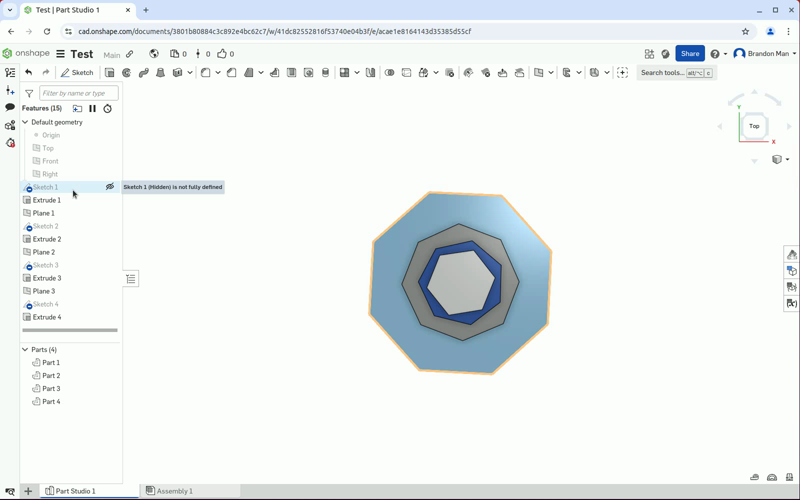
click(73, 189)
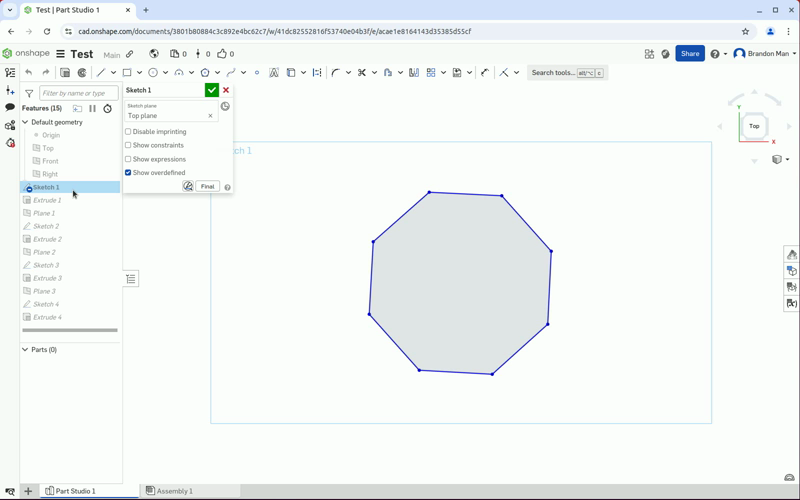
mouse_move(229, 92)
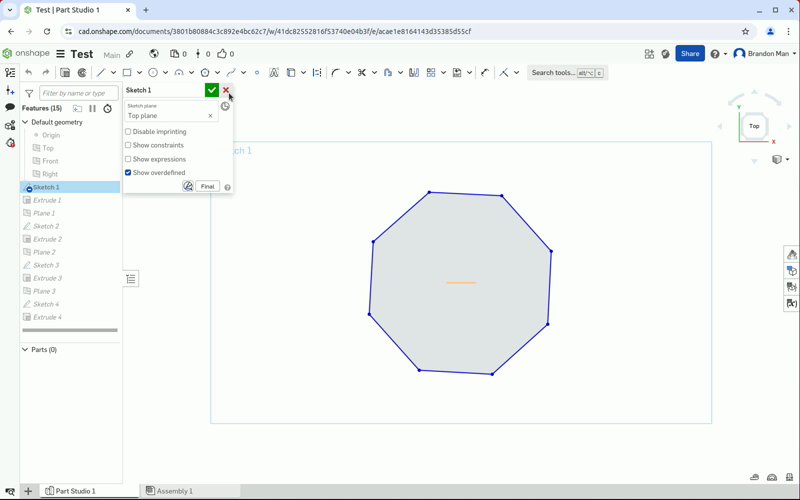
click(229, 92)
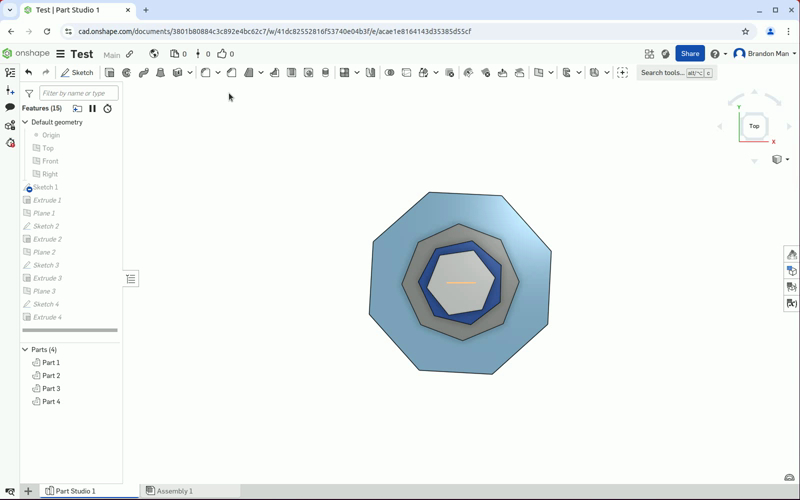
mouse_move(541, 75)
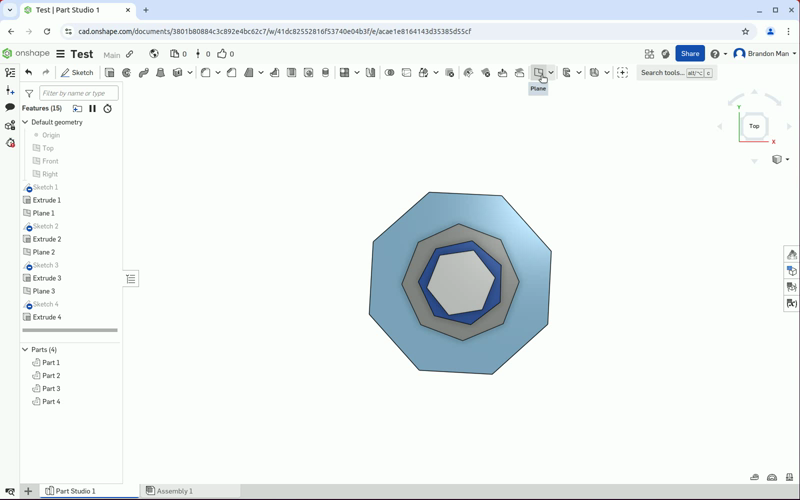
click(541, 75)
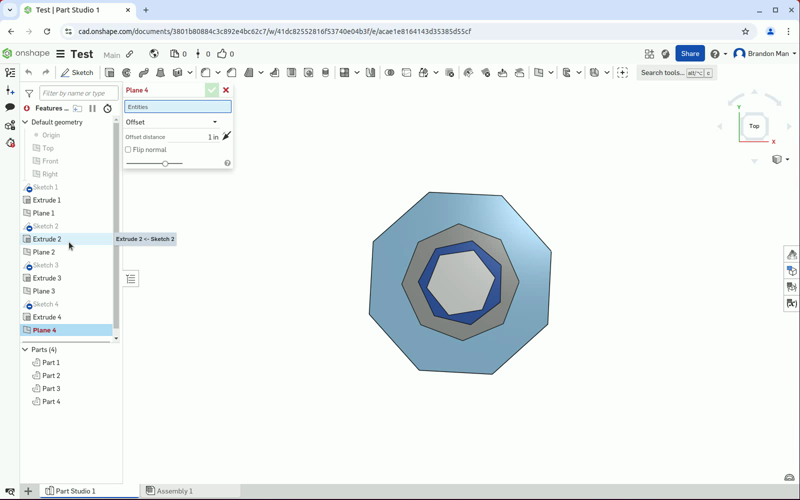
scroll(3)
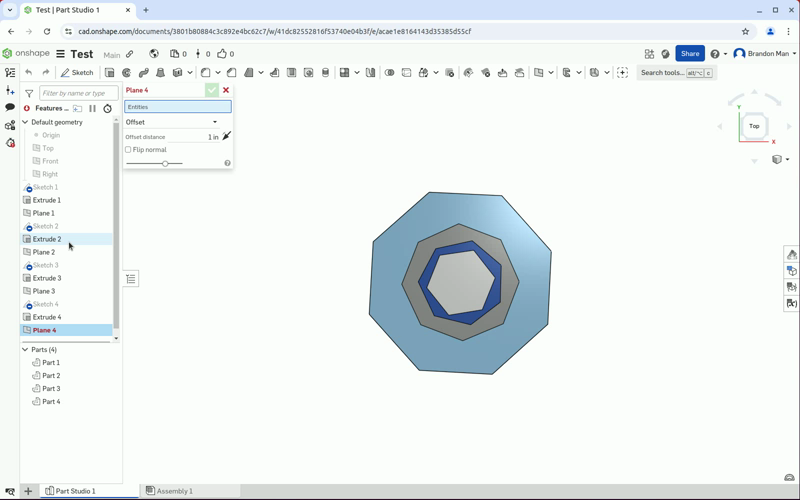
mouse_move(69, 150)
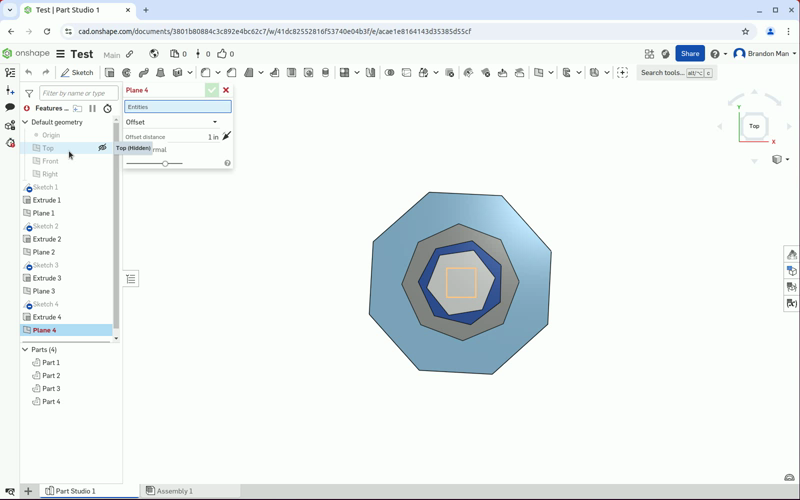
click(69, 150)
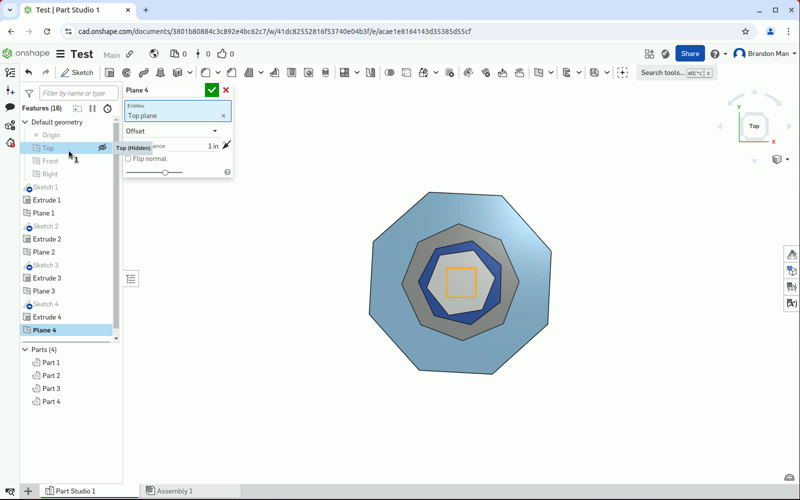
key(tab, 2)
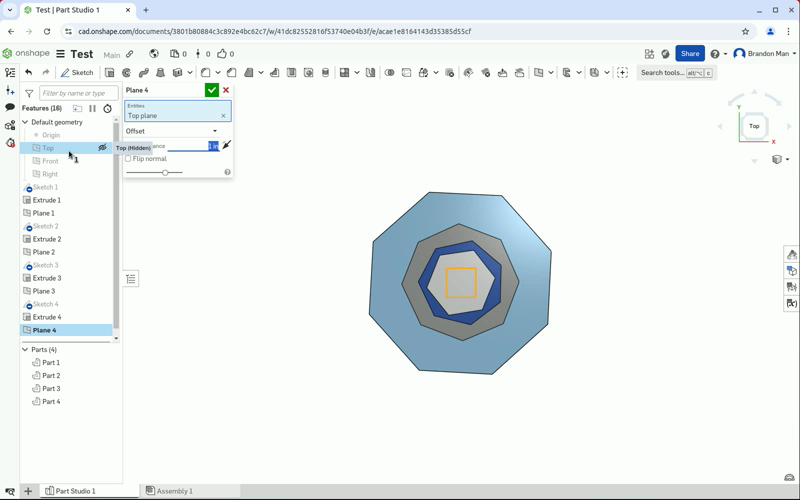
text(3.605)
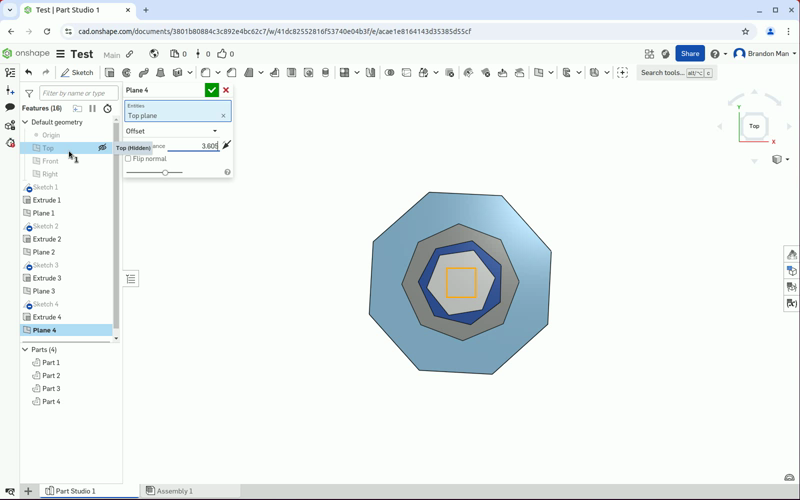
key(enter, 2)
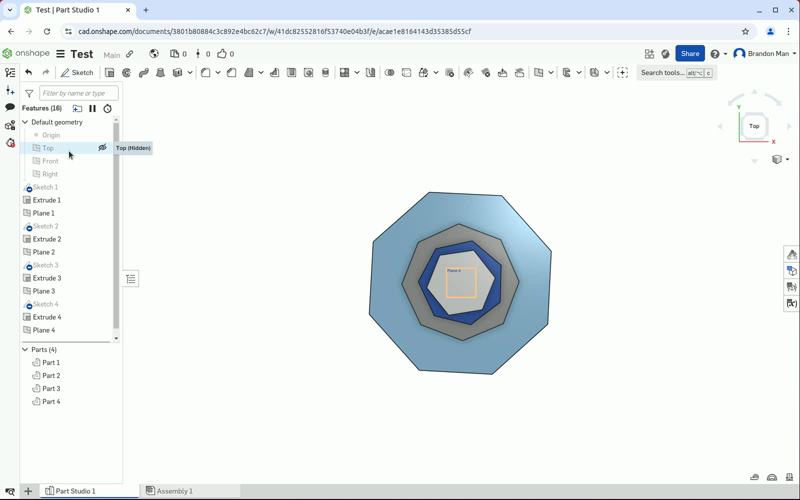
key(shift+s)
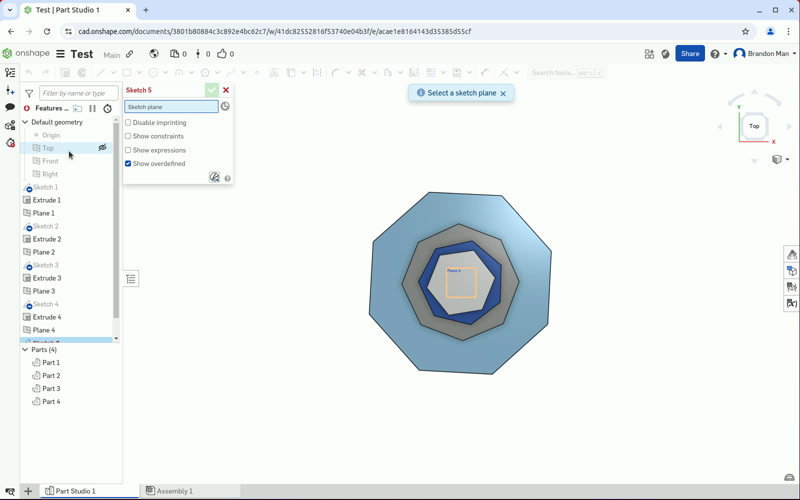
mouse_move(69, 319)
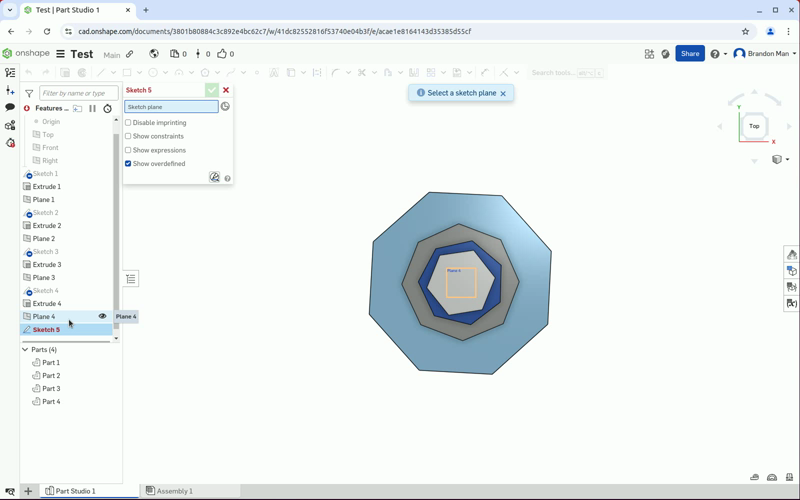
click(69, 319)
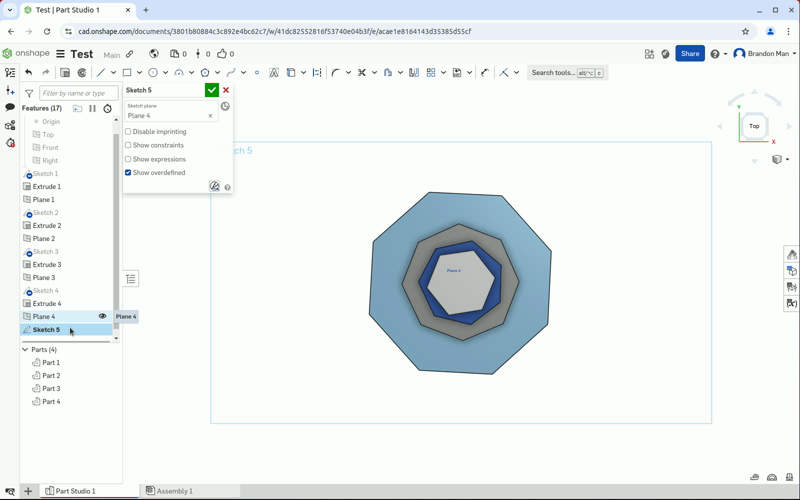
mouse_move(73, 352)
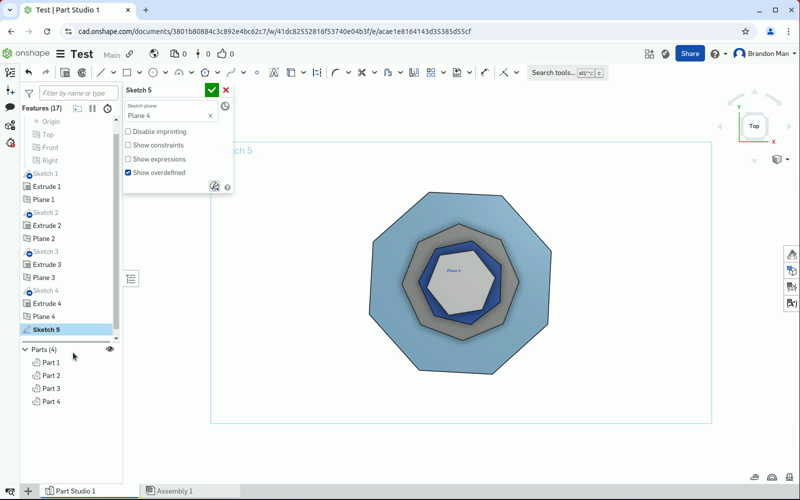
key(y)
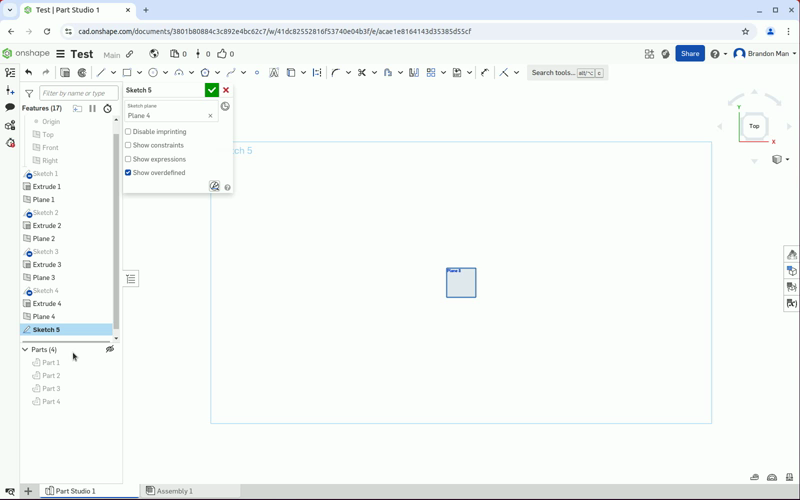
key(l)
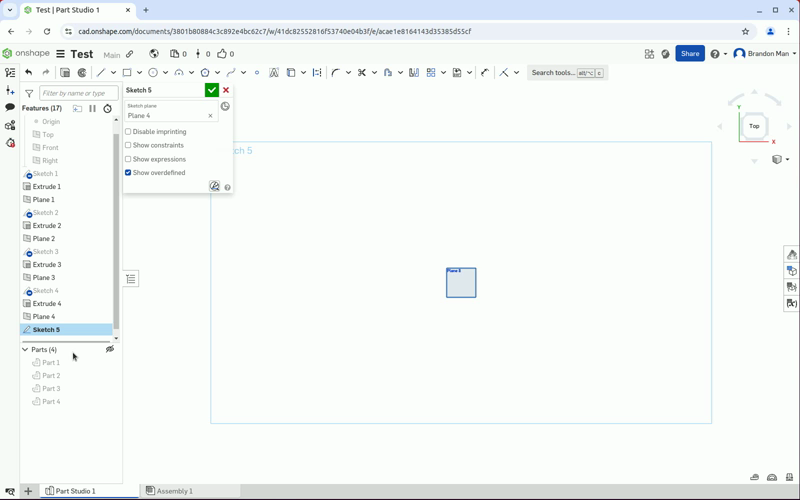
key_down(shift)
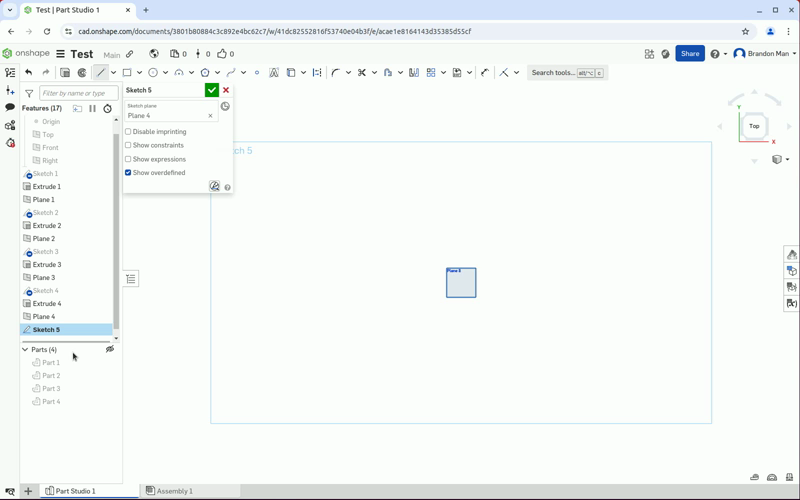
mouse_move(433, 284)
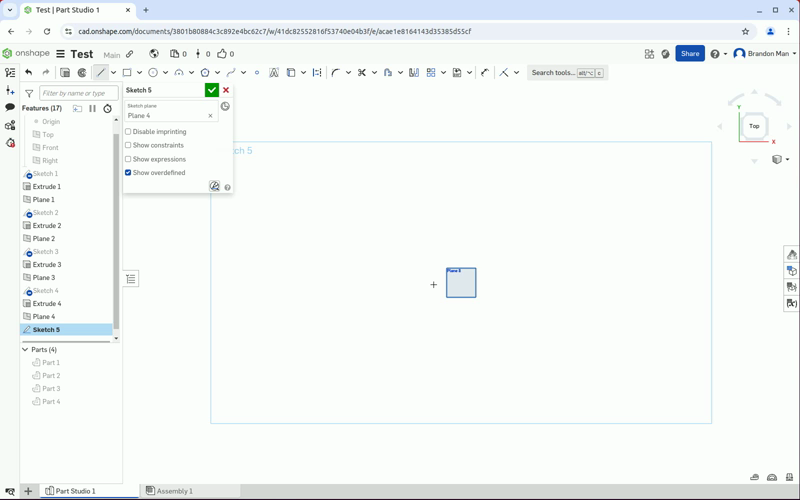
click(433, 284)
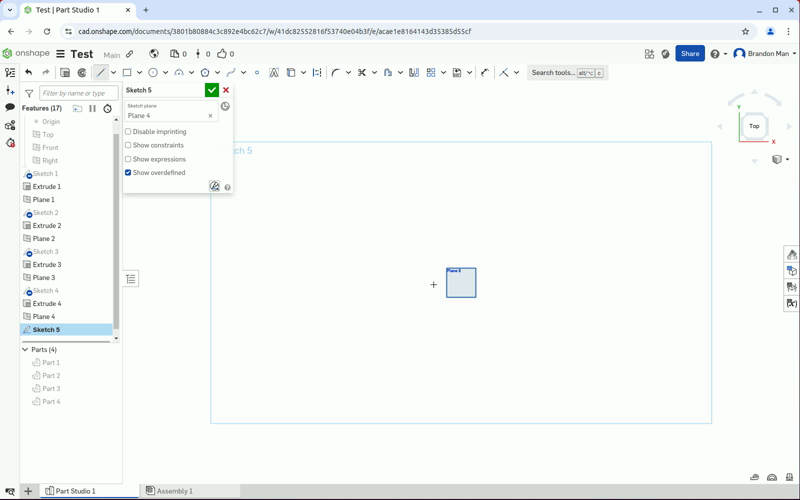
key_up(shift)
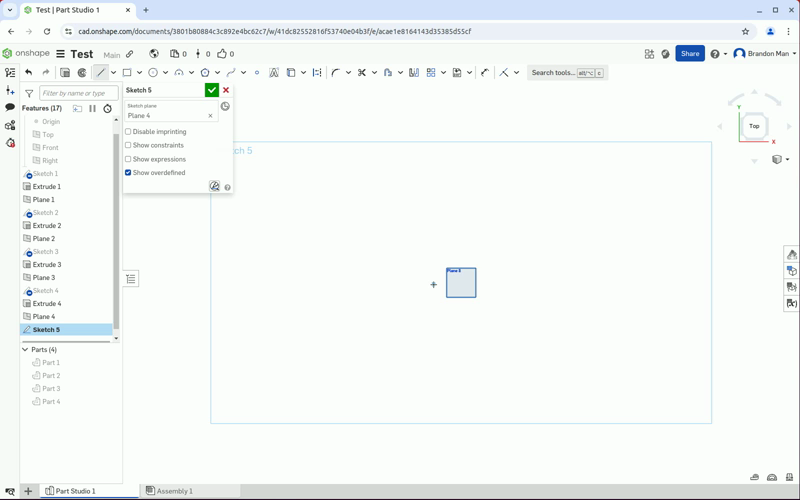
key_down(shift)
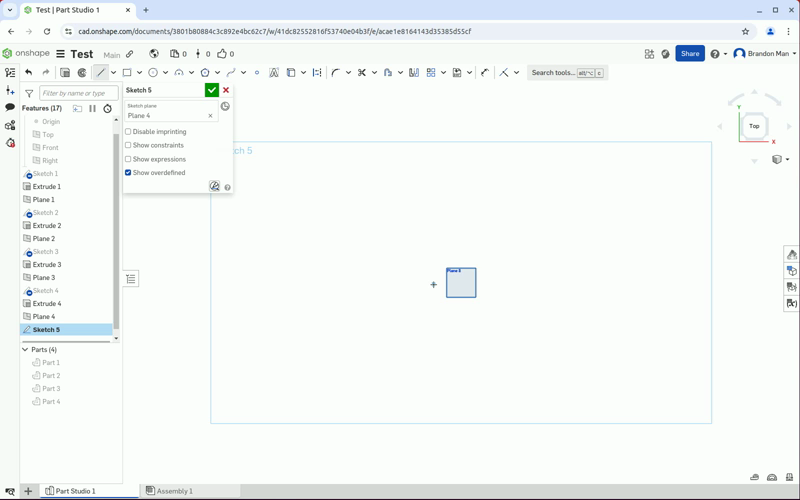
mouse_move(463, 284)
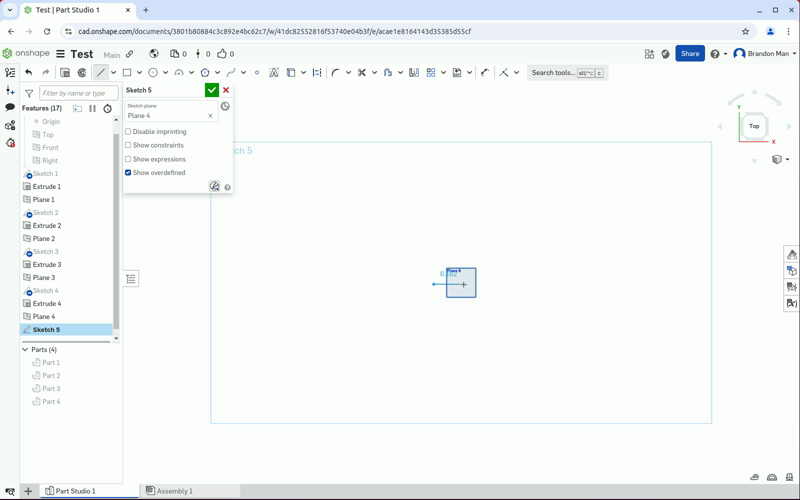
mouse_move(453, 308)
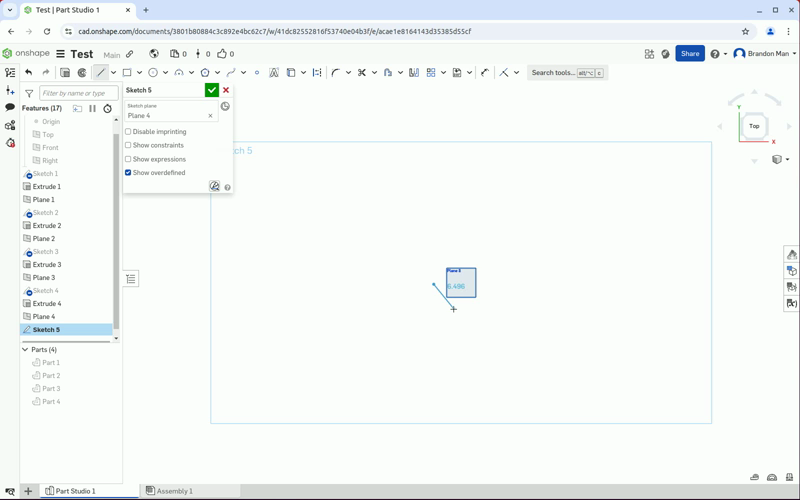
click(453, 308)
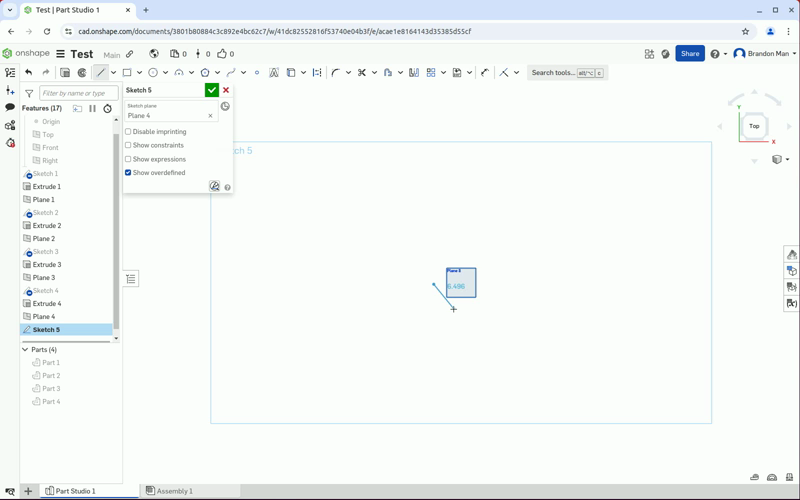
key_up(shift)
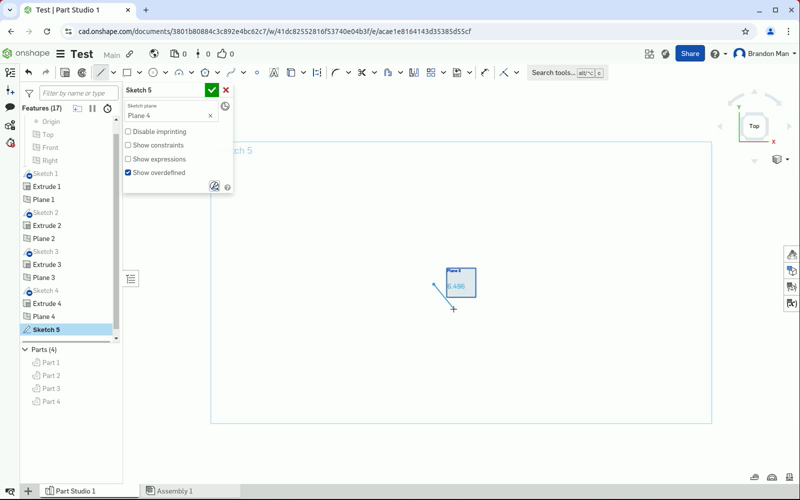
key_down(shift)
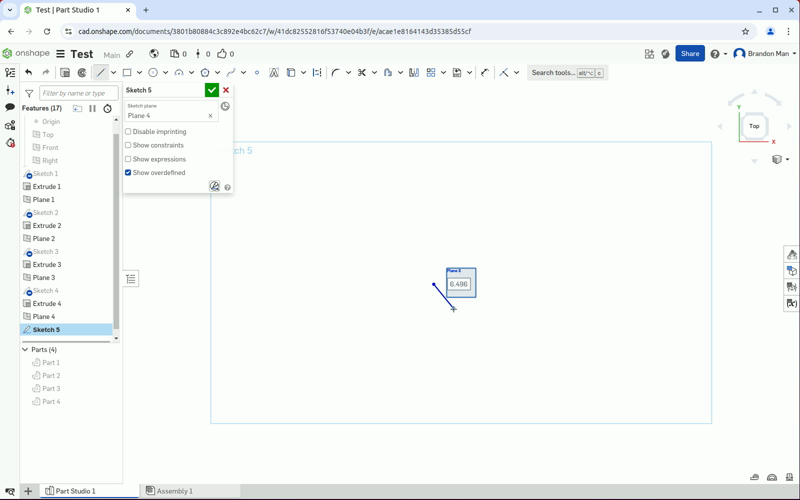
mouse_move(483, 308)
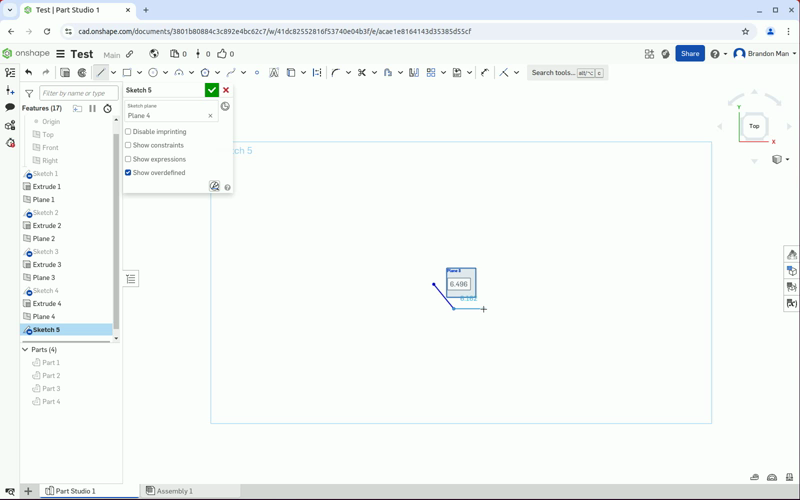
mouse_move(483, 297)
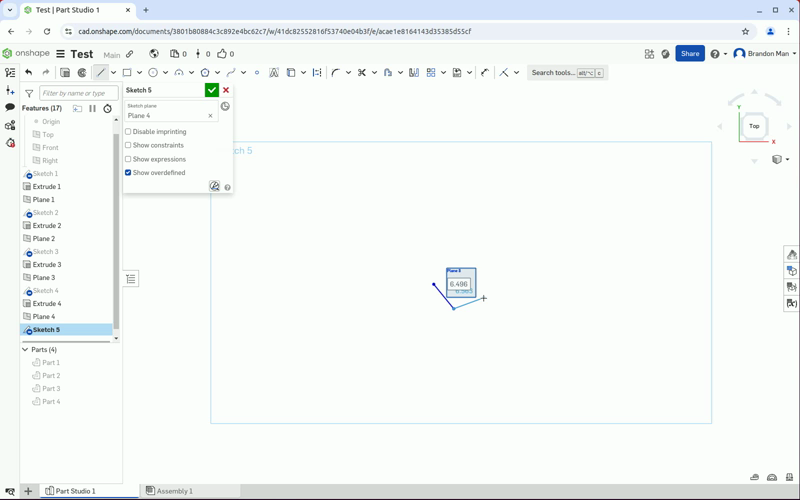
click(483, 297)
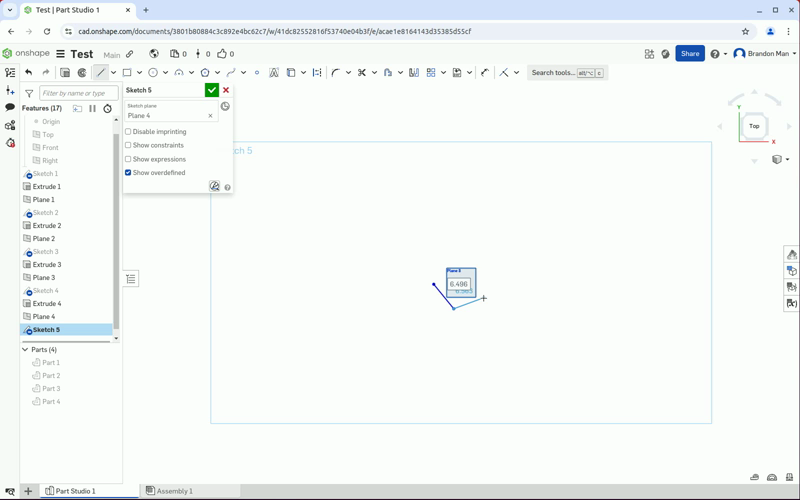
key_up(shift)
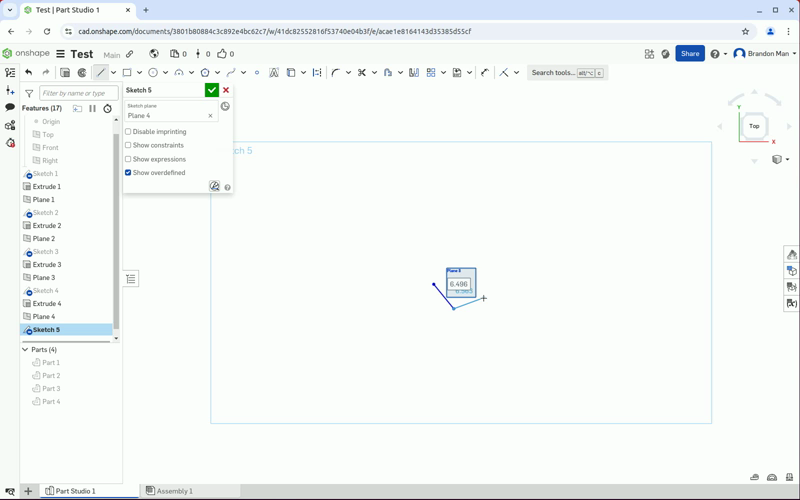
key_down(shift)
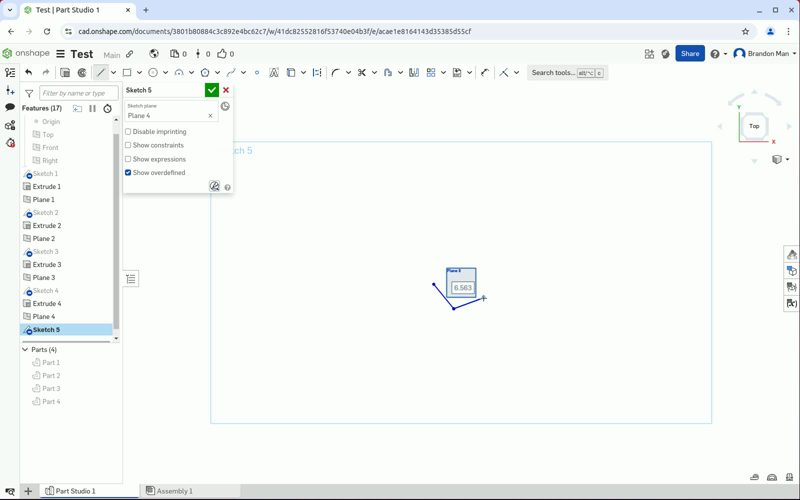
mouse_move(513, 297)
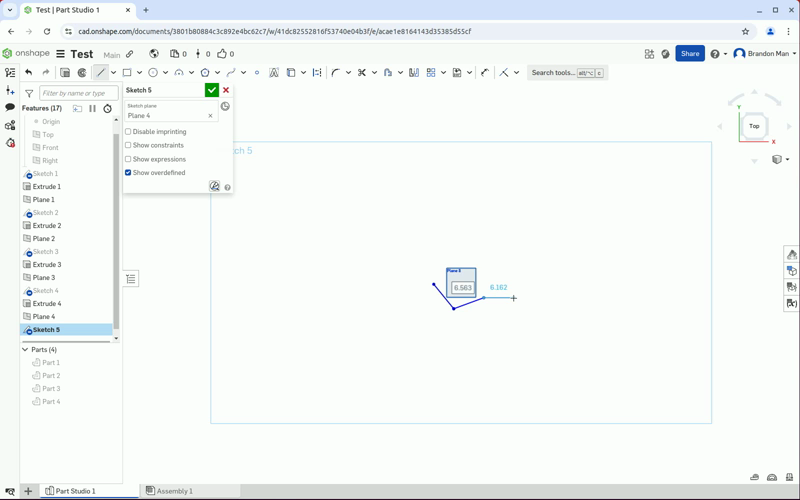
mouse_move(482, 265)
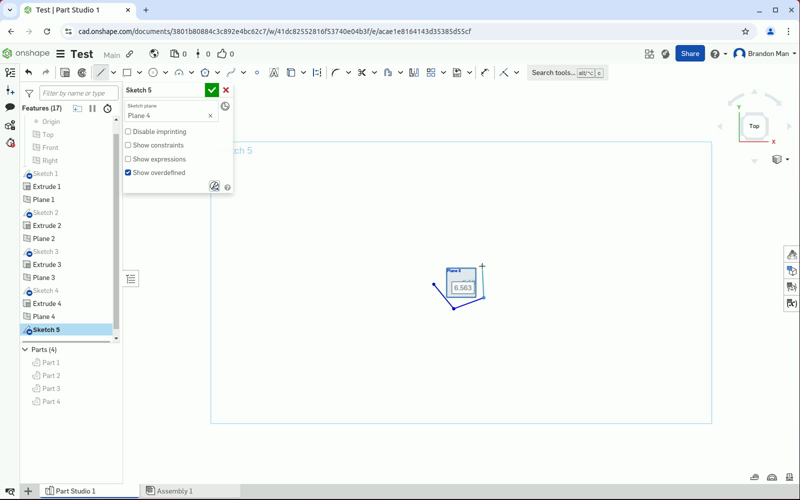
click(482, 265)
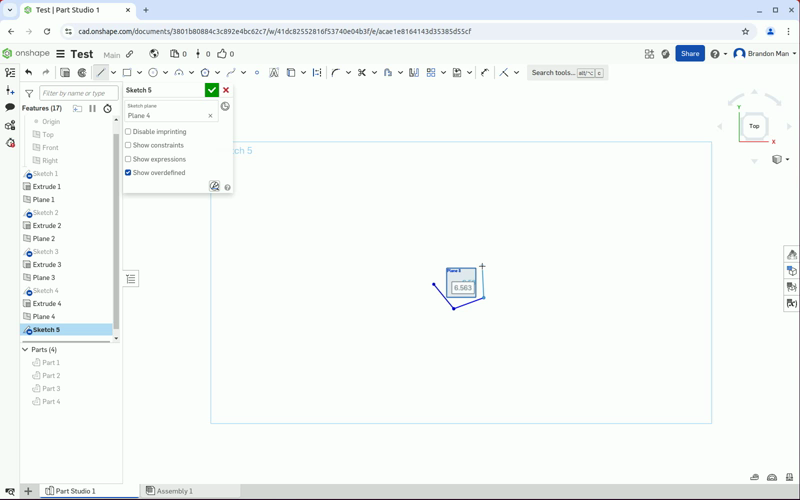
key_up(shift)
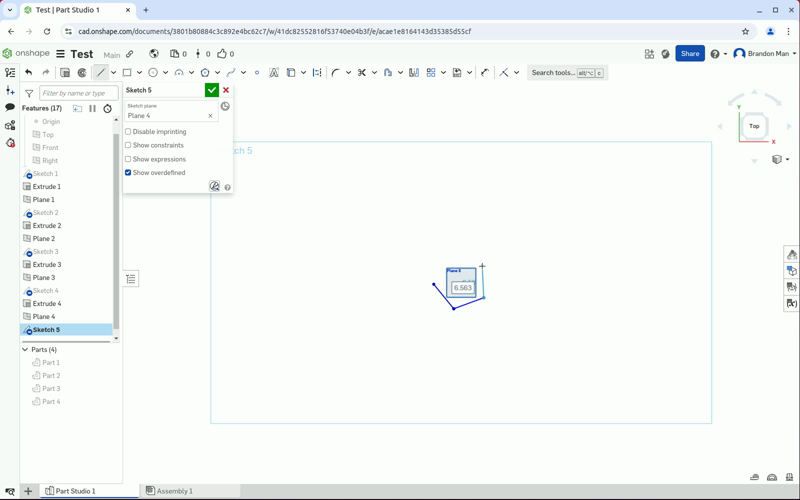
key_down(shift)
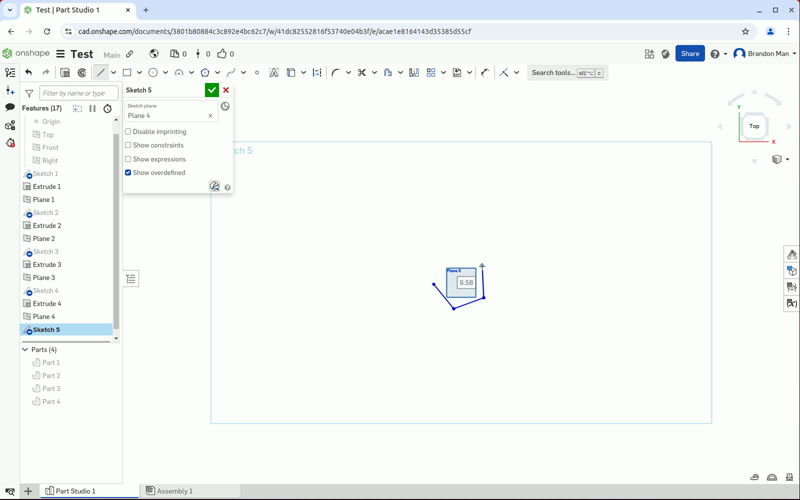
mouse_move(512, 265)
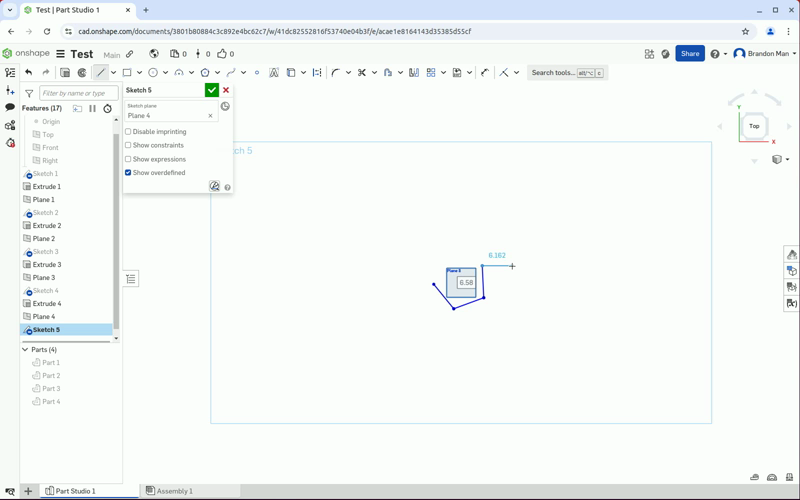
mouse_move(451, 257)
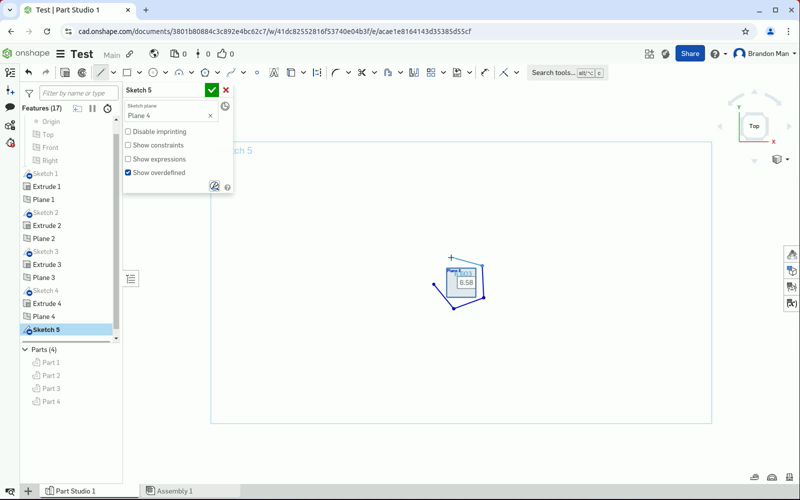
click(451, 257)
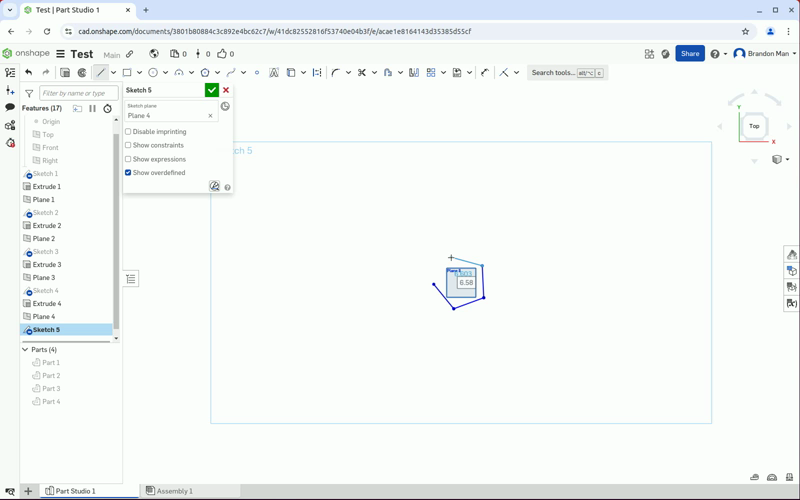
key_up(shift)
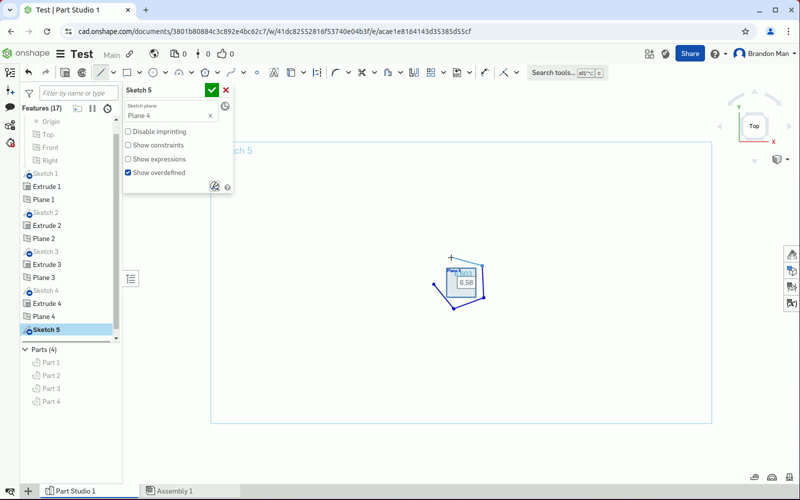
mouse_move(481, 257)
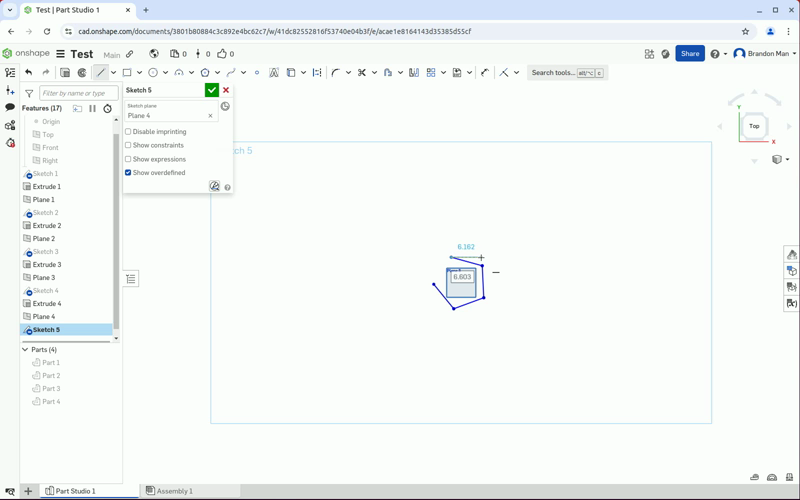
key_down(shift)
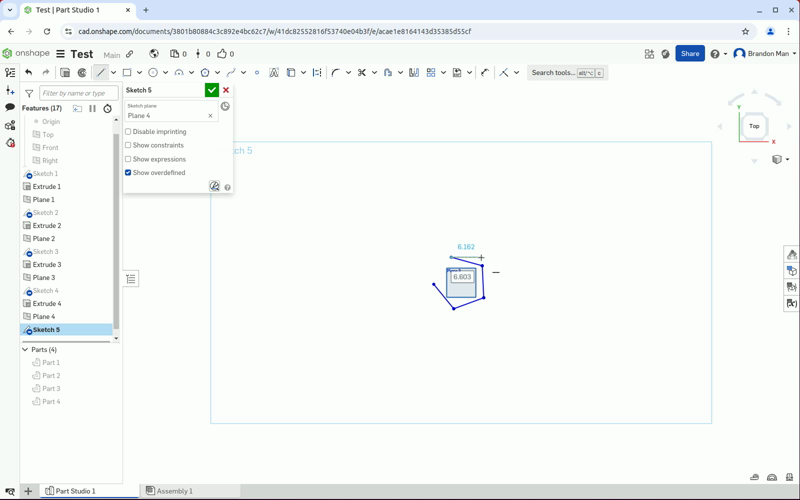
mouse_move(433, 284)
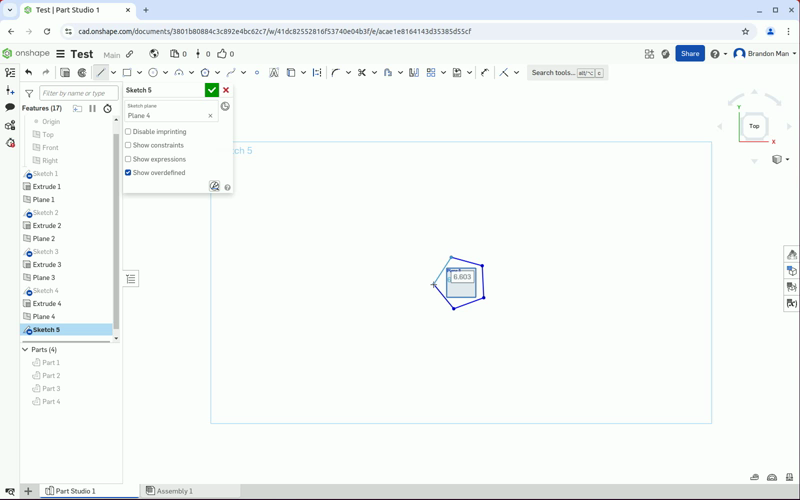
key_up(shift)
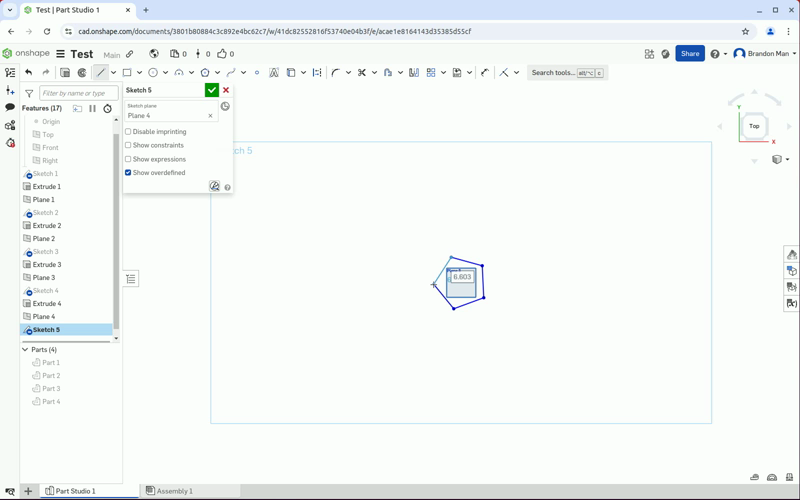
click(433, 284)
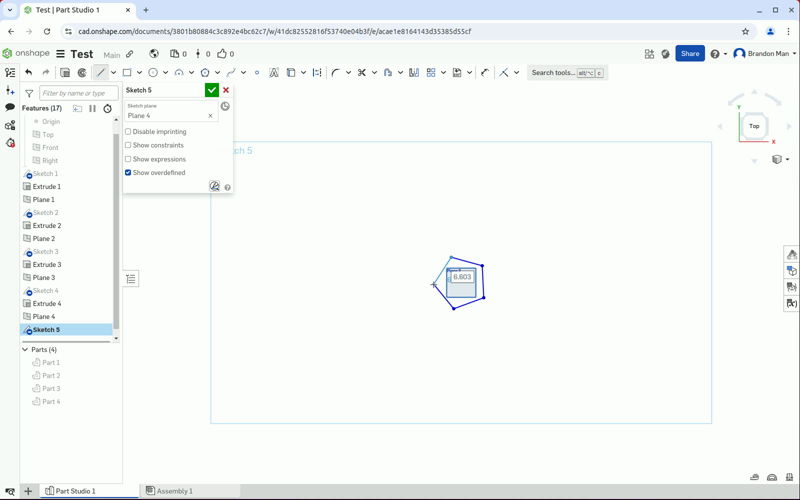
key(esc)
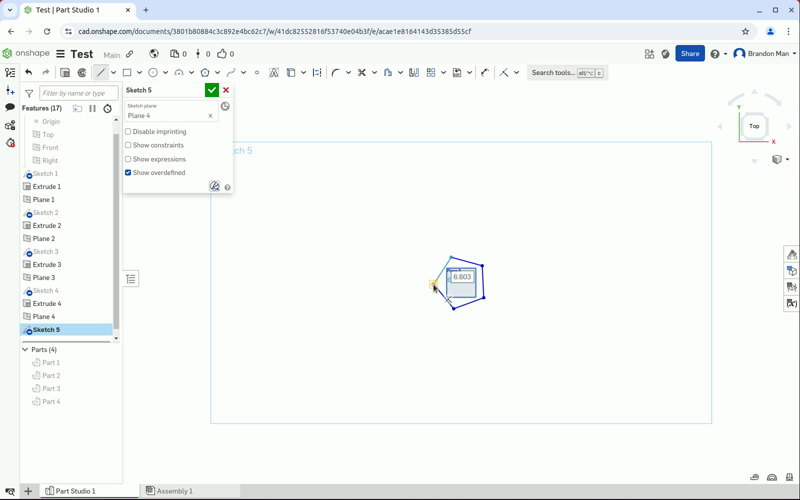
mouse_move(448, 295)
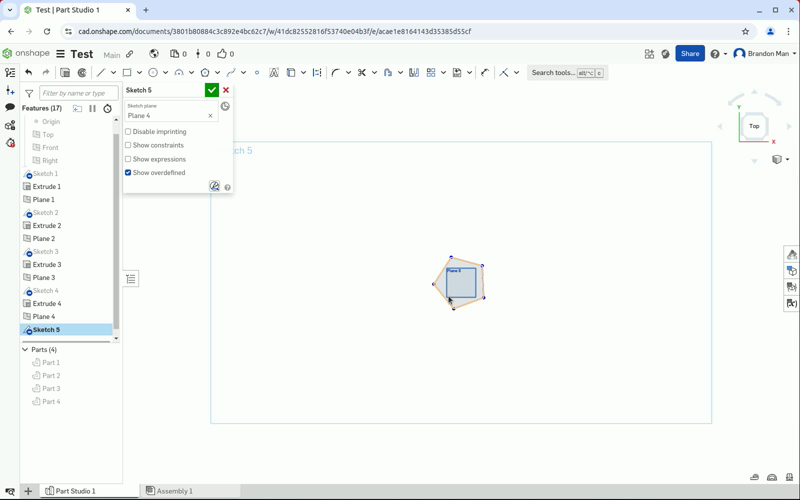
scroll(6)
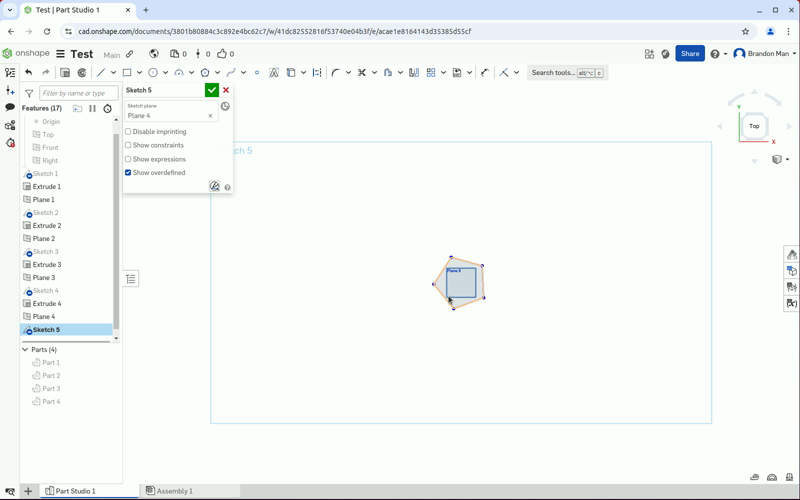
scroll(6)
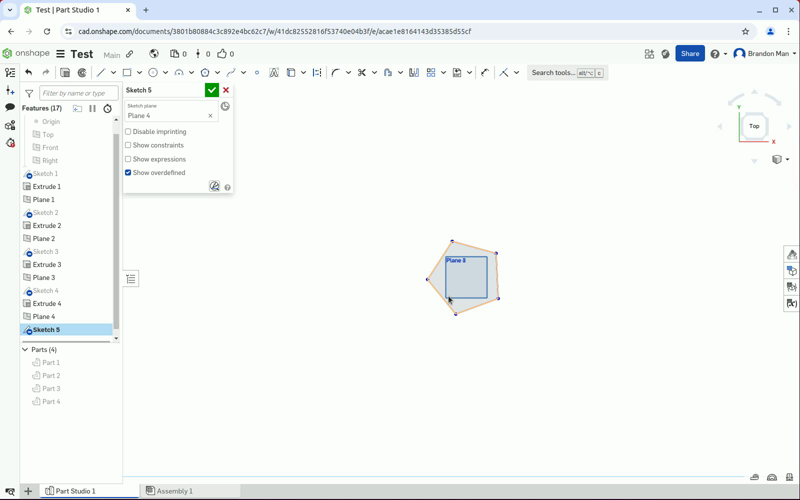
scroll(6)
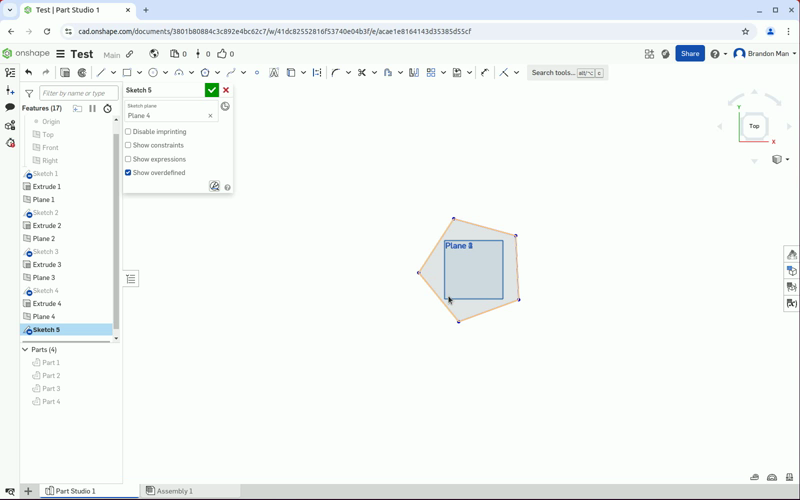
scroll(6)
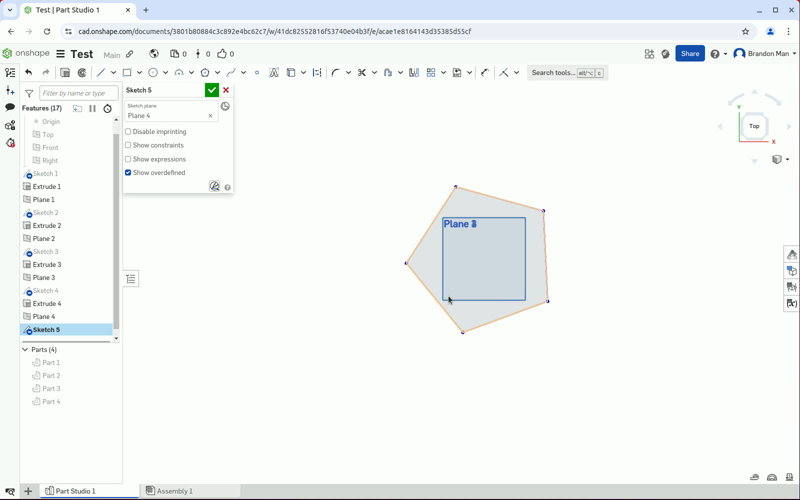
scroll(6)
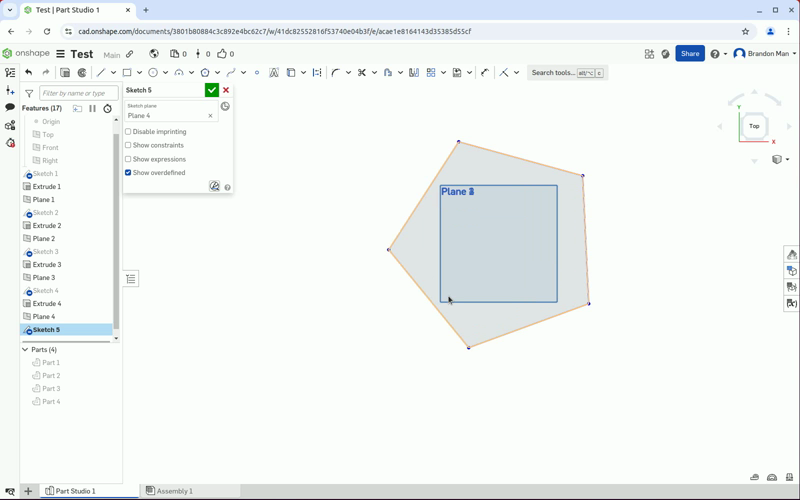
scroll(6)
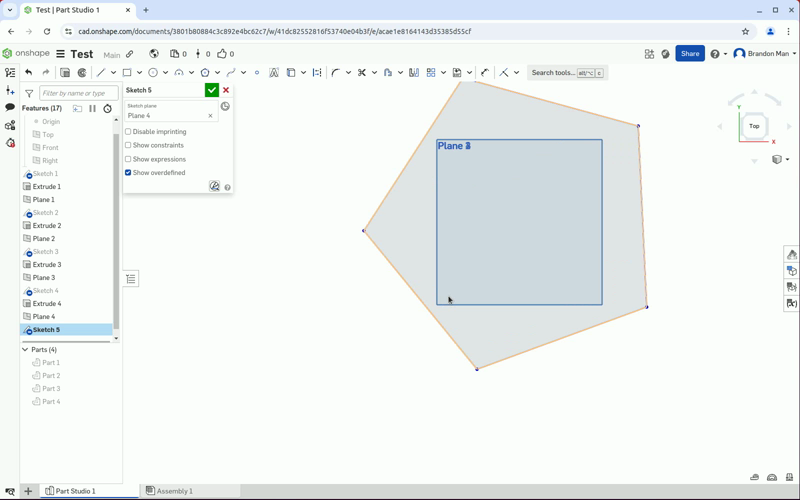
scroll(6)
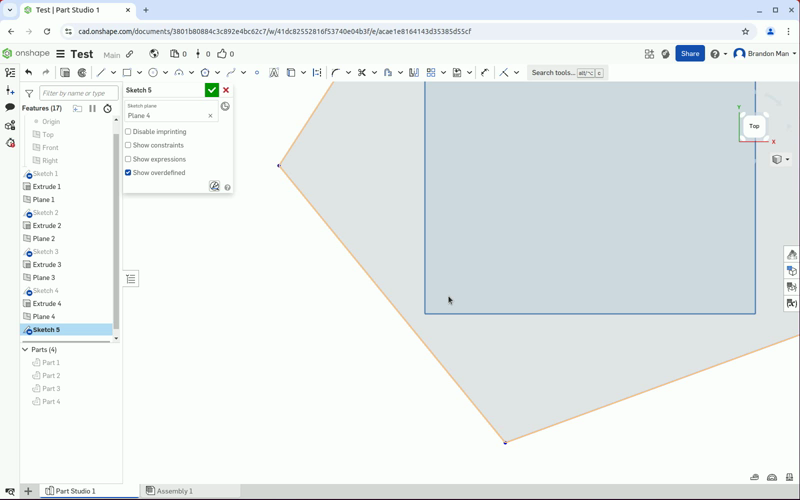
click(448, 295)
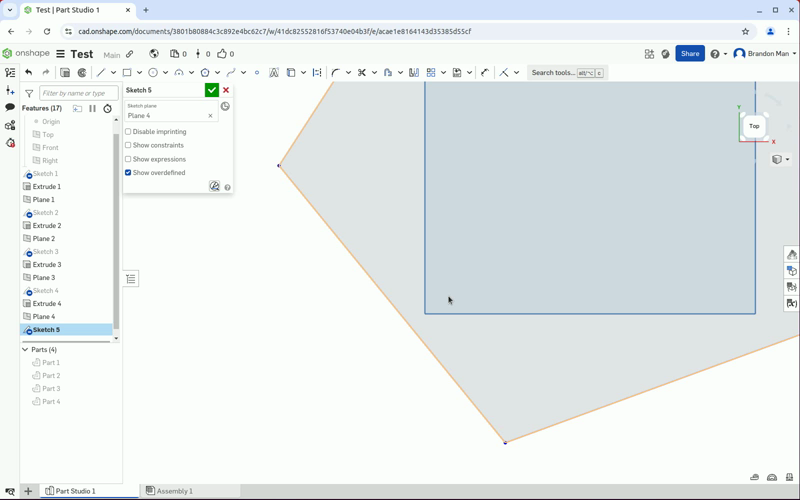
scroll(-6)
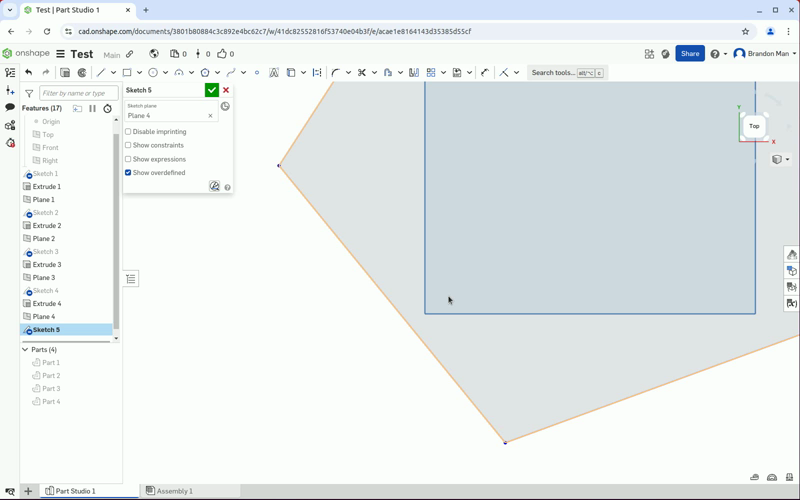
scroll(-6)
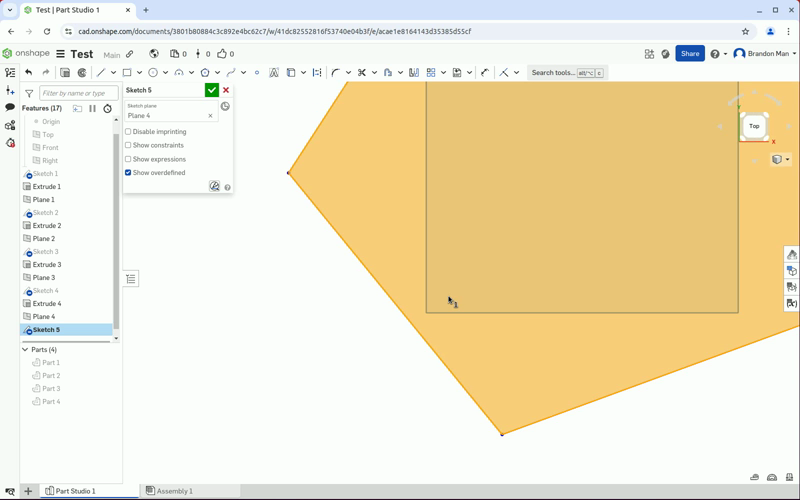
scroll(-6)
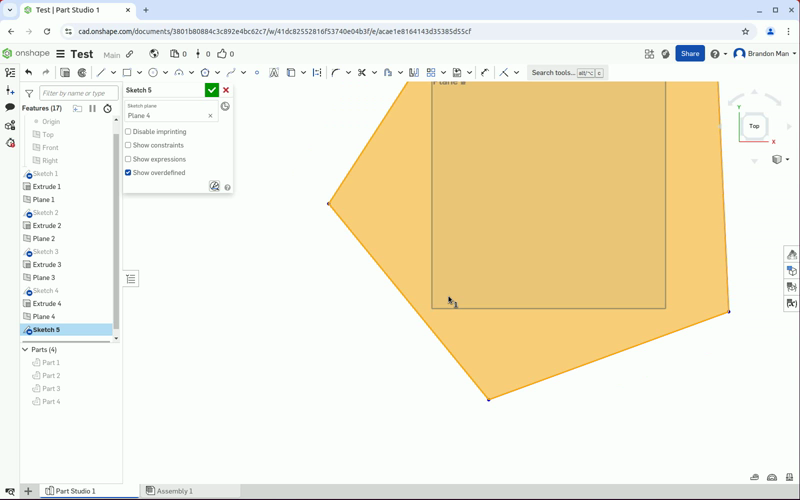
scroll(-6)
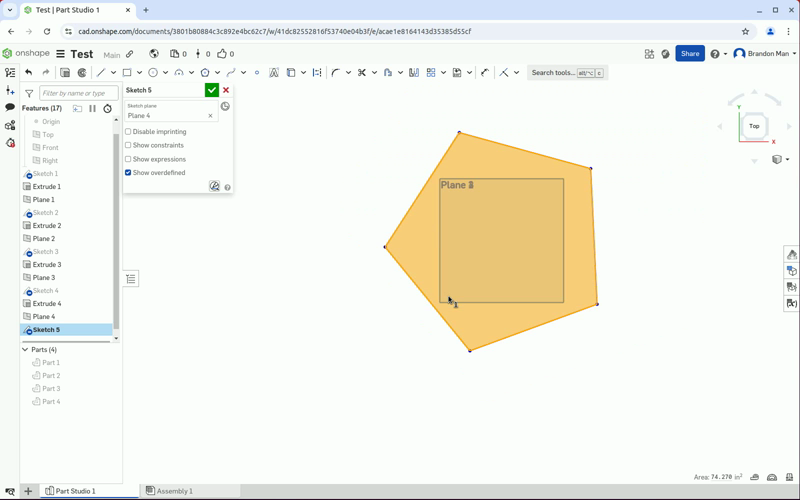
scroll(-6)
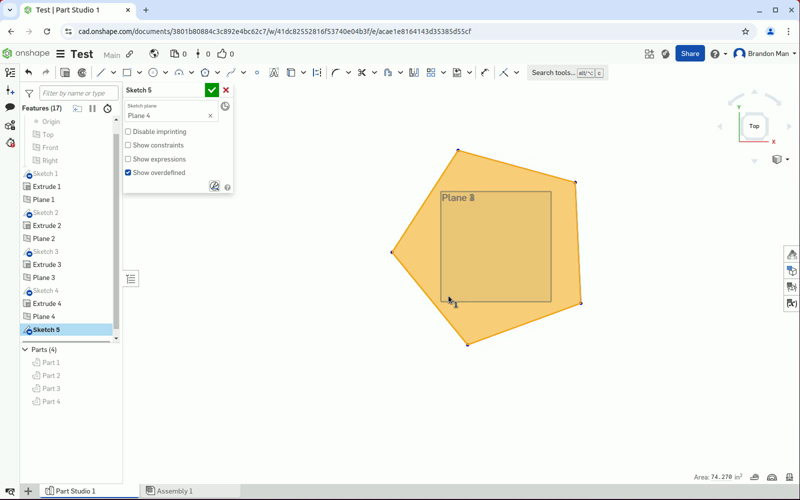
scroll(-6)
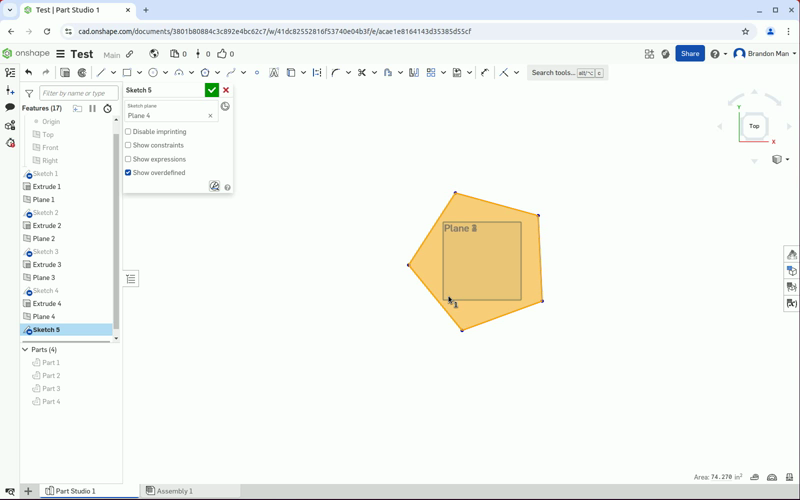
scroll(-6)
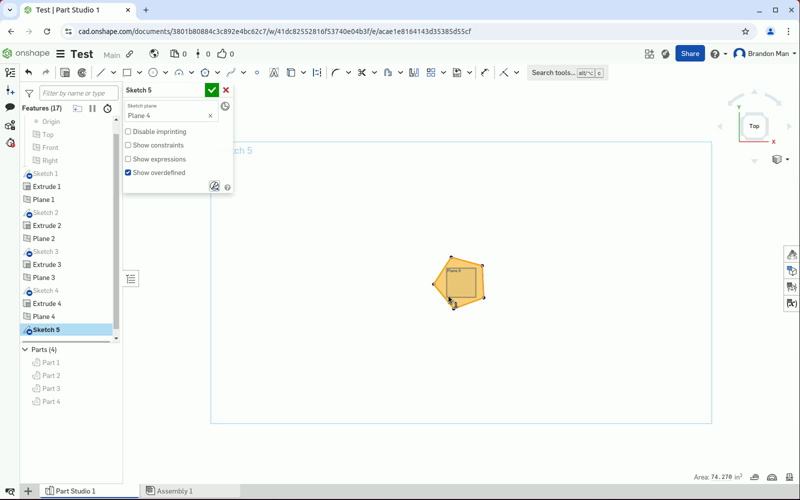
mouse_move(73, 352)
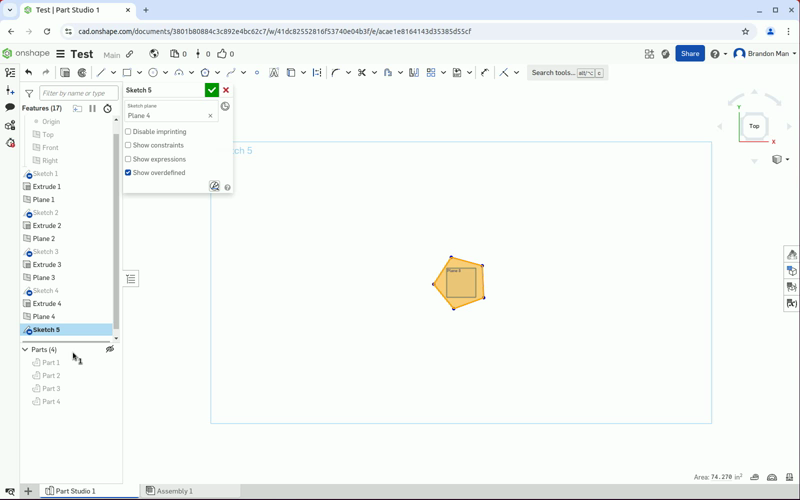
key(shift+y)
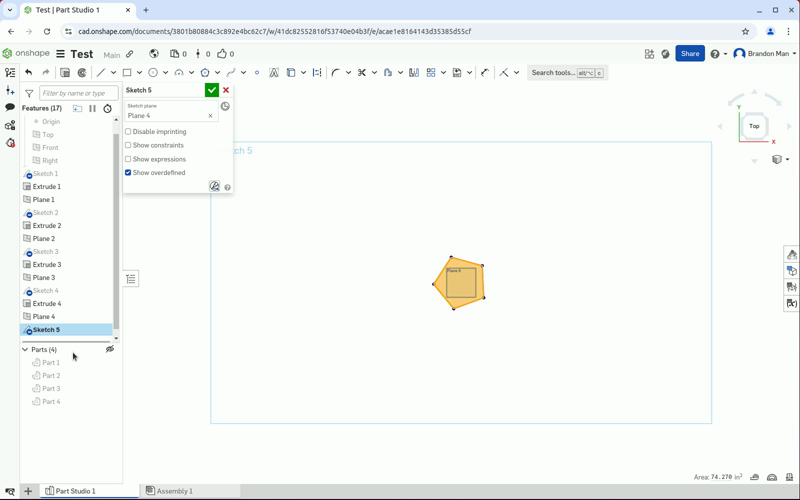
key(shift+e)
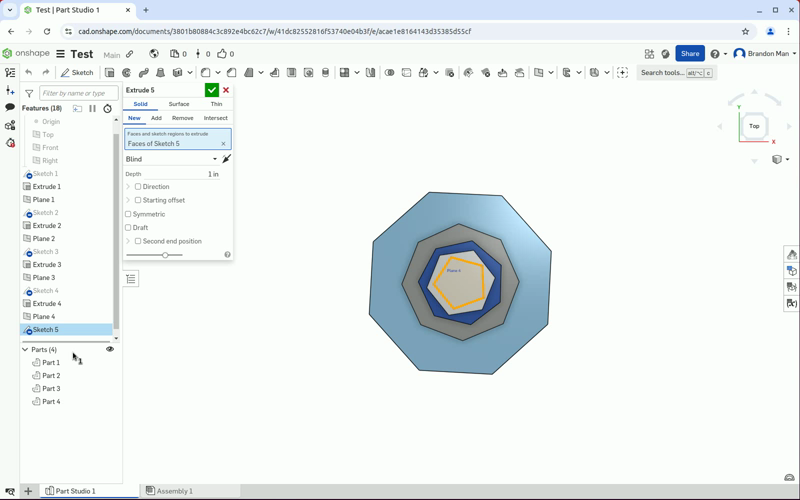
mouse_move(143, 106)
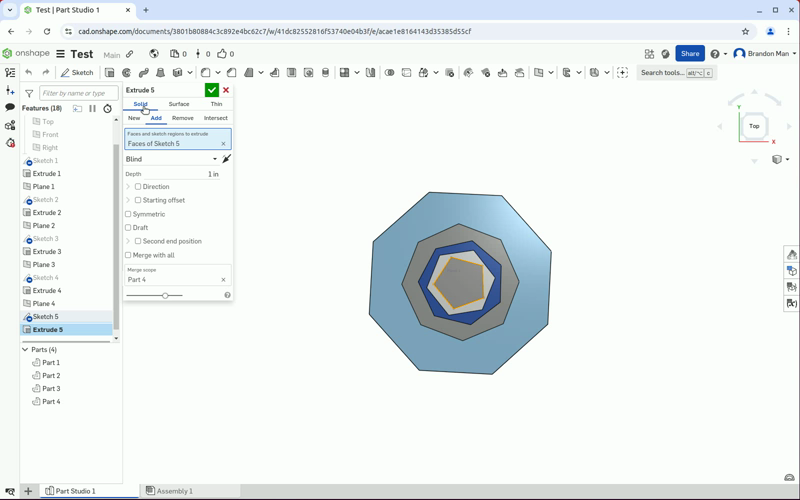
click(143, 106)
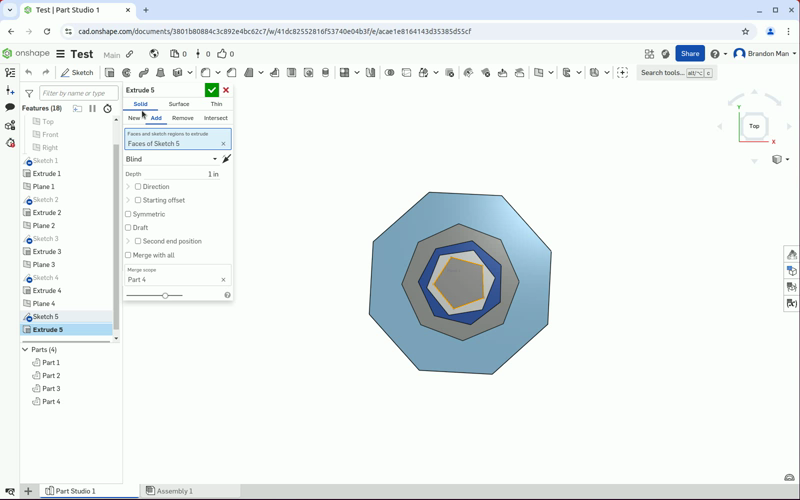
mouse_move(137, 120)
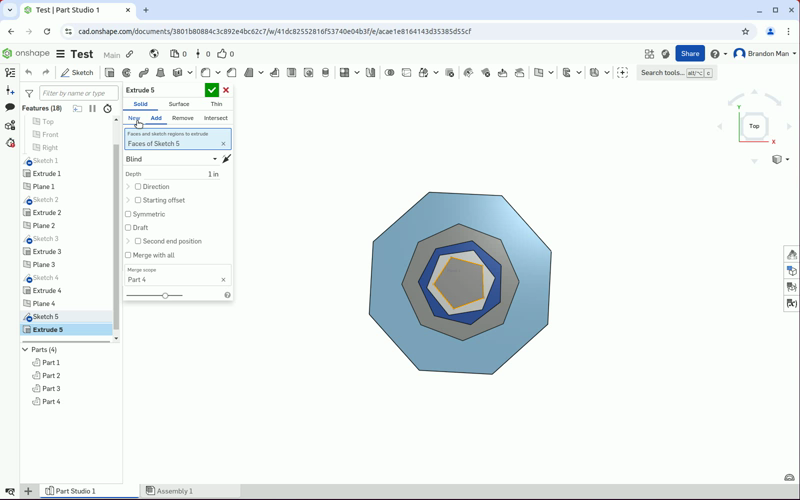
click(137, 120)
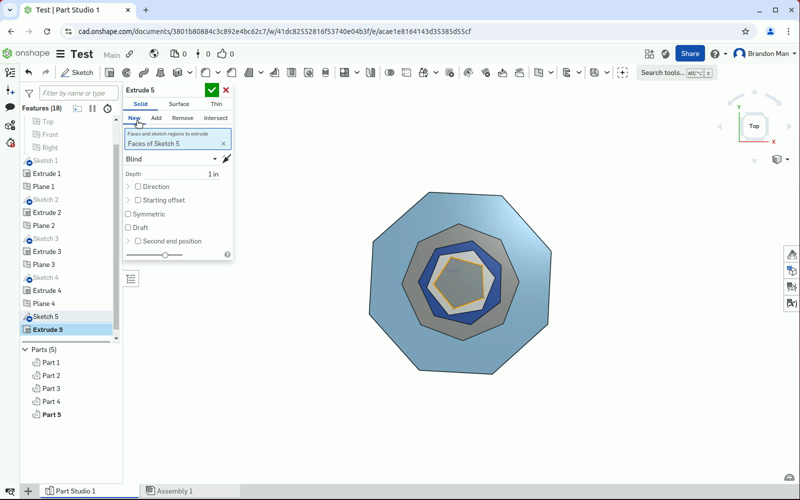
key(tab, 4)
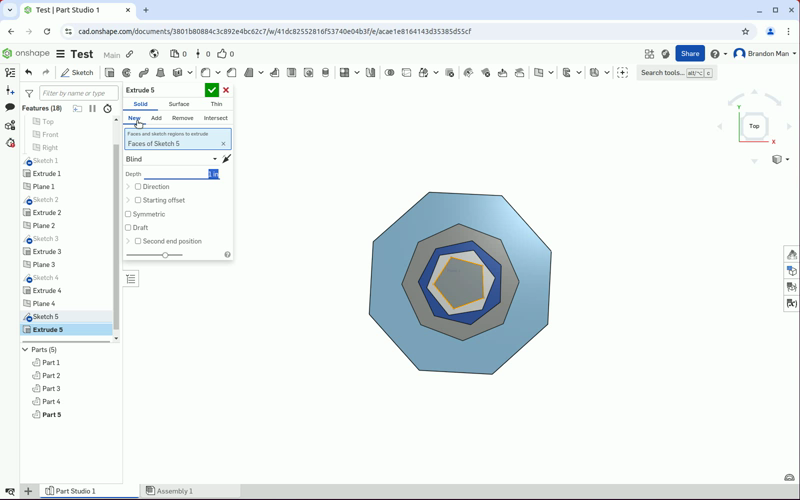
text(0.963)
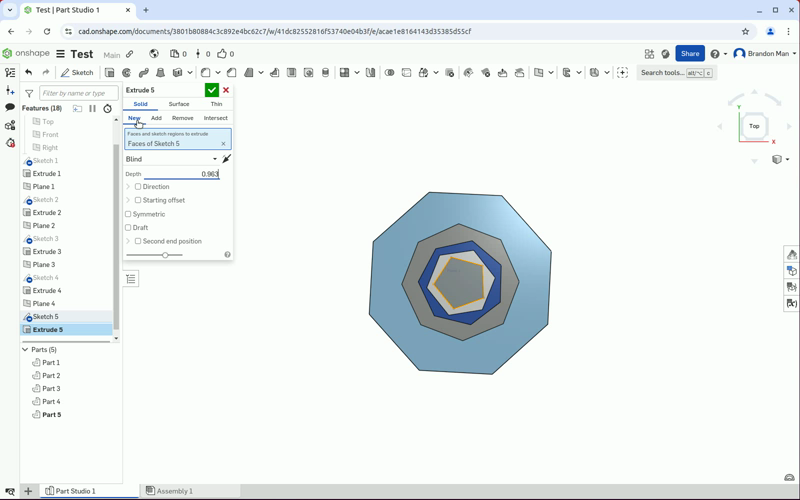
key(enter)
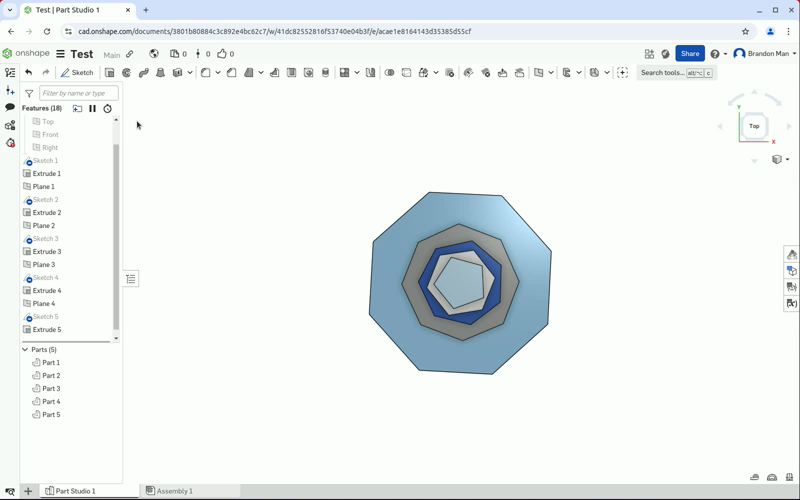
key(shift+h)
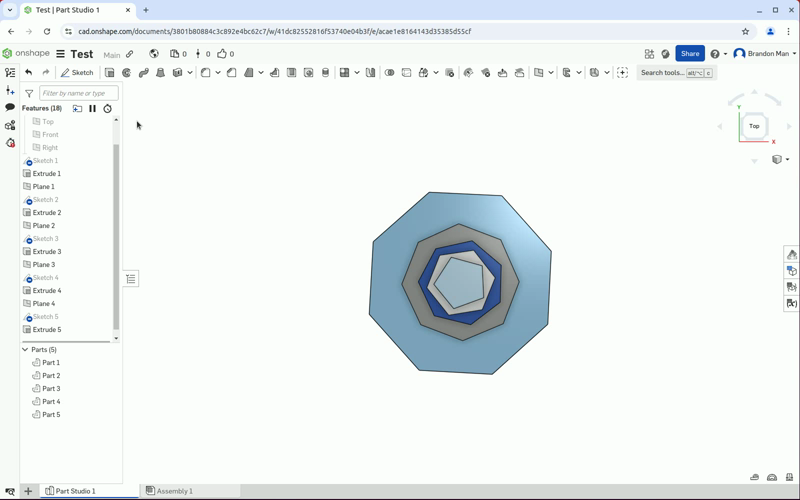
key(shift+h)
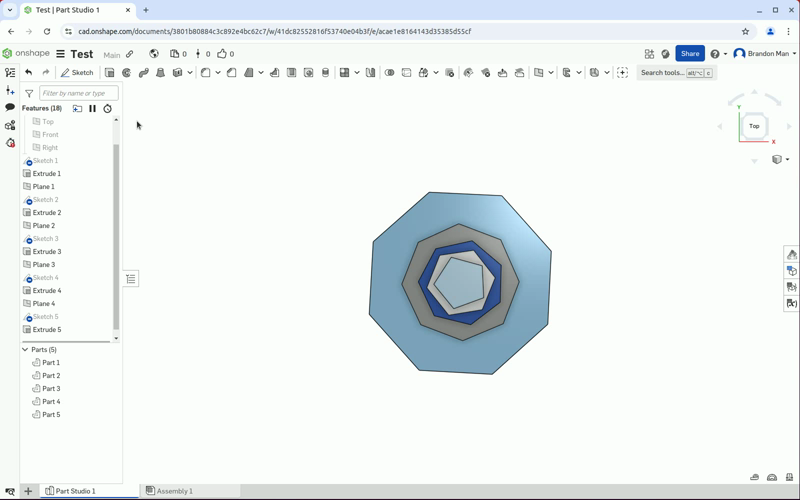
mouse_move(69, 163)
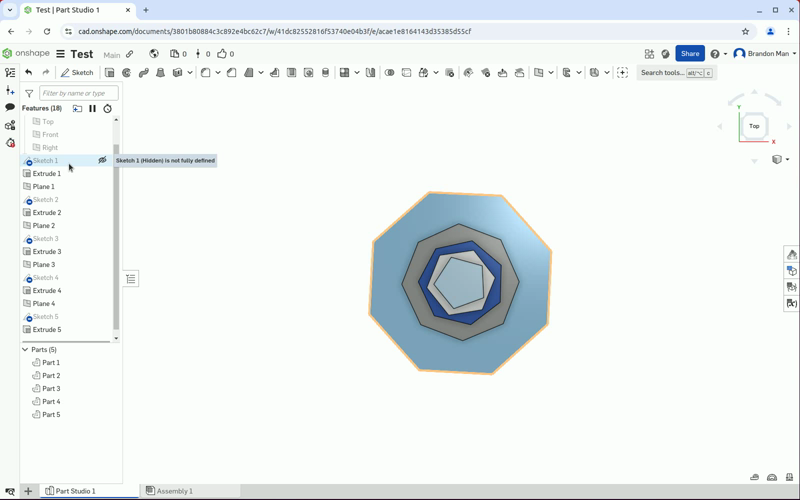
click(69, 163)
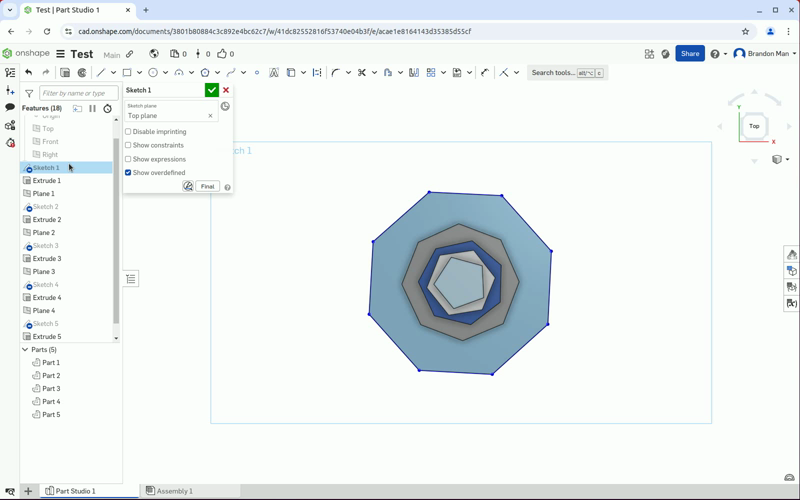
mouse_move(229, 92)
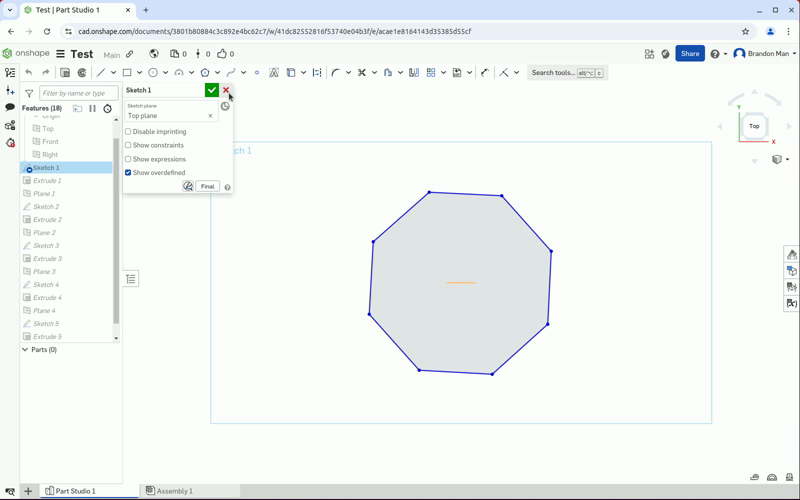
click(229, 92)
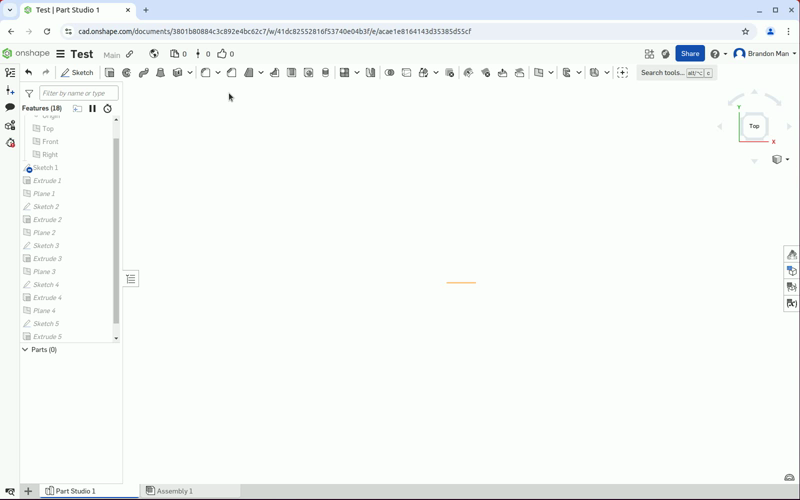
key(shift+s)
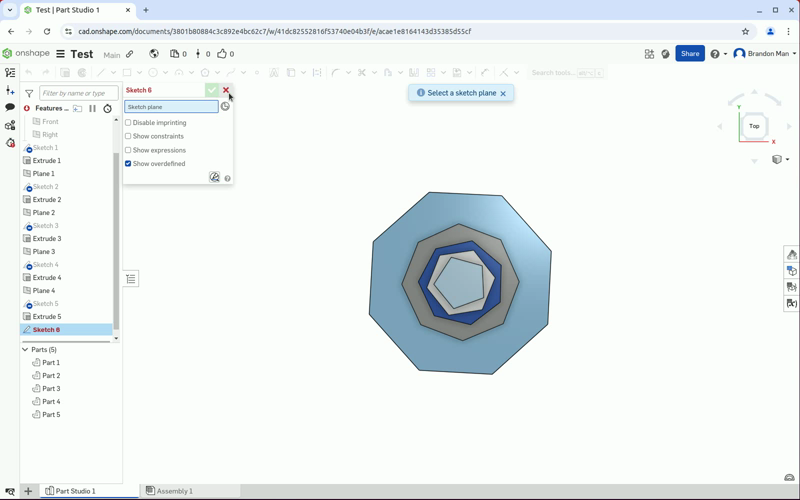
mouse_move(69, 176)
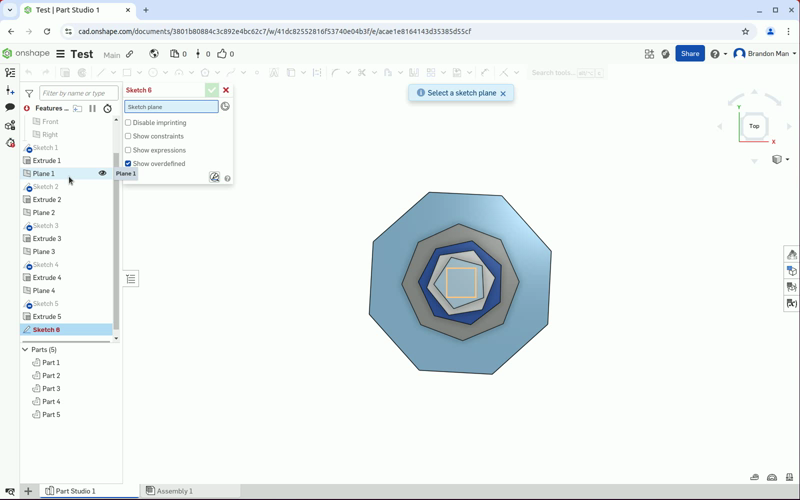
click(69, 176)
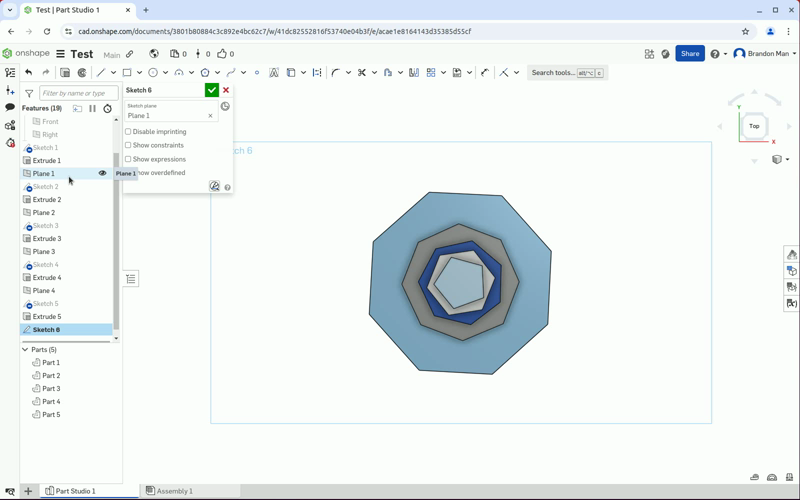
mouse_move(73, 352)
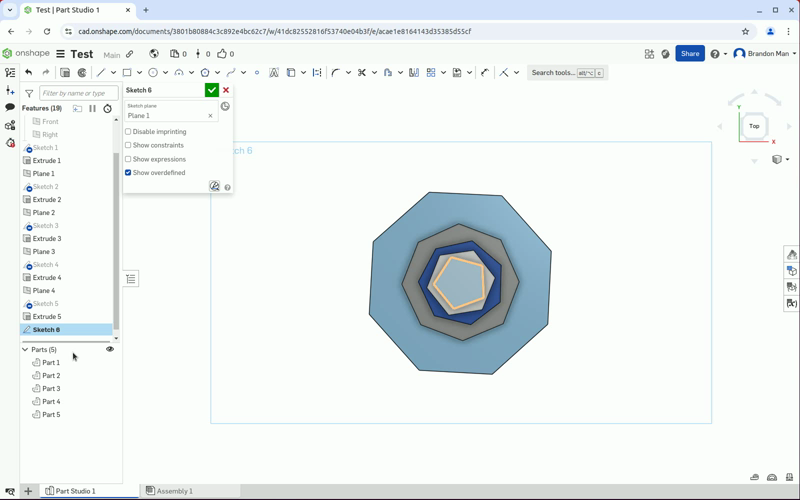
key(y)
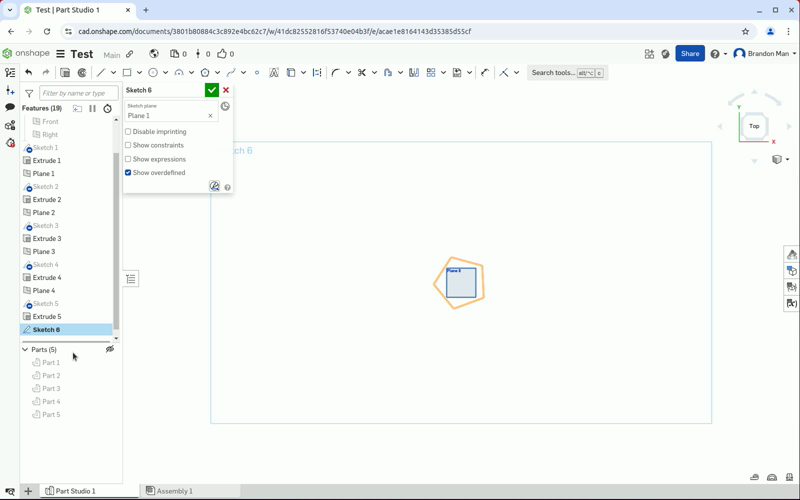
key(l)
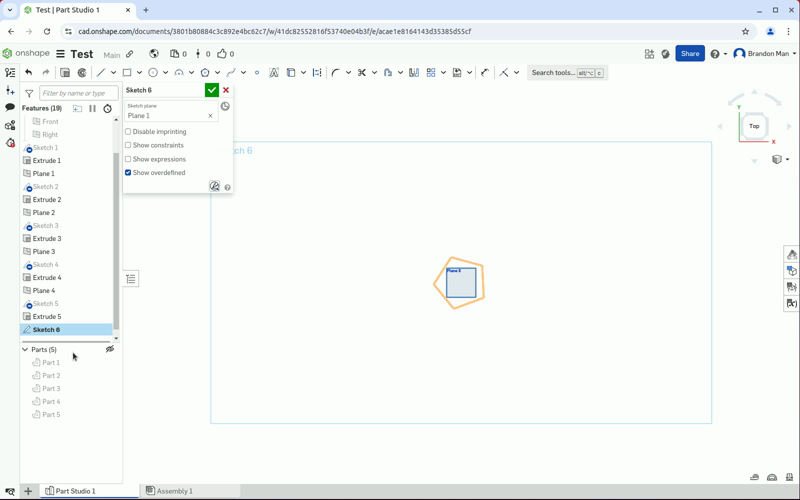
key_down(shift)
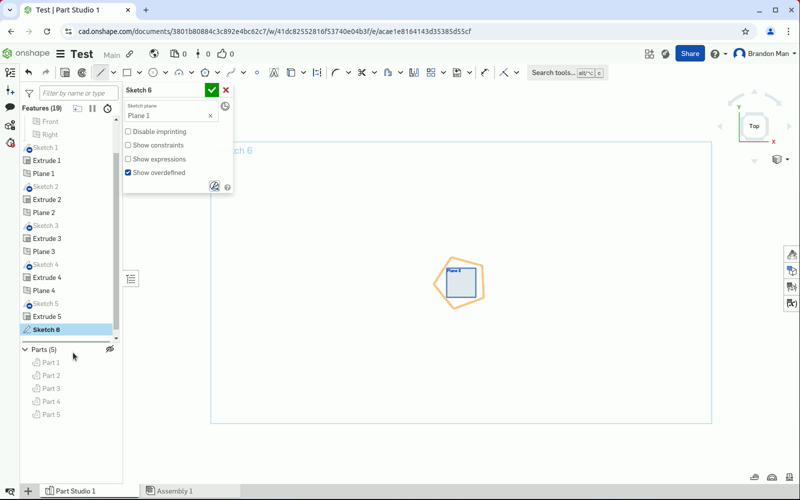
mouse_move(443, 192)
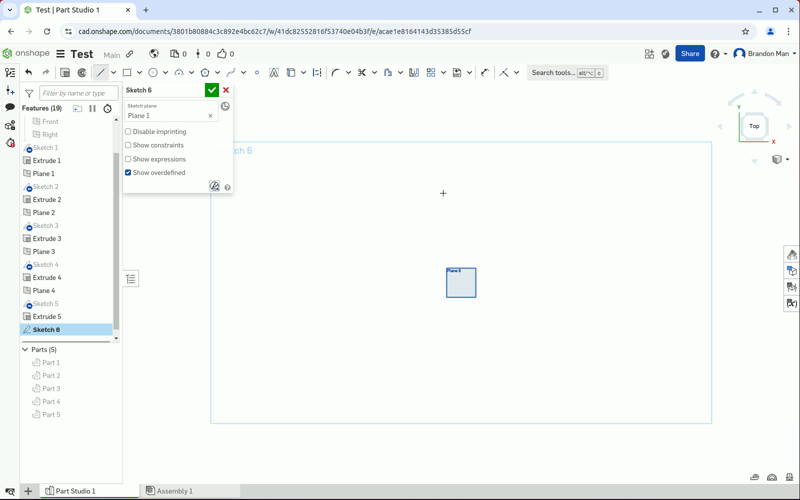
click(443, 192)
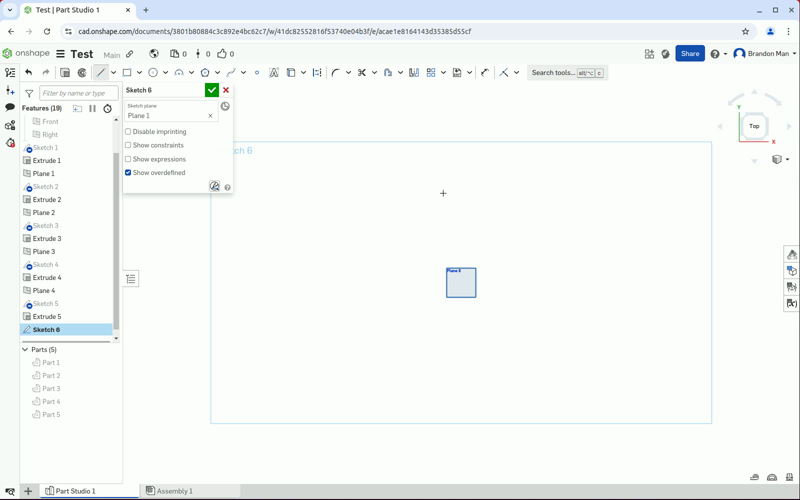
key_up(shift)
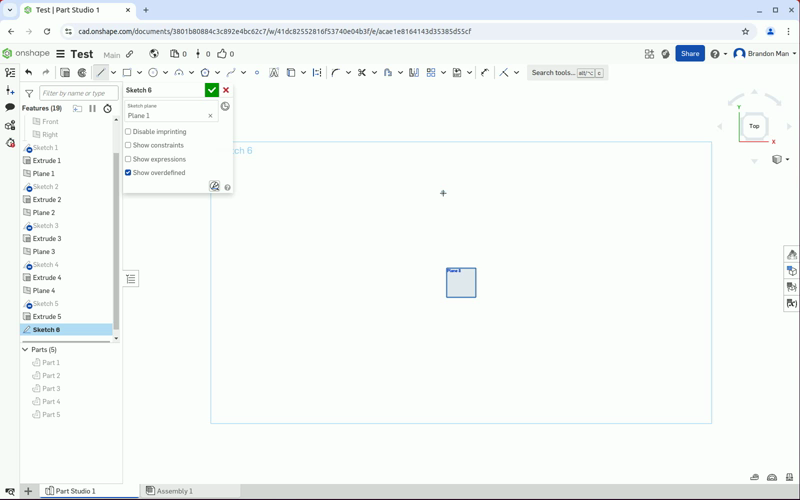
key_down(shift)
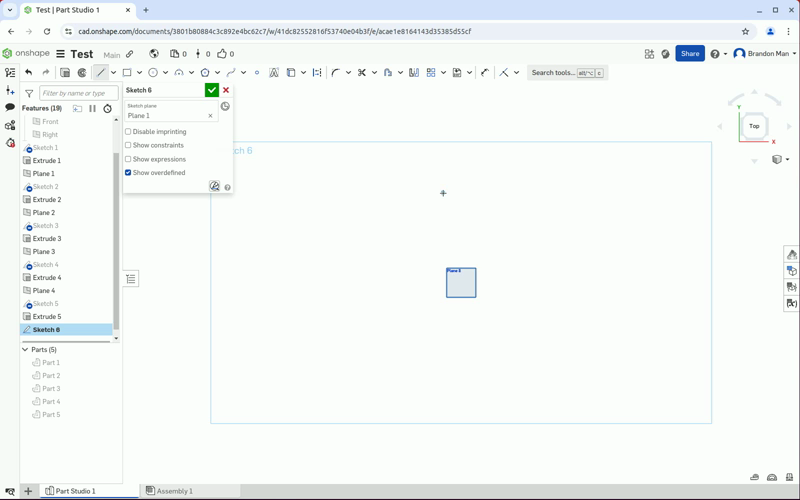
mouse_move(473, 192)
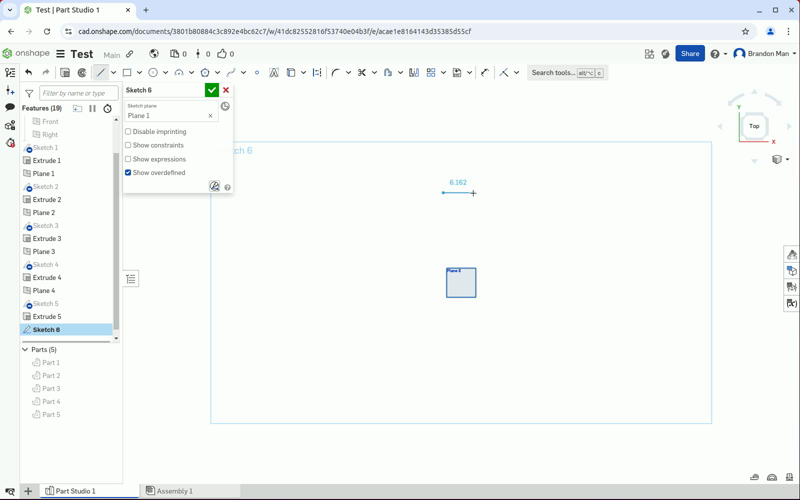
mouse_move(489, 195)
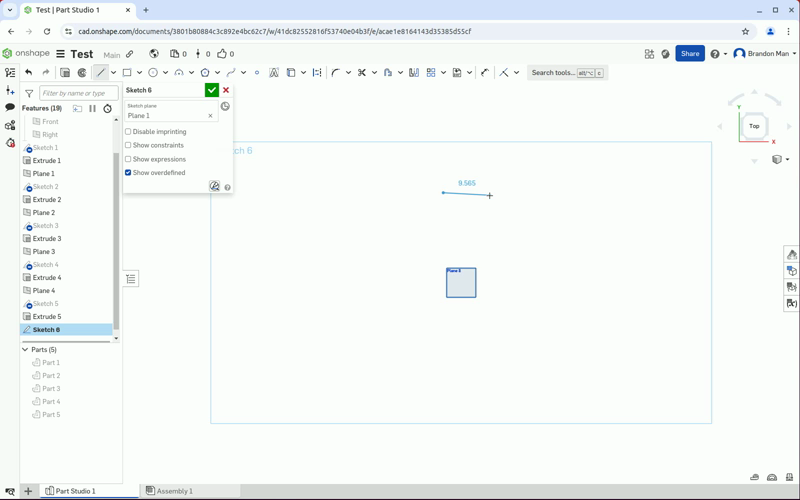
click(489, 195)
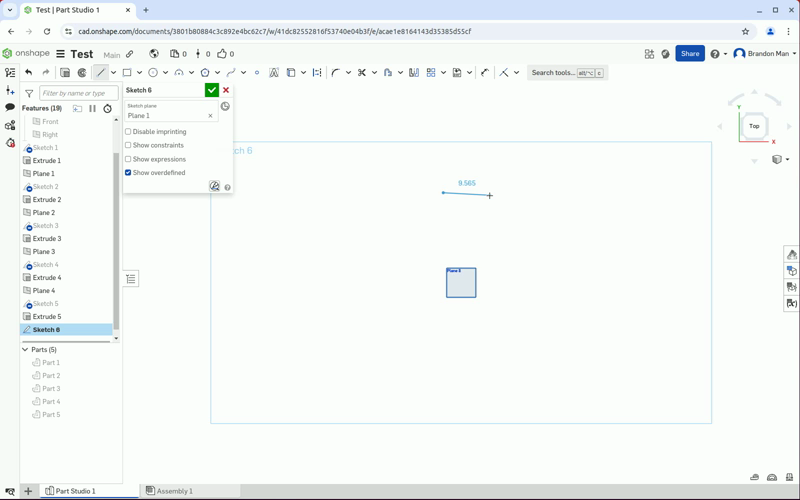
key_up(shift)
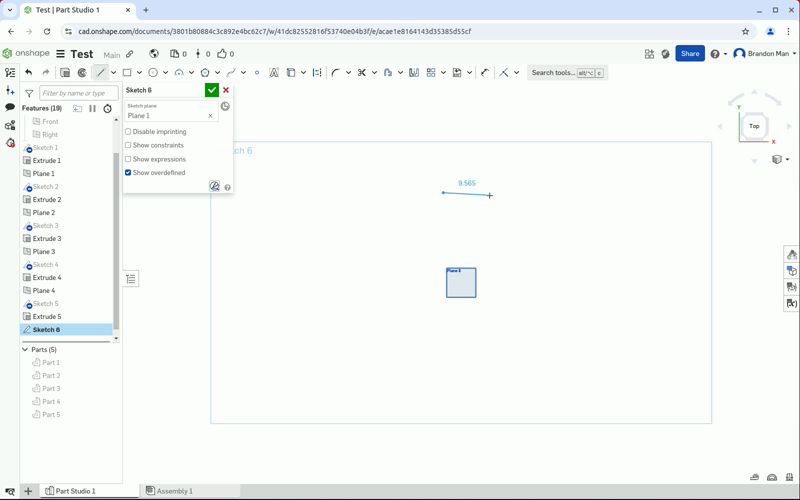
key(esc)
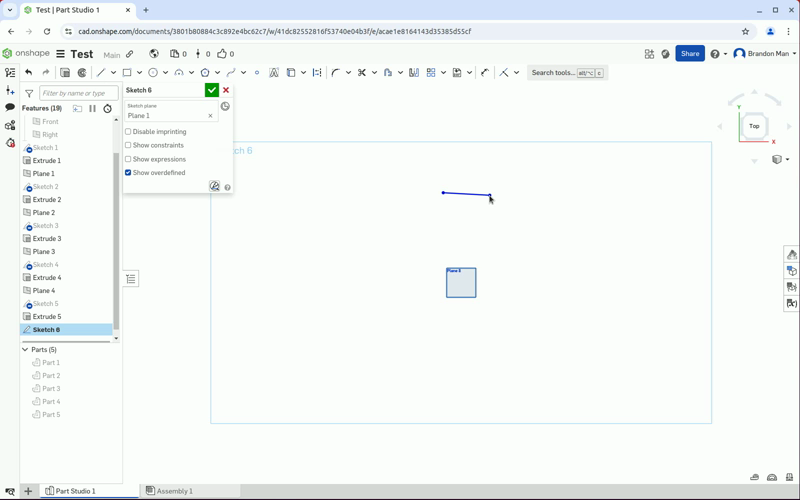
key(a)
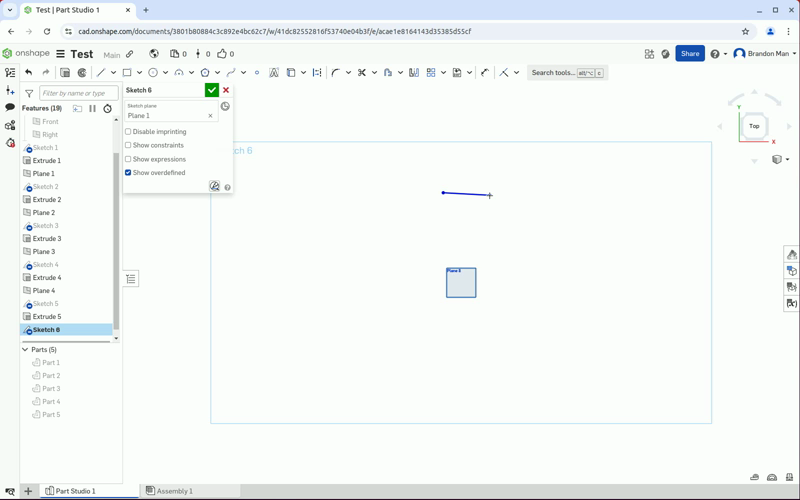
mouse_move(489, 195)
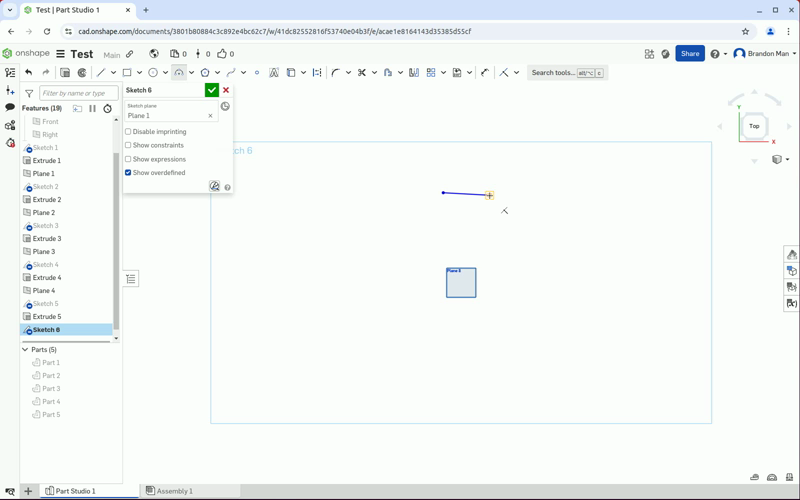
click(489, 195)
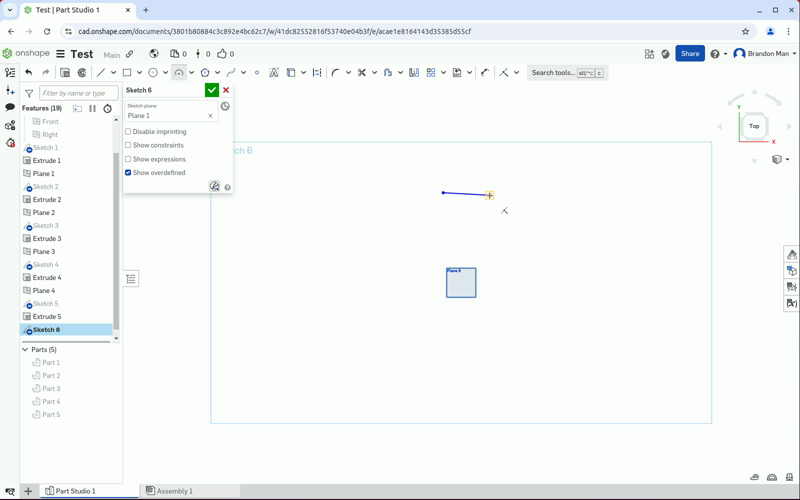
mouse_move(443, 192)
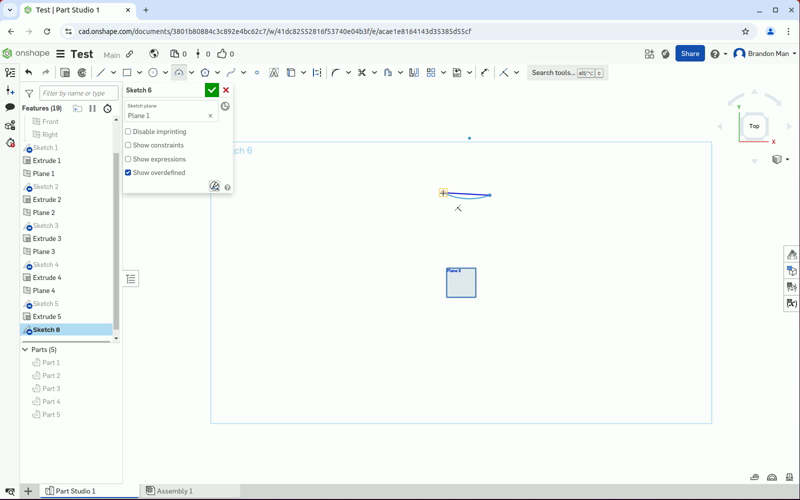
click(443, 192)
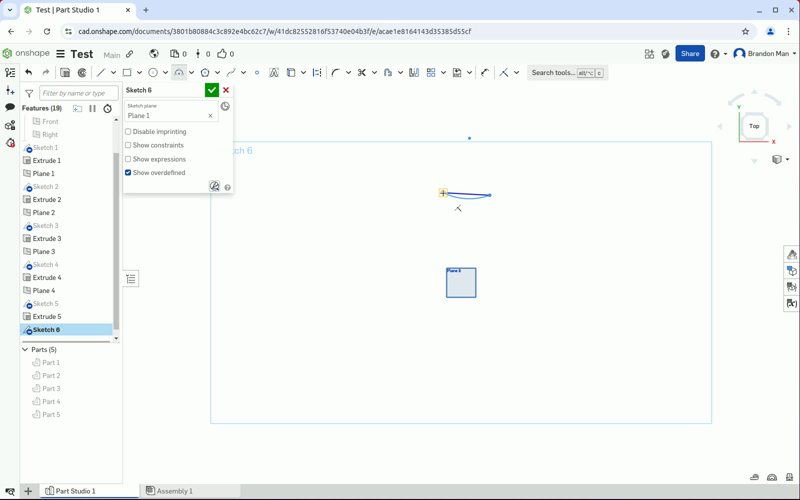
key_down(shift)
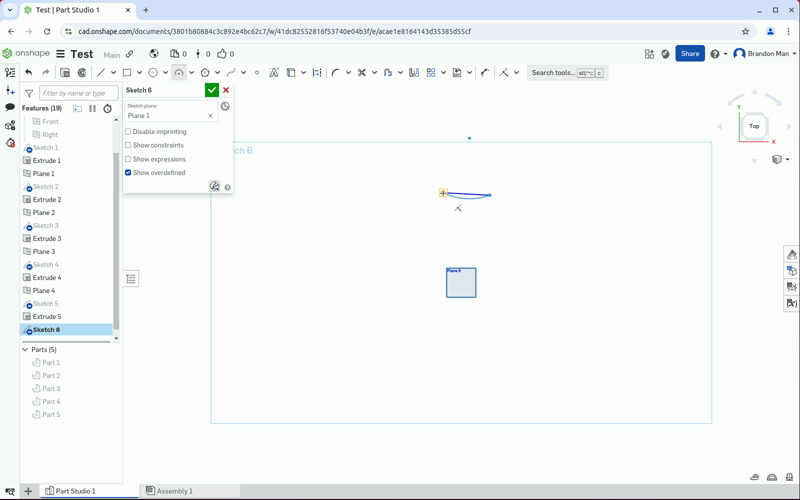
mouse_move(467, 170)
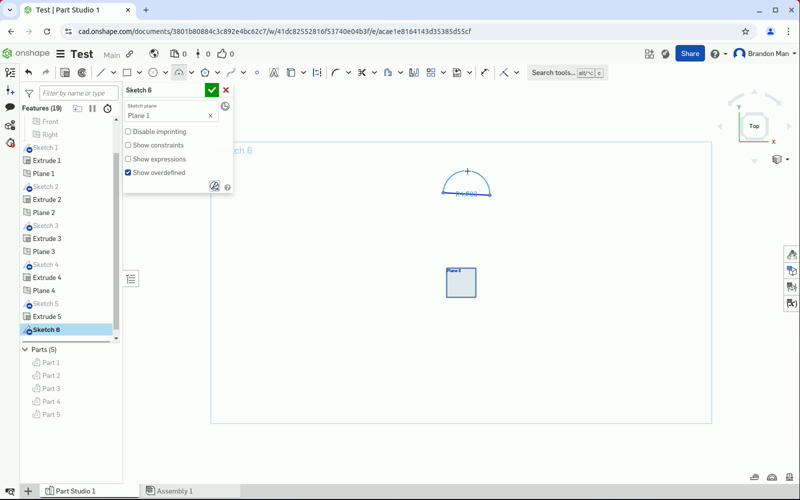
click(467, 170)
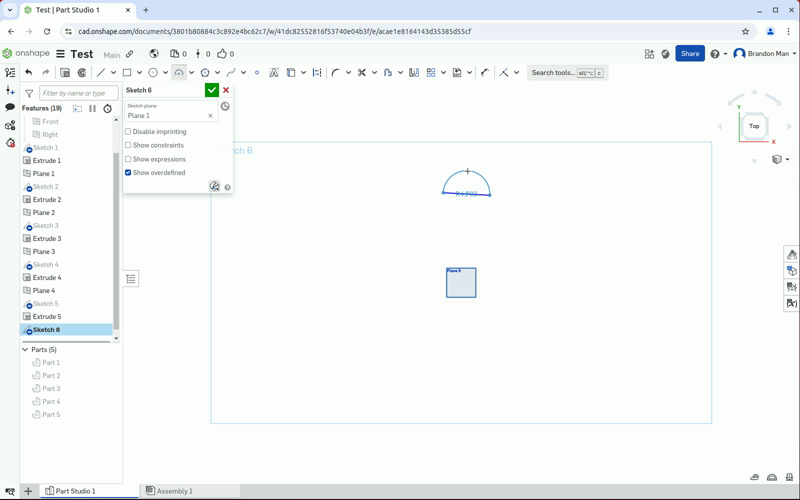
key_up(shift)
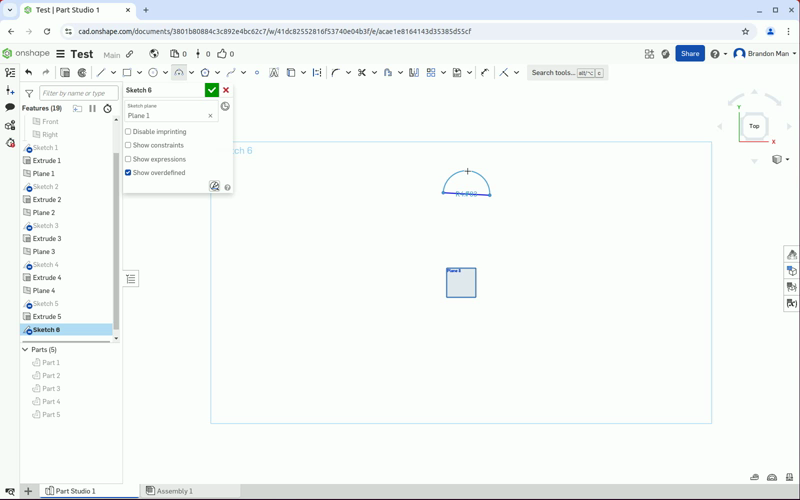
key(esc)
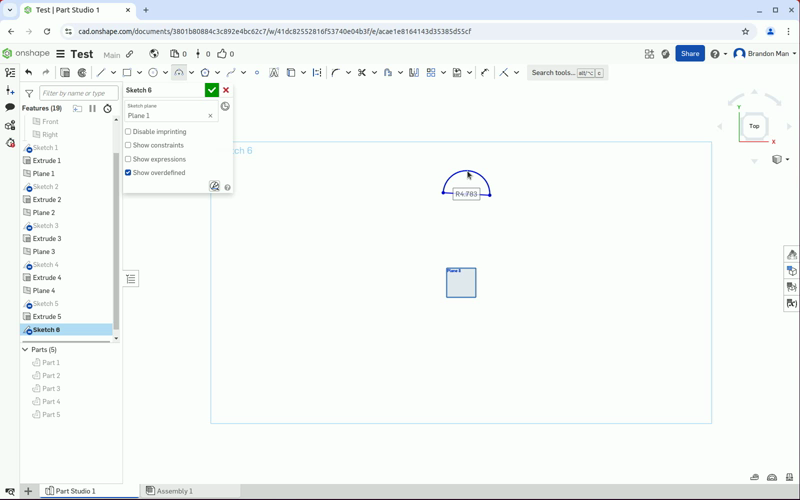
mouse_move(459, 174)
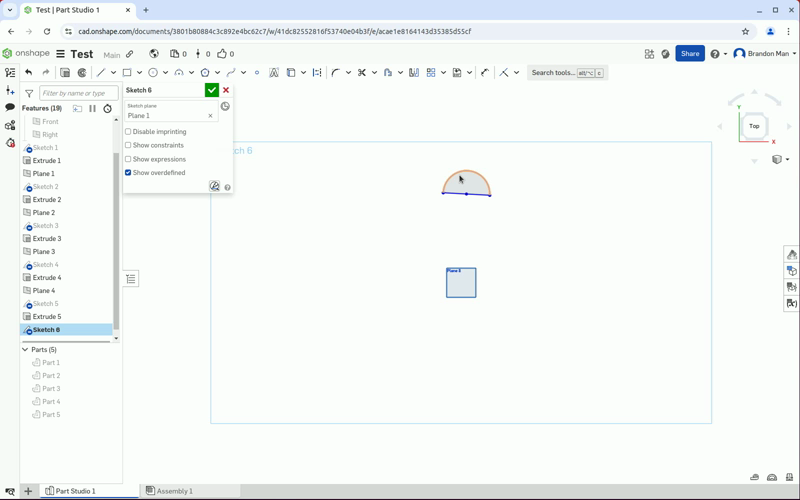
scroll(6)
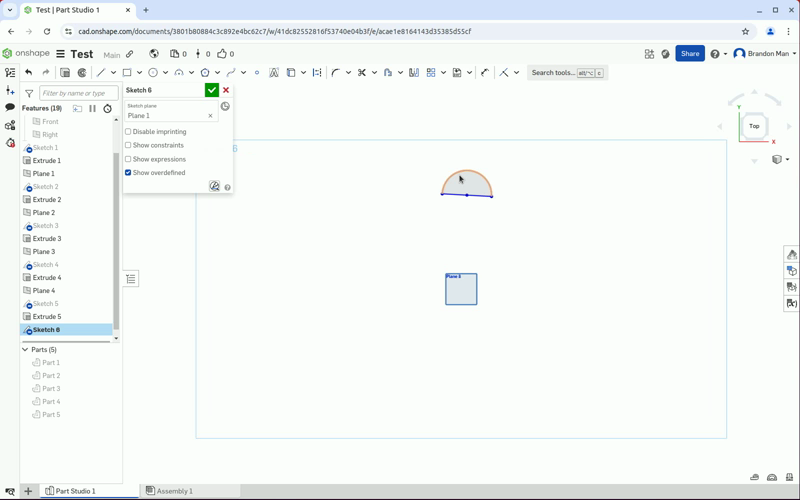
scroll(6)
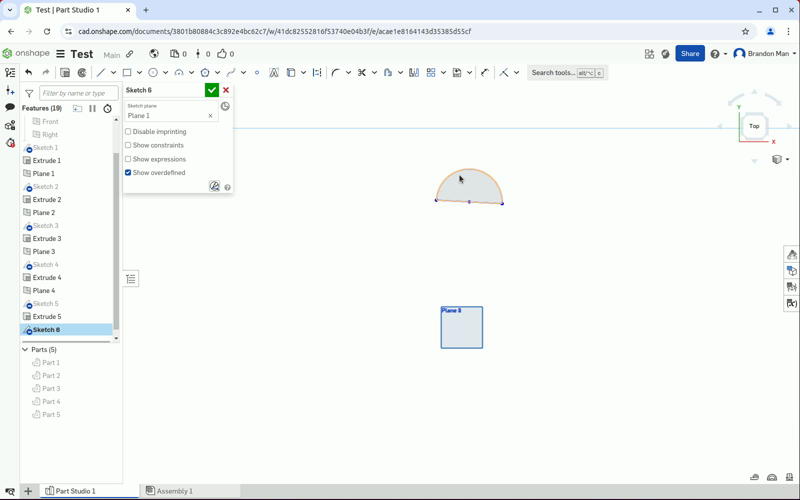
scroll(6)
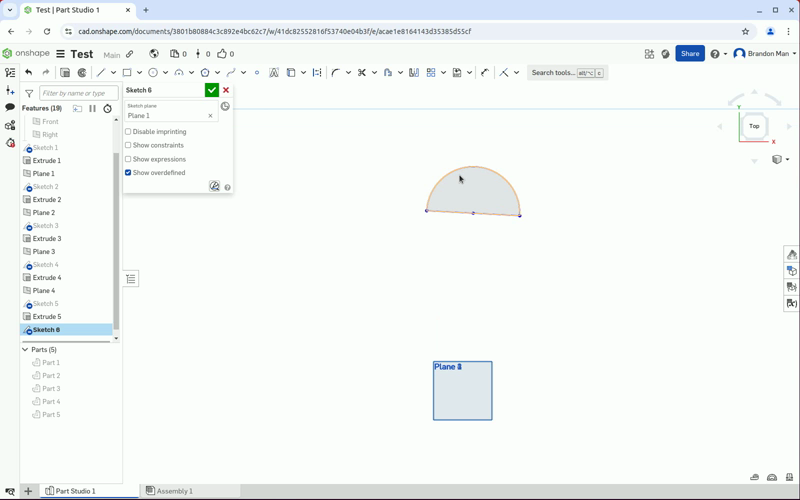
scroll(6)
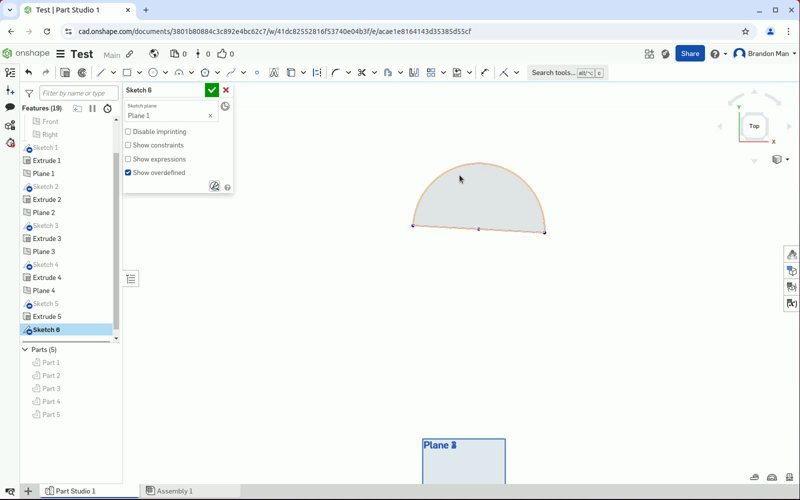
scroll(6)
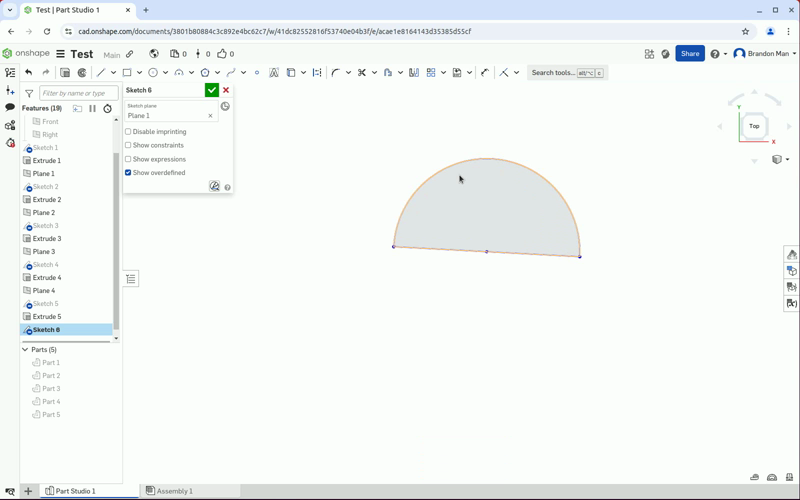
scroll(6)
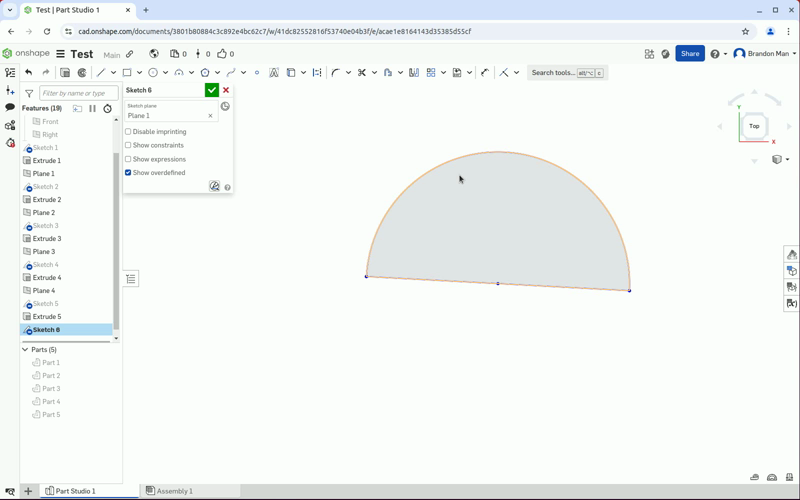
scroll(6)
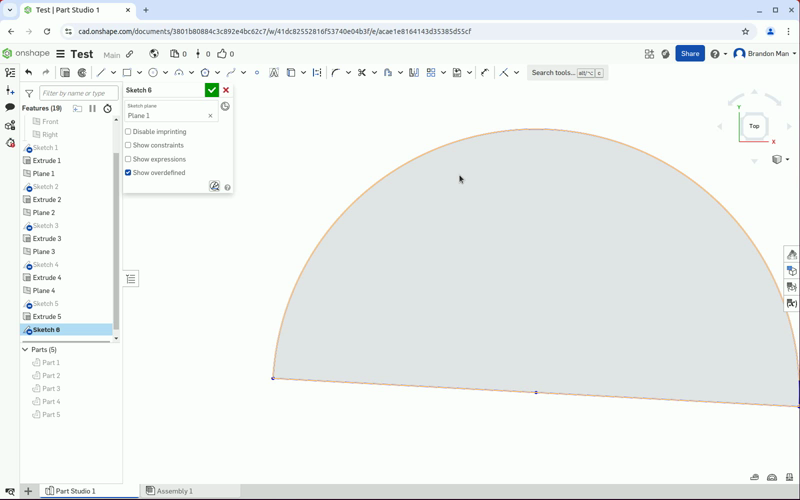
click(459, 174)
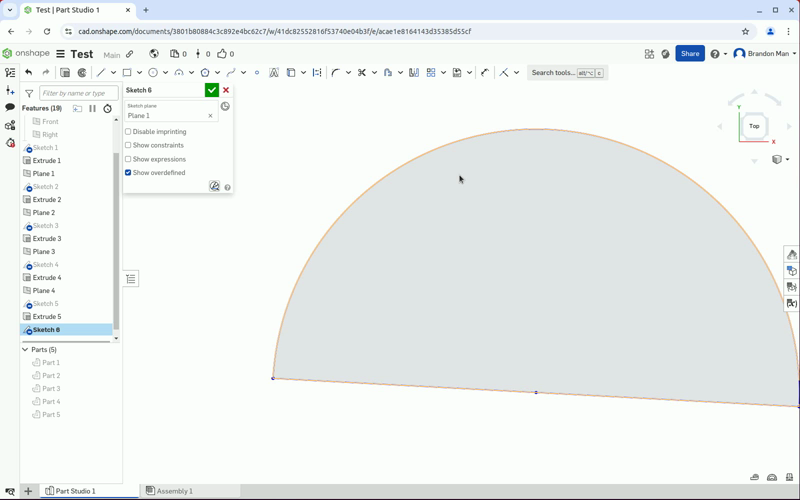
scroll(-6)
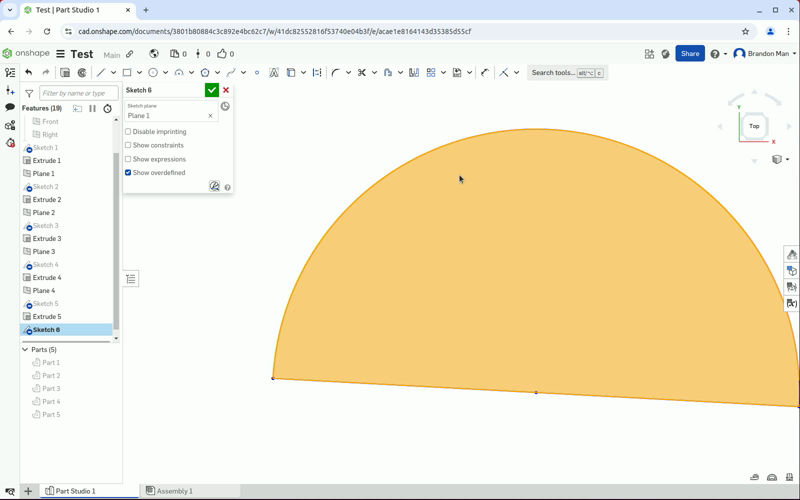
scroll(-6)
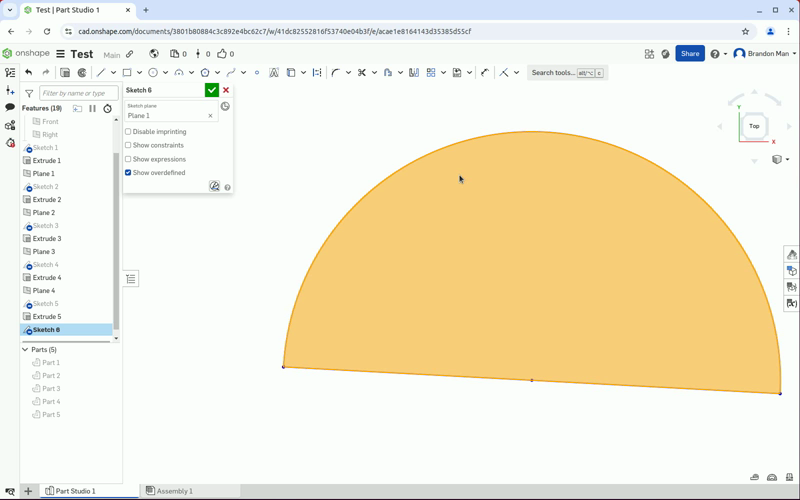
scroll(-6)
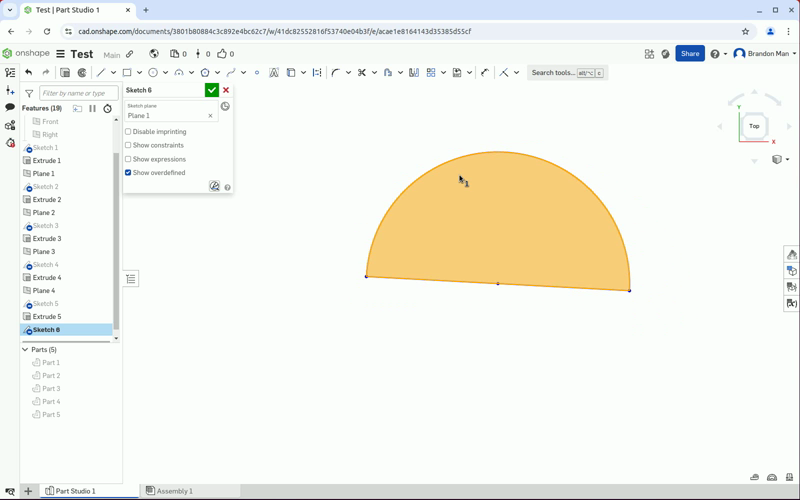
scroll(-6)
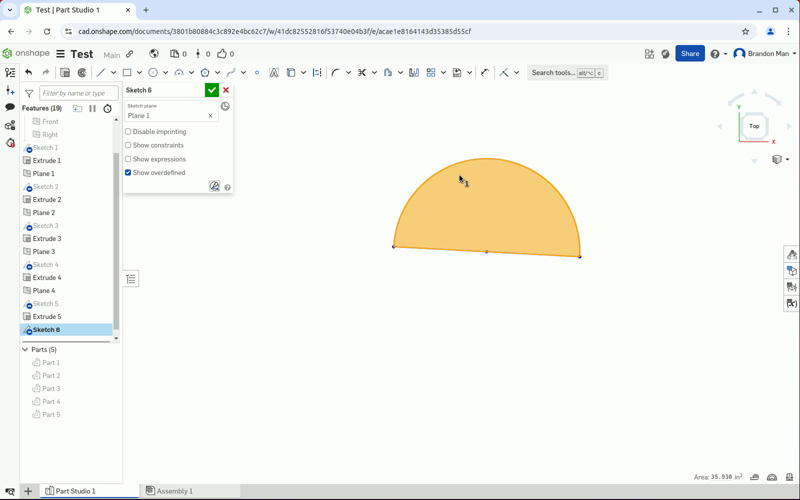
scroll(-6)
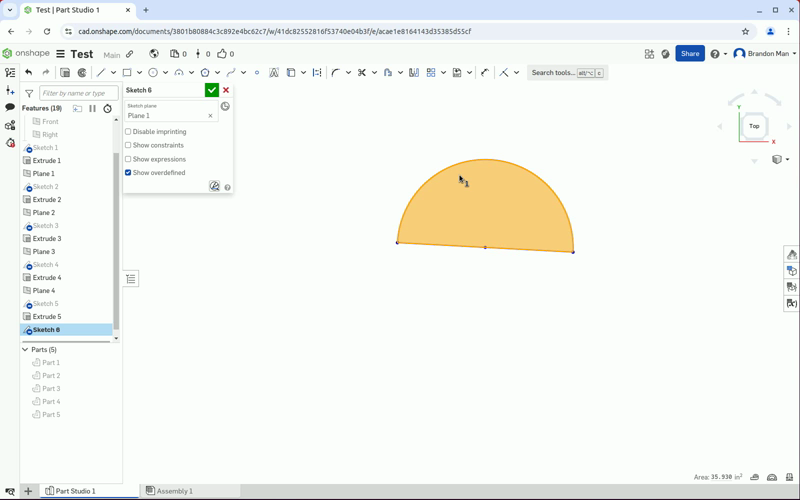
scroll(-6)
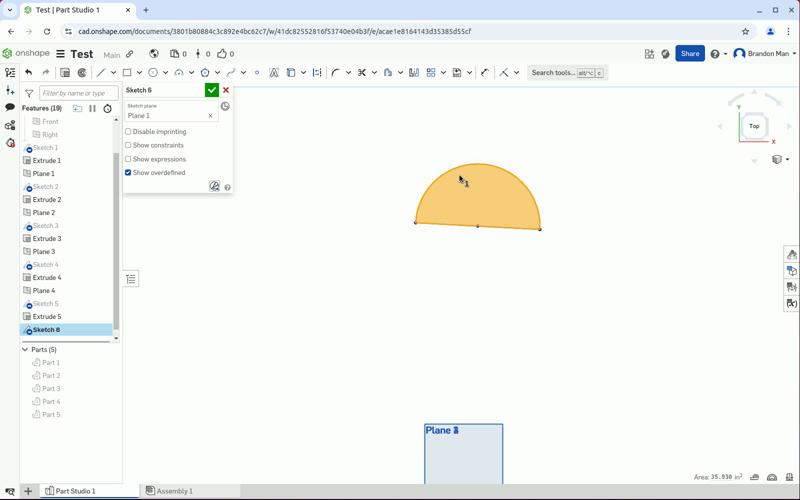
scroll(-6)
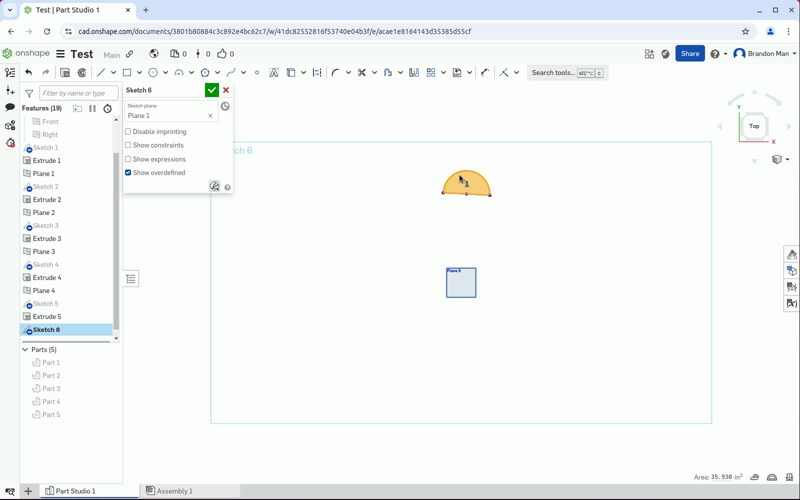
mouse_move(73, 352)
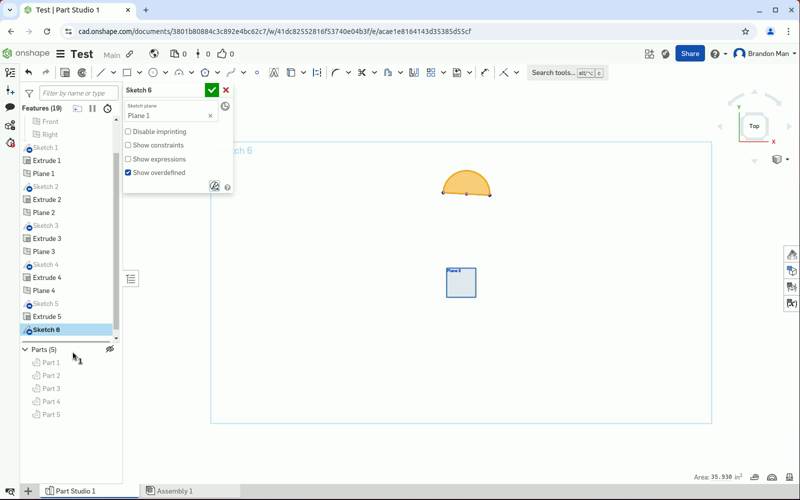
key(shift+y)
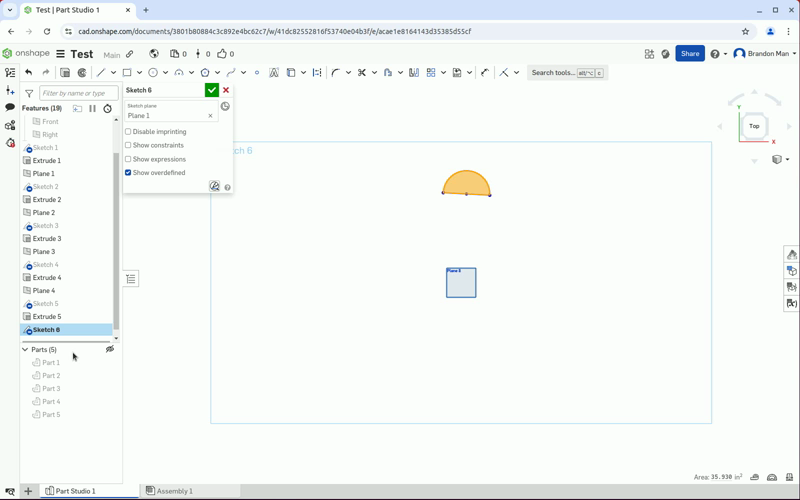
key(shift+e)
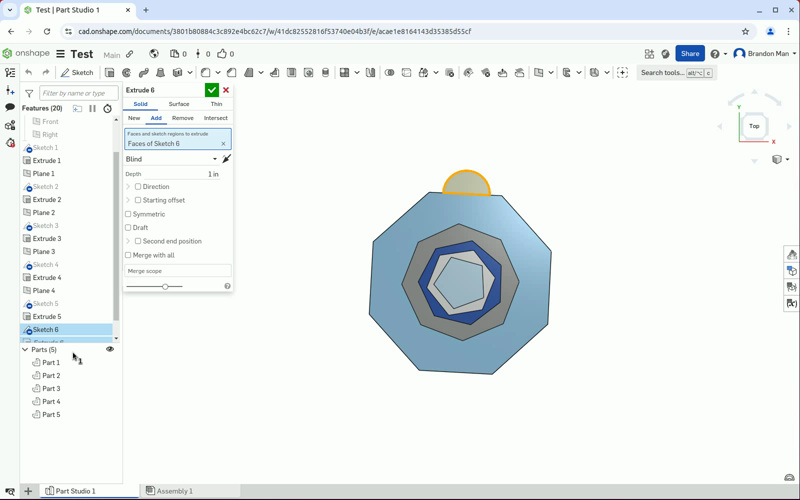
mouse_move(143, 106)
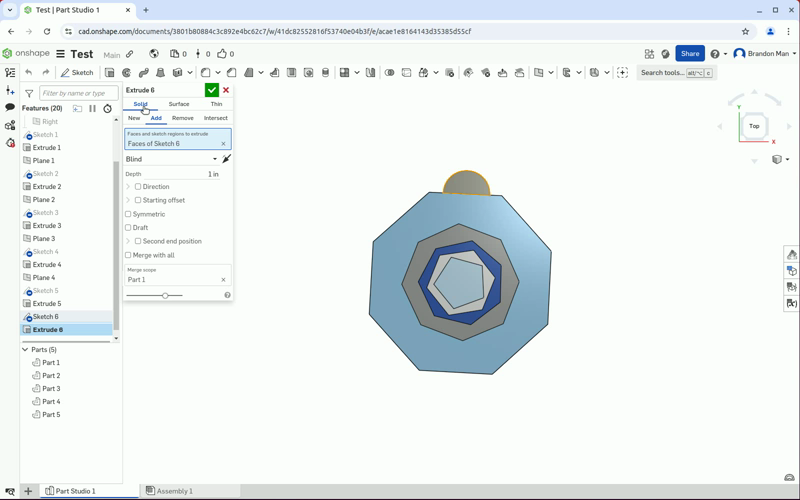
click(143, 106)
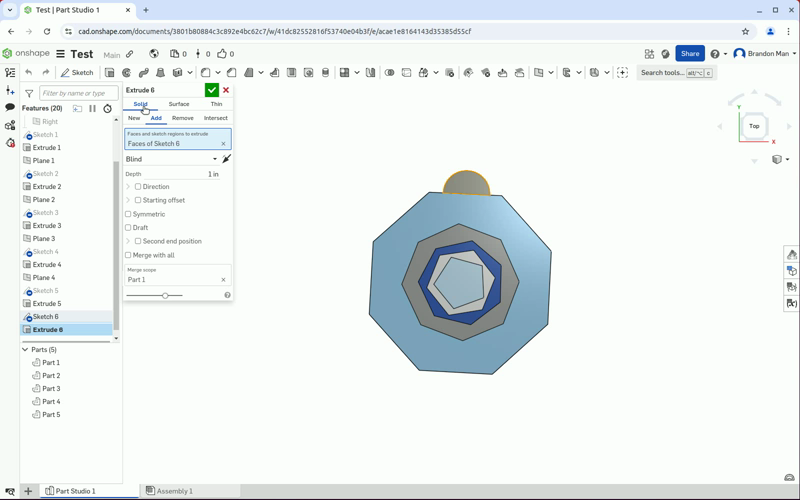
mouse_move(137, 120)
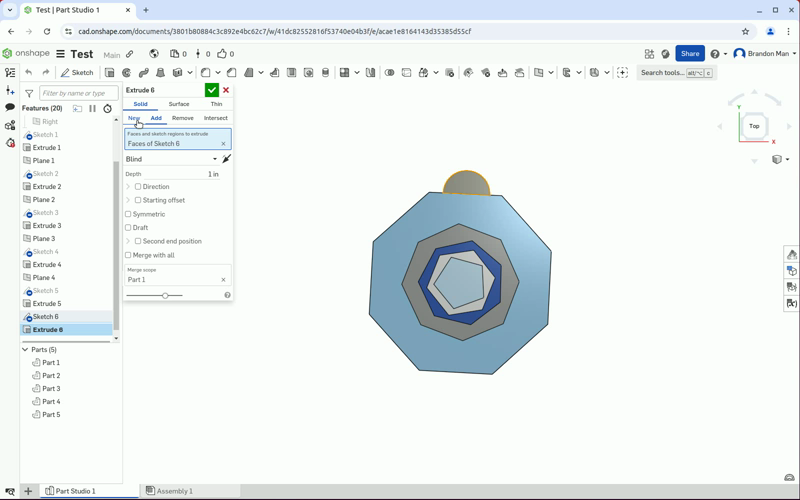
click(137, 120)
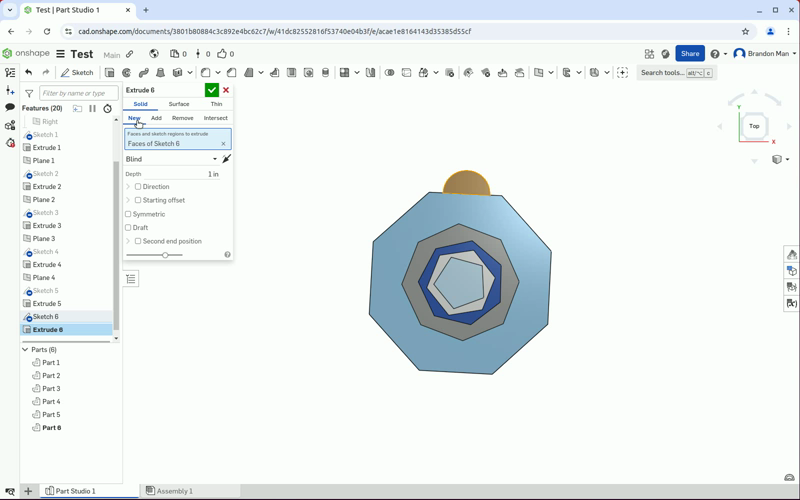
key(tab, 4)
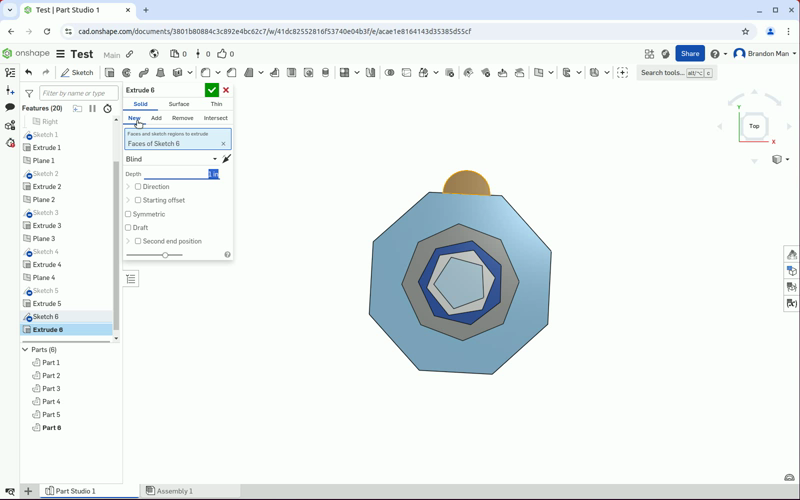
text(-0.963)
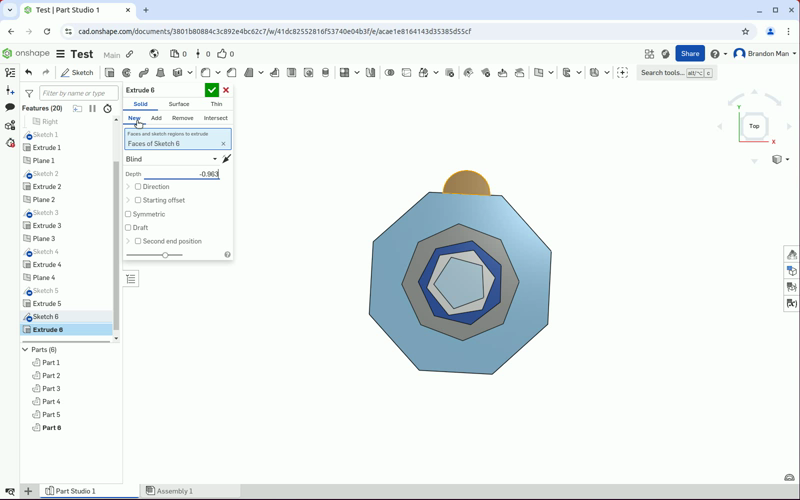
key(enter)
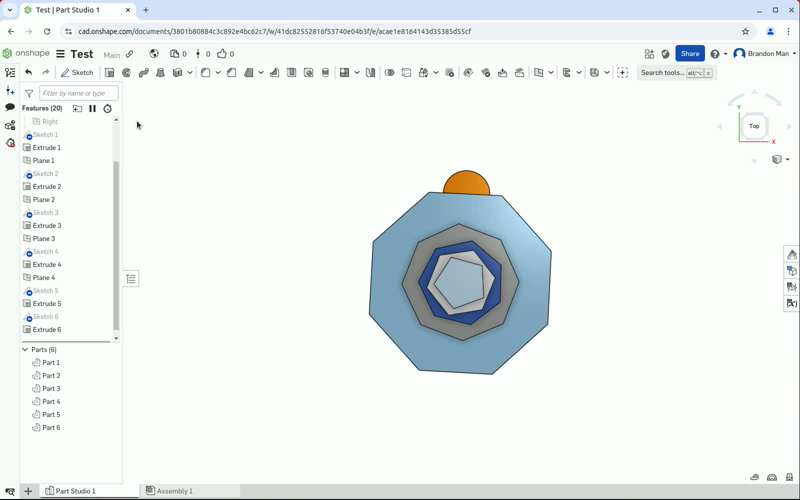
key(shift+h)
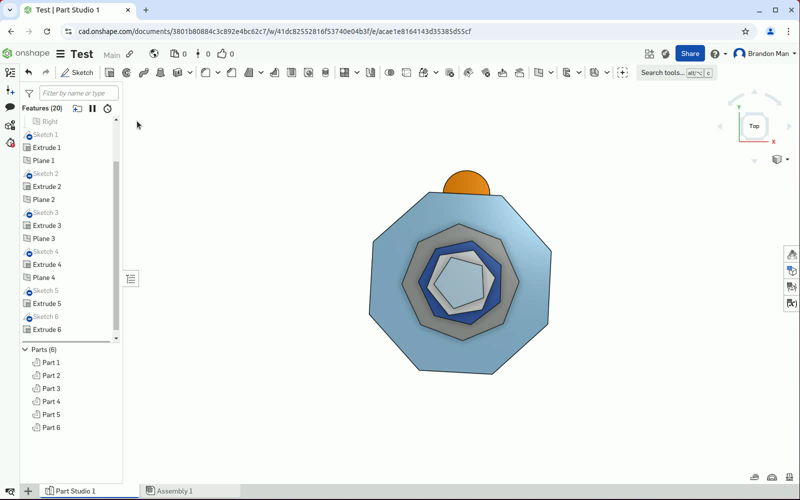
key(shift+h)
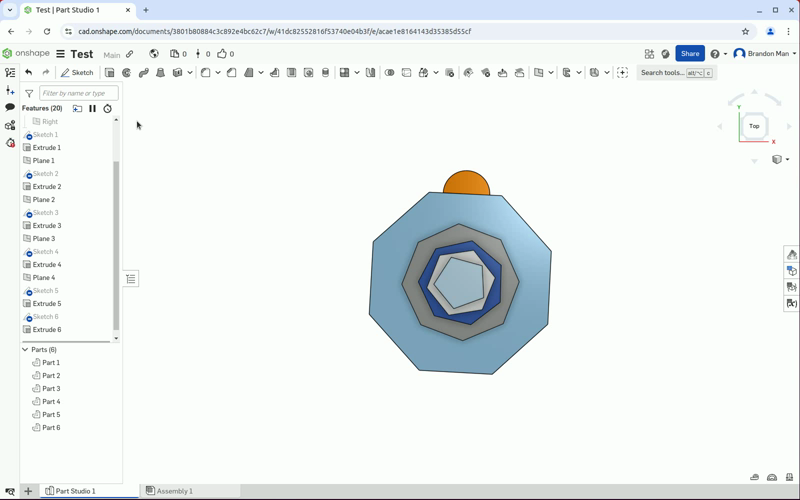
mouse_move(69, 137)
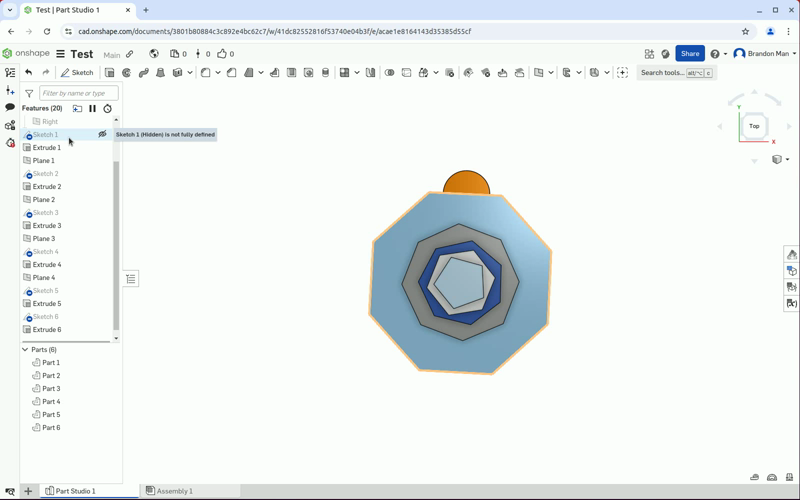
click(69, 137)
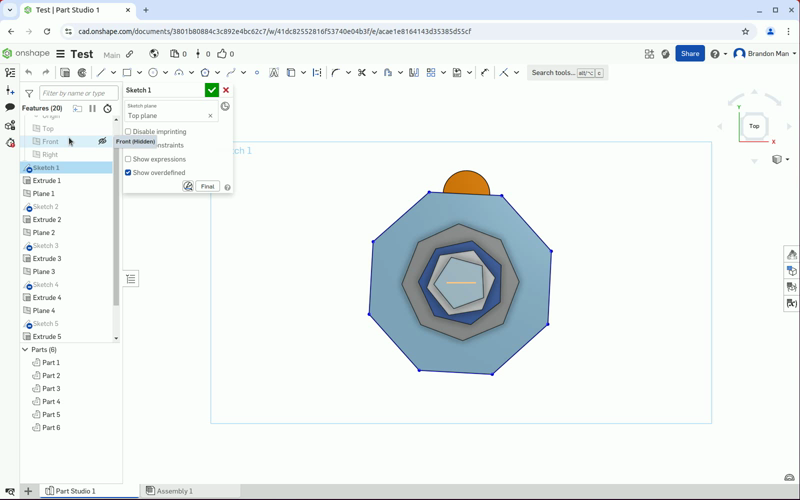
mouse_move(229, 92)
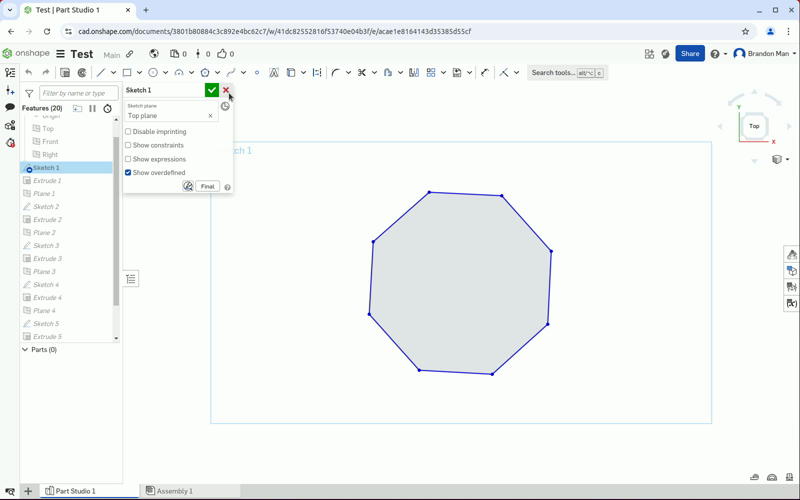
click(229, 92)
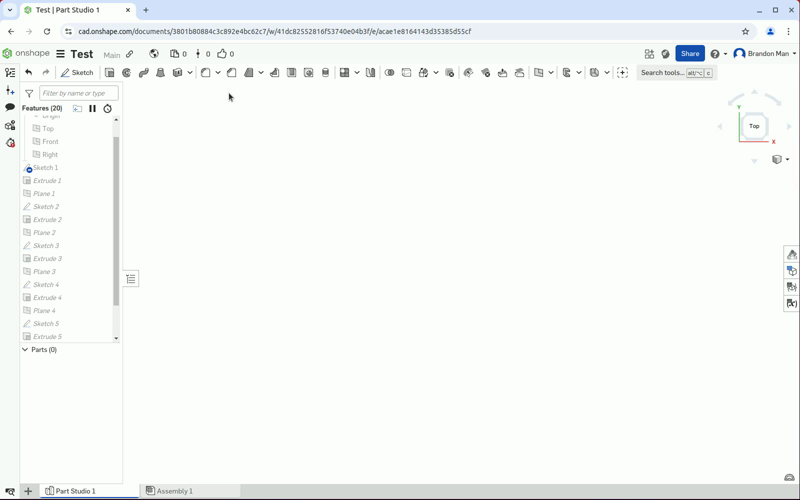
key(shift+s)
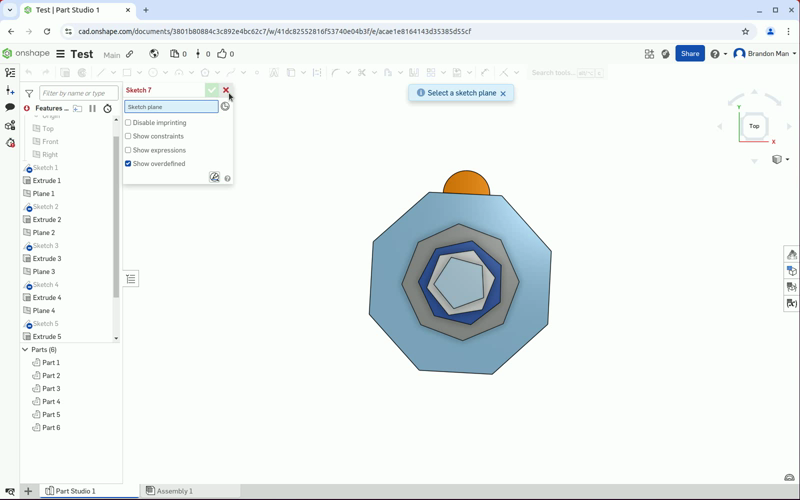
mouse_move(69, 150)
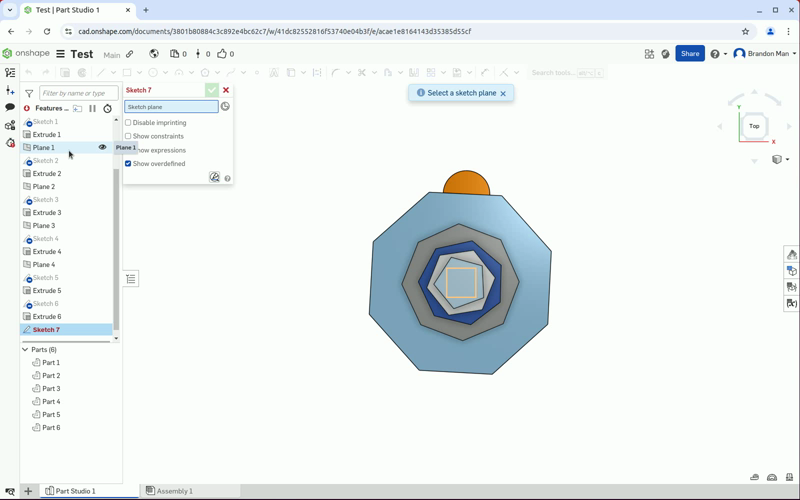
click(69, 150)
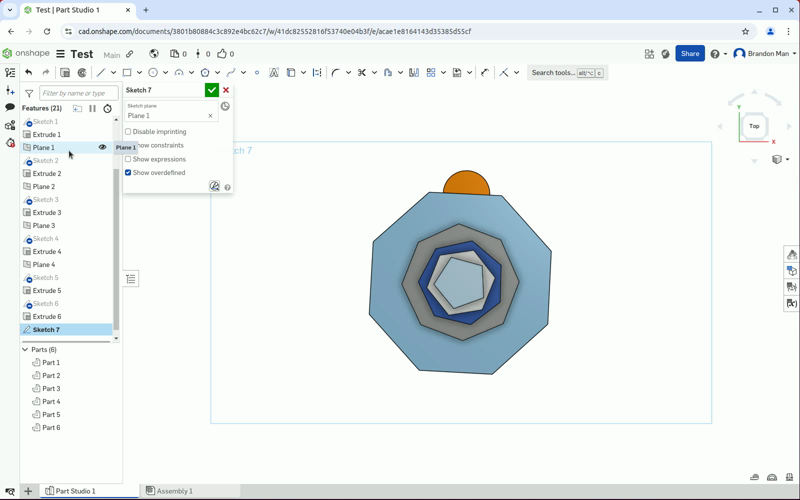
mouse_move(73, 352)
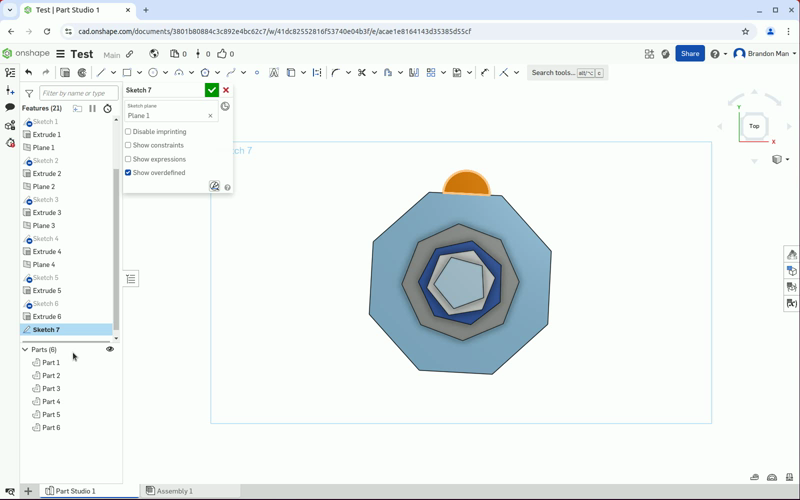
key(y)
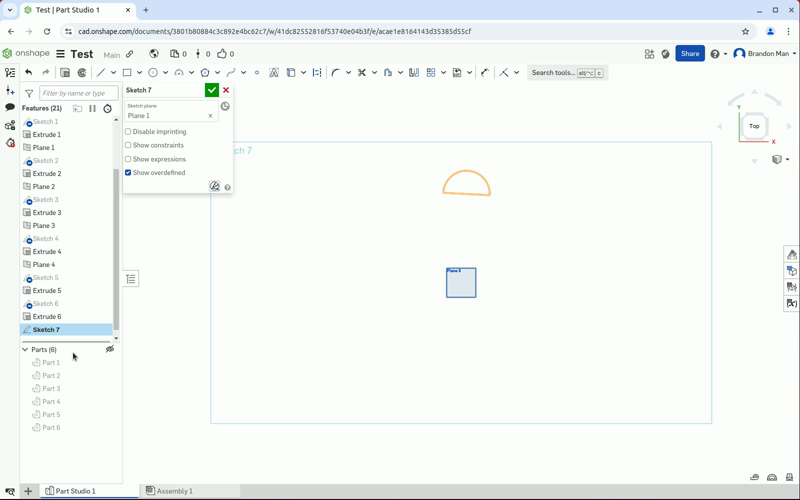
key(a)
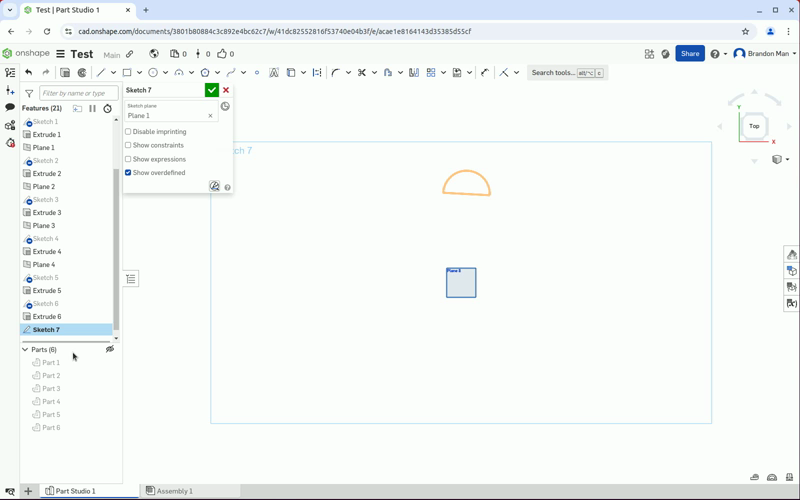
key_down(shift)
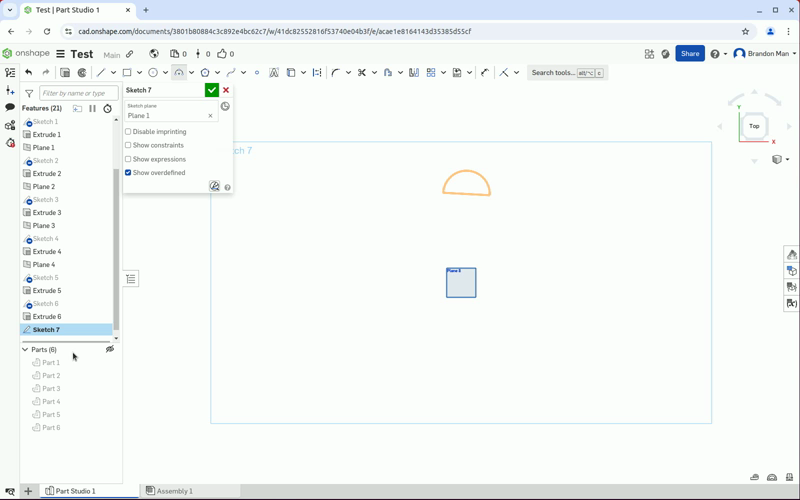
mouse_move(443, 192)
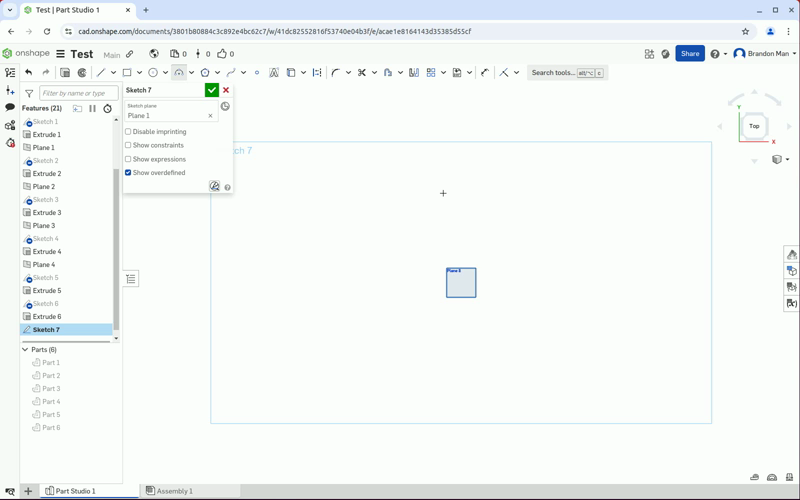
click(443, 192)
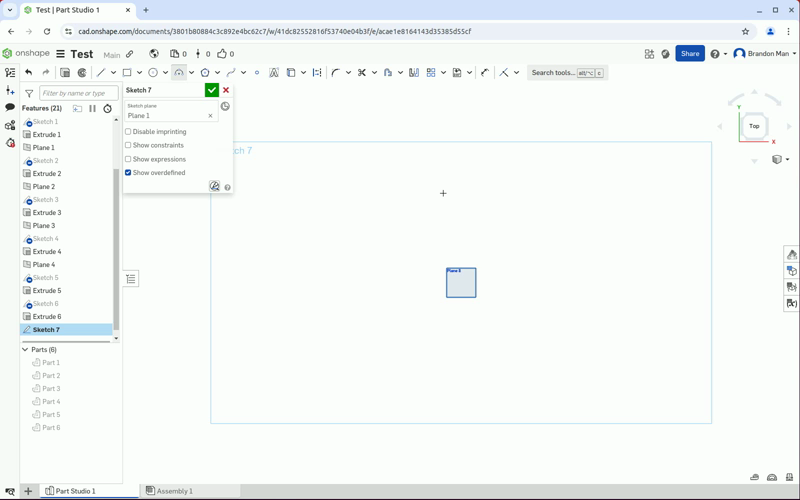
key_up(shift)
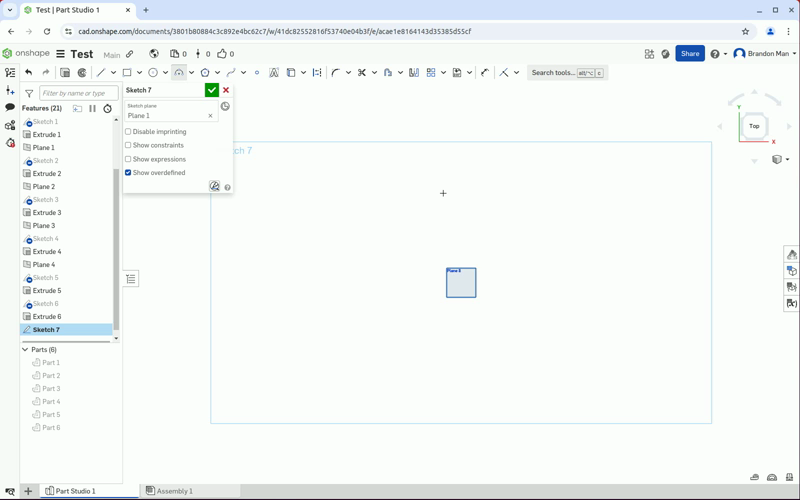
key_down(shift)
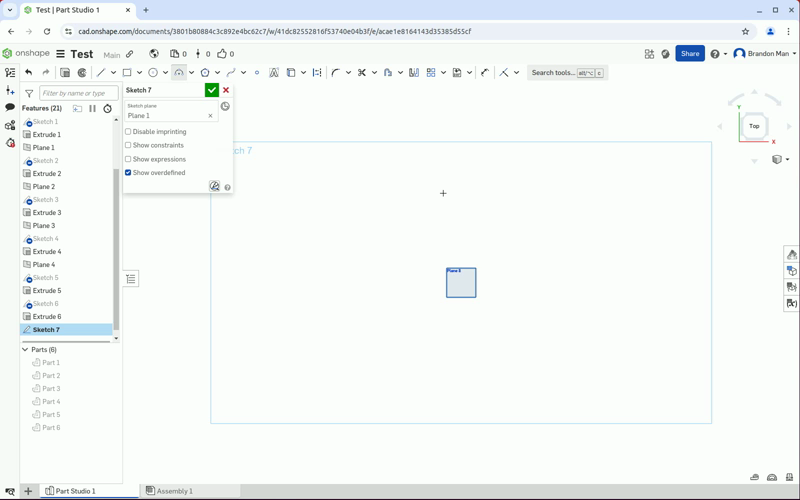
mouse_move(489, 195)
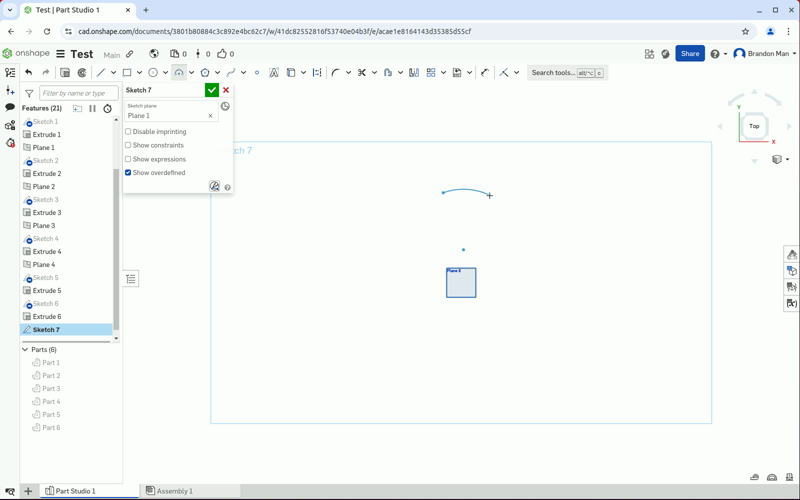
click(489, 195)
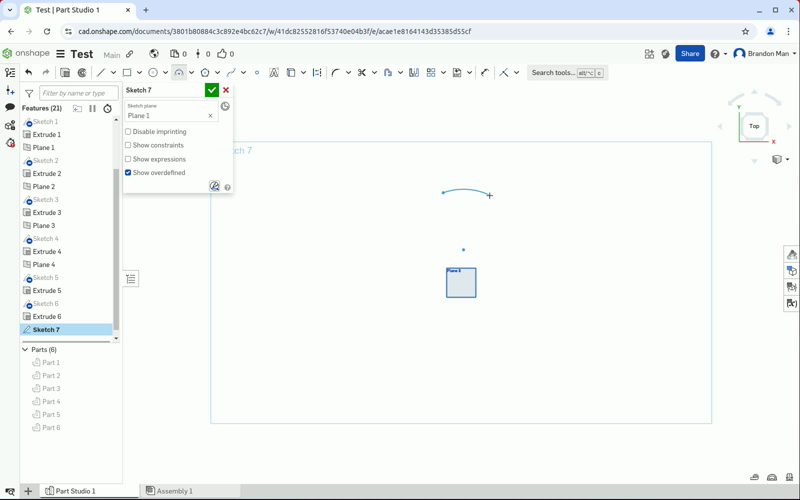
mouse_move(465, 216)
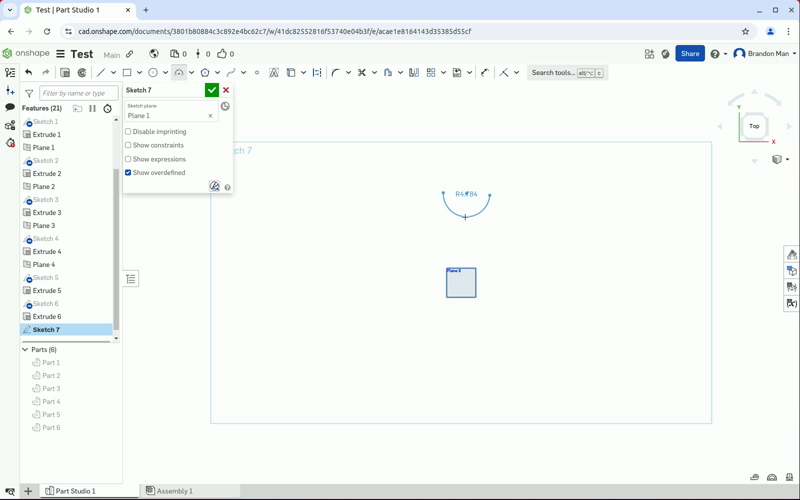
click(465, 216)
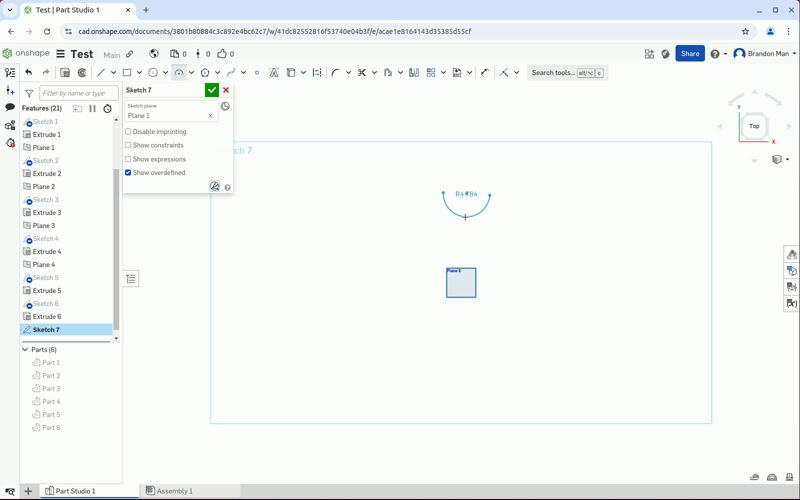
key_up(shift)
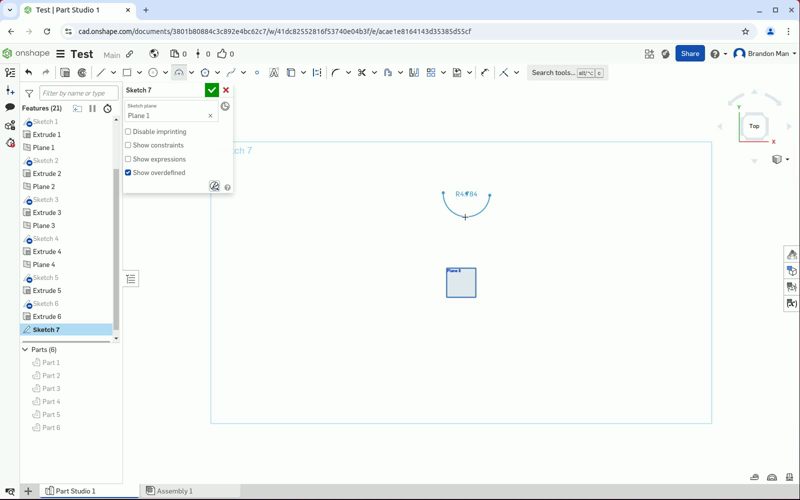
key(esc)
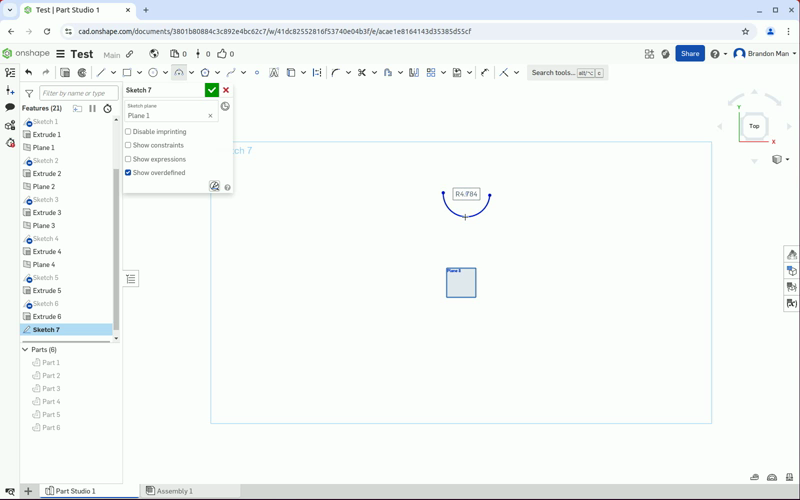
key(l)
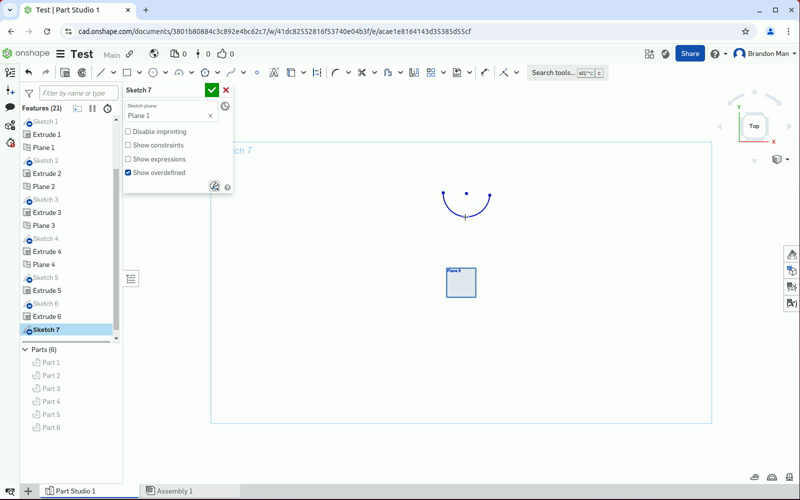
mouse_move(489, 195)
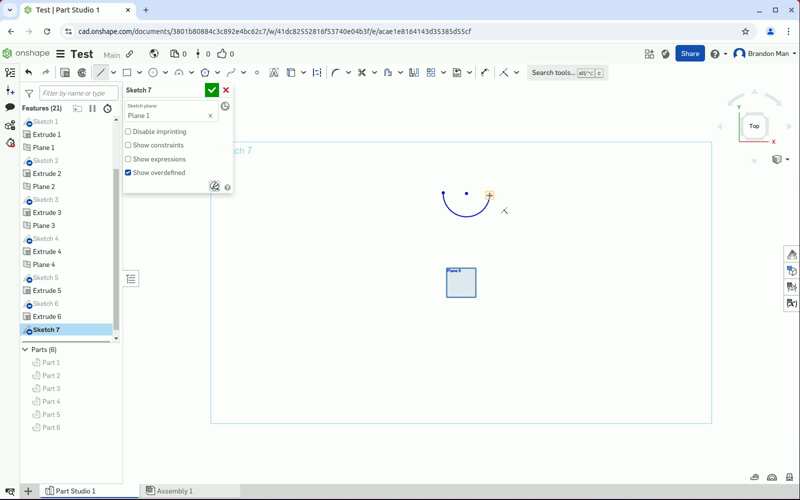
click(489, 195)
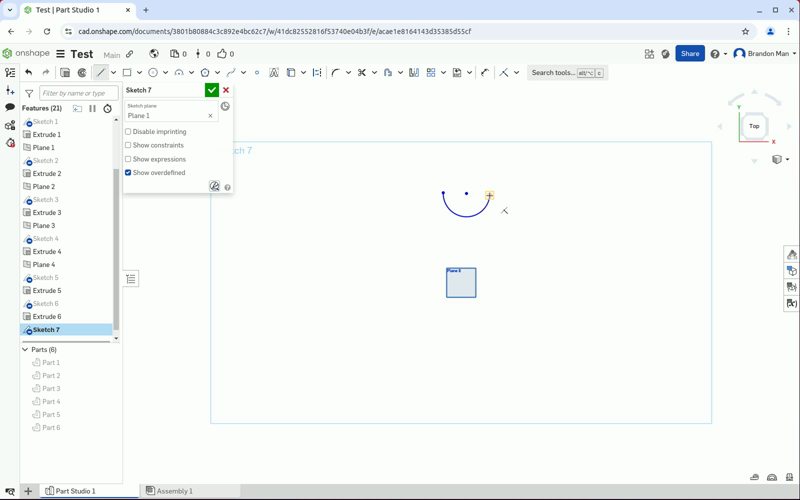
mouse_move(519, 195)
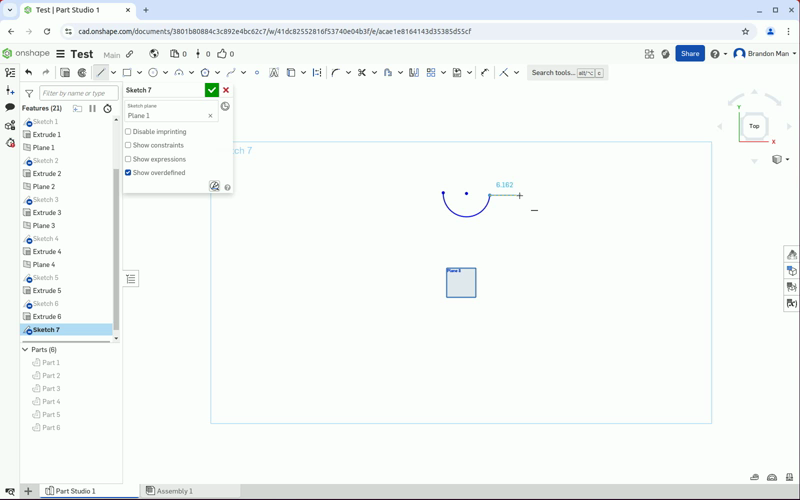
key_down(shift)
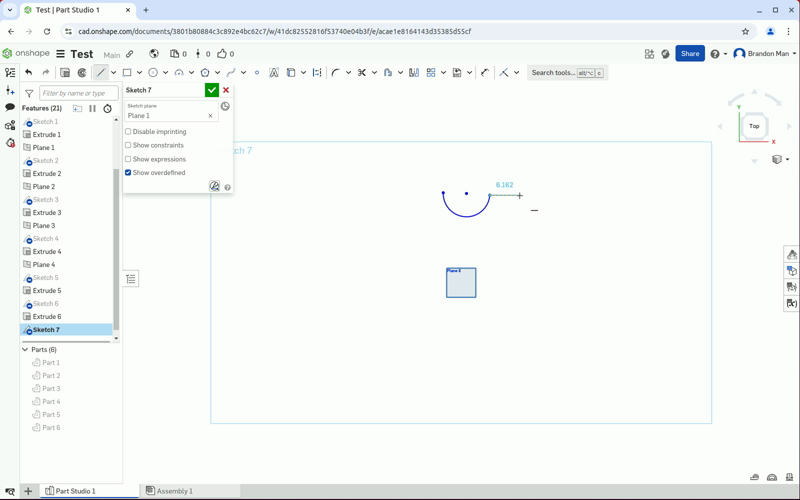
mouse_move(443, 192)
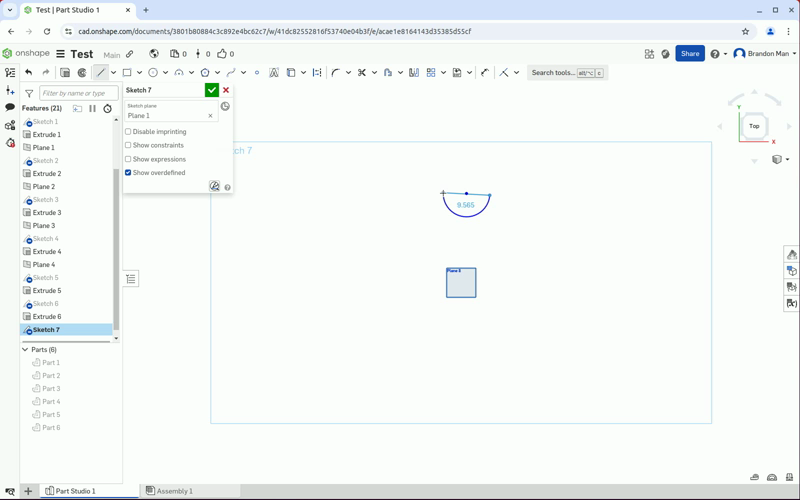
key_up(shift)
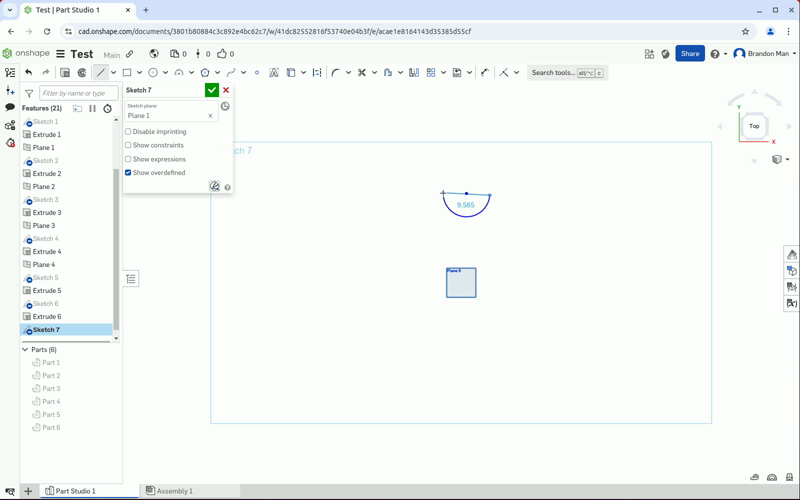
click(443, 192)
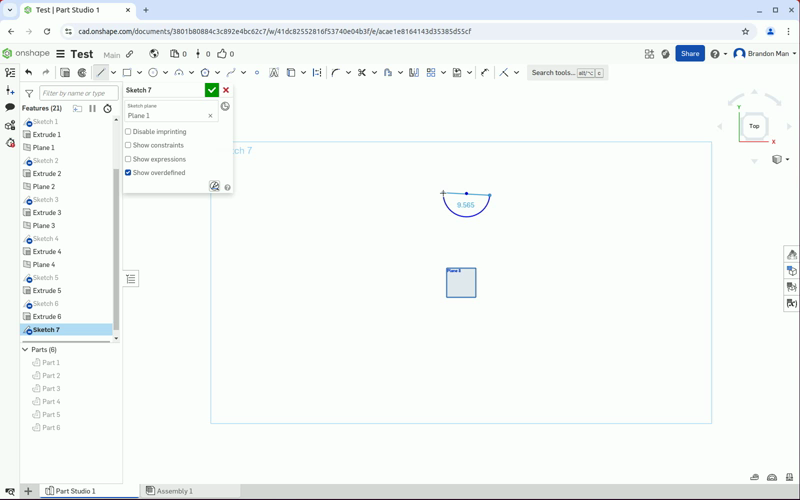
key(esc)
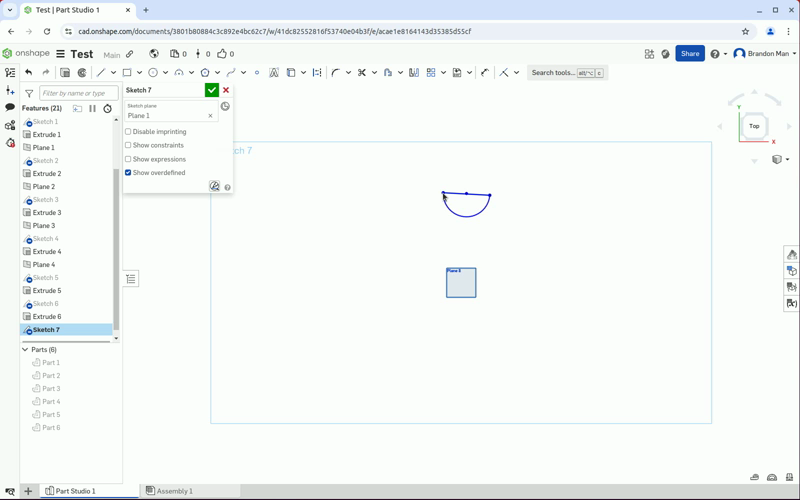
mouse_move(453, 197)
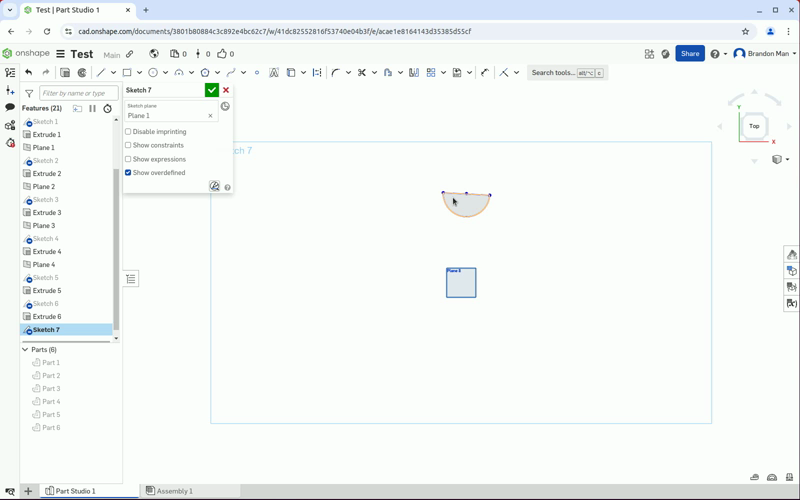
scroll(6)
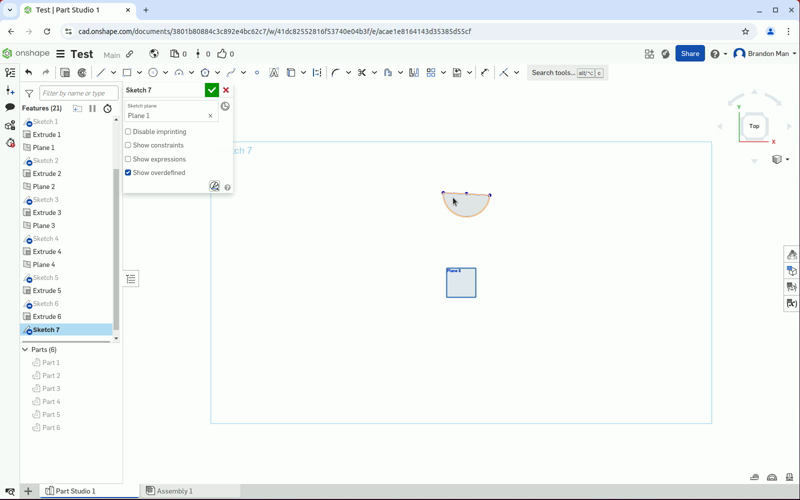
scroll(6)
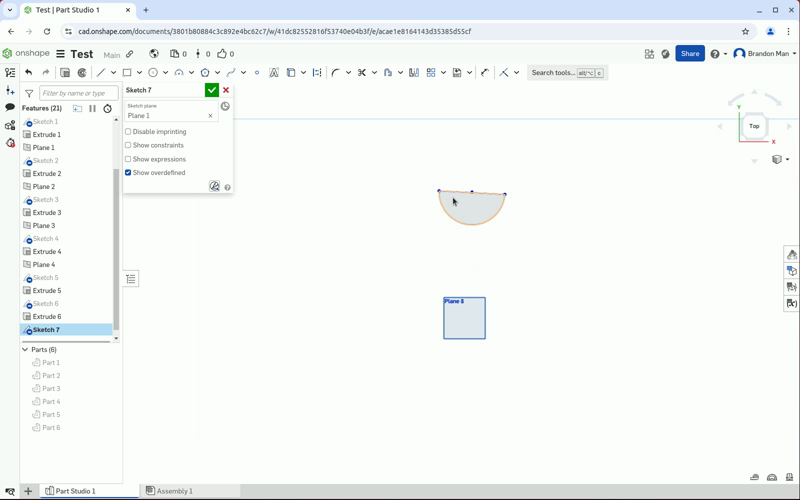
scroll(6)
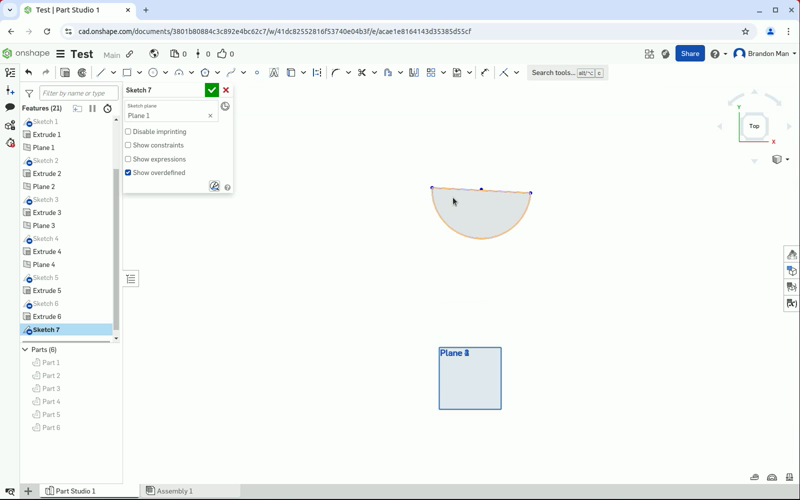
scroll(6)
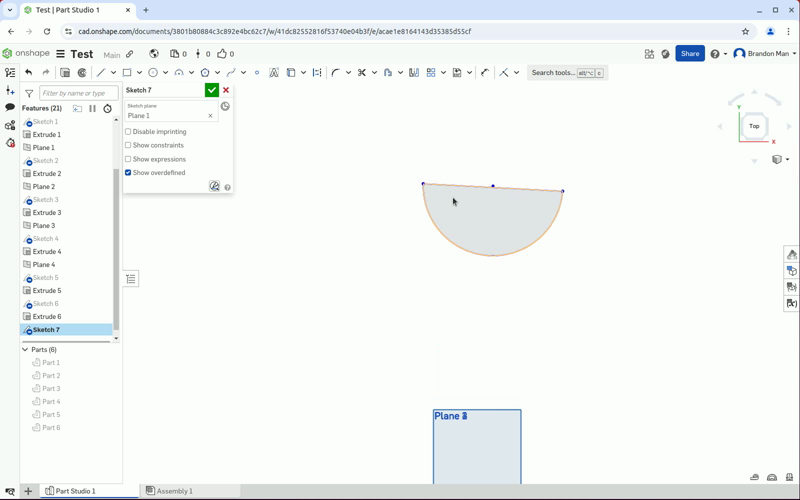
scroll(6)
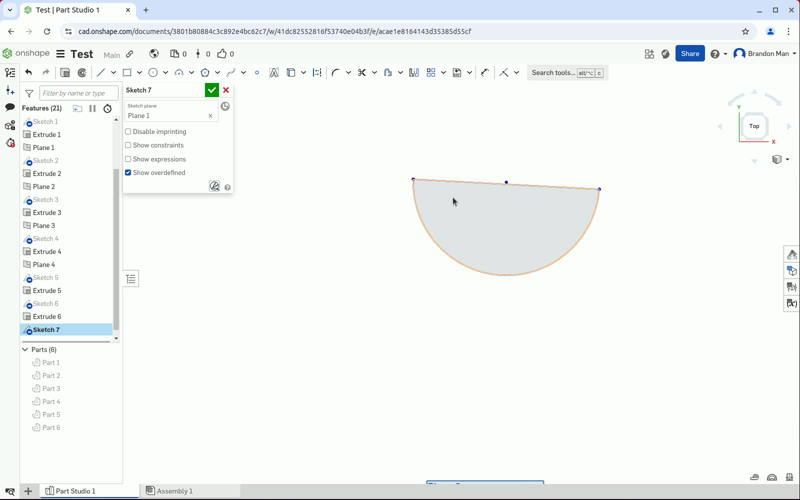
scroll(6)
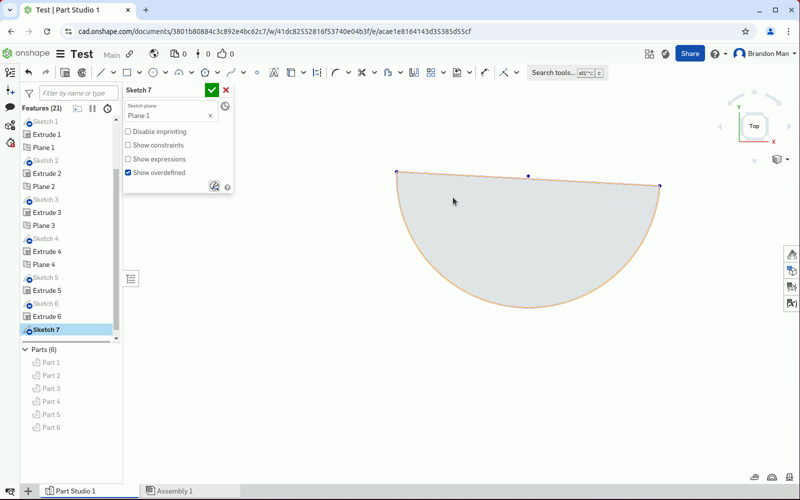
scroll(6)
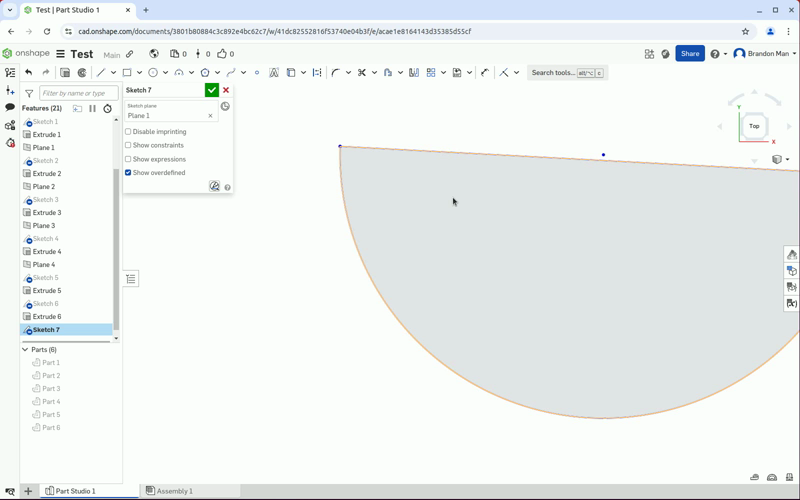
click(453, 197)
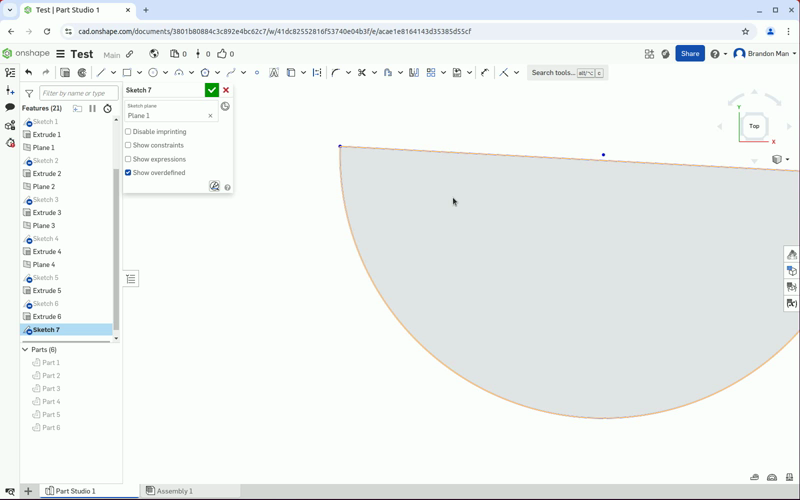
scroll(-6)
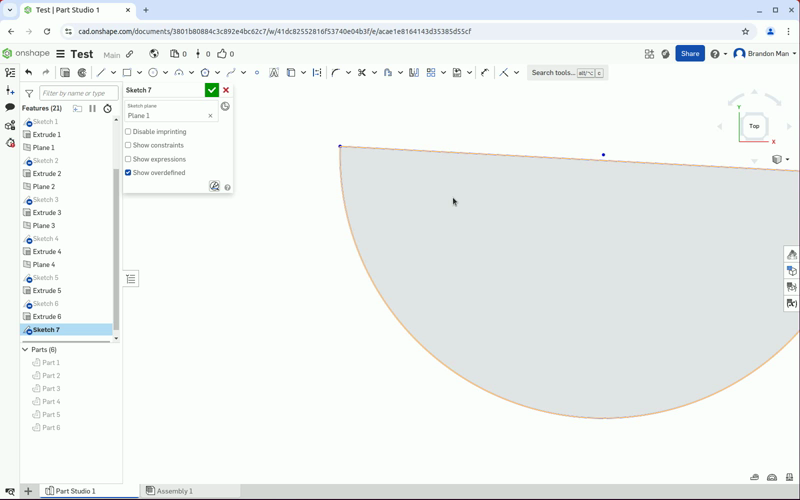
scroll(-6)
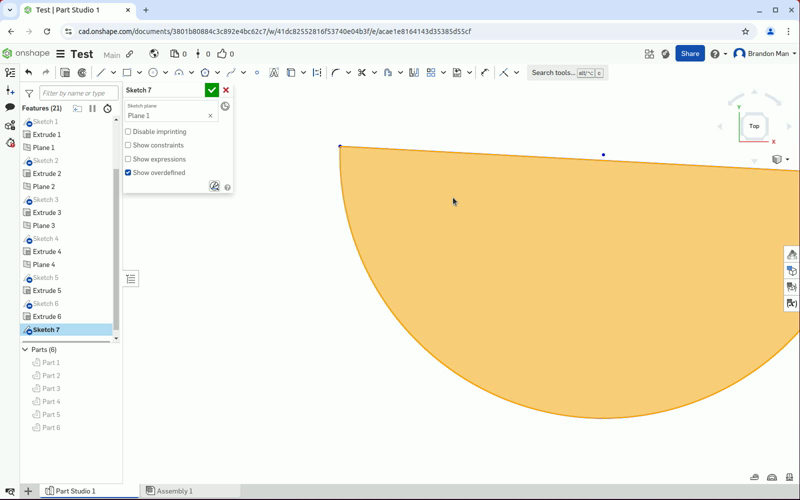
scroll(-6)
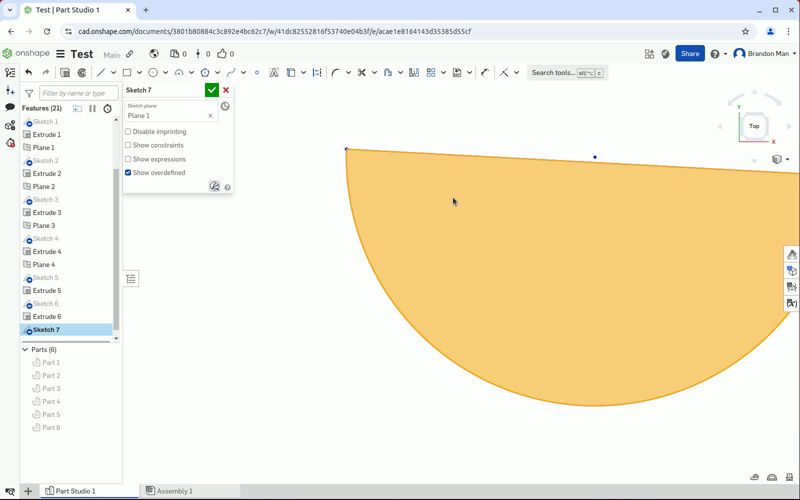
scroll(-6)
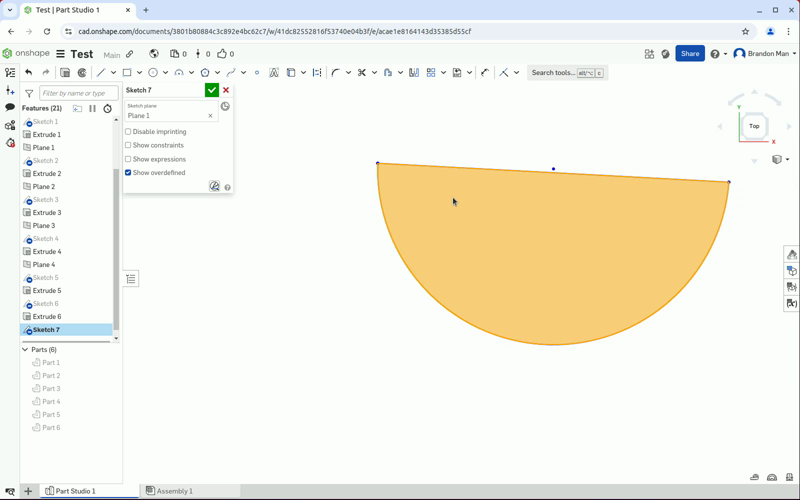
scroll(-6)
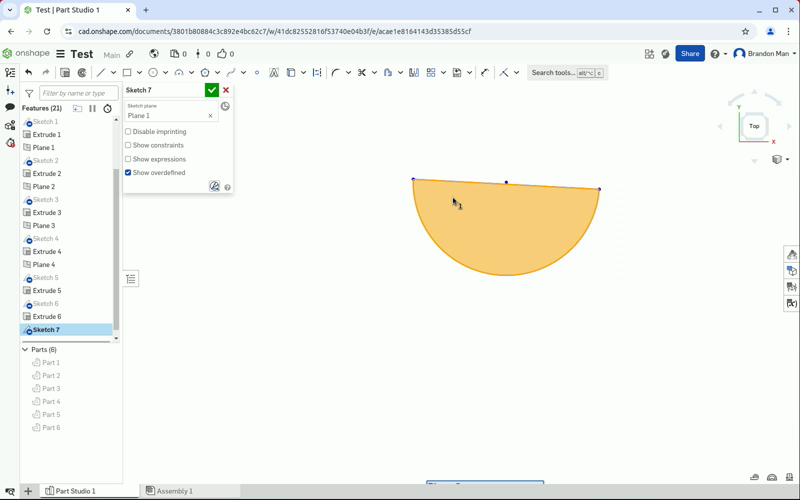
scroll(-6)
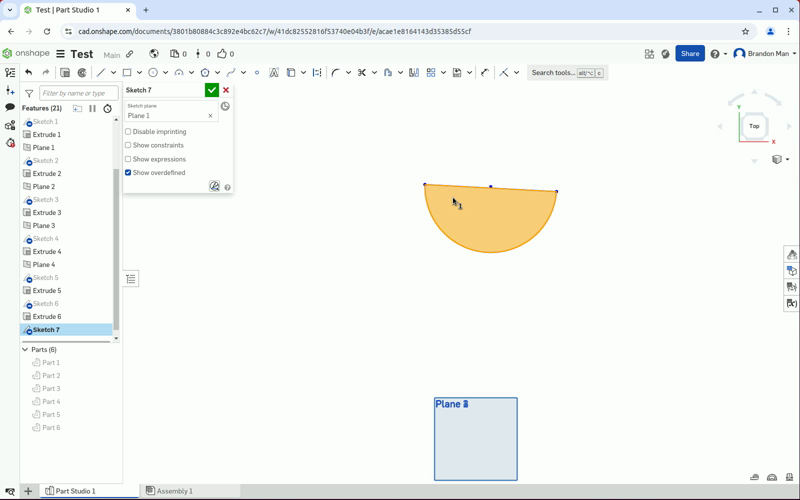
scroll(-6)
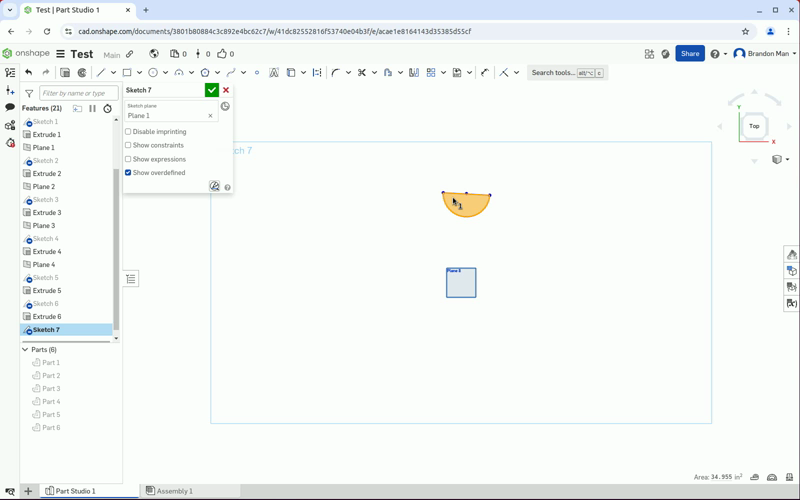
mouse_move(73, 352)
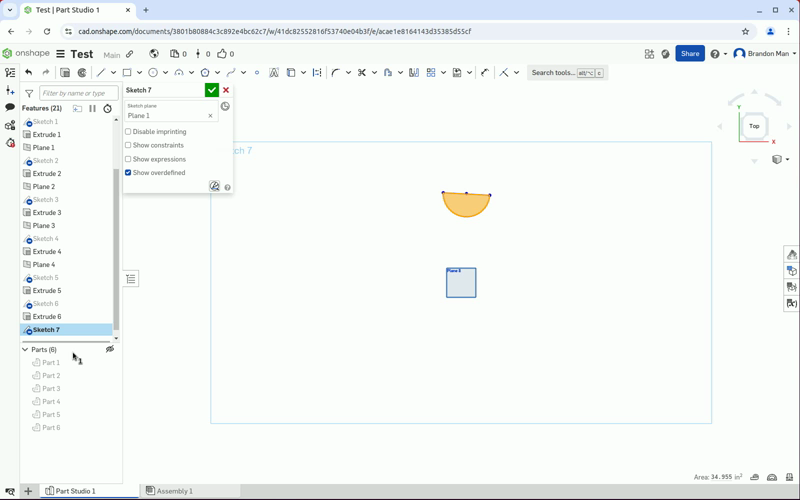
key(shift+y)
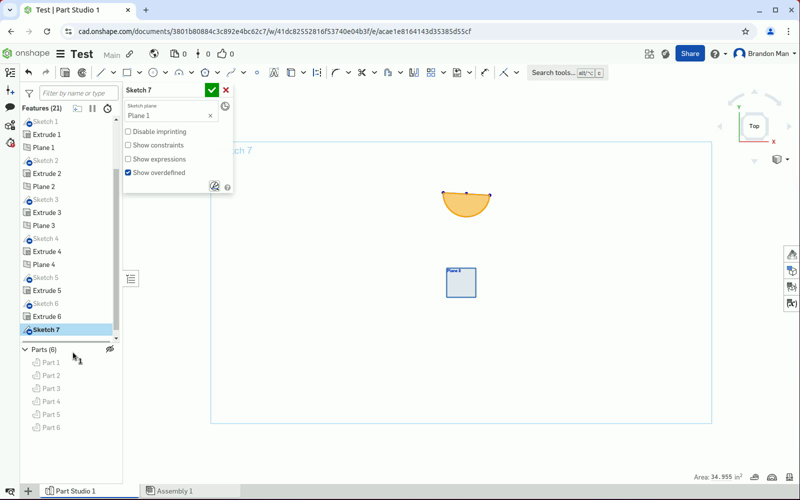
key(shift+e)
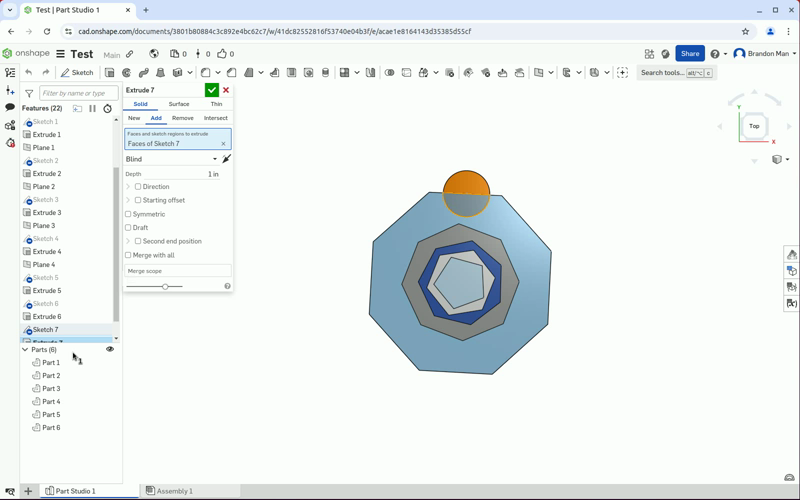
mouse_move(143, 106)
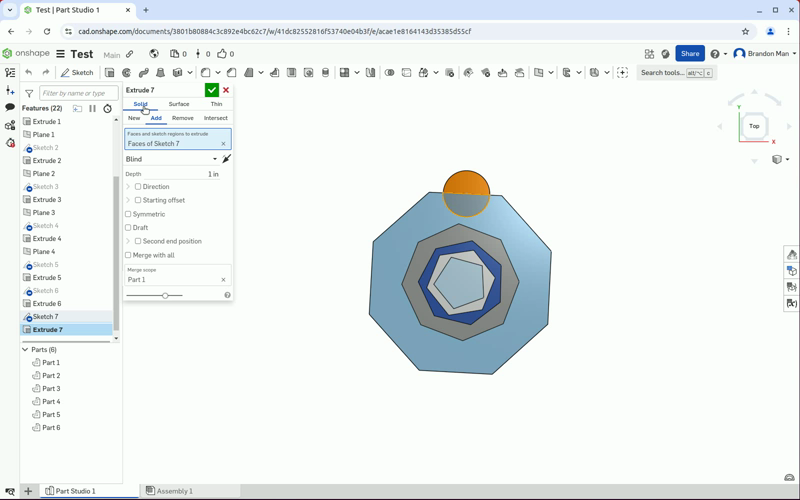
click(143, 106)
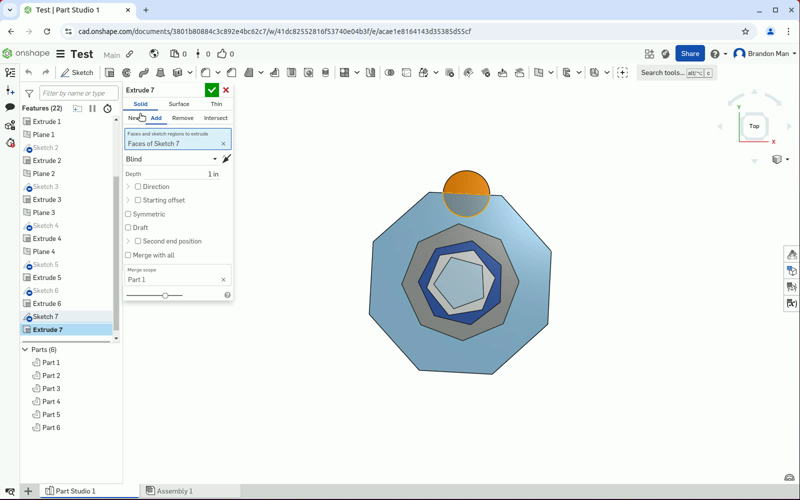
mouse_move(137, 120)
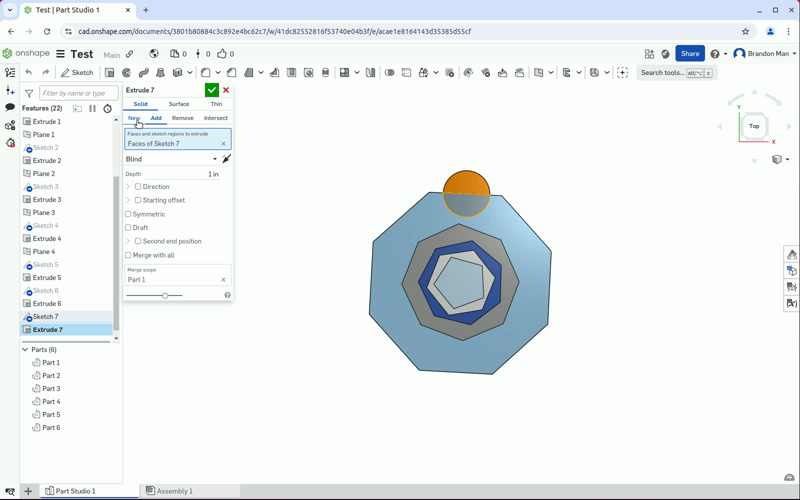
click(137, 120)
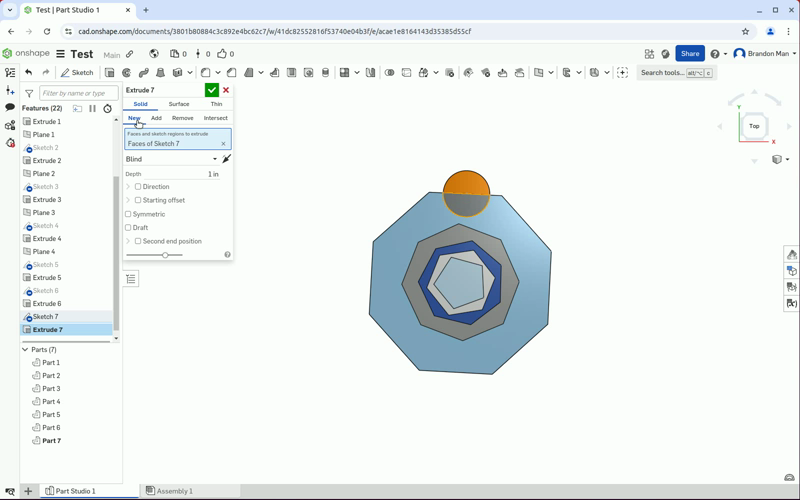
key(tab, 4)
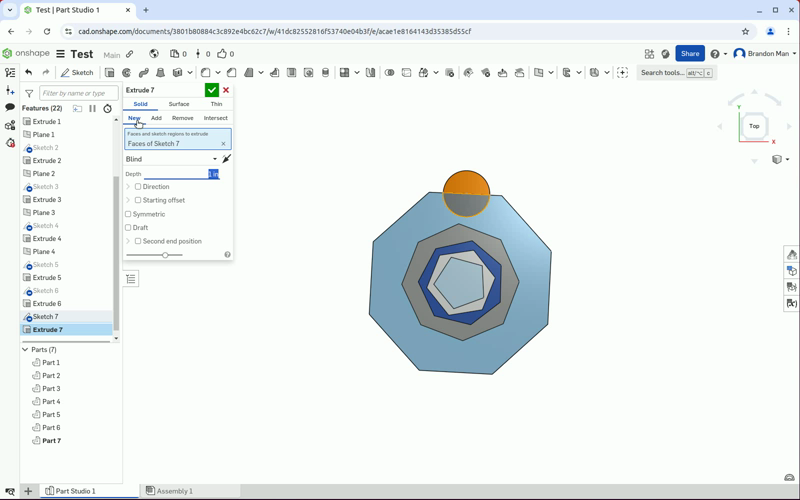
text(-0.963)
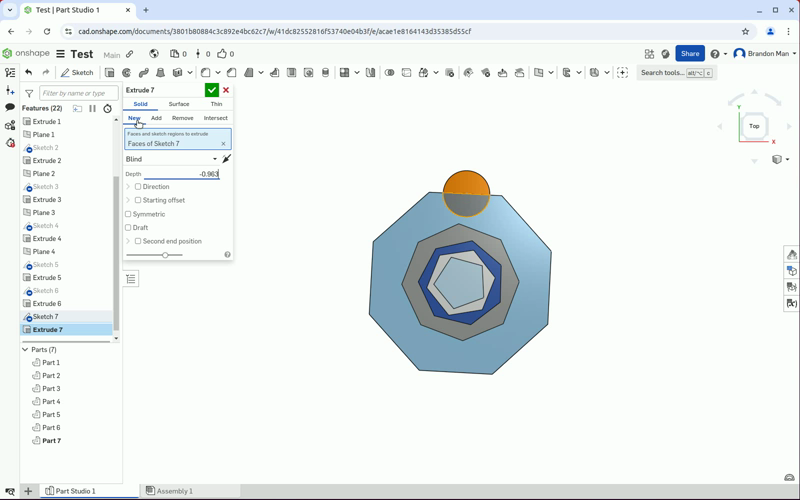
key(enter)
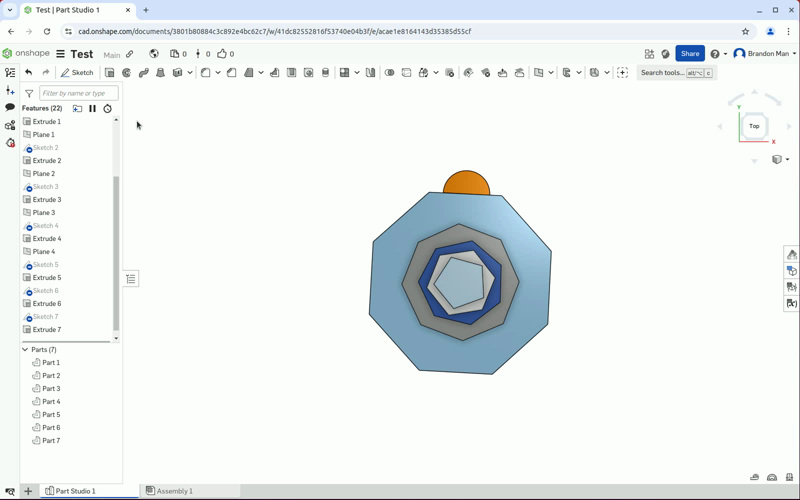
key(shift+h)
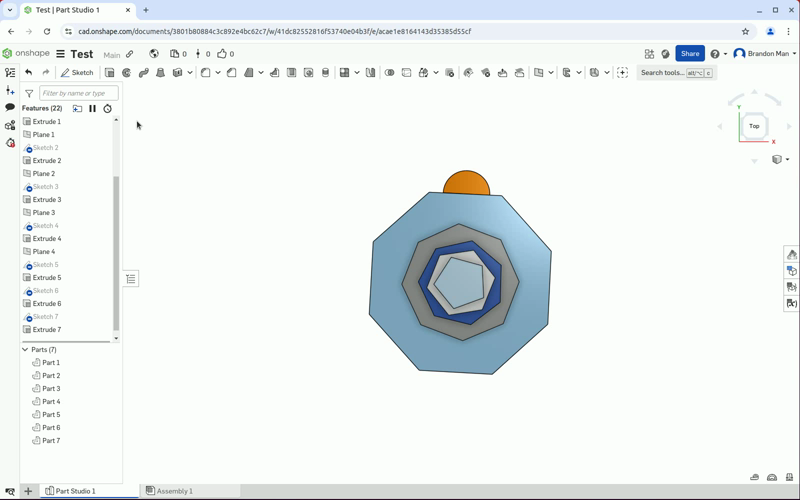
key(shift+h)
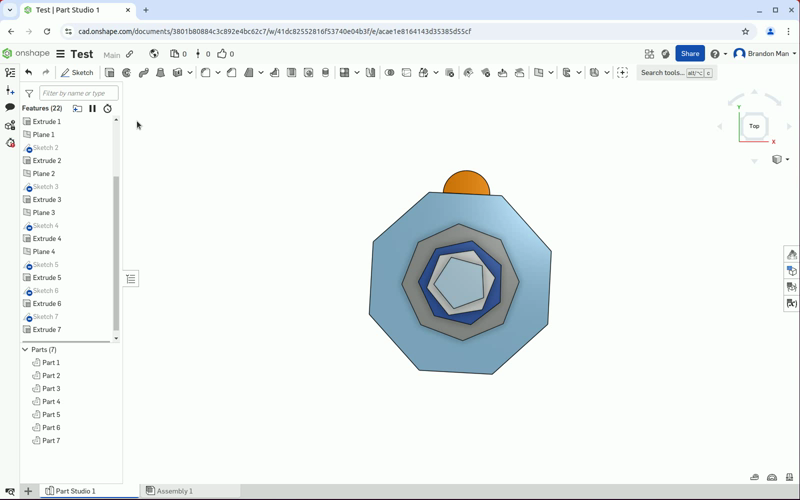
mouse_move(69, 111)
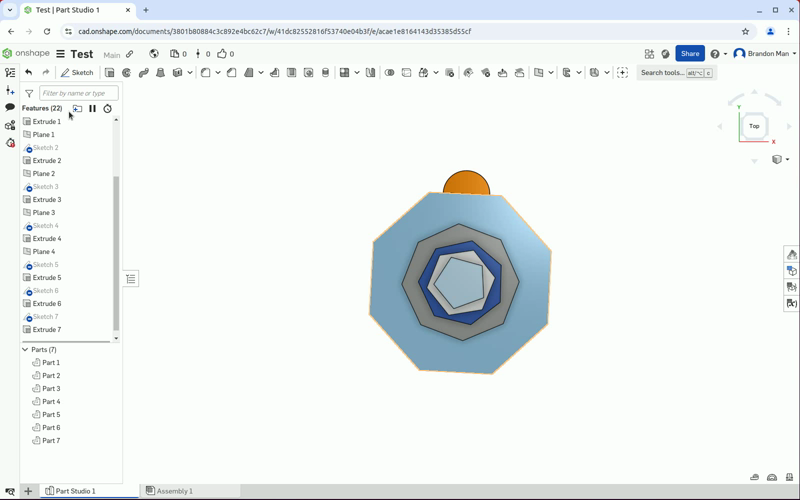
click(69, 111)
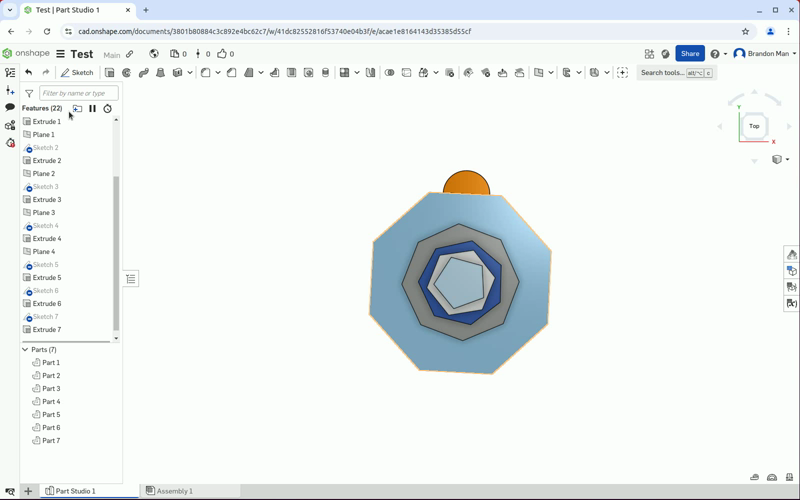
key(shift+s)
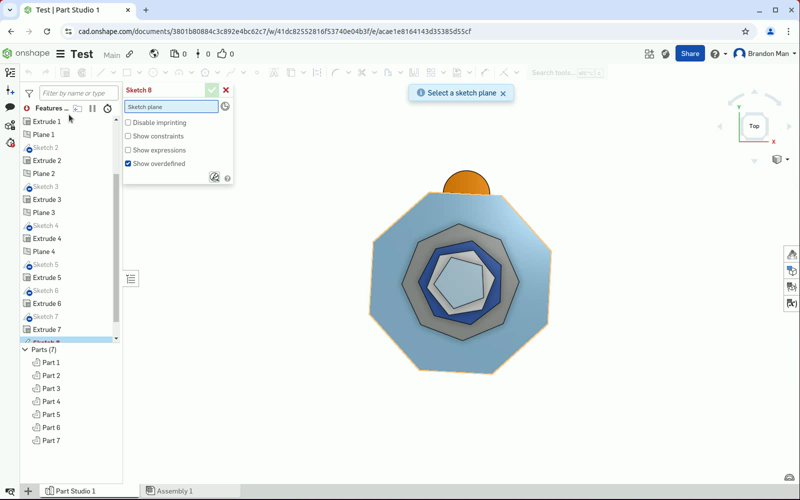
mouse_move(69, 124)
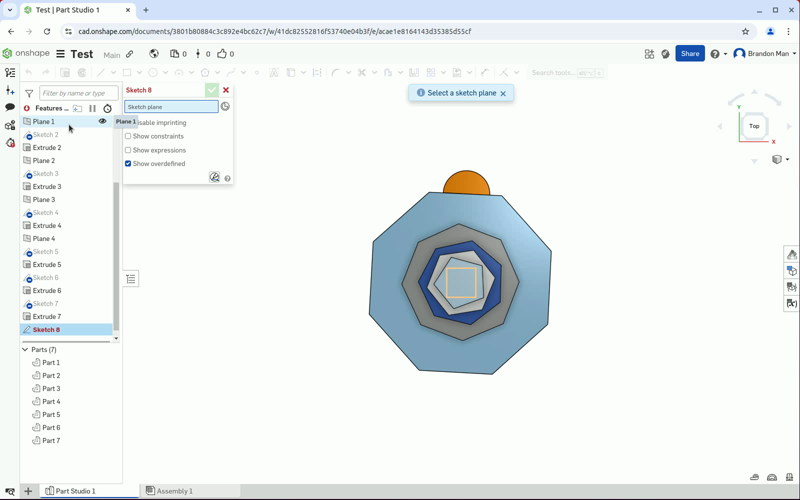
click(69, 124)
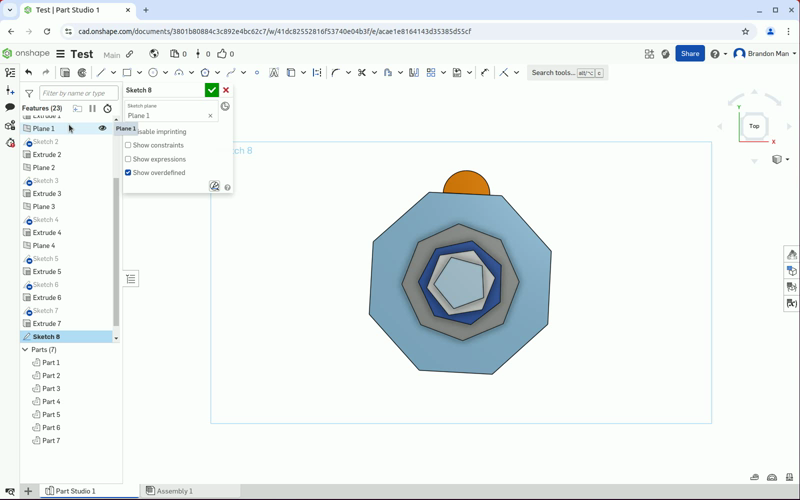
mouse_move(73, 352)
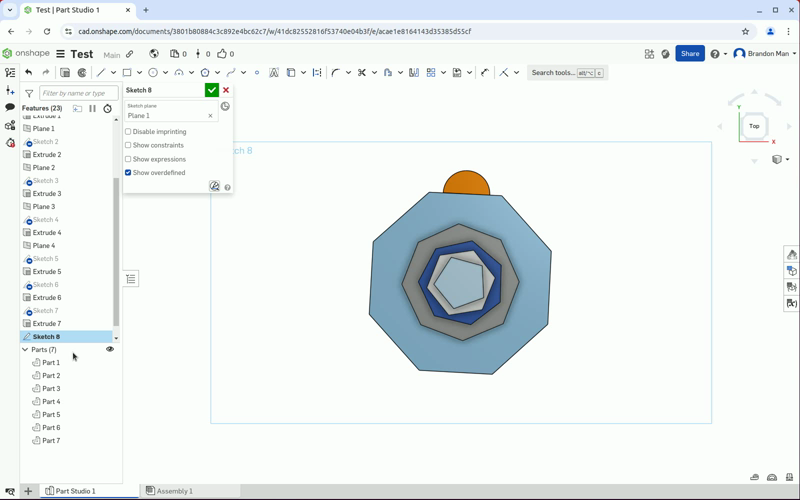
key(y)
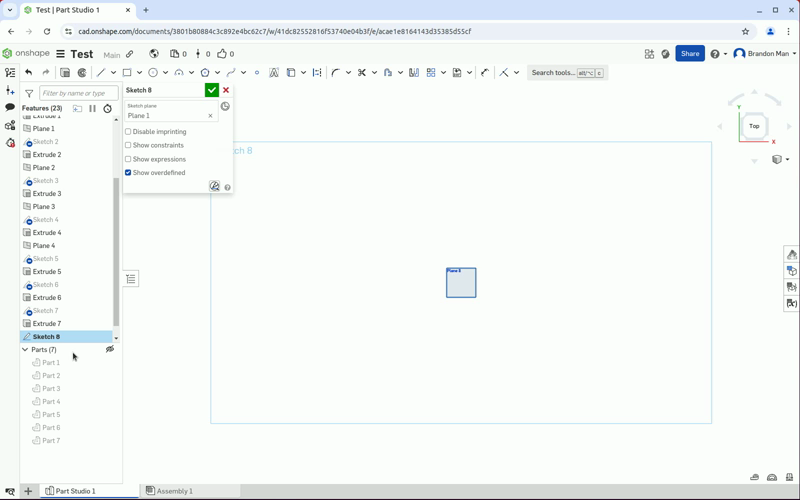
key(c)
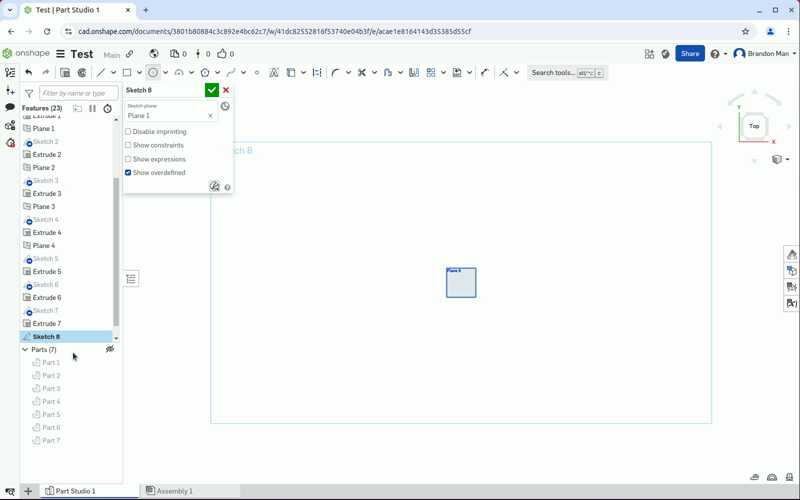
key_down(shift)
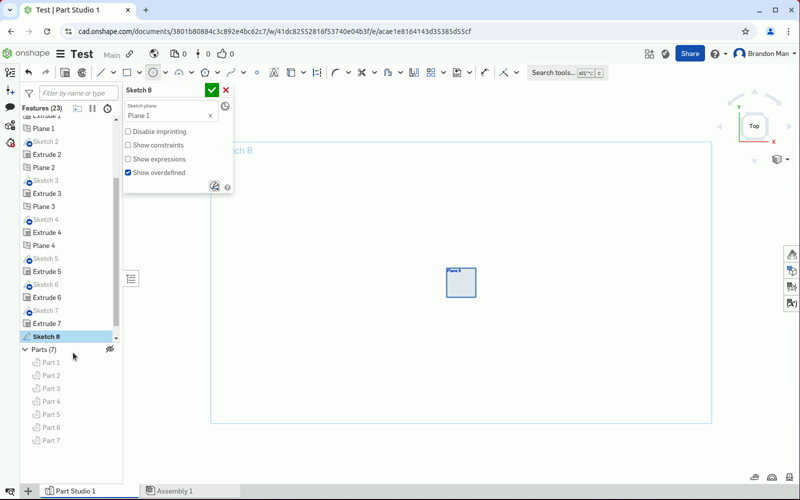
mouse_move(466, 193)
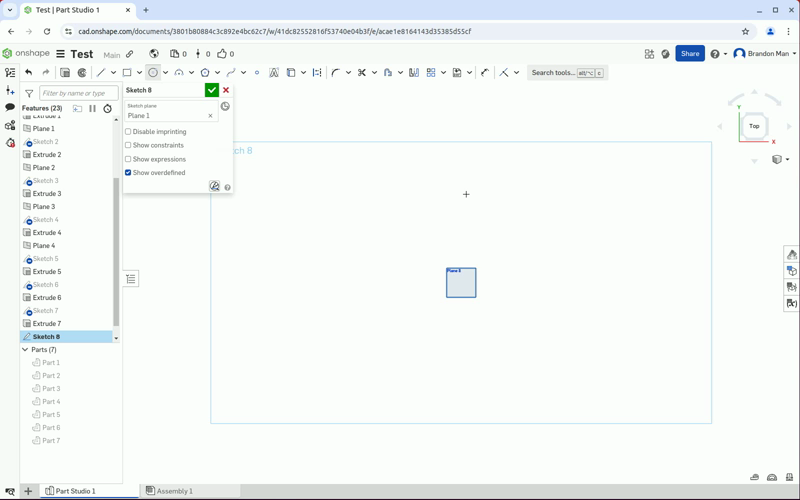
click(466, 193)
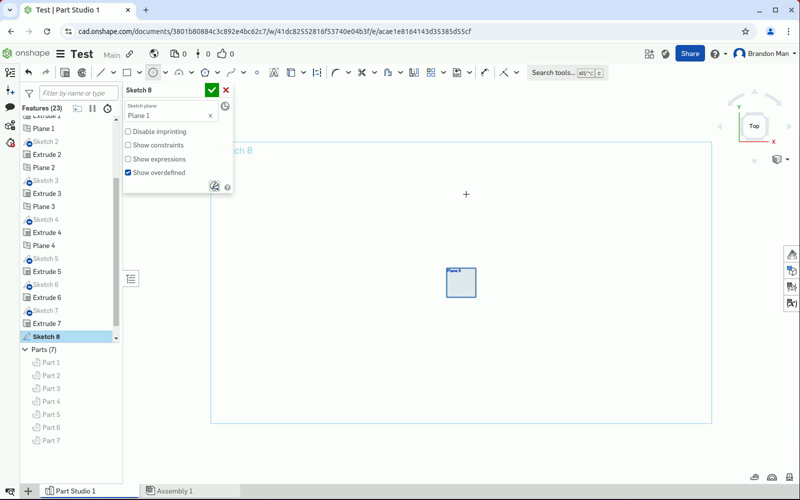
key_up(shift)
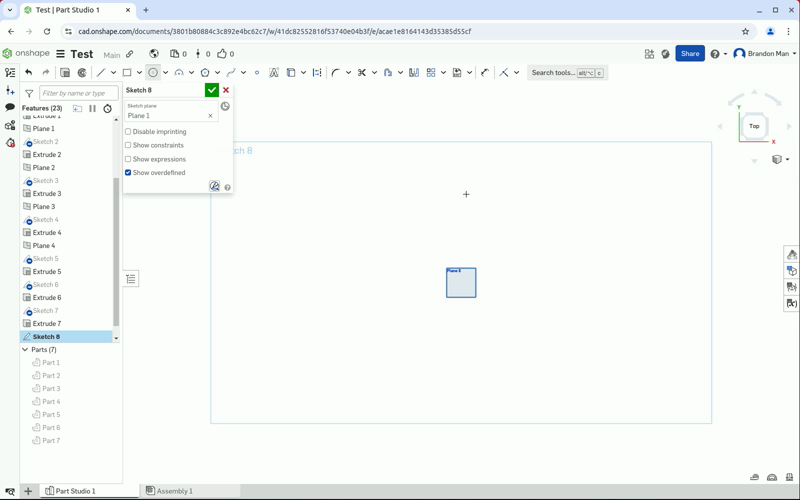
mouse_move(480, 193)
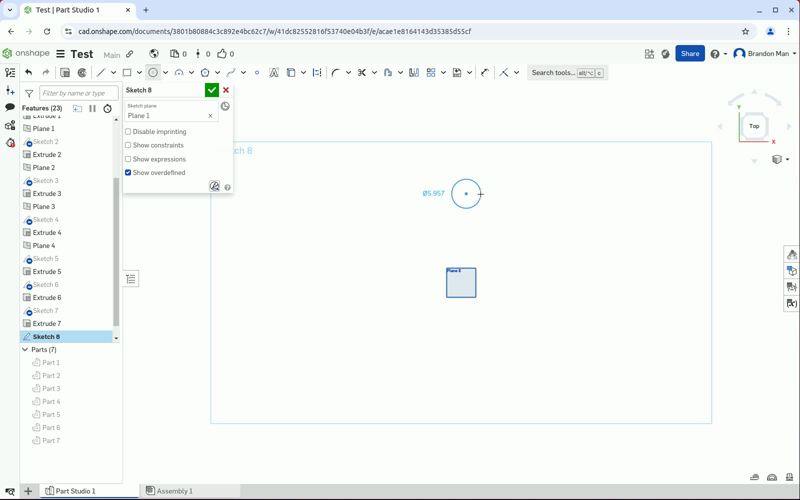
click(480, 193)
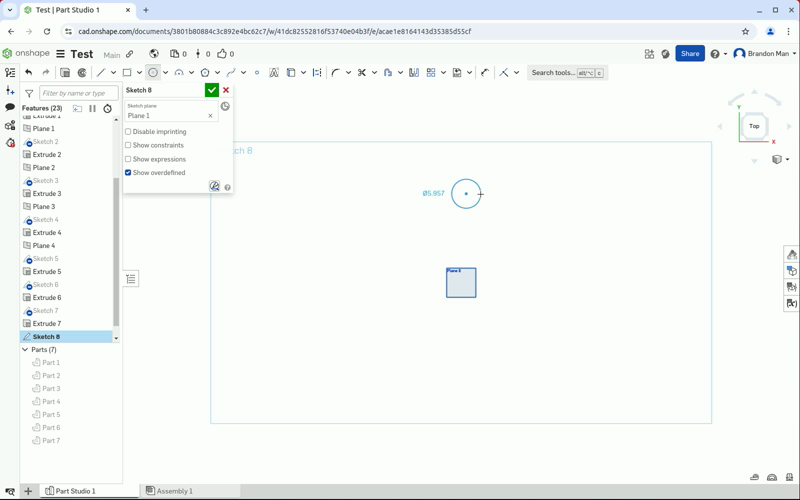
key(esc)
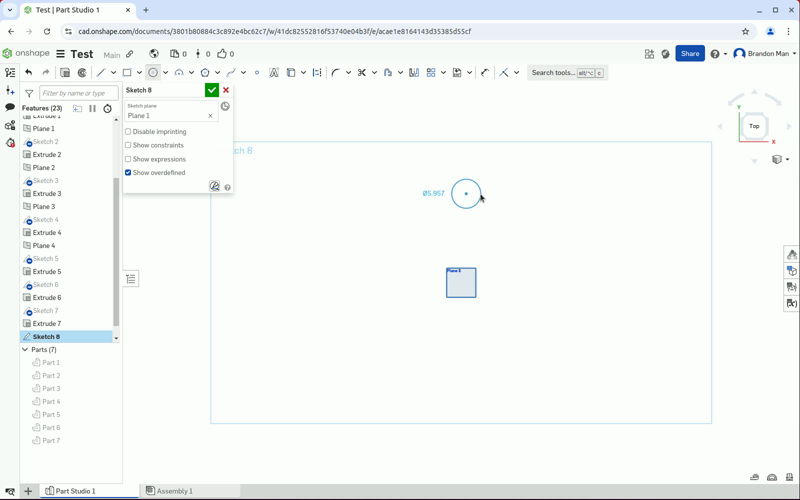
mouse_move(479, 198)
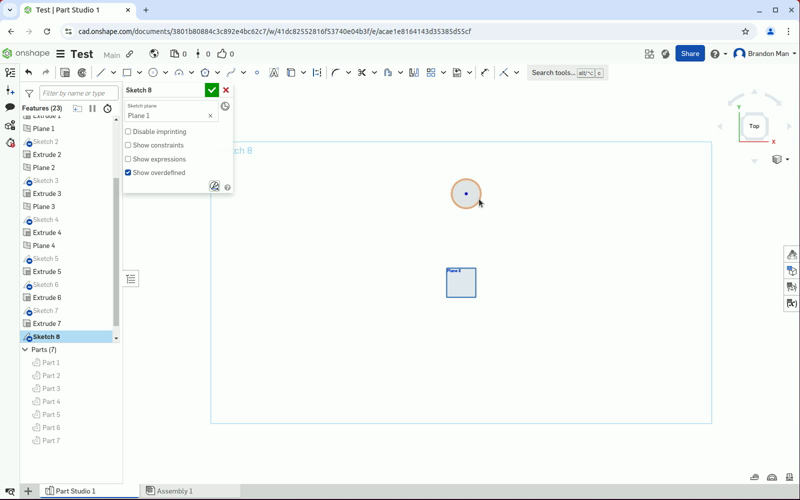
scroll(6)
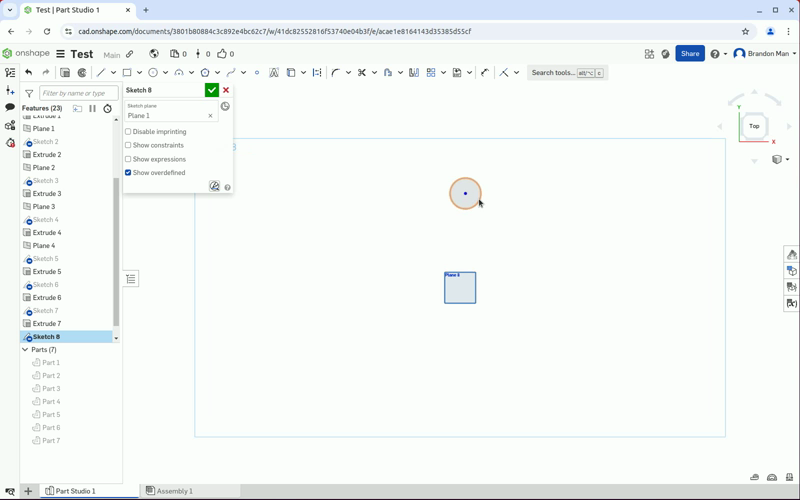
scroll(6)
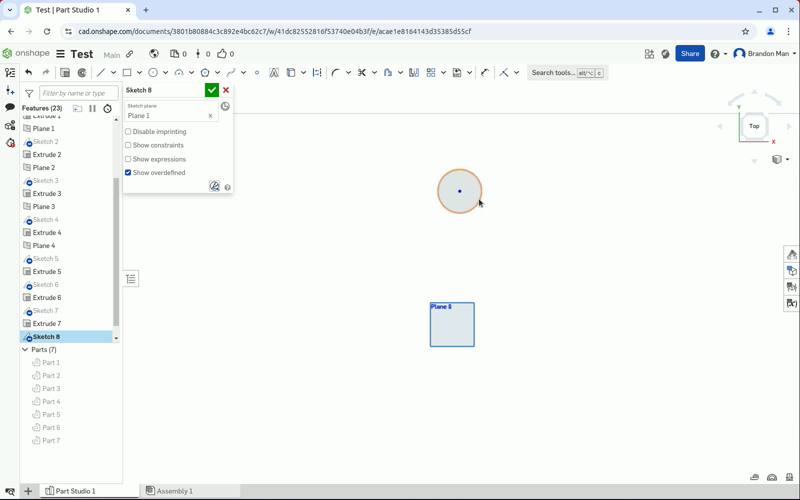
scroll(6)
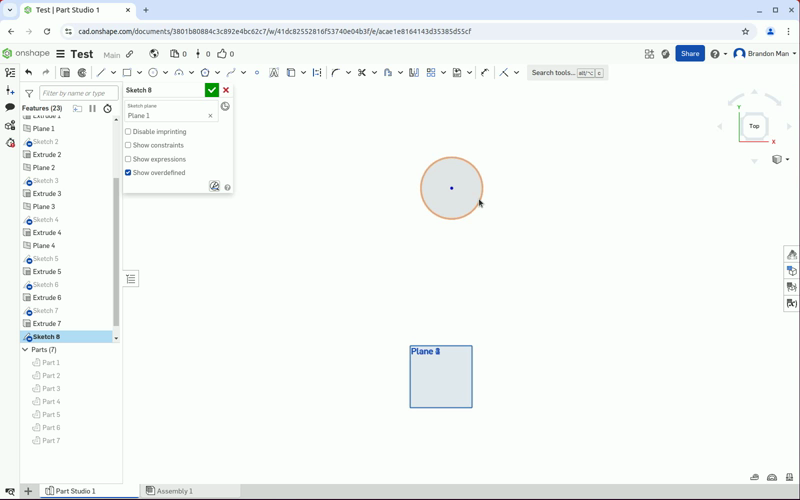
scroll(6)
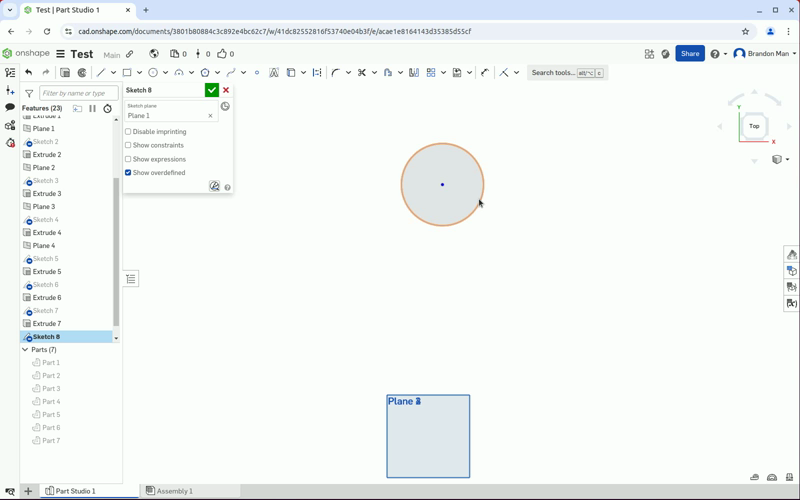
scroll(6)
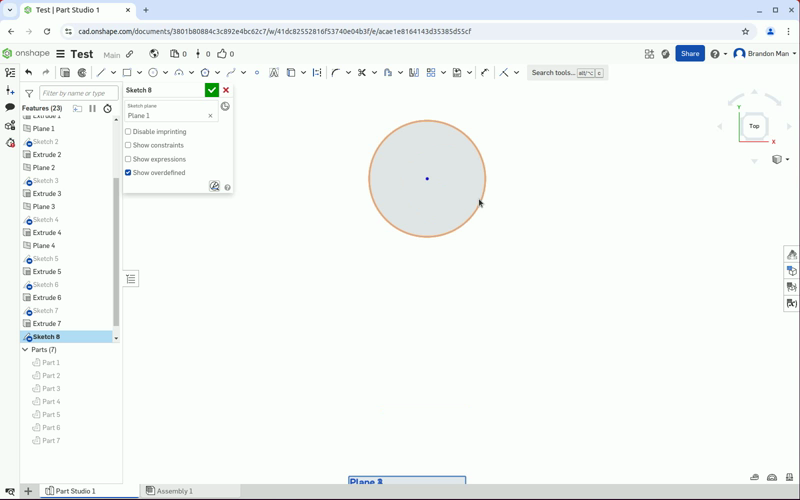
scroll(6)
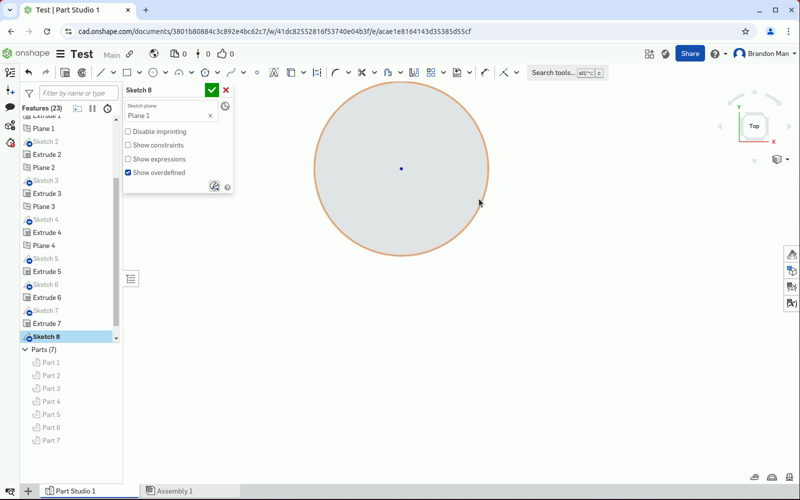
scroll(6)
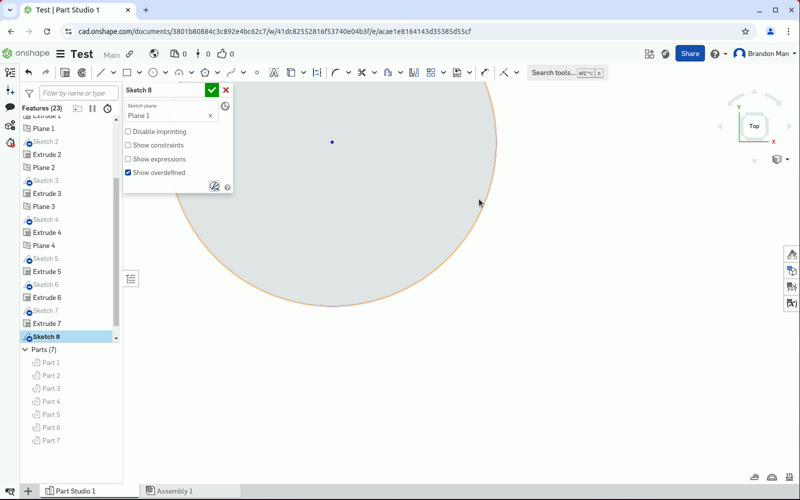
click(479, 198)
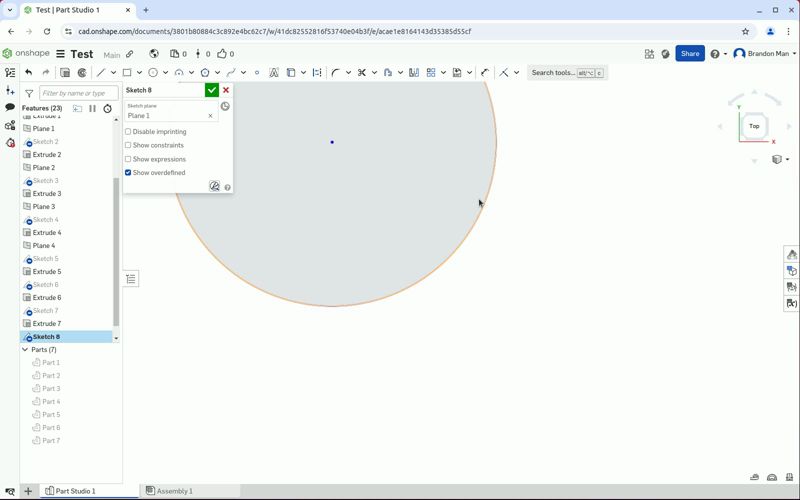
scroll(-6)
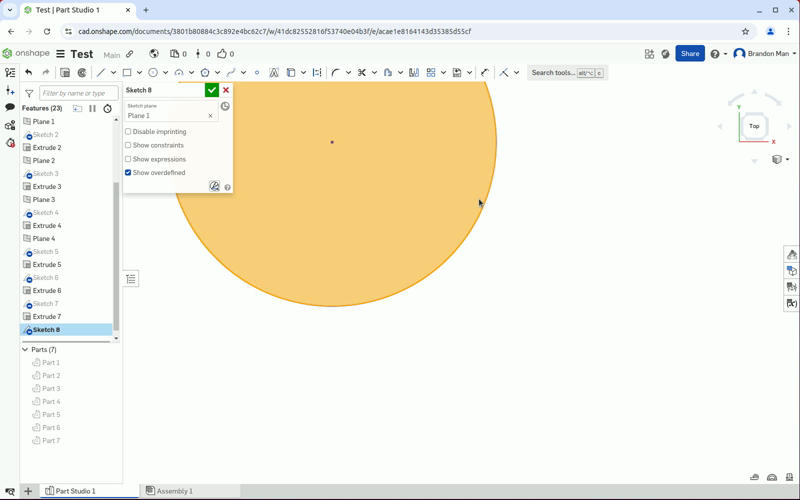
scroll(-6)
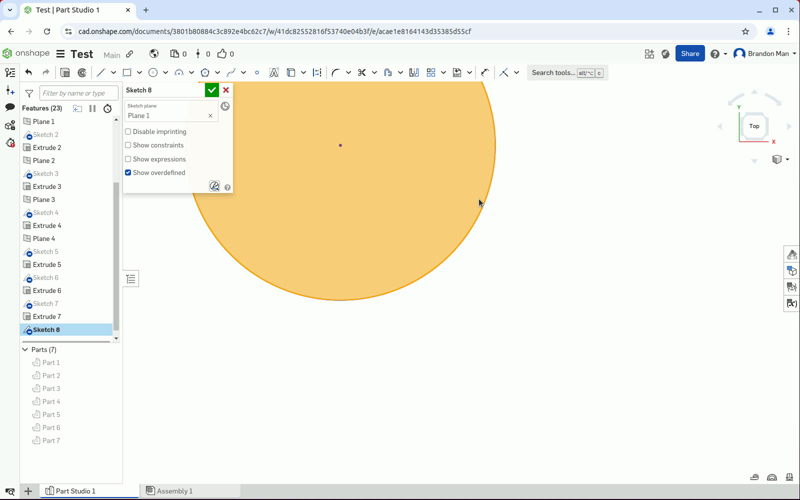
scroll(-6)
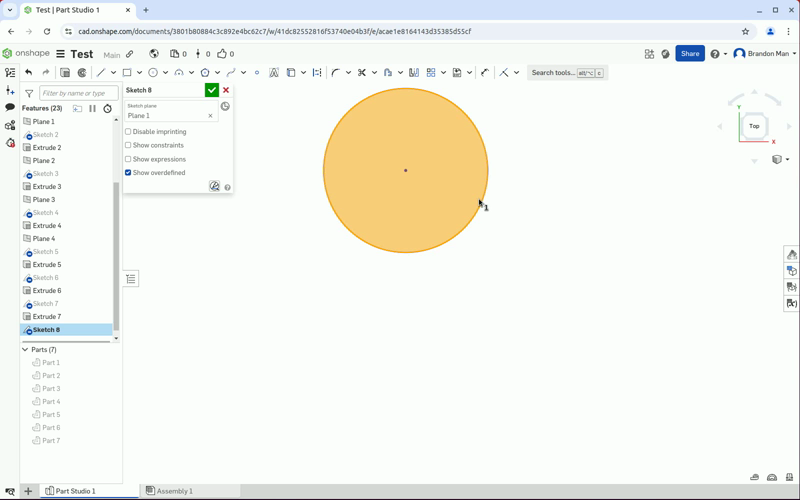
scroll(-6)
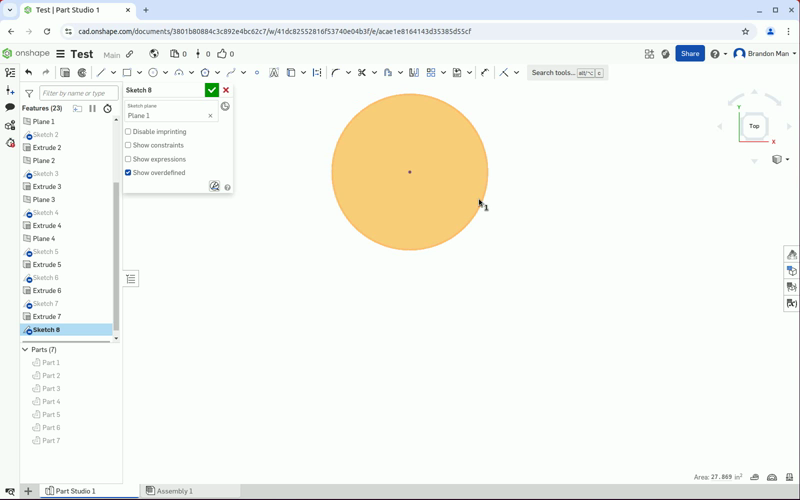
scroll(-6)
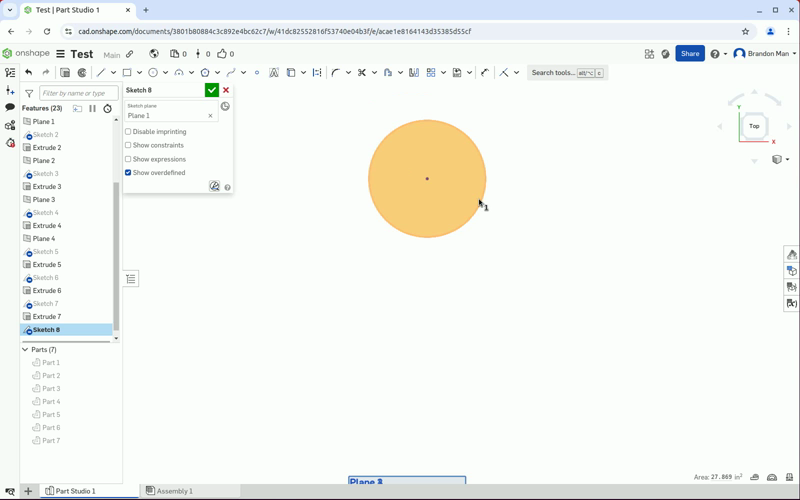
scroll(-6)
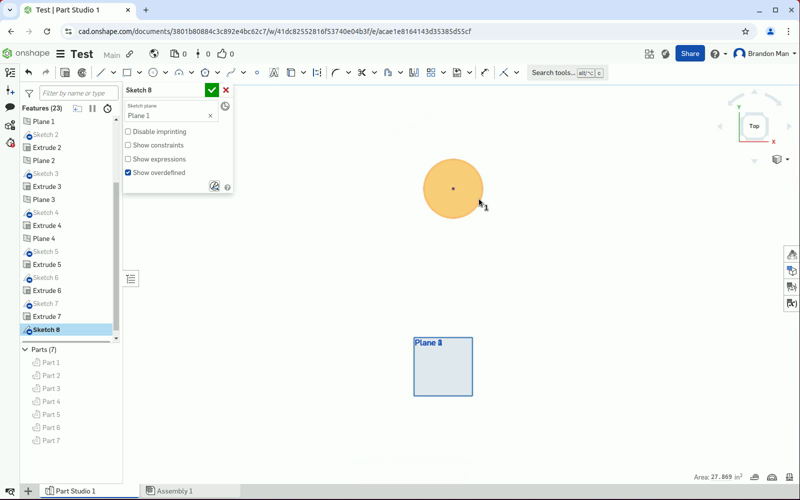
scroll(-6)
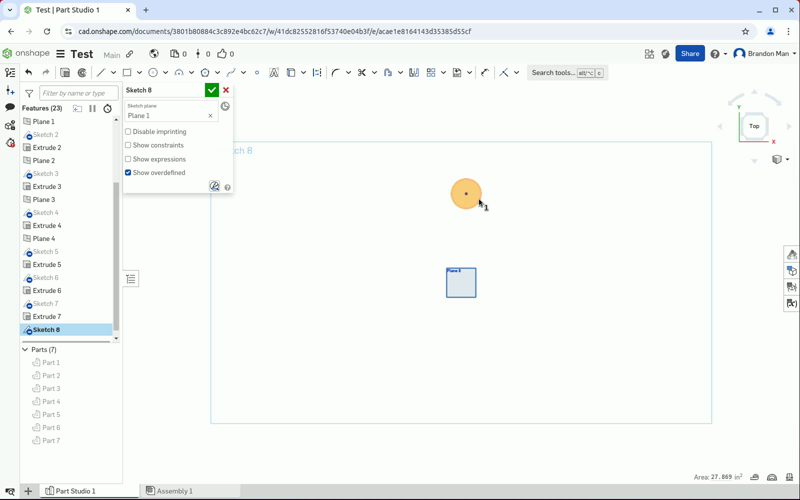
mouse_move(73, 352)
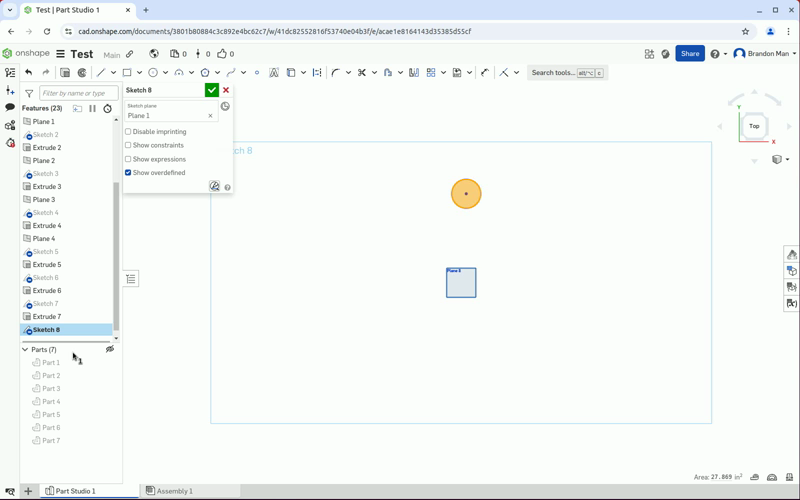
key(shift+y)
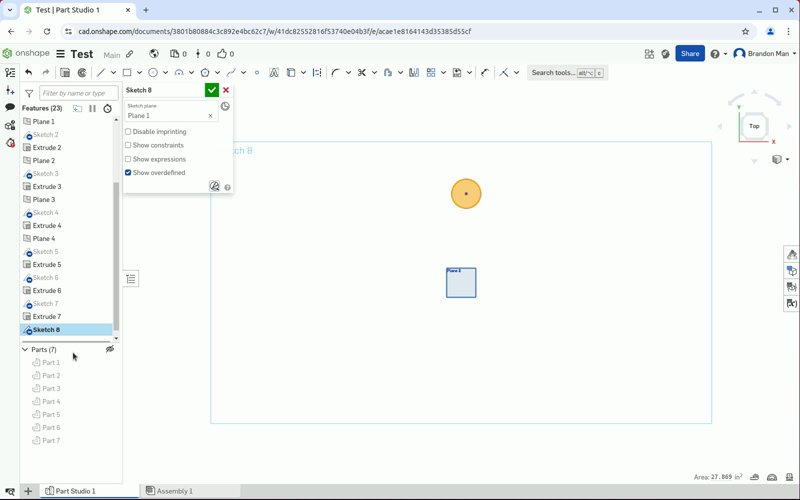
key(shift+e)
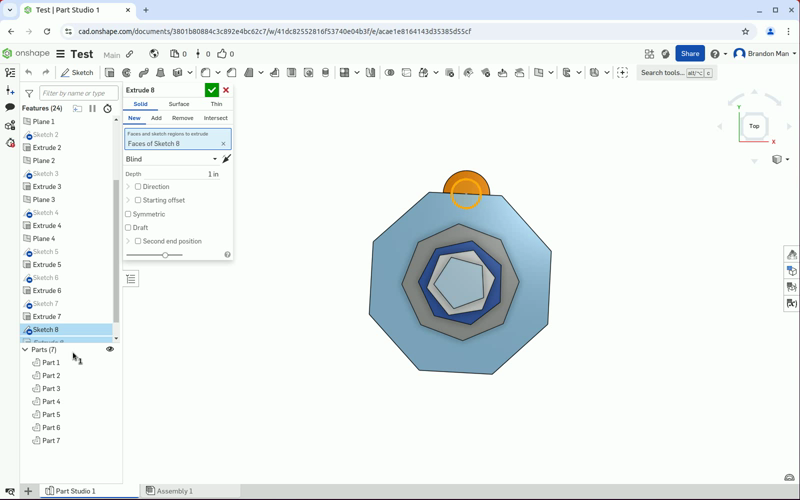
mouse_move(143, 106)
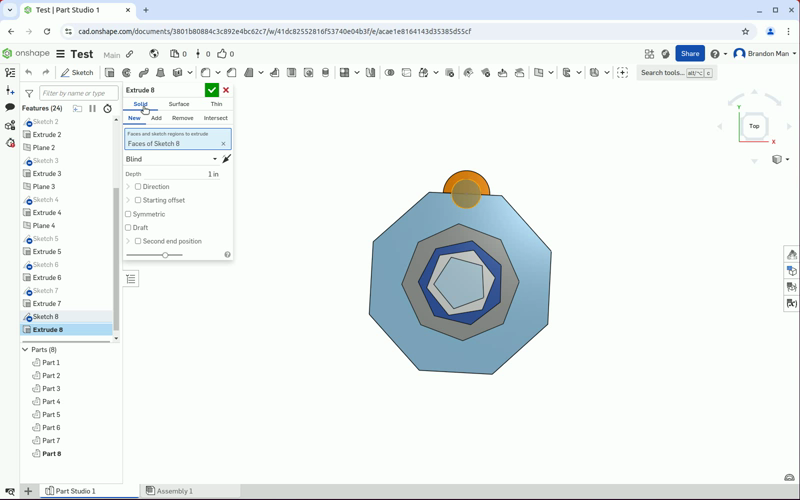
click(143, 106)
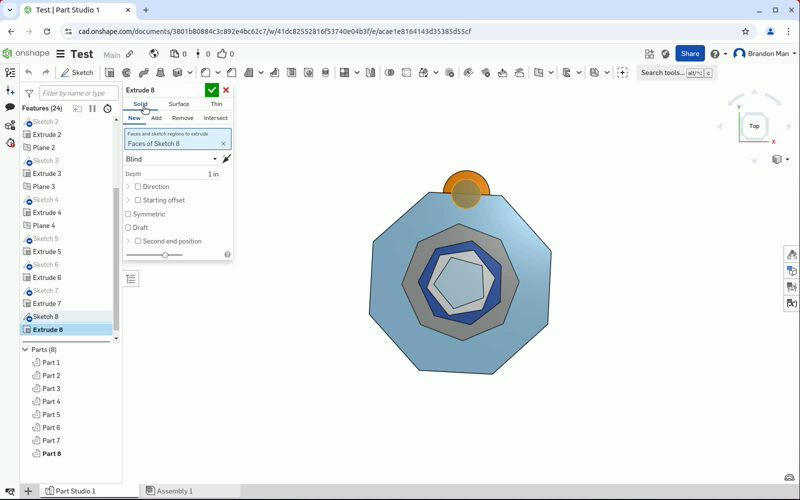
mouse_move(186, 120)
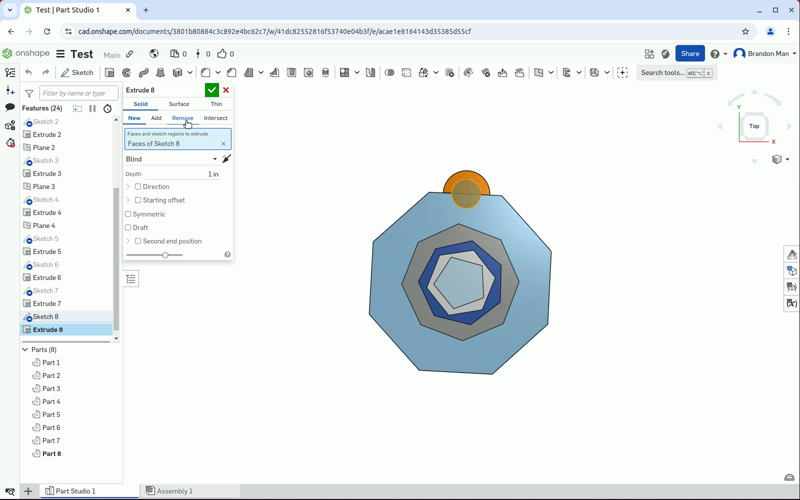
click(186, 120)
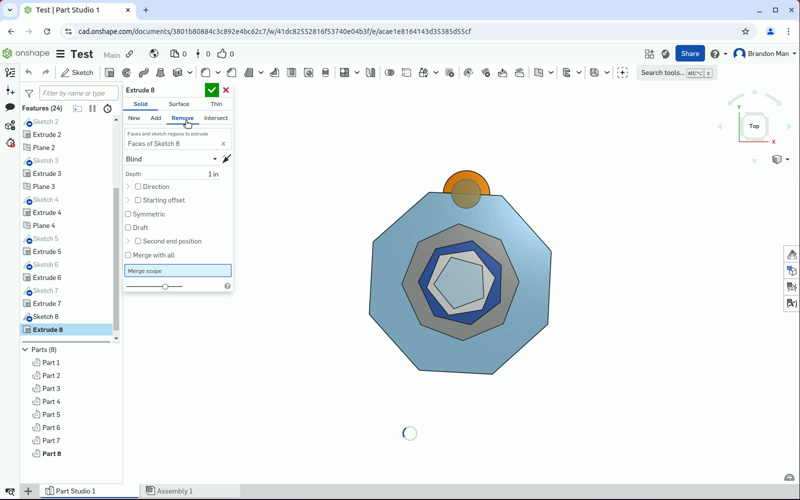
key(tab, 4)
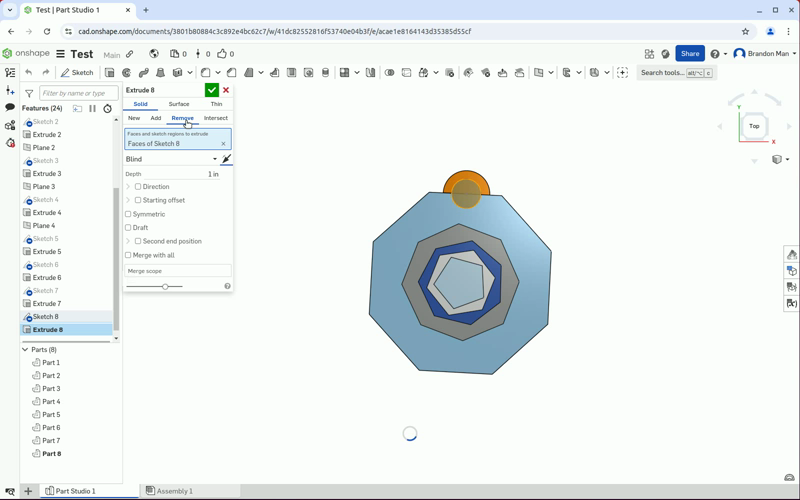
text(11.073)
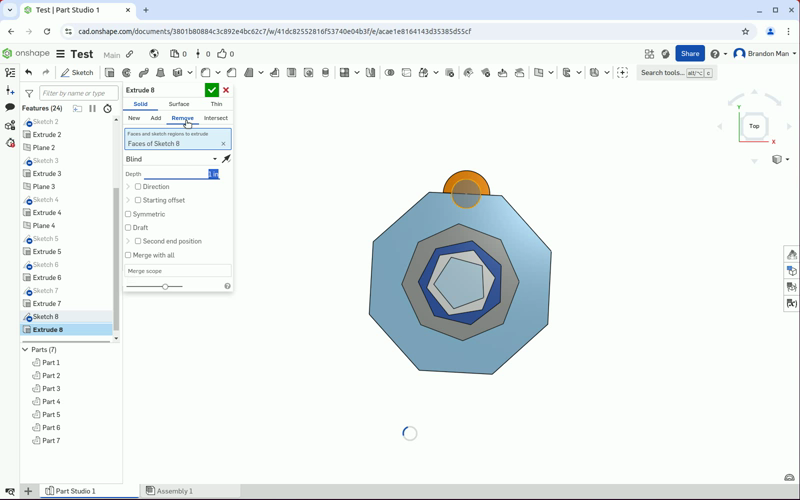
key(tab, 6)
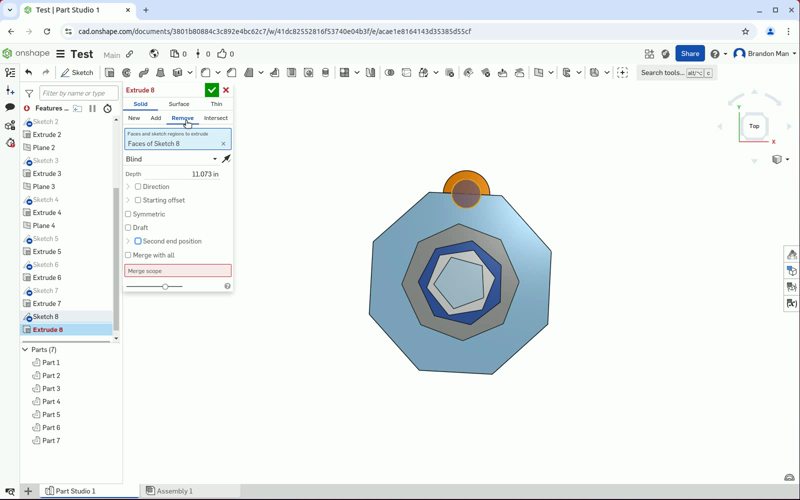
key(space)
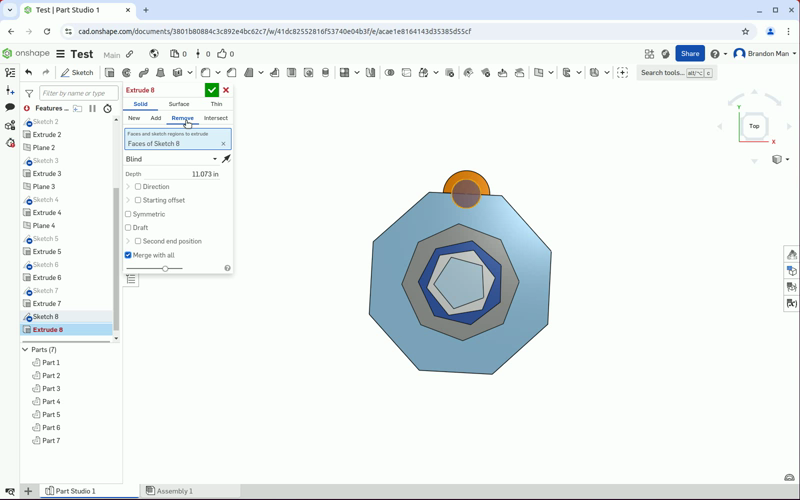
key(enter)
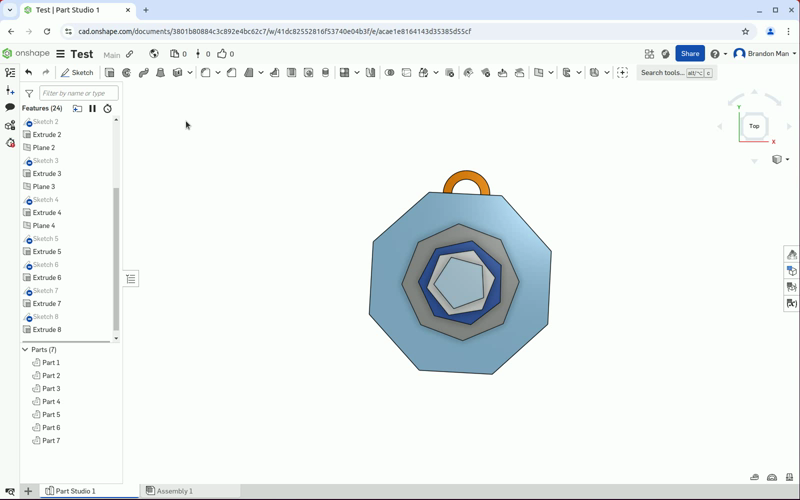
key(shift+h)
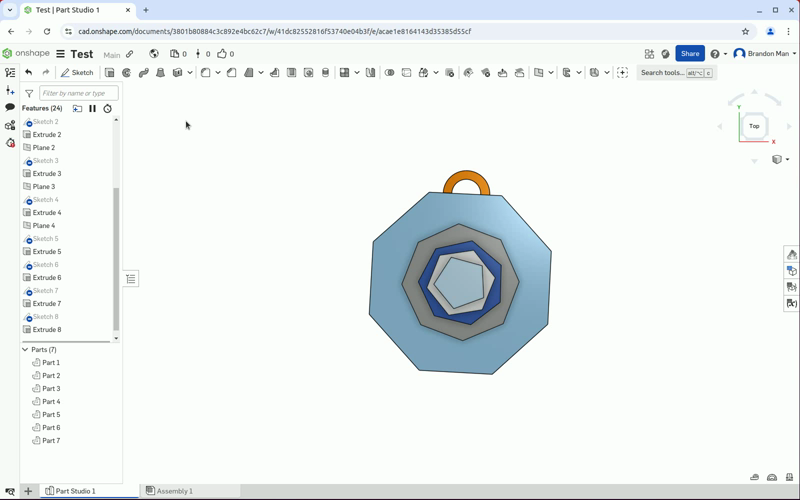
key(shift+h)
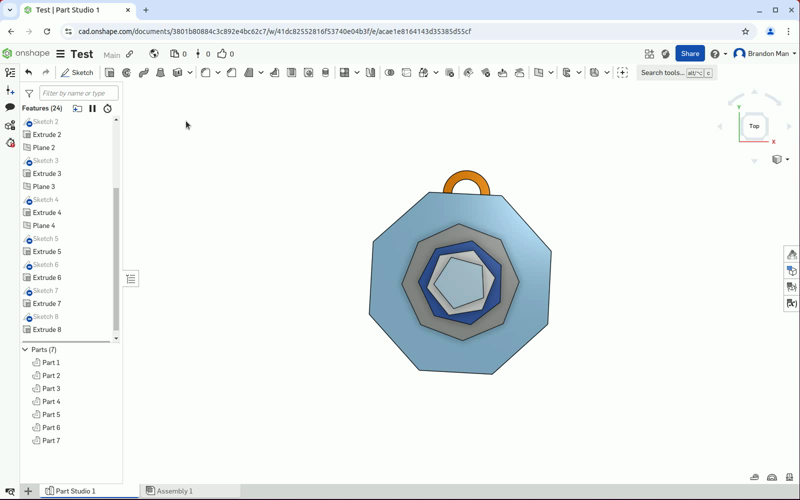
key(shift+7)
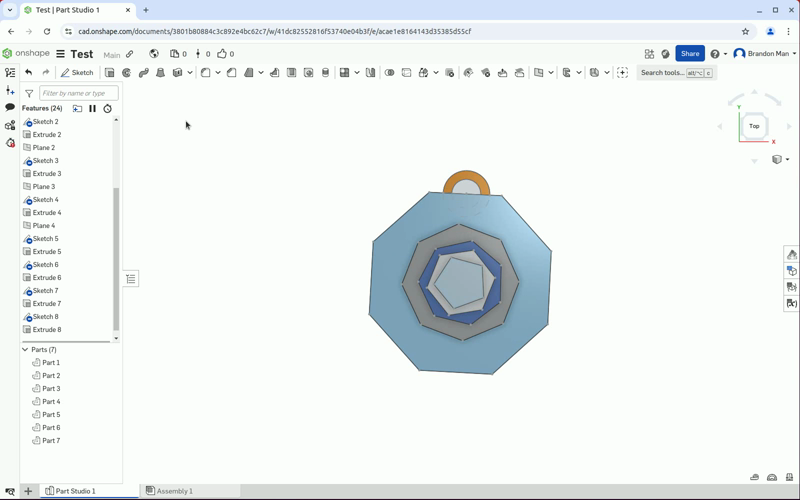
key(up, 3)
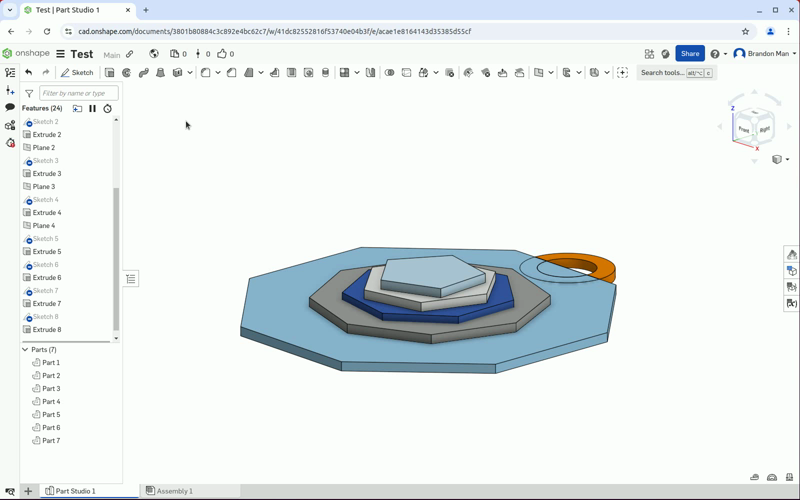
key(left, 3)
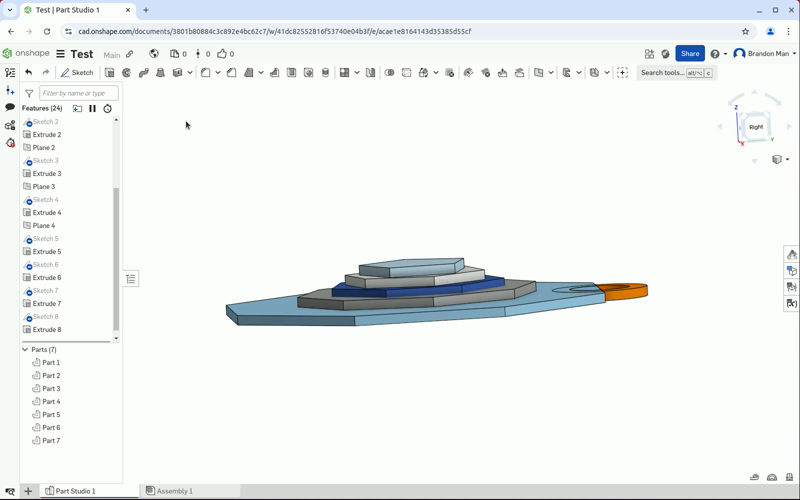
key(right, 3)
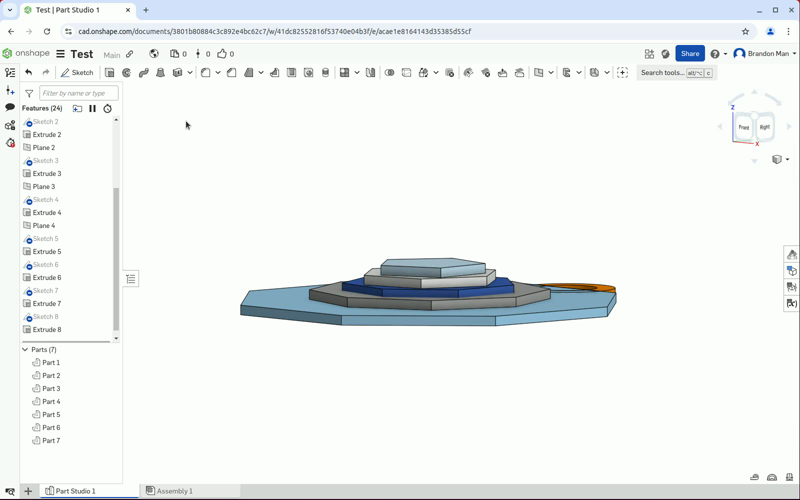
key(down, 3)
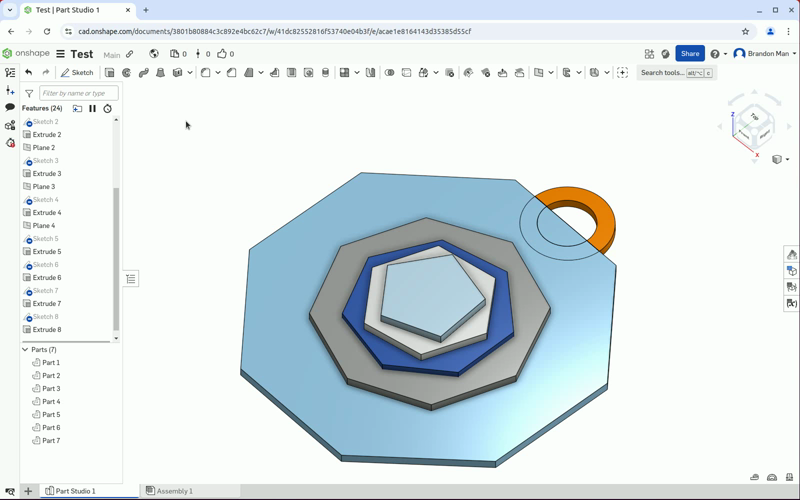
mouse_move(69, 85)
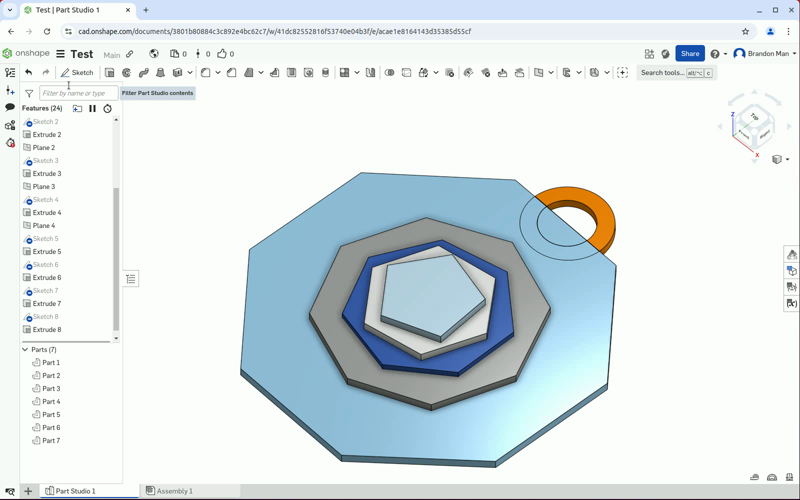
click(69, 85)